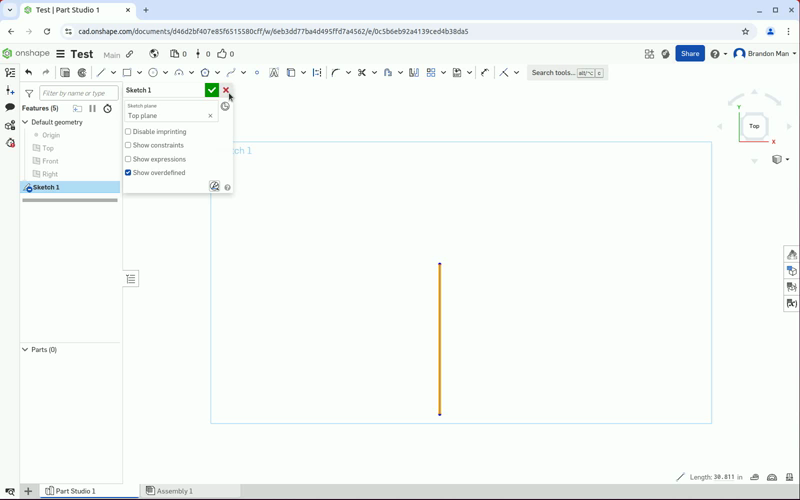
key(shift+h)
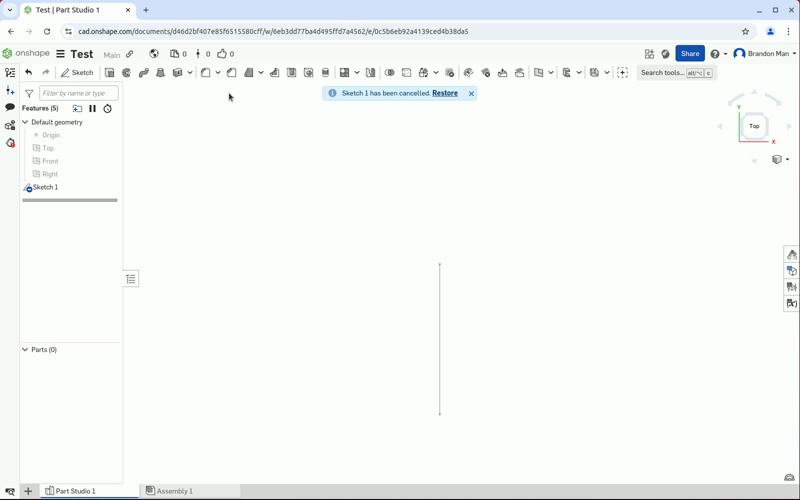
mouse_move(73, 352)
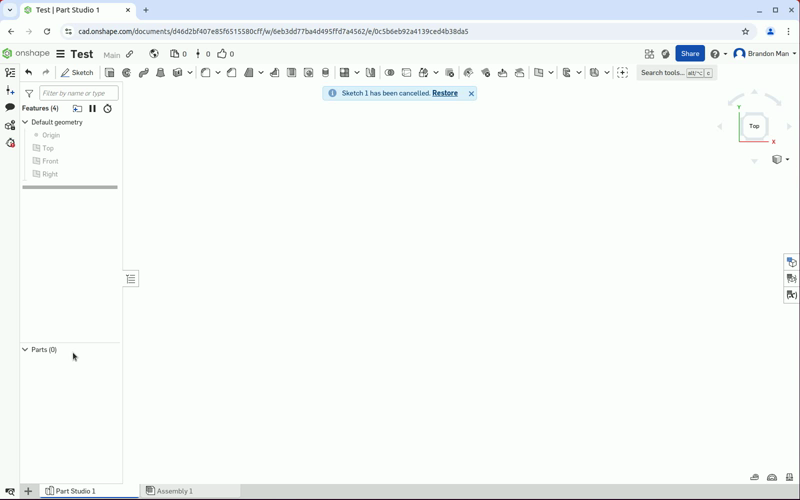
key(y)
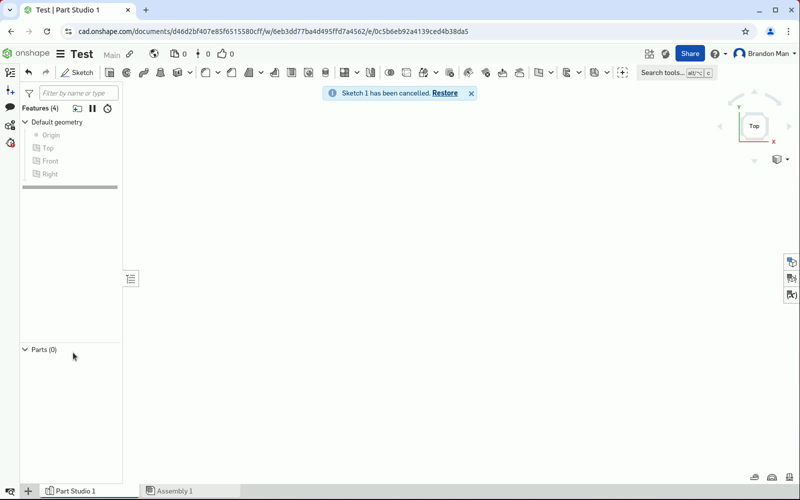
key(shift+p)
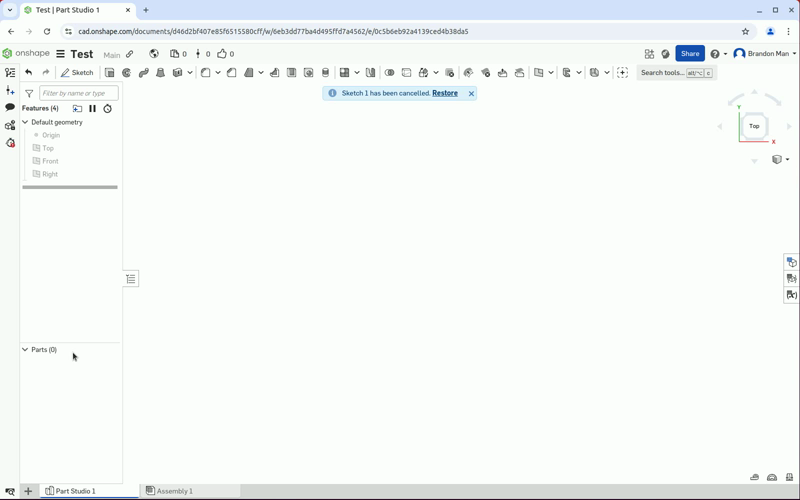
key(space)
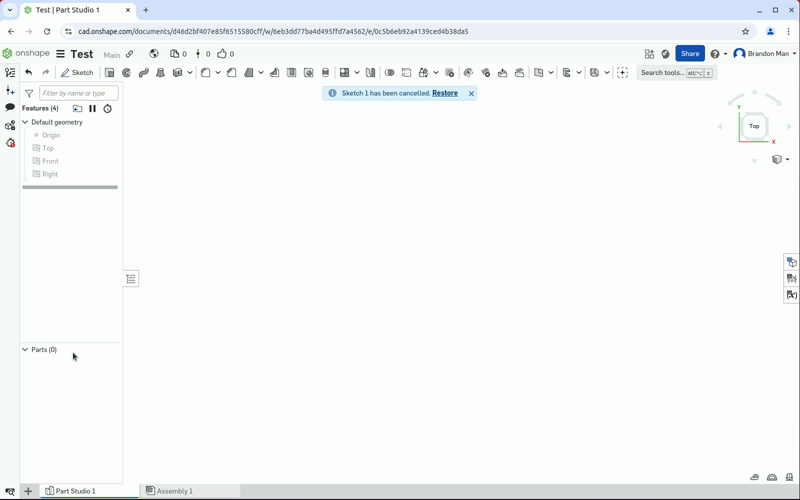
key_down(shift)
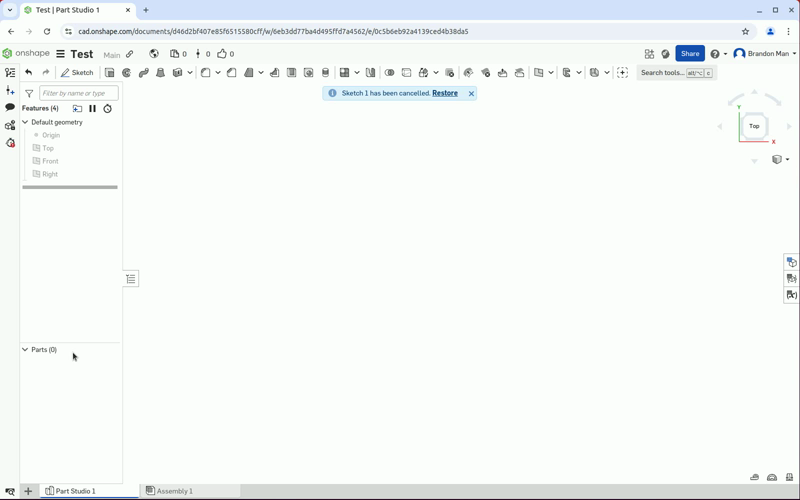
key(up)
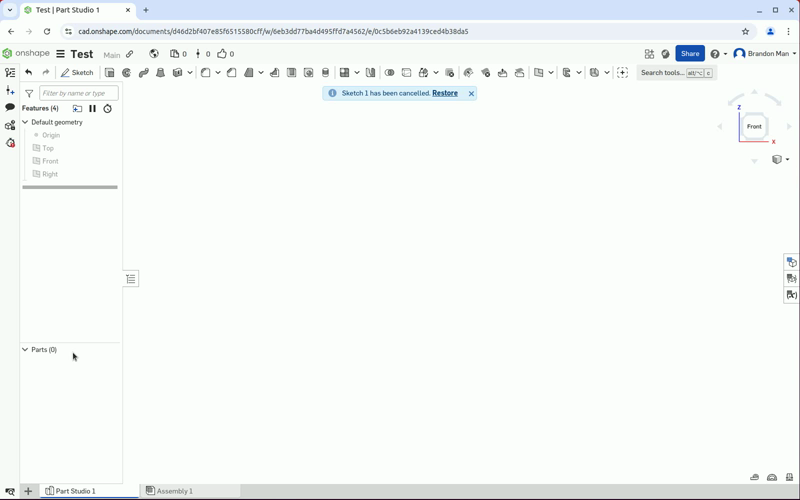
key_up(shift)
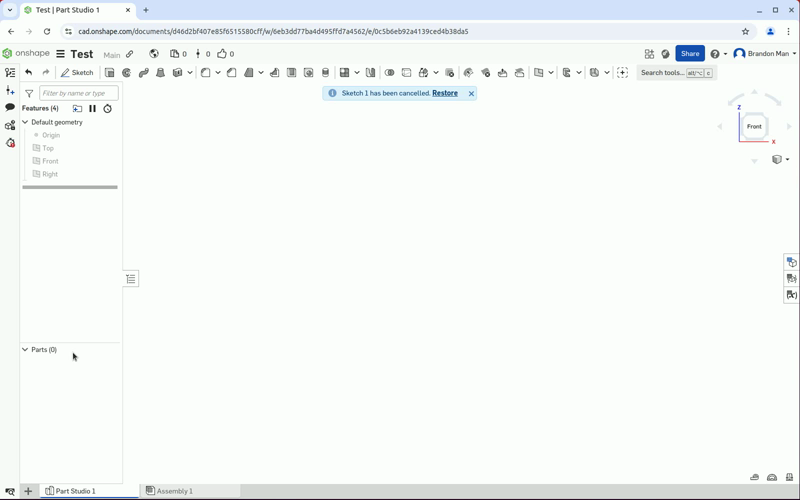
mouse_move(73, 352)
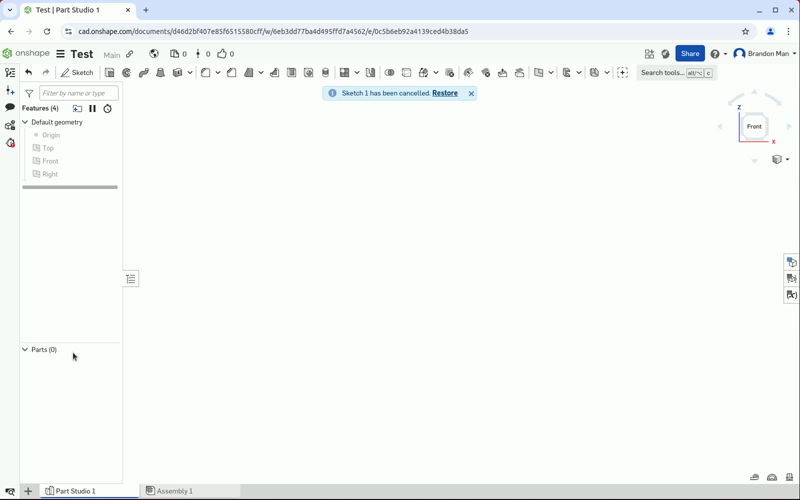
key(shift+y)
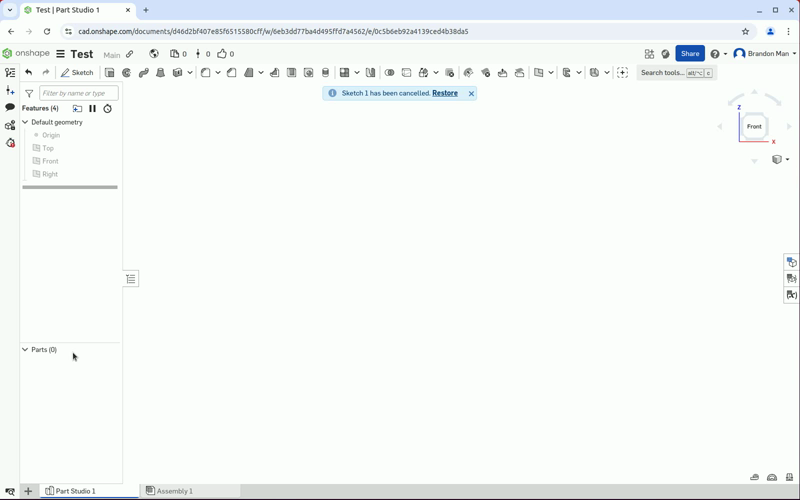
key(shift+s)
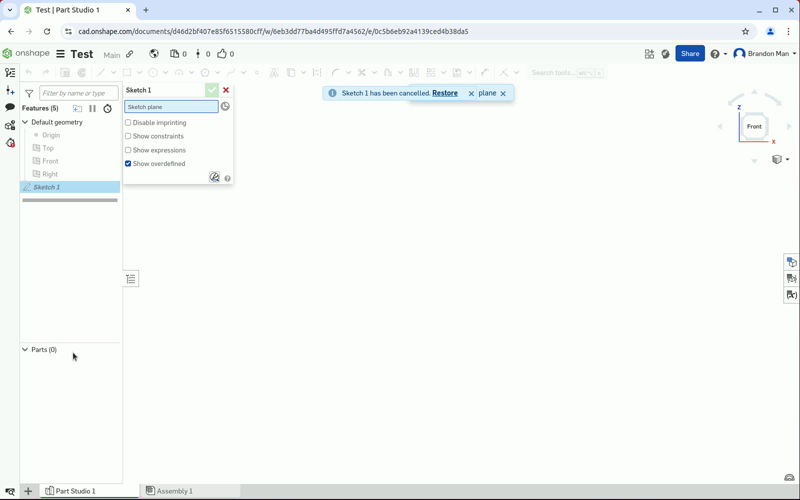
mouse_move(73, 163)
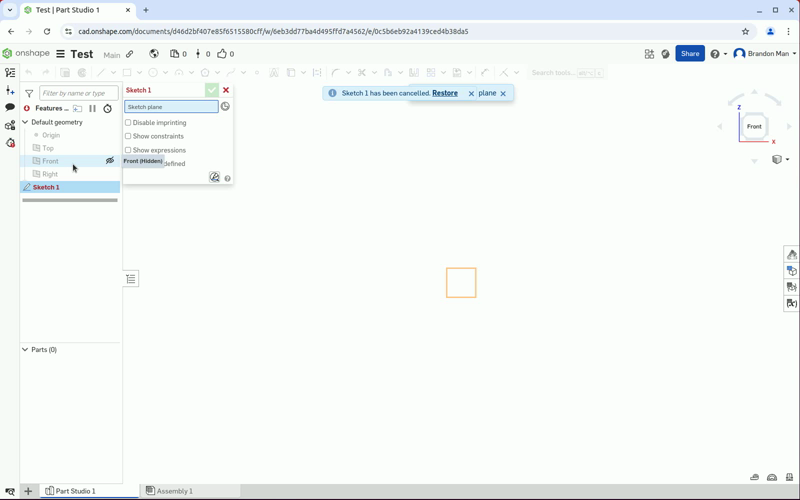
click(73, 163)
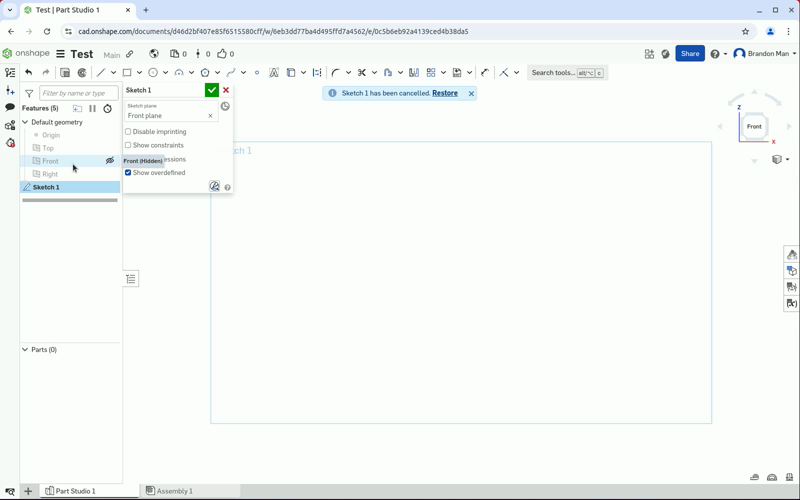
mouse_move(73, 352)
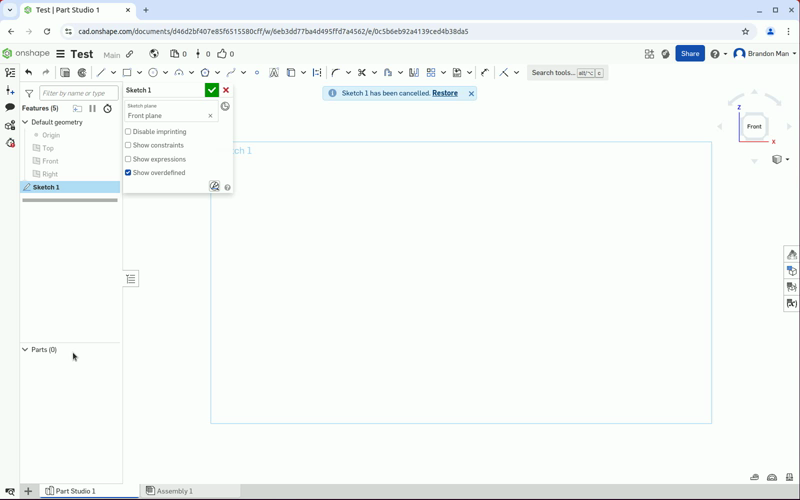
key(y)
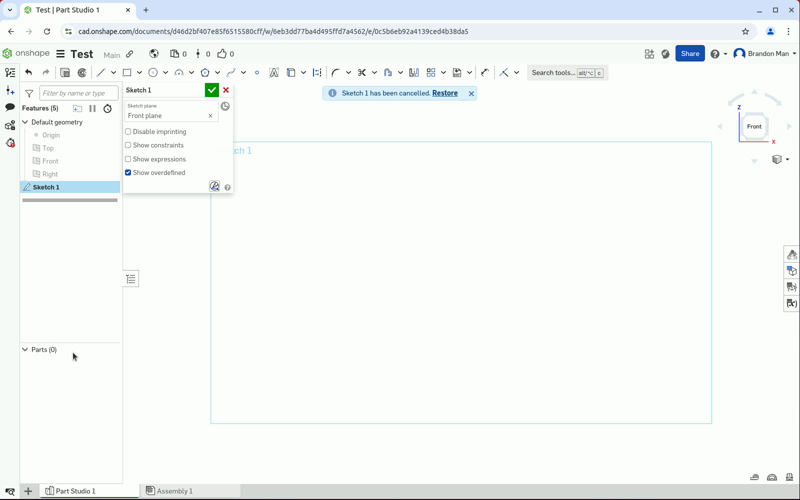
key(l)
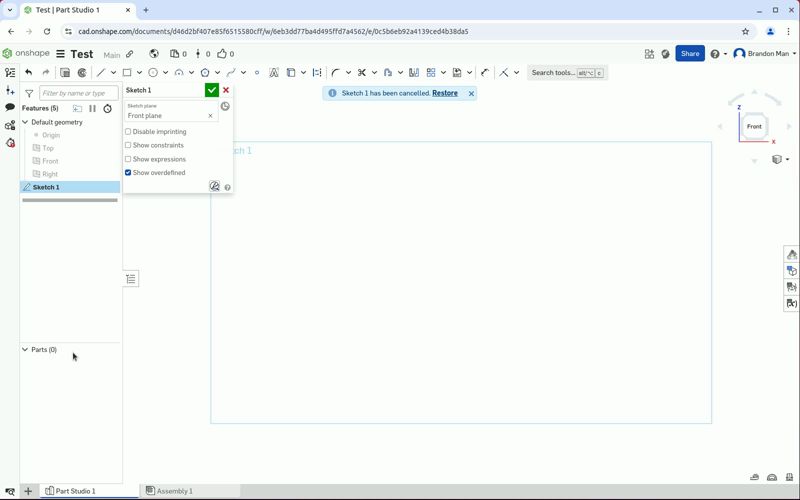
key_down(shift)
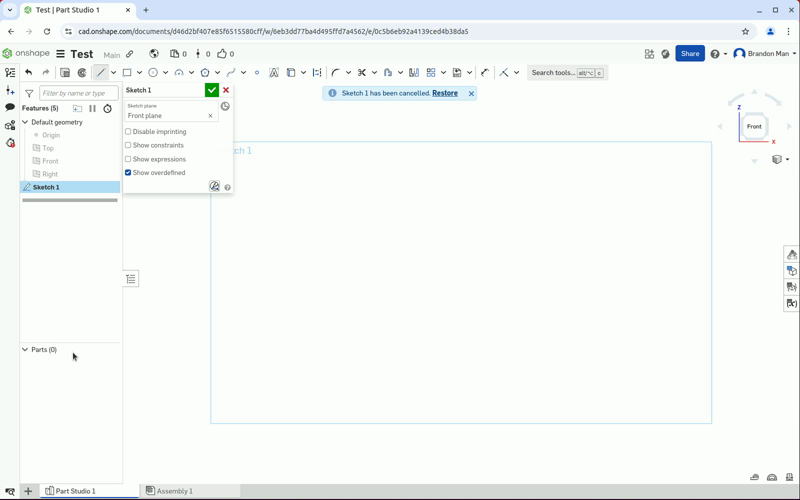
mouse_move(453, 291)
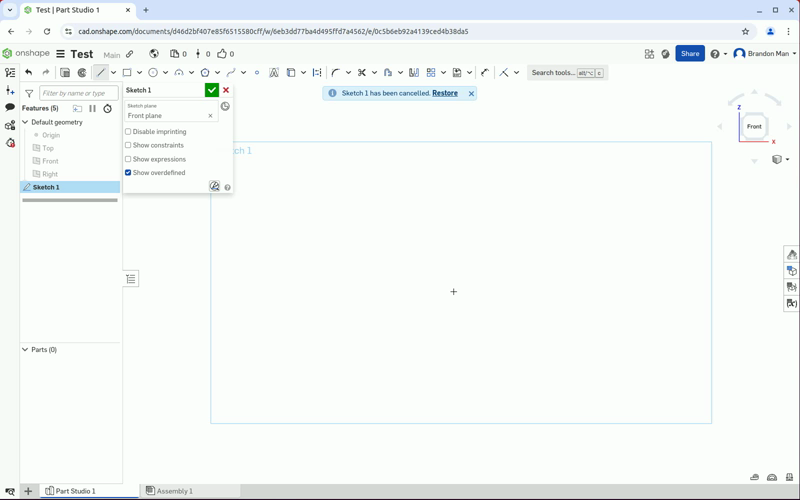
click(453, 291)
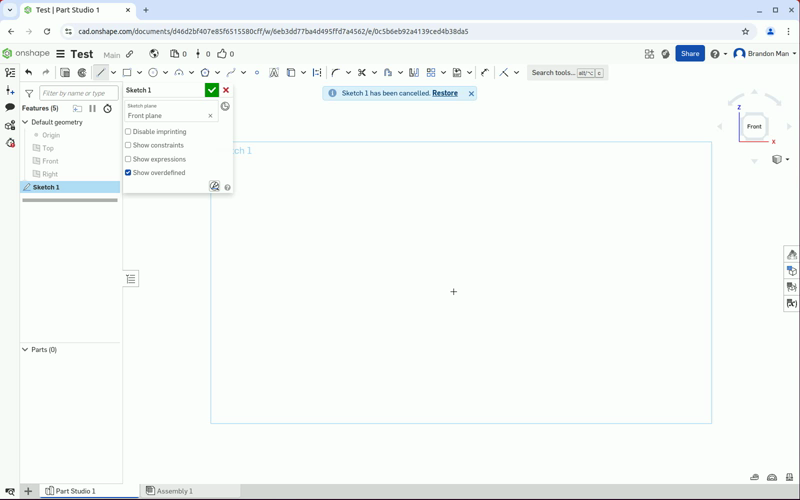
key_up(shift)
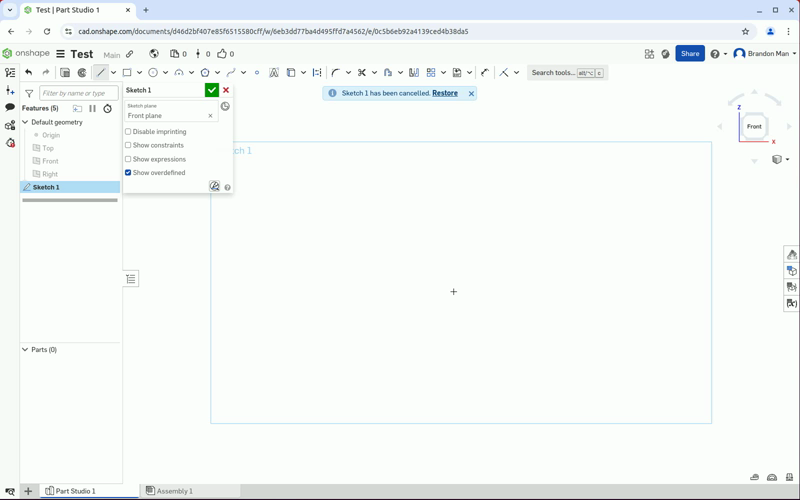
key_down(shift)
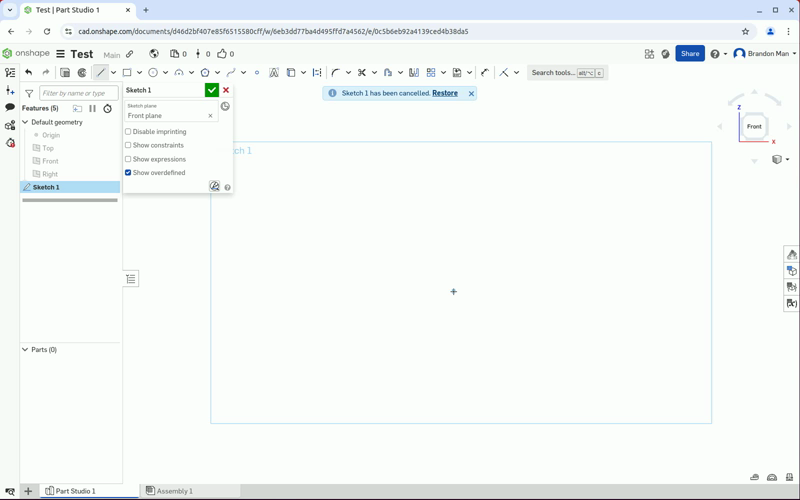
mouse_move(483, 291)
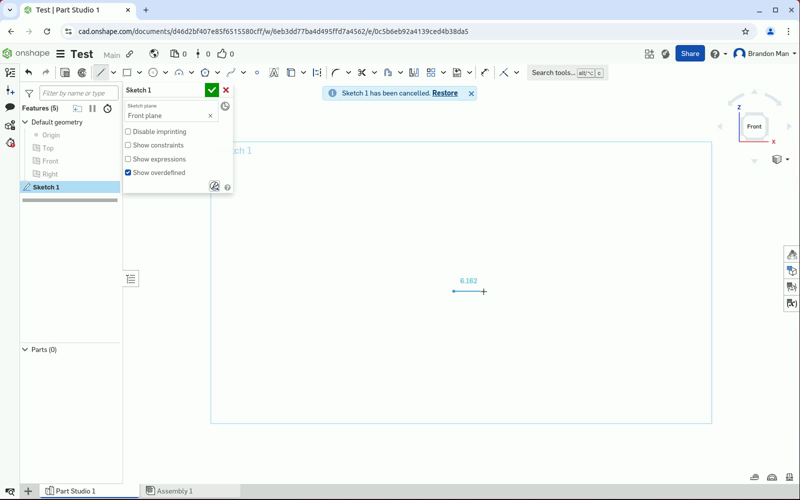
mouse_move(453, 274)
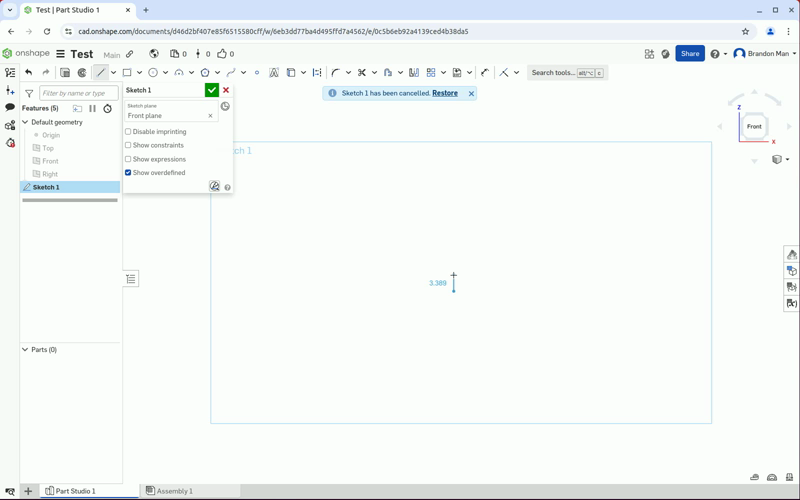
click(453, 274)
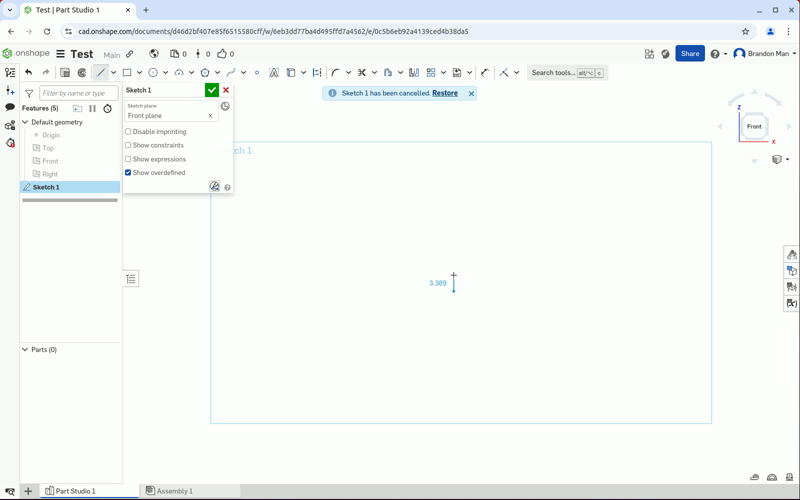
key_up(shift)
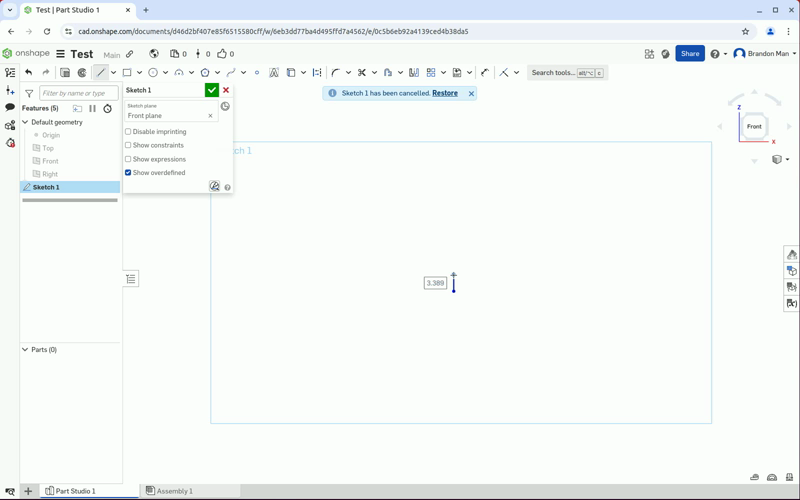
key(esc)
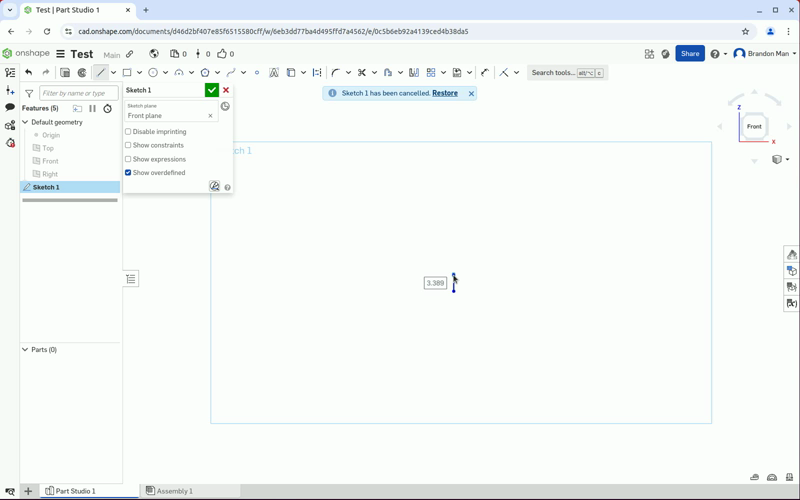
key(a)
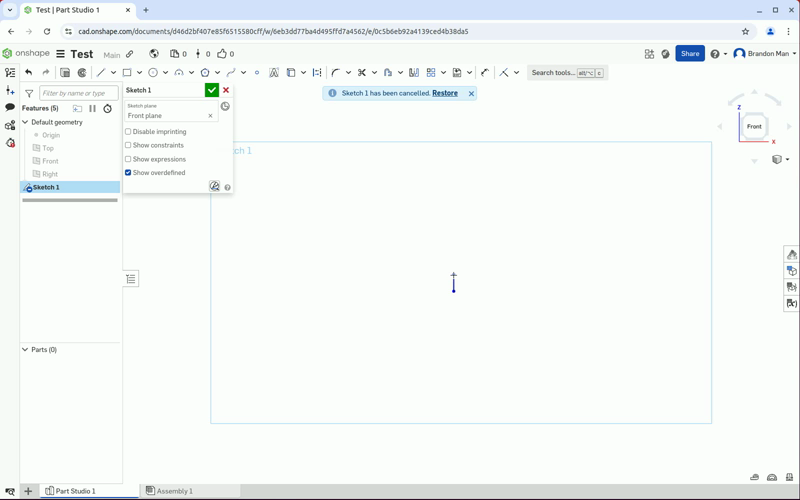
mouse_move(453, 274)
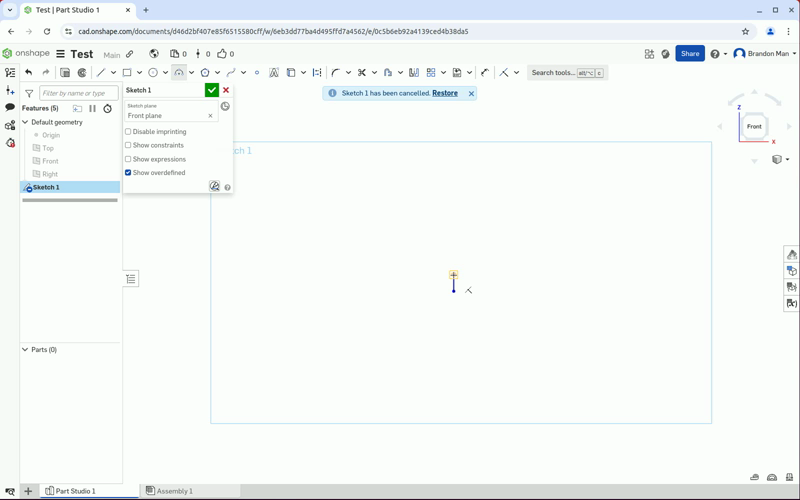
click(453, 274)
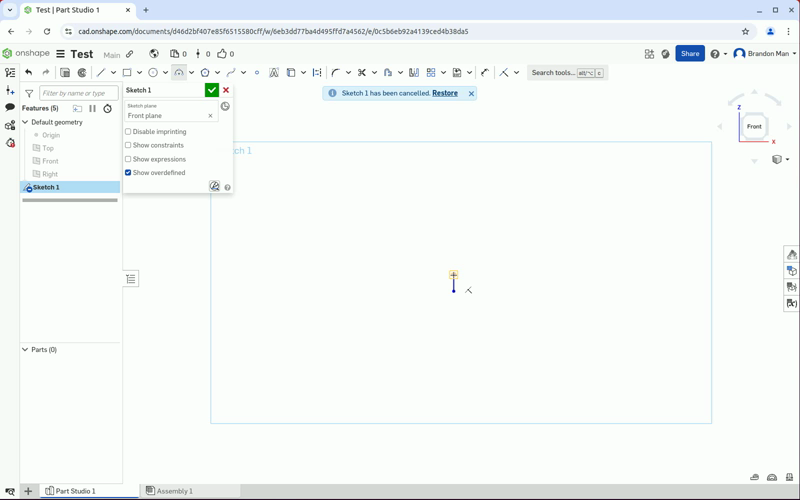
mouse_move(453, 291)
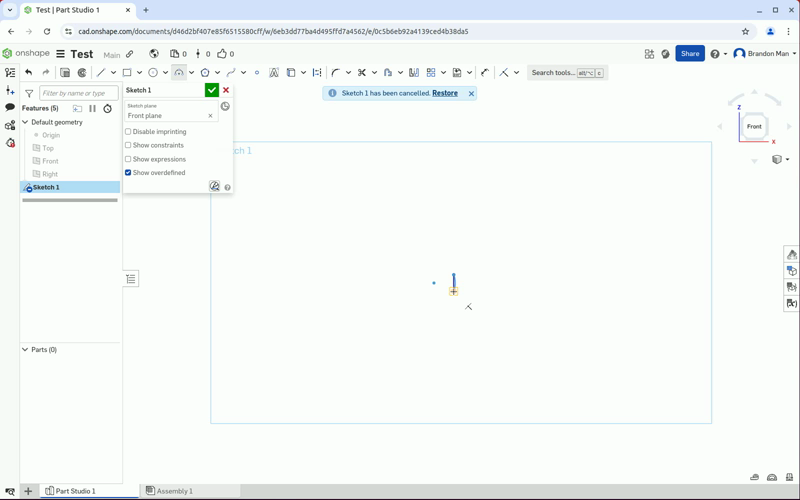
click(453, 291)
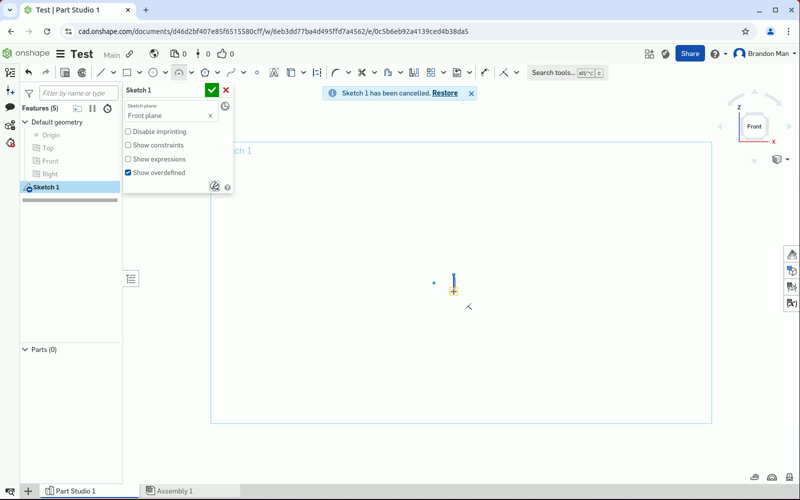
key_down(shift)
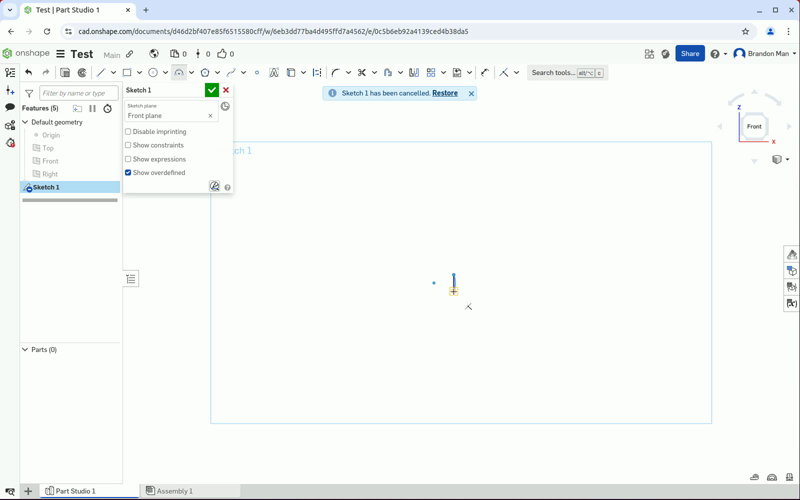
mouse_move(450, 282)
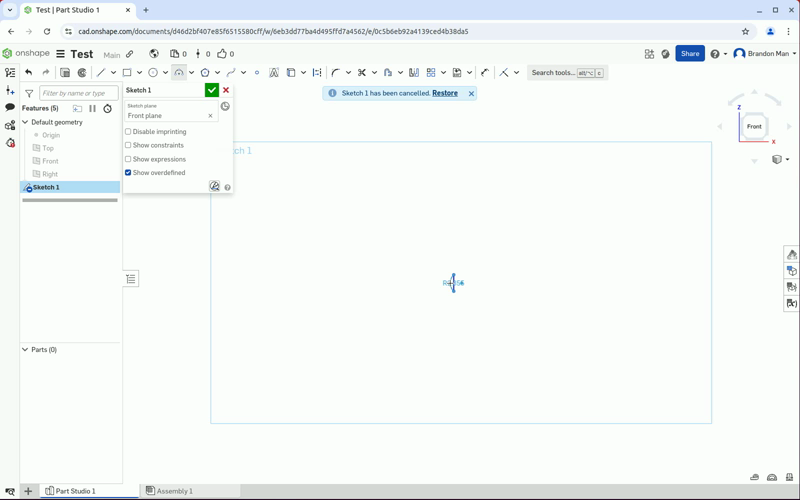
click(450, 282)
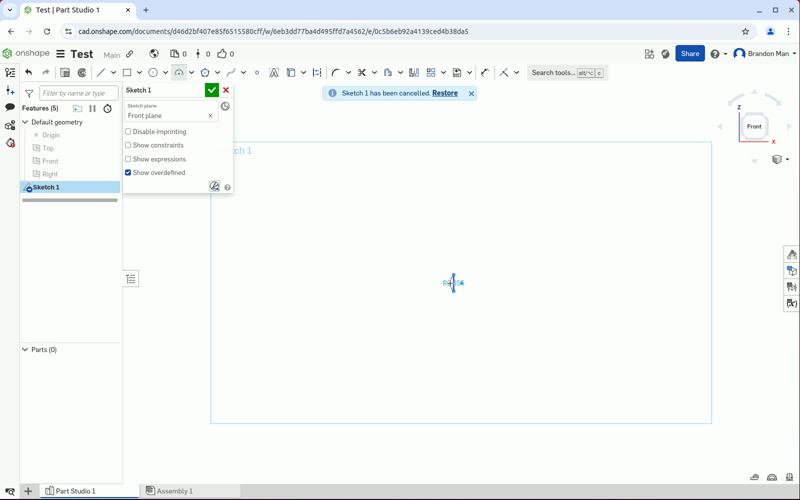
key_up(shift)
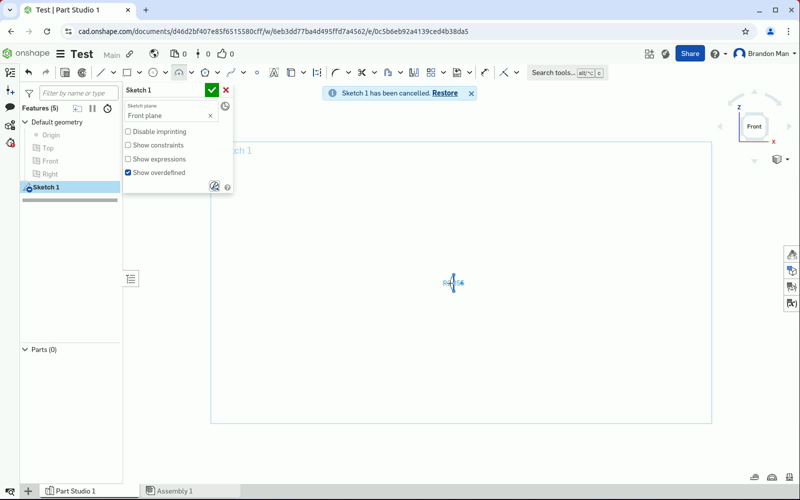
key(esc)
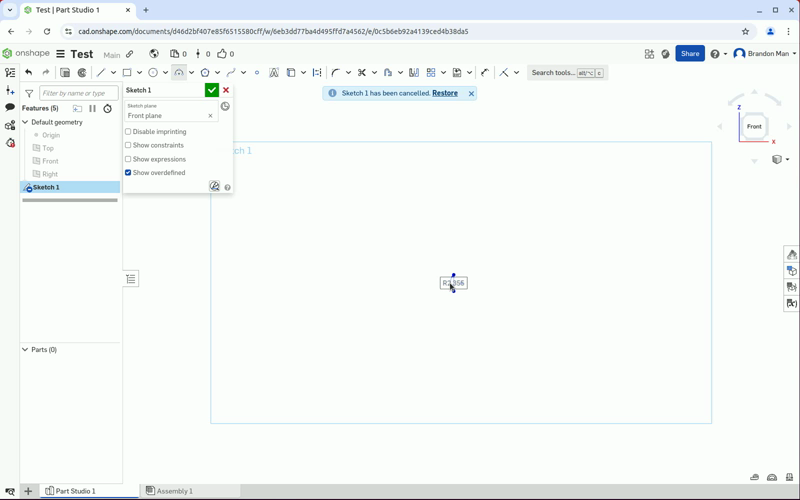
mouse_move(452, 280)
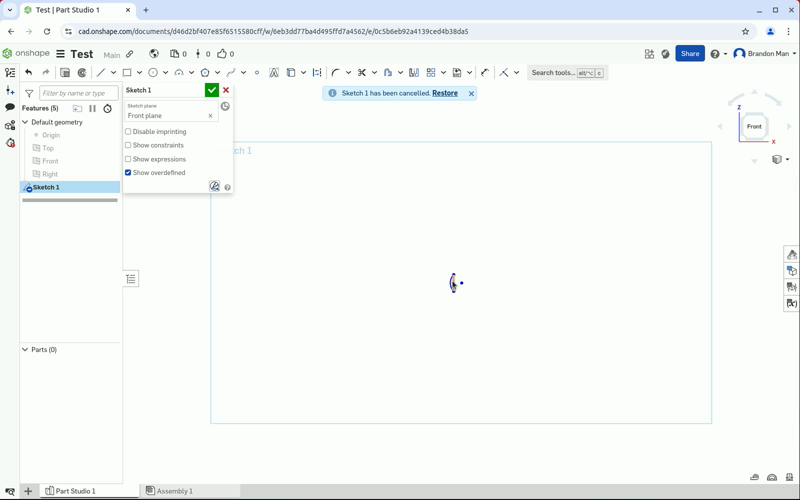
scroll(6)
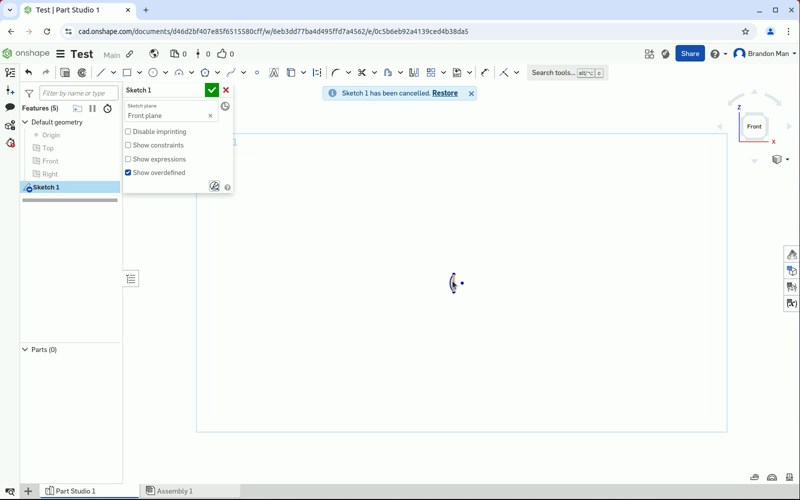
scroll(6)
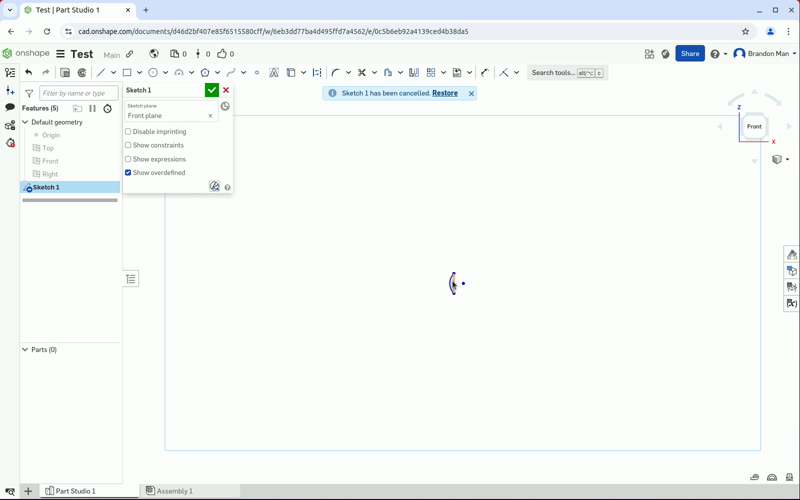
scroll(6)
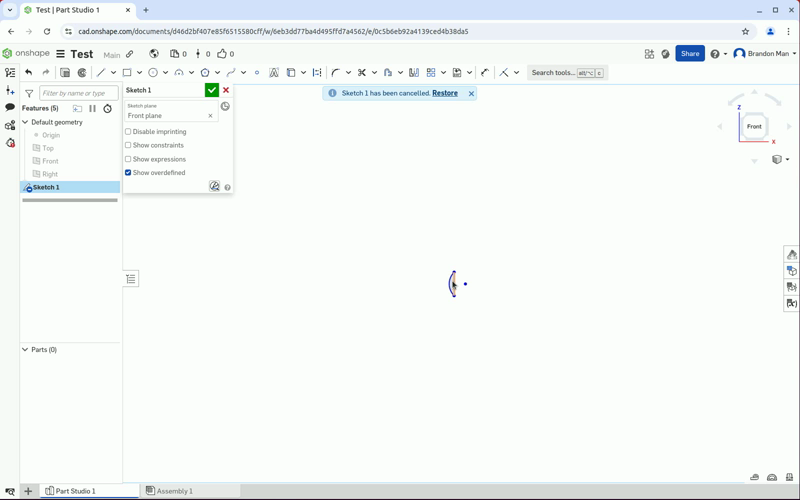
scroll(6)
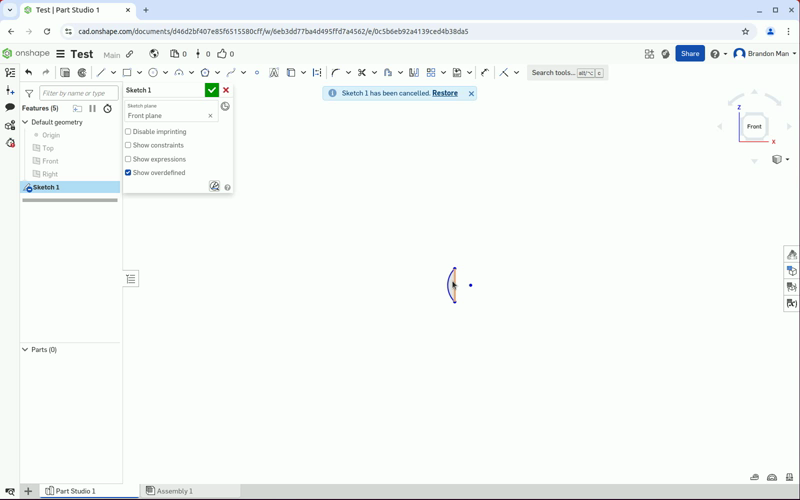
scroll(6)
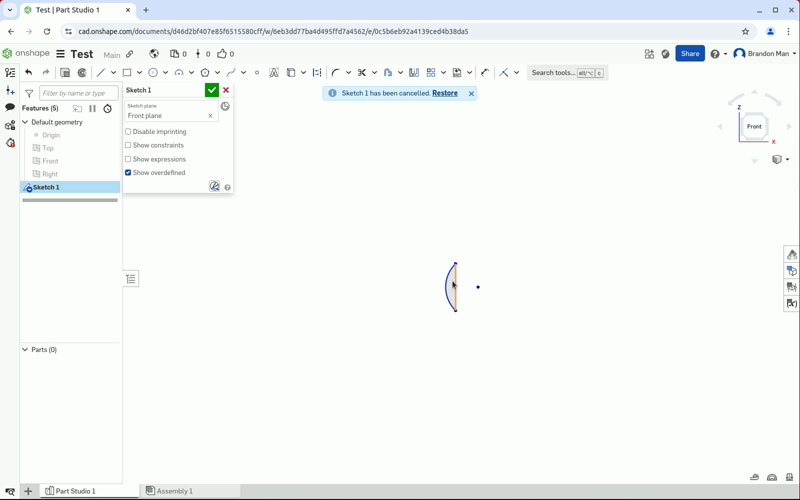
scroll(6)
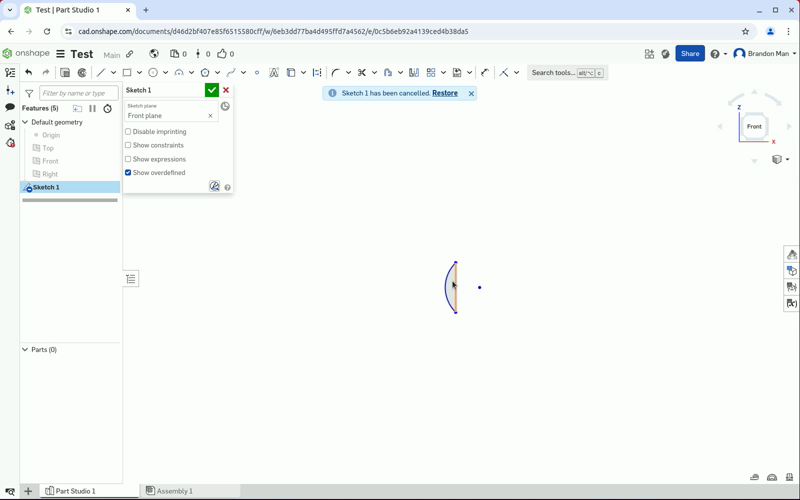
scroll(6)
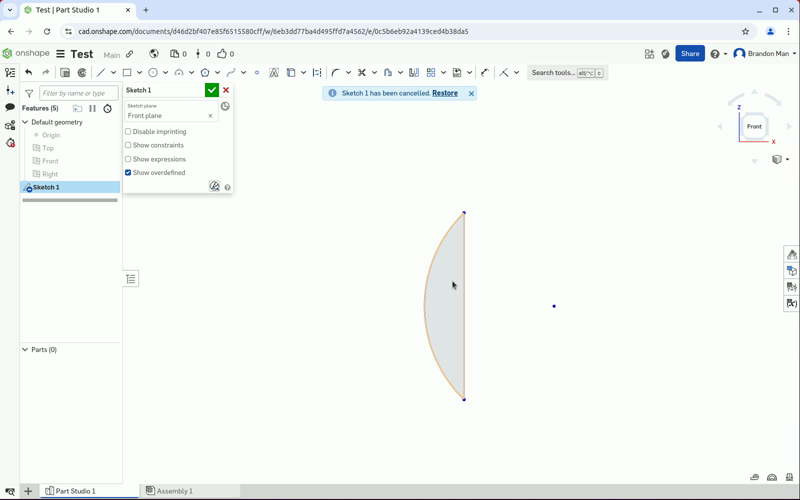
click(452, 280)
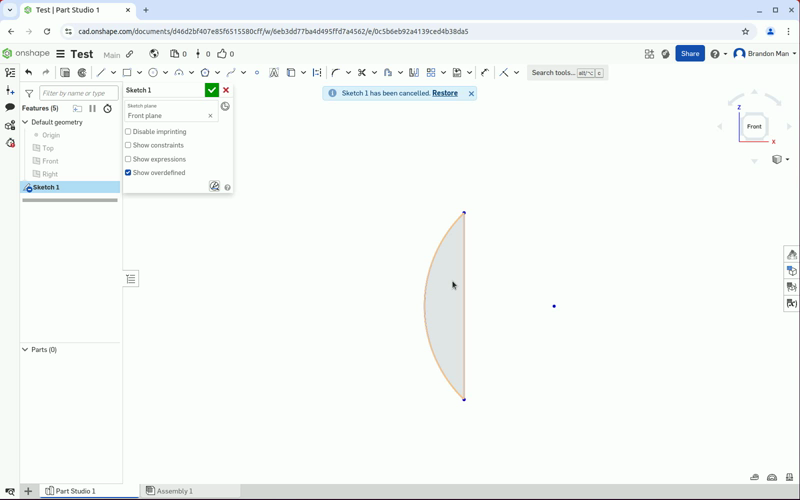
scroll(-6)
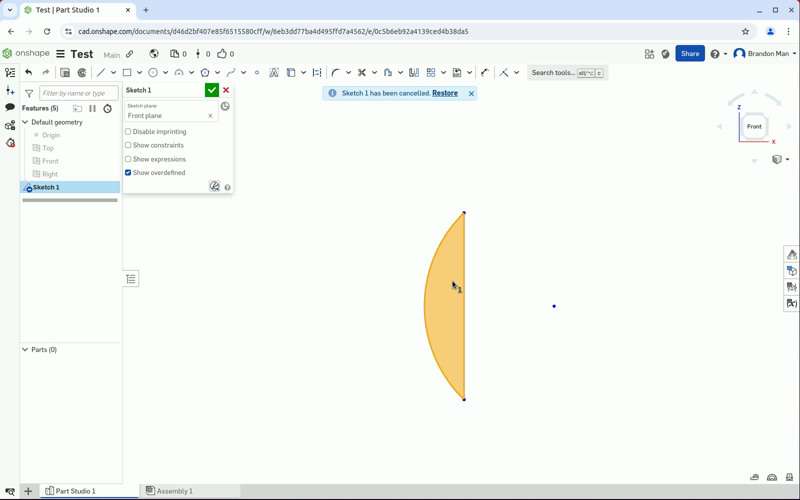
scroll(-6)
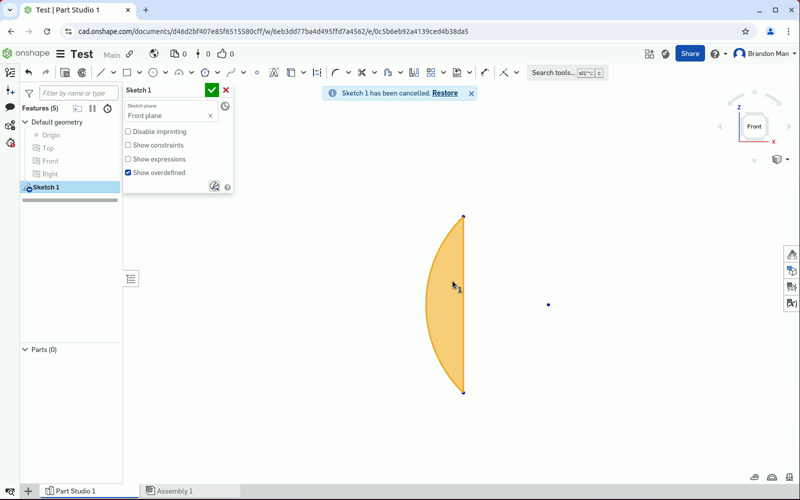
scroll(-6)
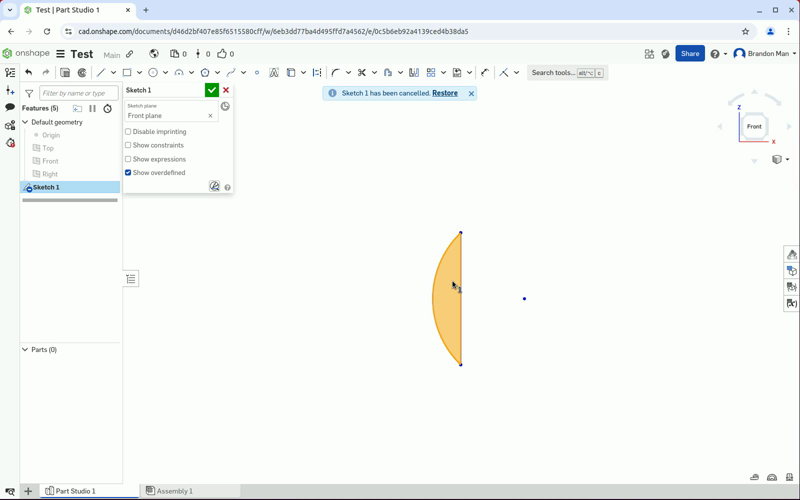
scroll(-6)
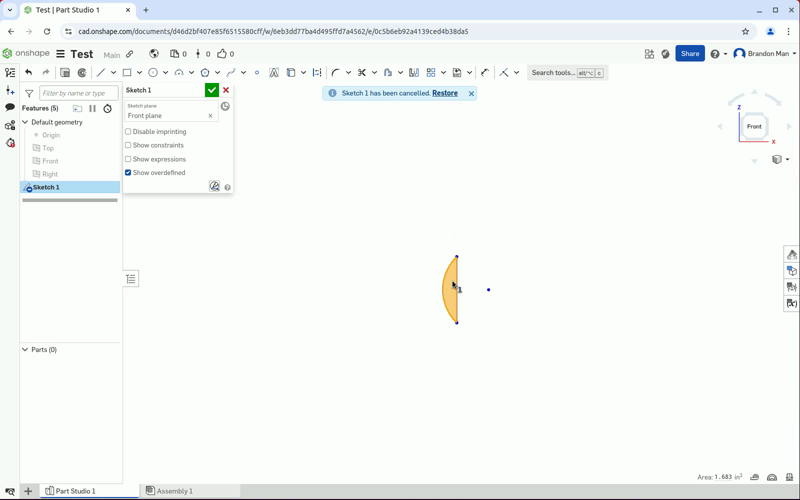
scroll(-6)
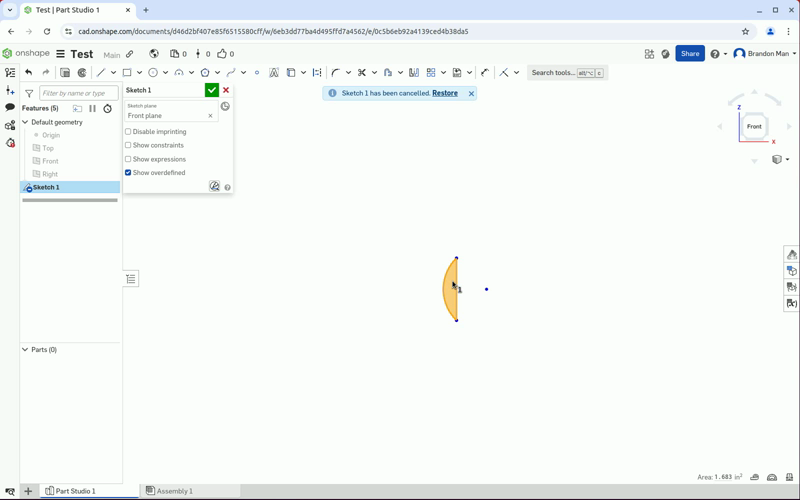
scroll(-6)
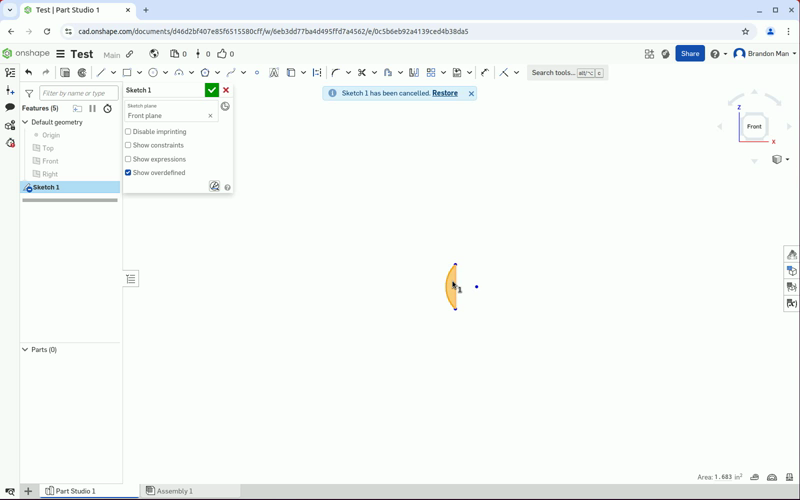
scroll(-6)
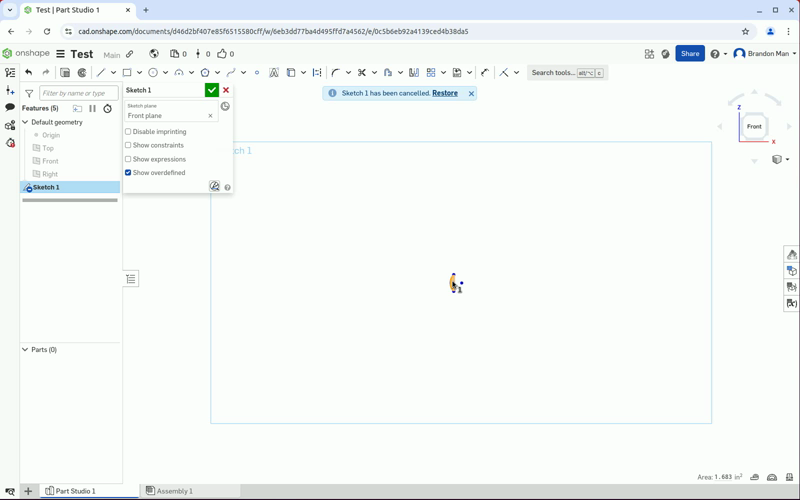
mouse_move(73, 352)
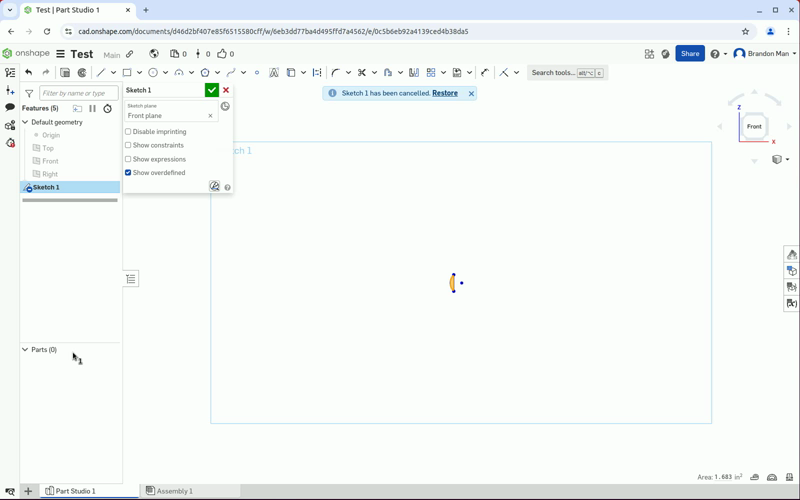
key(shift+y)
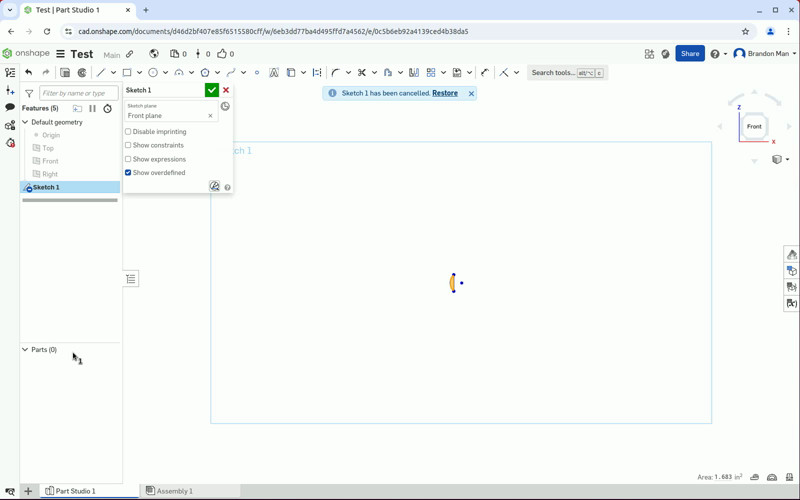
key(shift+e)
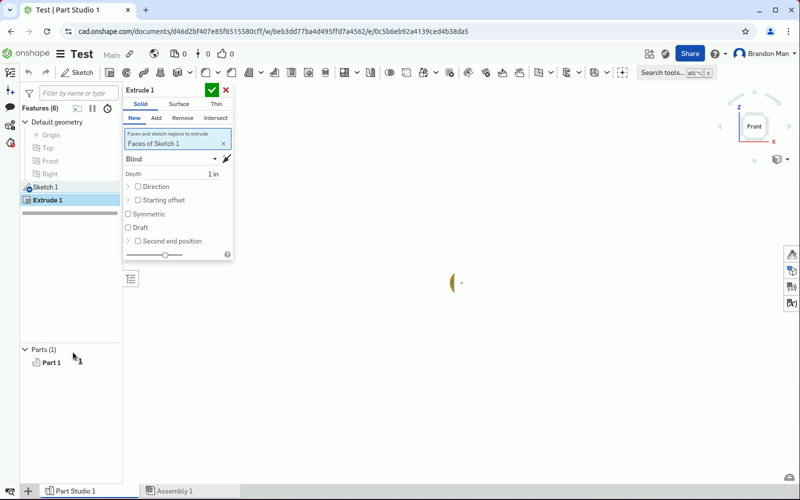
mouse_move(143, 106)
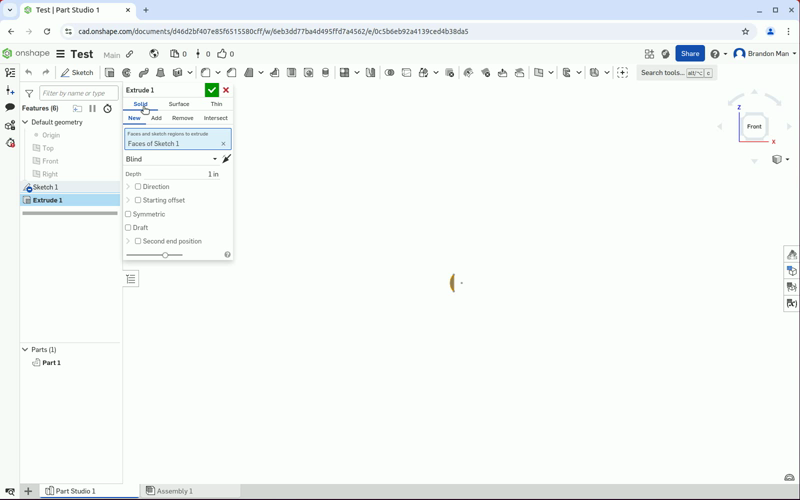
click(143, 106)
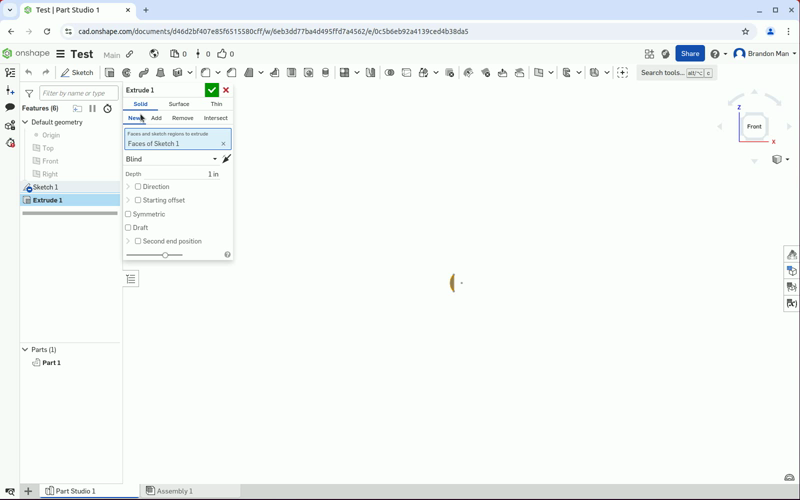
mouse_move(137, 120)
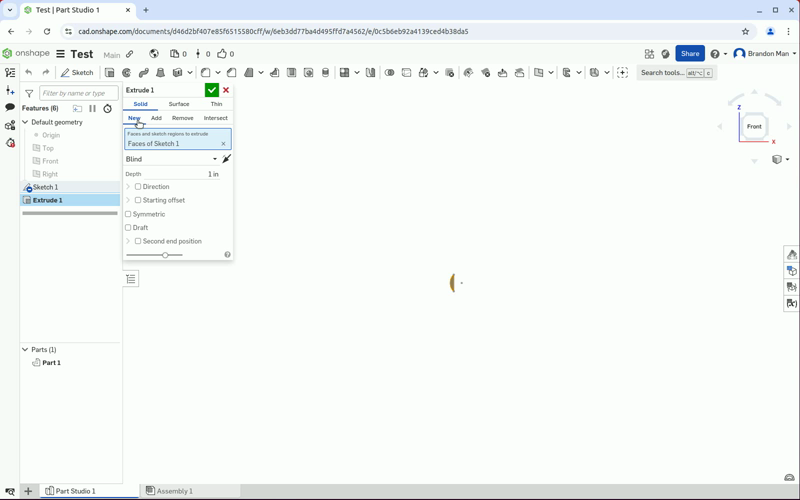
click(137, 120)
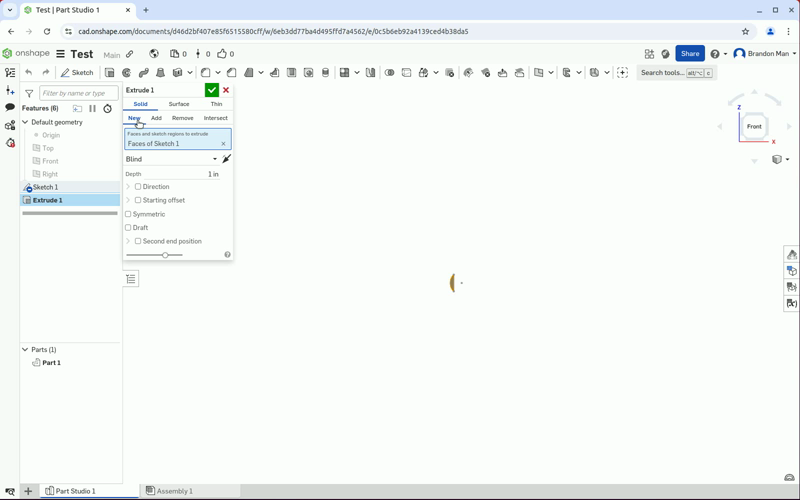
key(tab, 4)
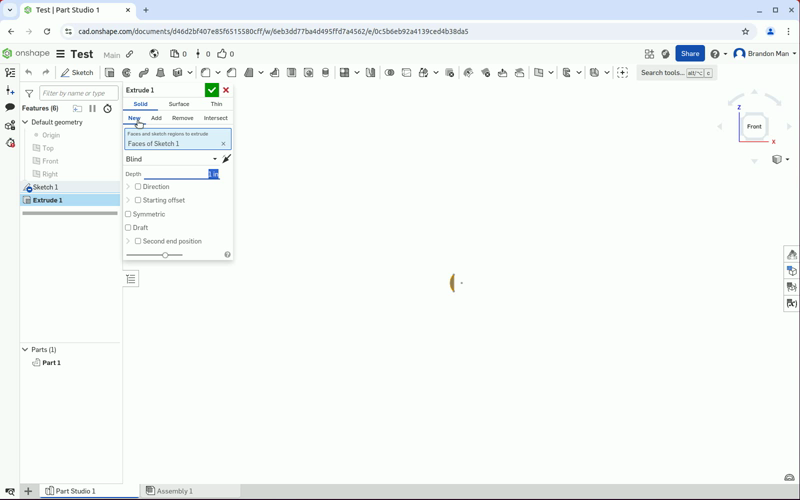
text(0.962)
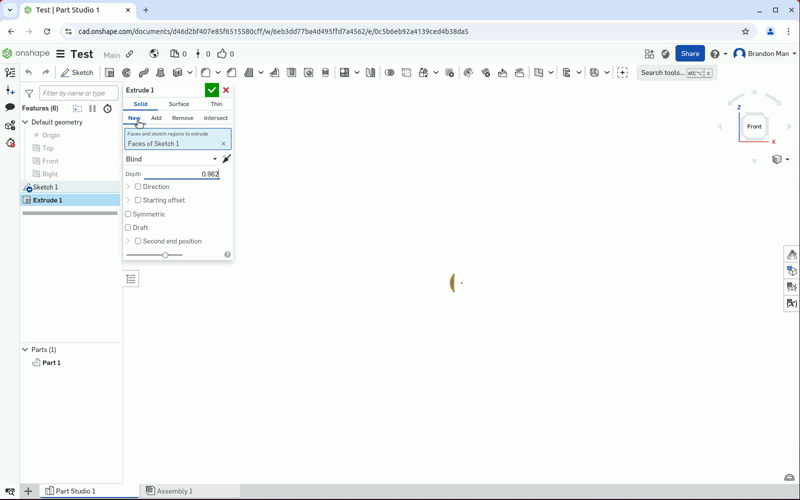
key(tab, 3)
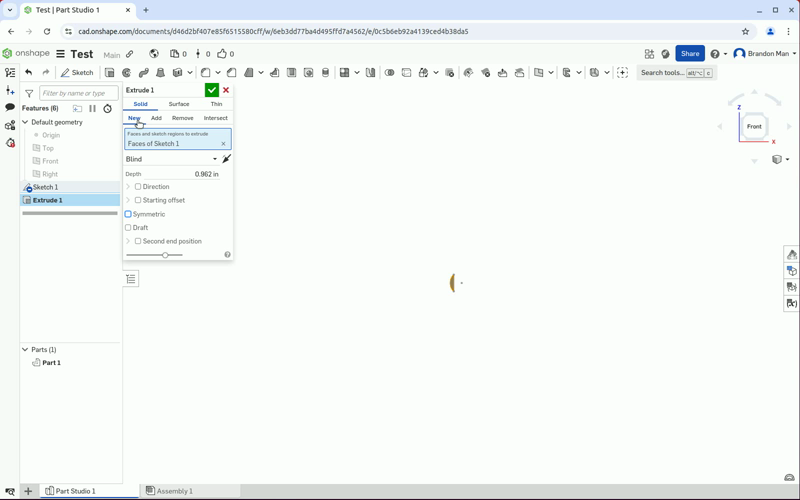
key(space)
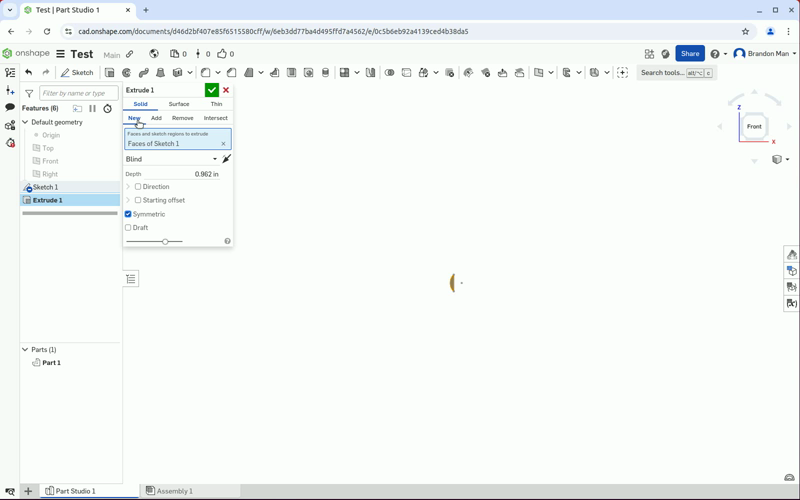
key(enter)
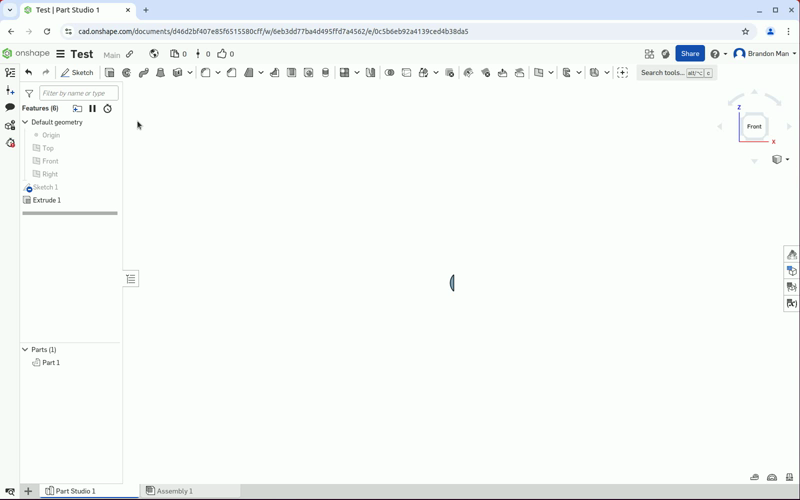
key(shift+h)
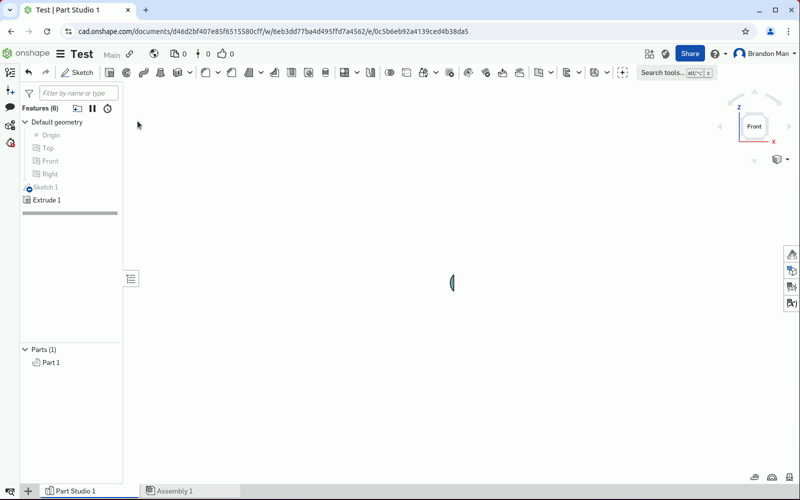
key(shift+h)
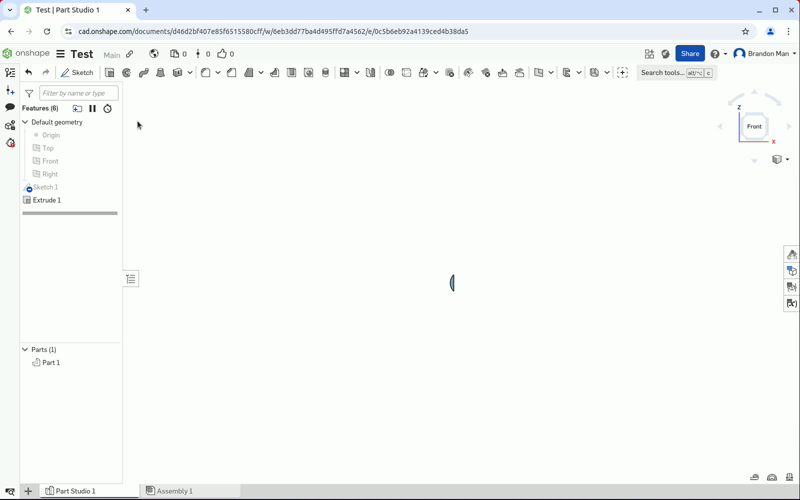
mouse_move(73, 189)
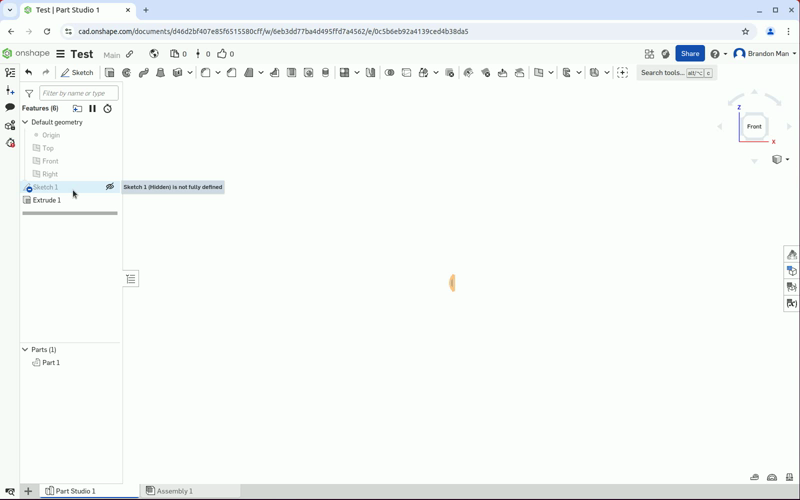
click(73, 189)
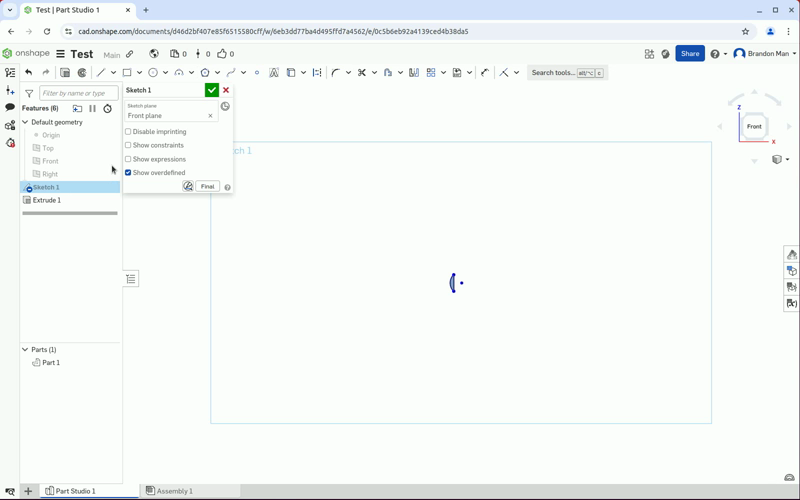
mouse_move(229, 92)
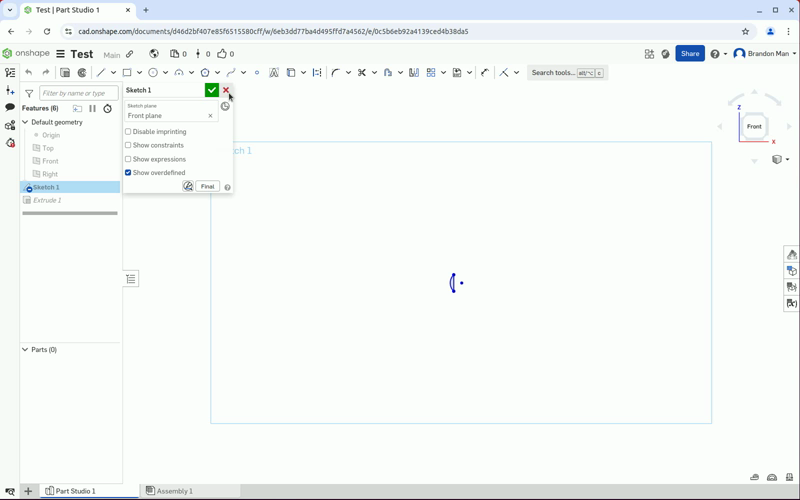
click(229, 92)
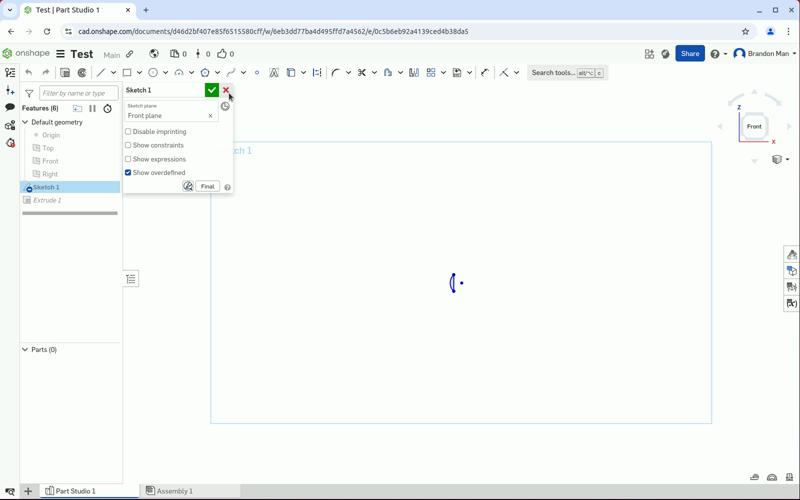
key(shift+s)
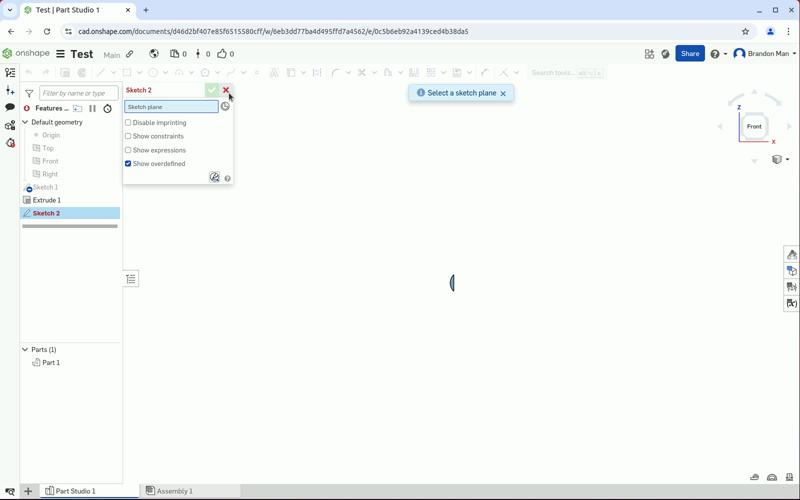
mouse_move(73, 163)
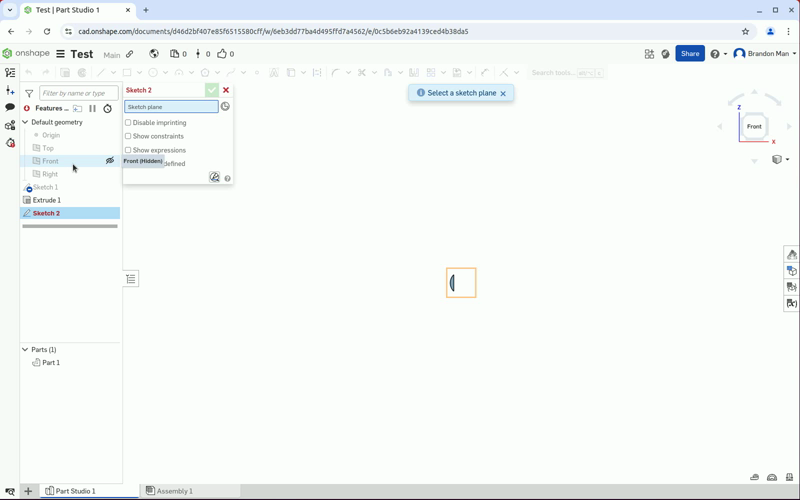
click(73, 163)
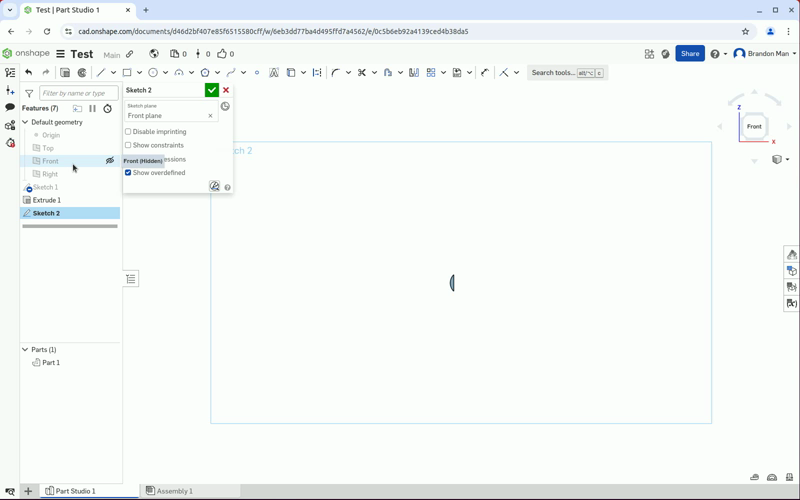
mouse_move(73, 352)
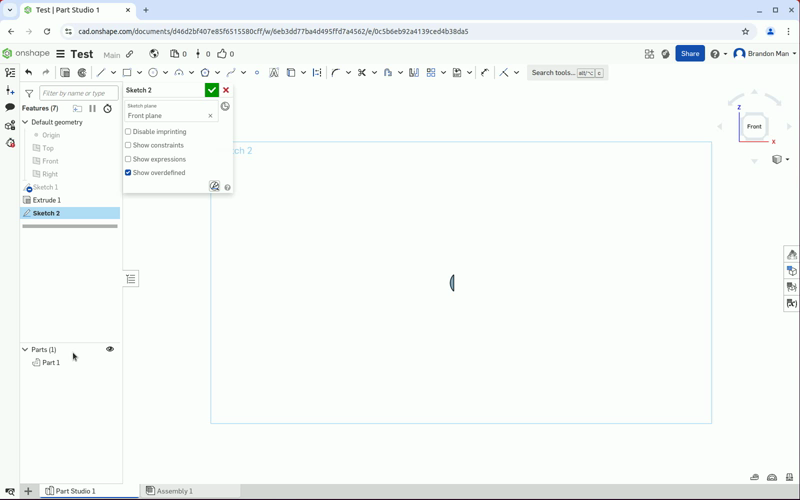
key(y)
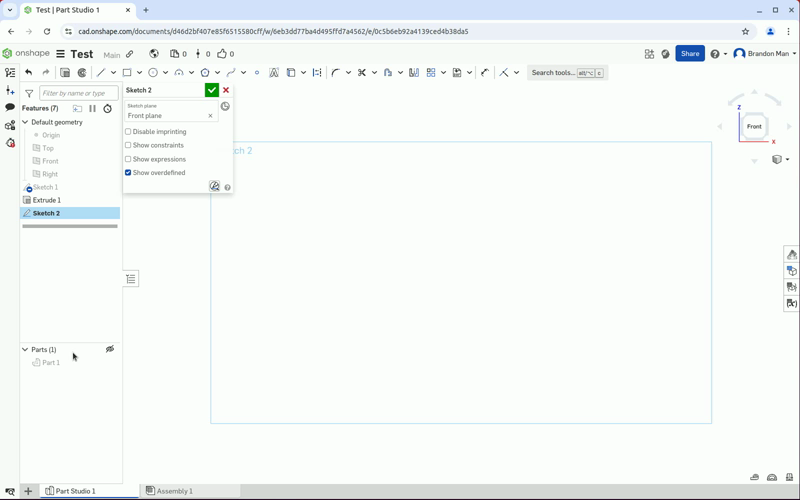
key(a)
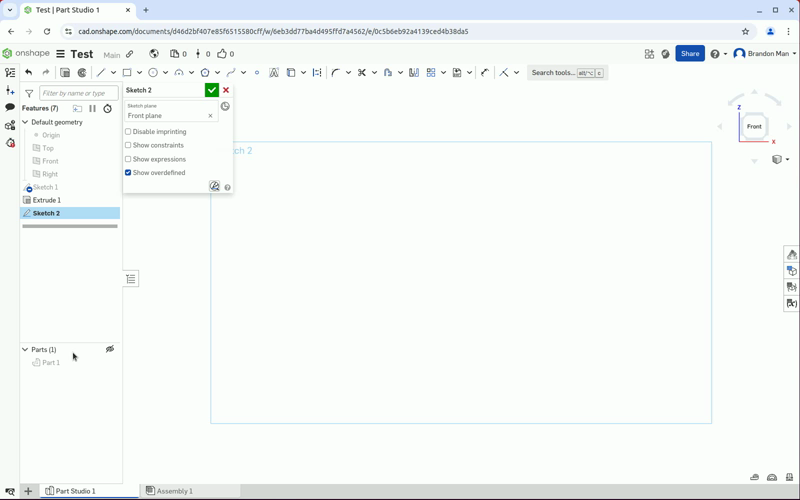
key_down(shift)
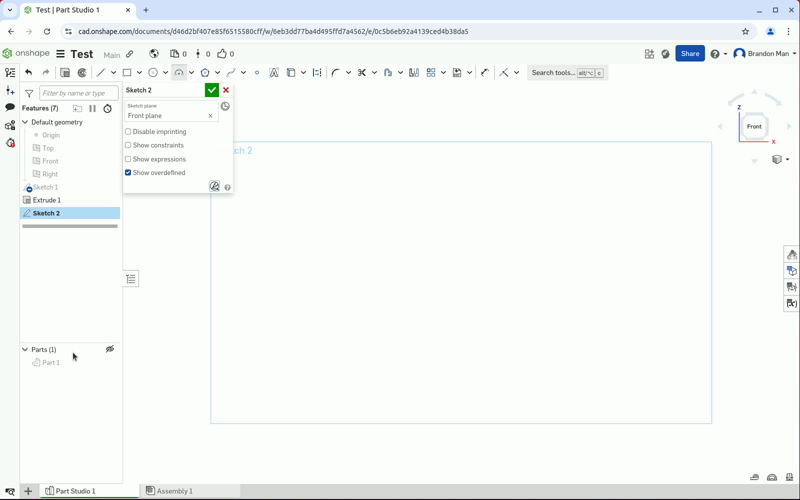
mouse_move(453, 378)
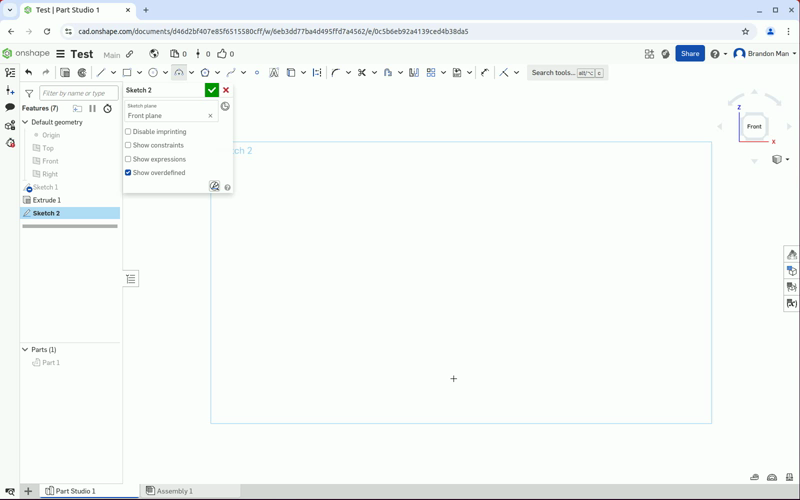
click(453, 378)
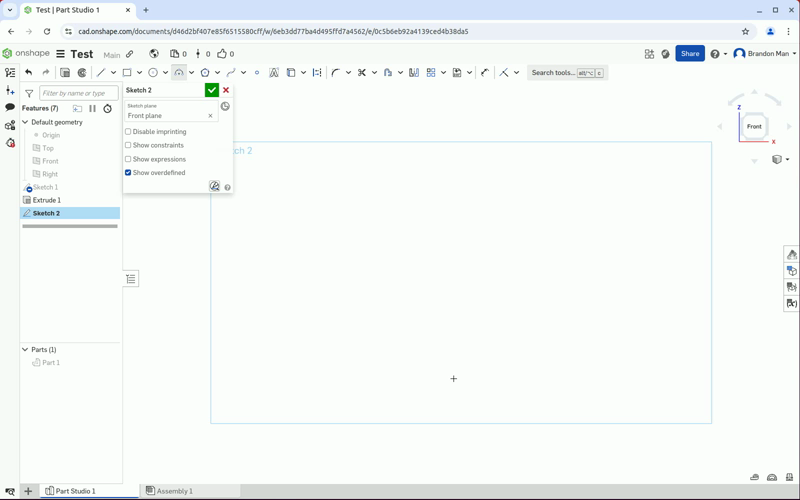
key_up(shift)
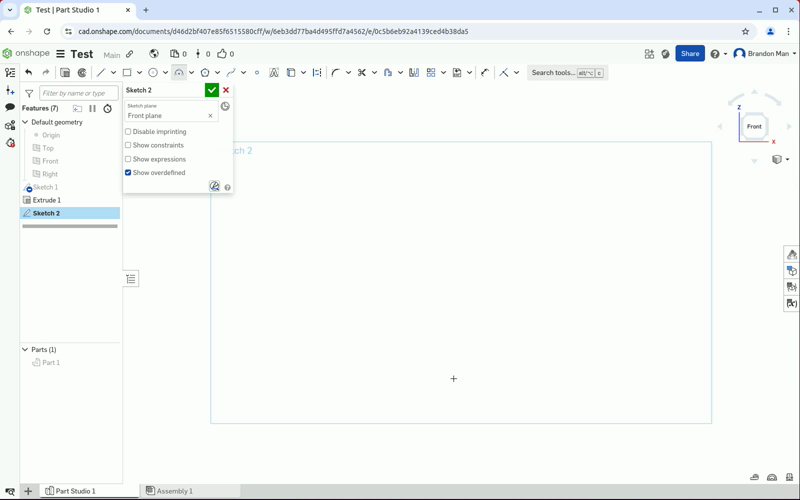
key_down(shift)
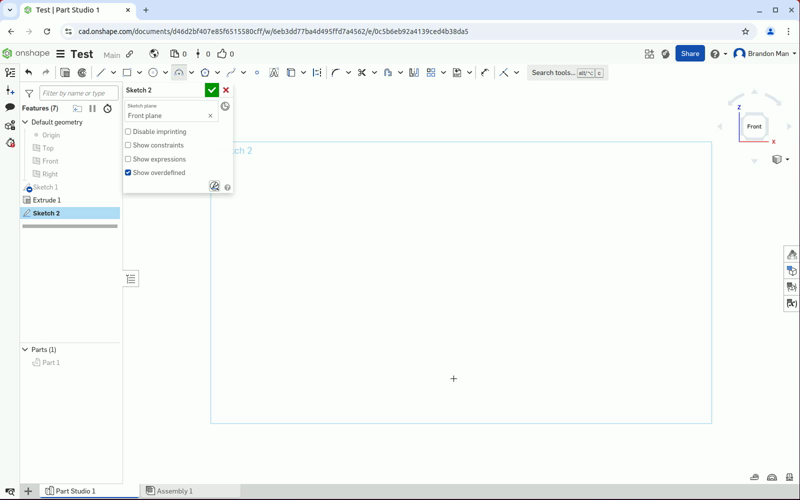
mouse_move(460, 375)
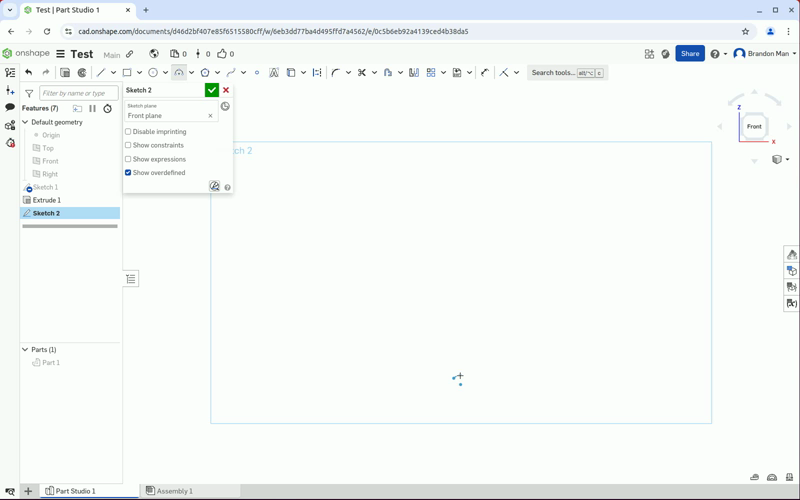
scroll(6)
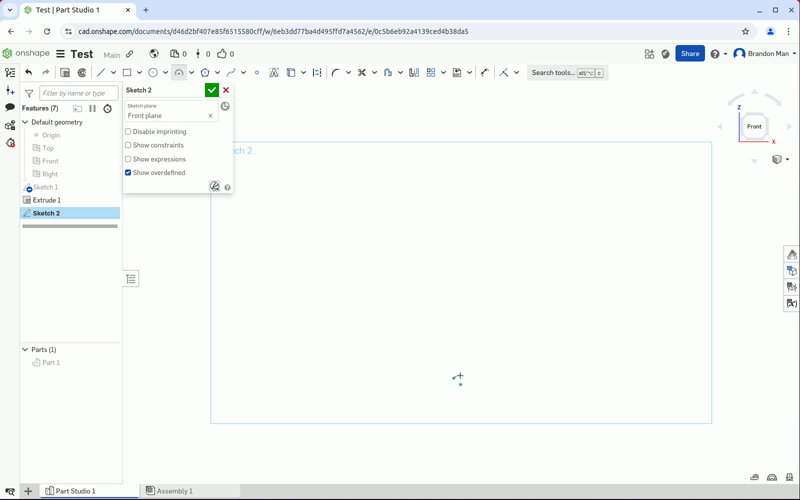
scroll(6)
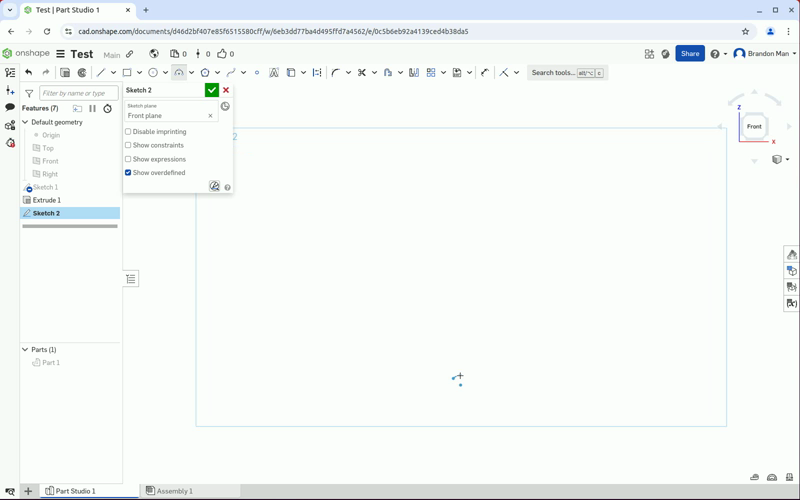
scroll(6)
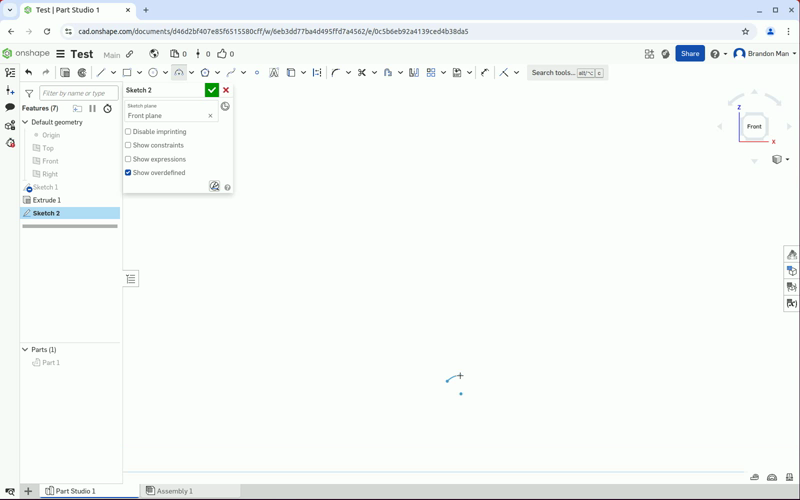
scroll(6)
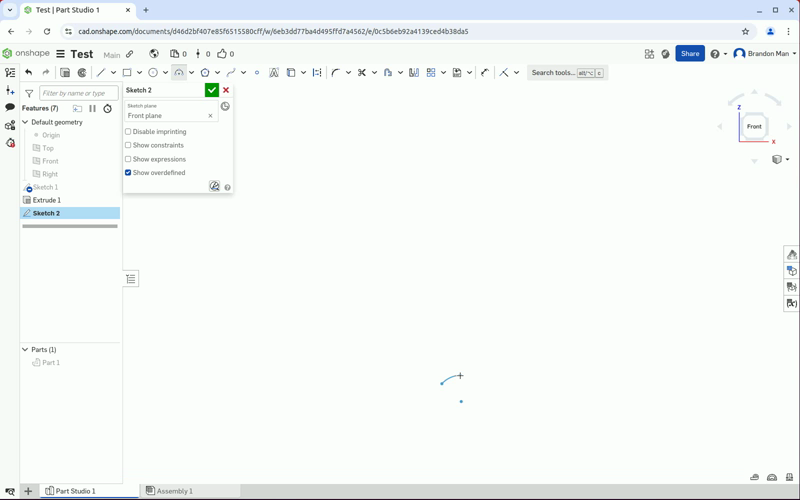
scroll(6)
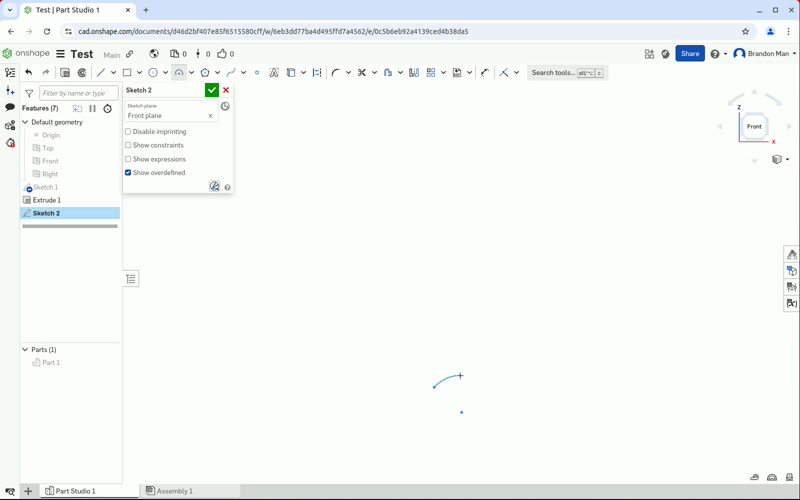
scroll(6)
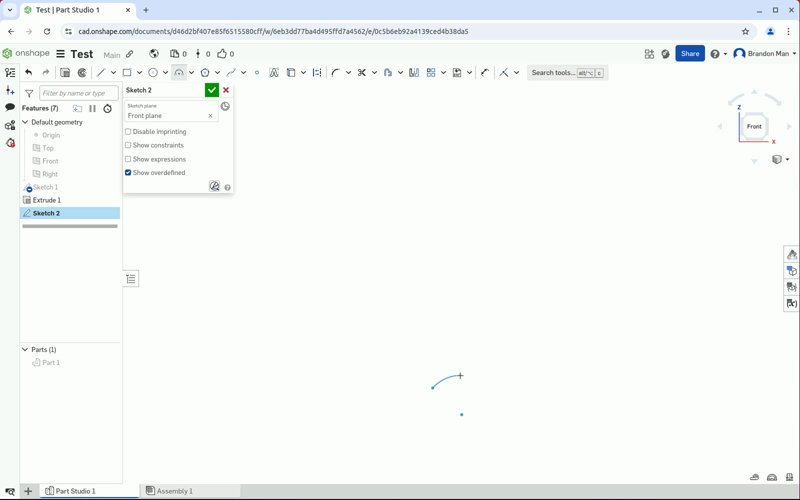
scroll(6)
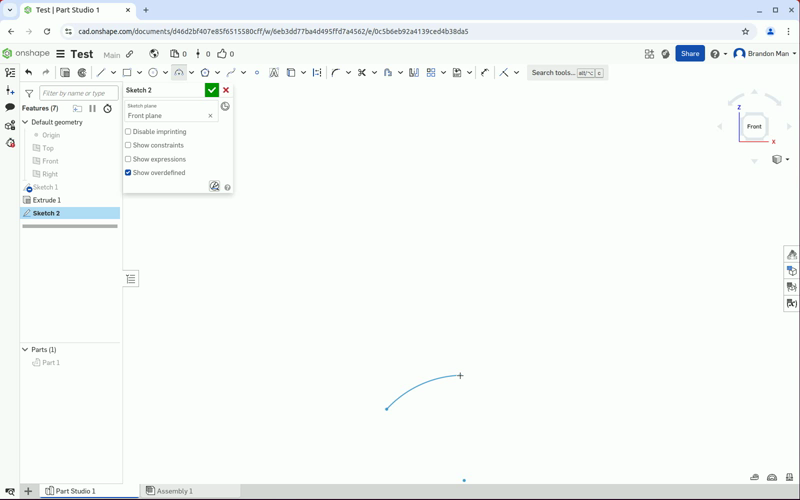
click(460, 375)
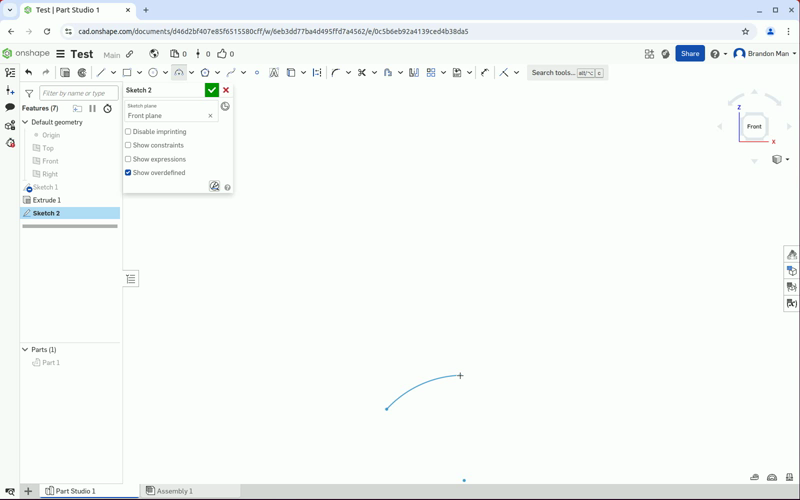
scroll(-6)
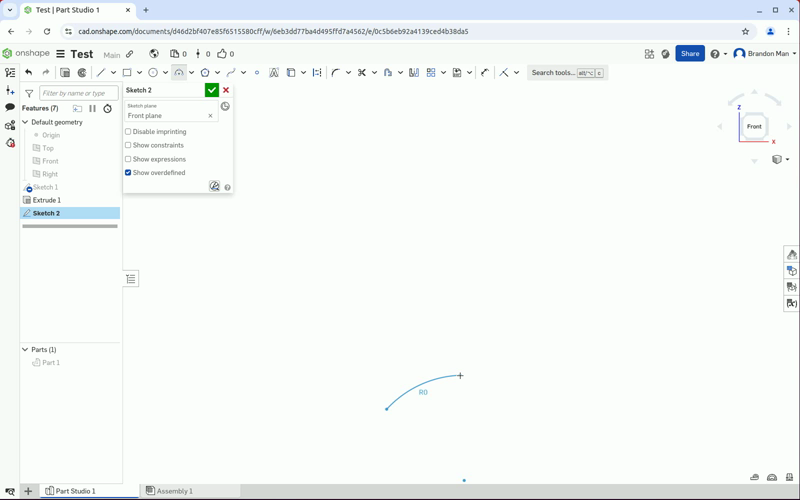
scroll(-6)
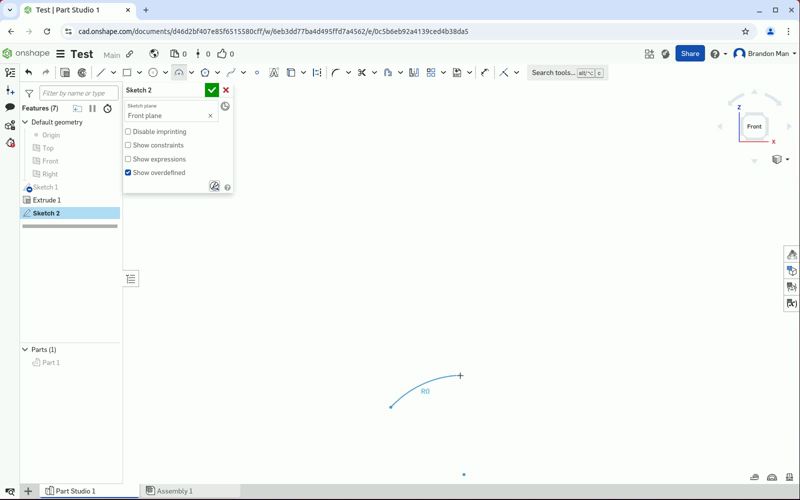
scroll(-6)
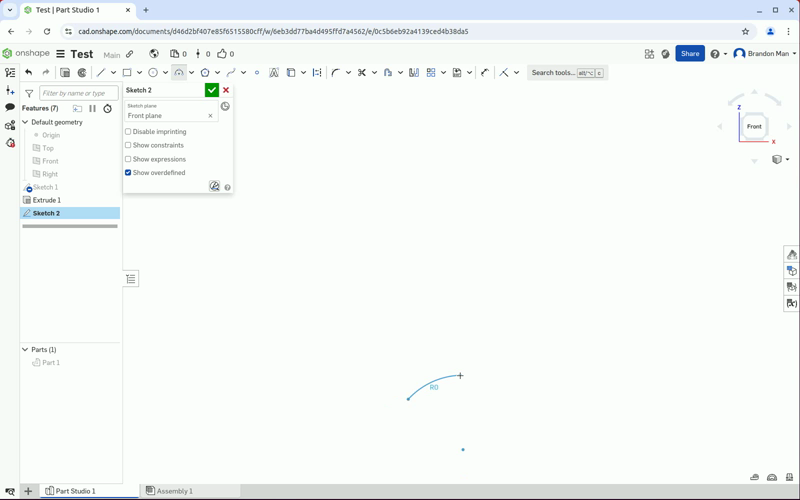
scroll(-6)
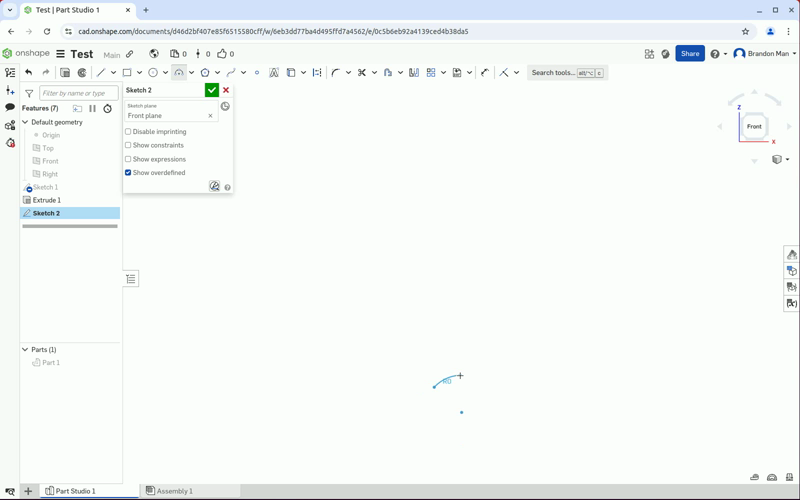
scroll(-6)
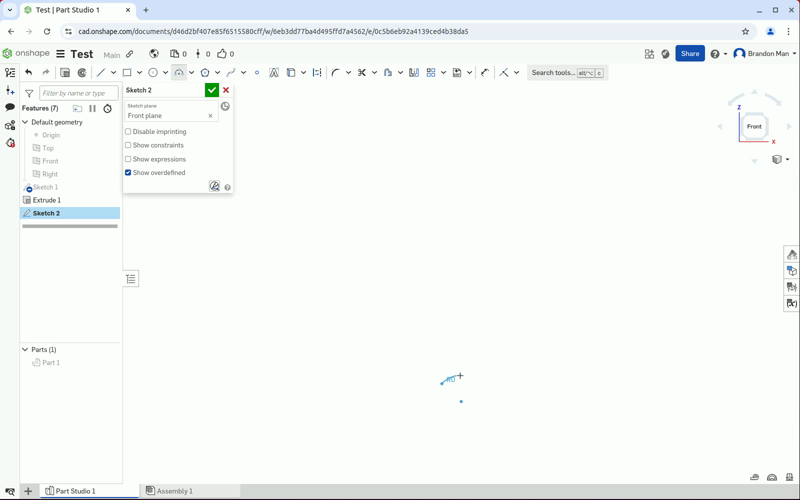
scroll(-6)
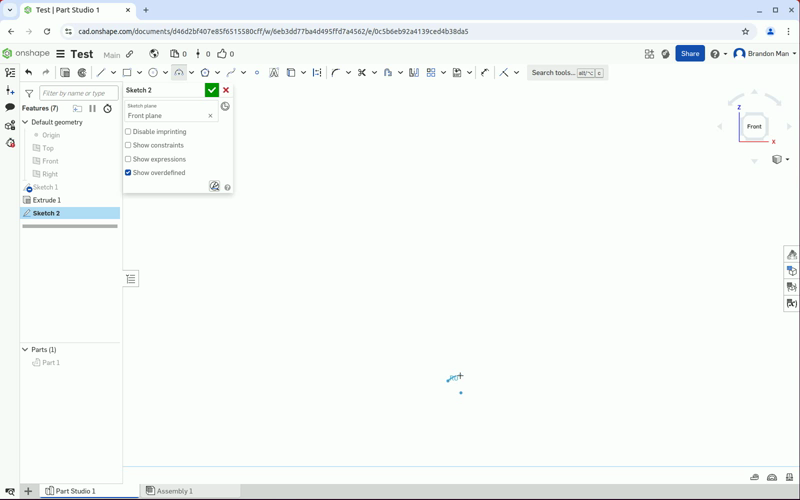
scroll(-6)
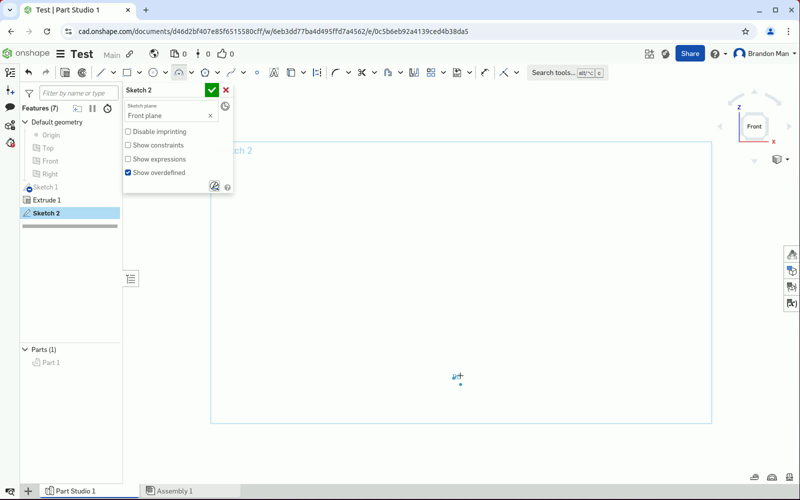
mouse_move(456, 375)
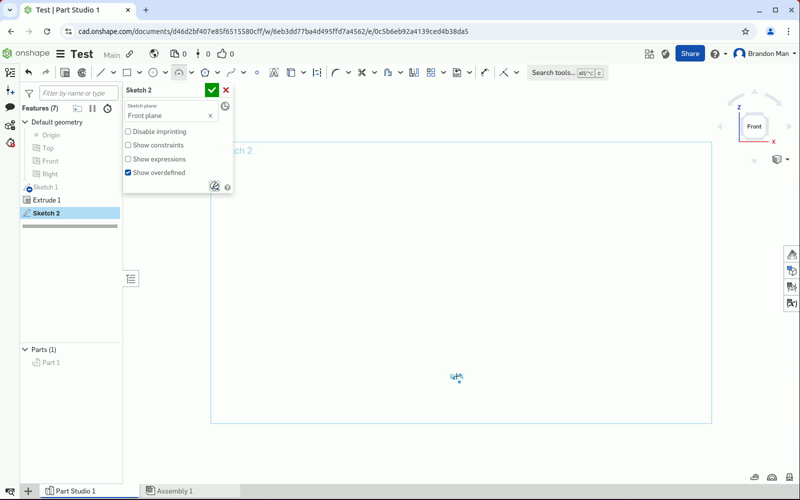
scroll(6)
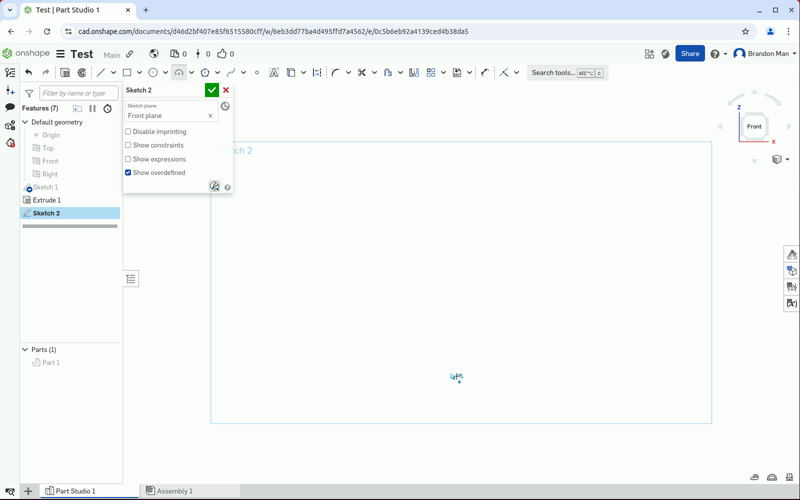
scroll(6)
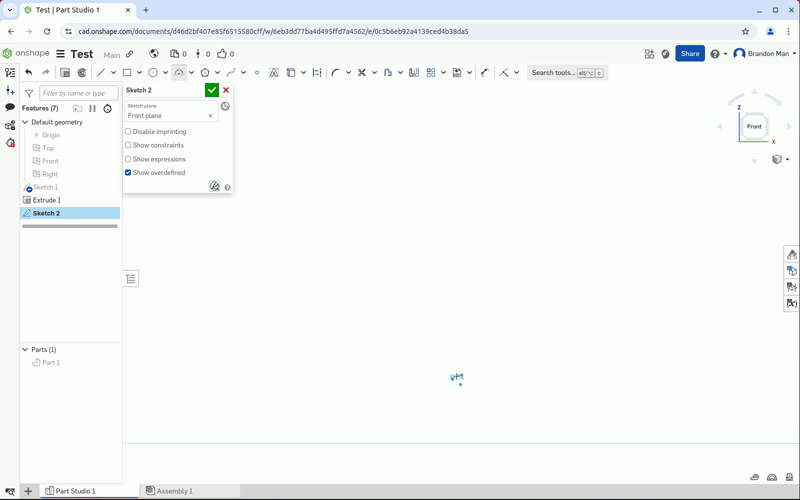
scroll(6)
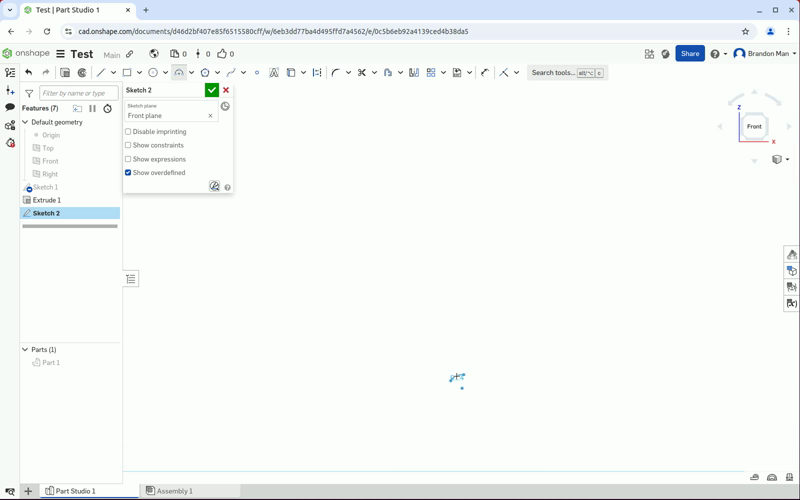
scroll(6)
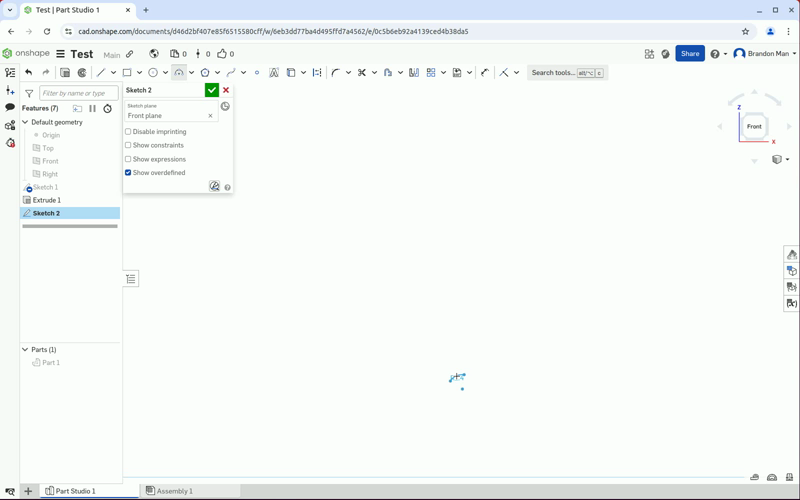
scroll(6)
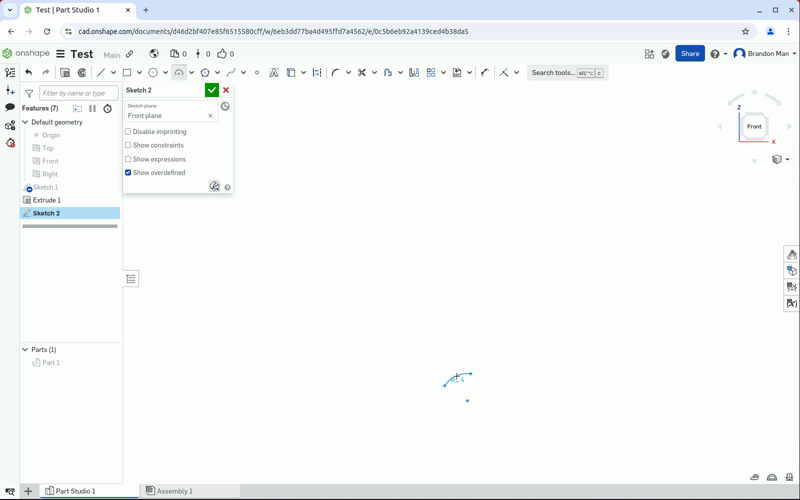
scroll(6)
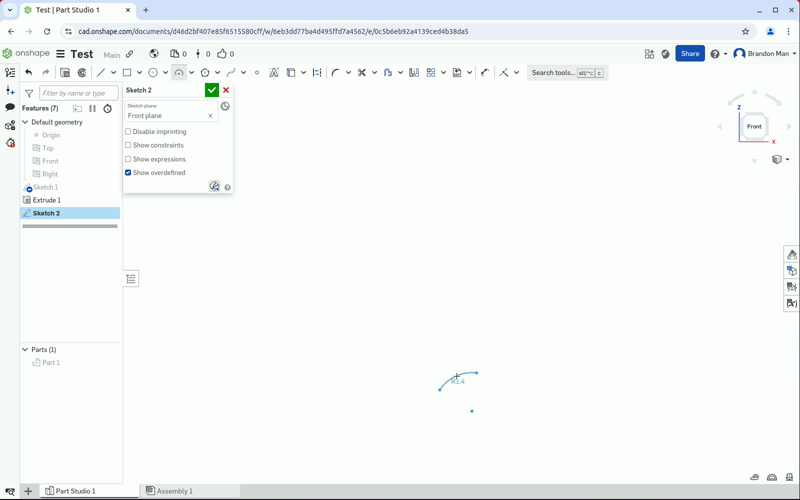
scroll(6)
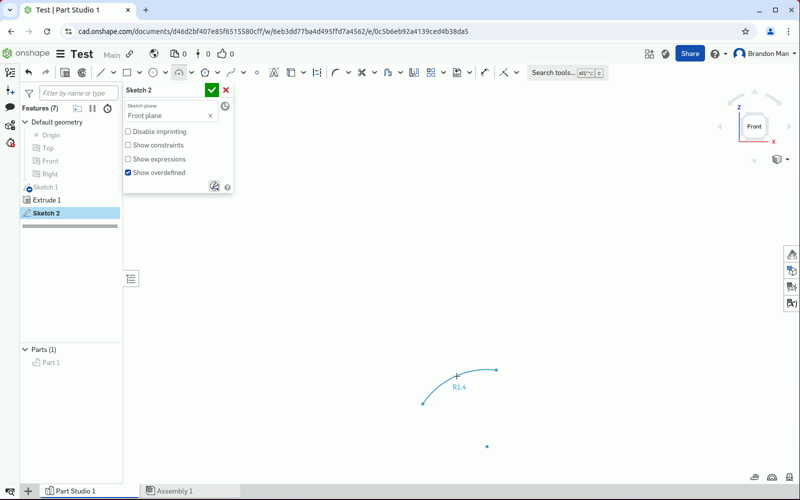
click(456, 375)
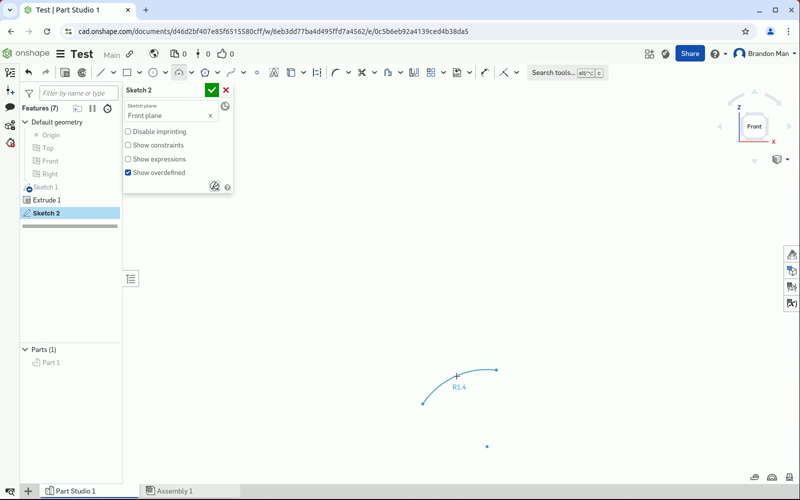
scroll(-6)
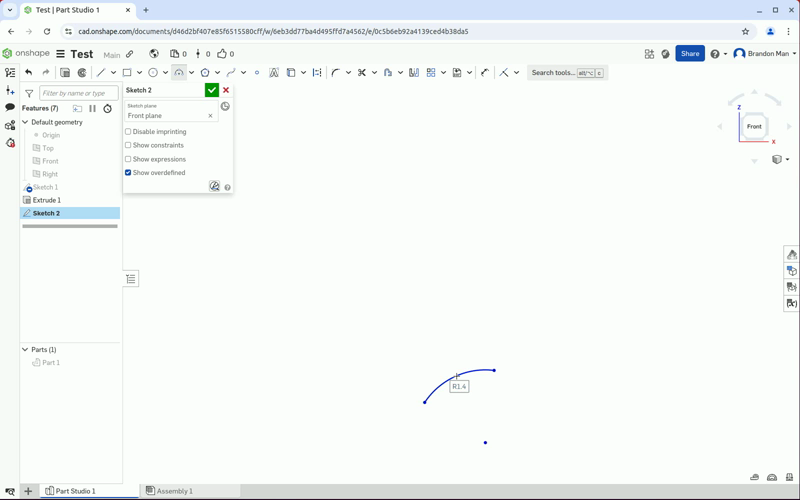
scroll(-6)
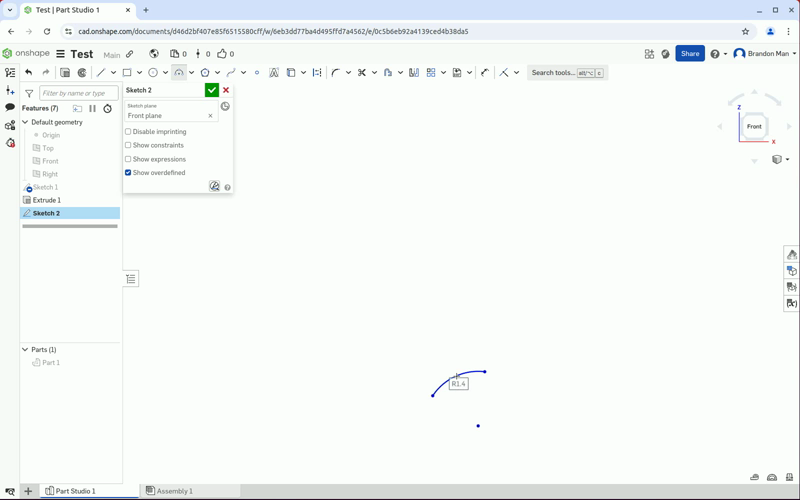
scroll(-6)
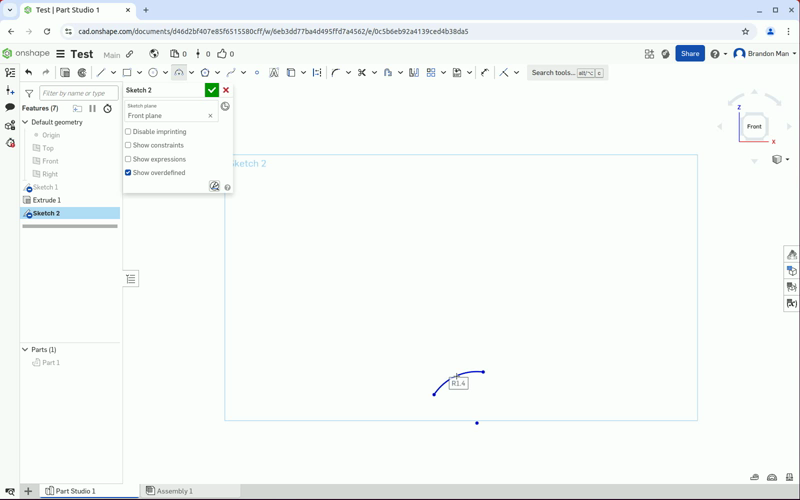
scroll(-6)
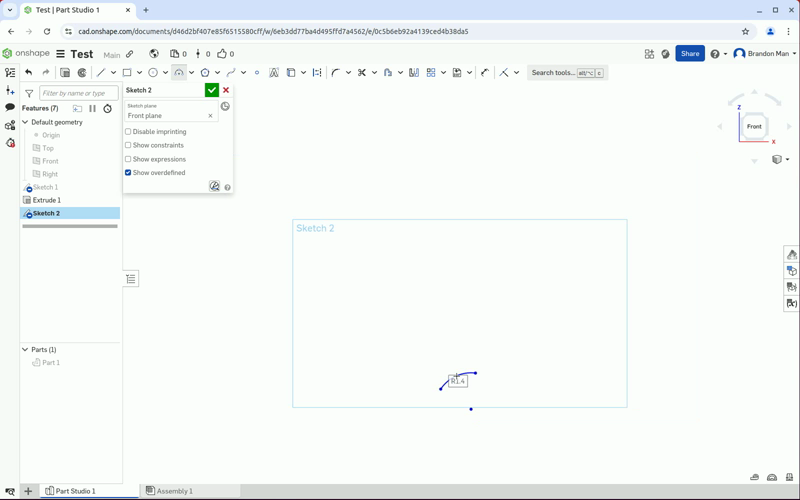
scroll(-6)
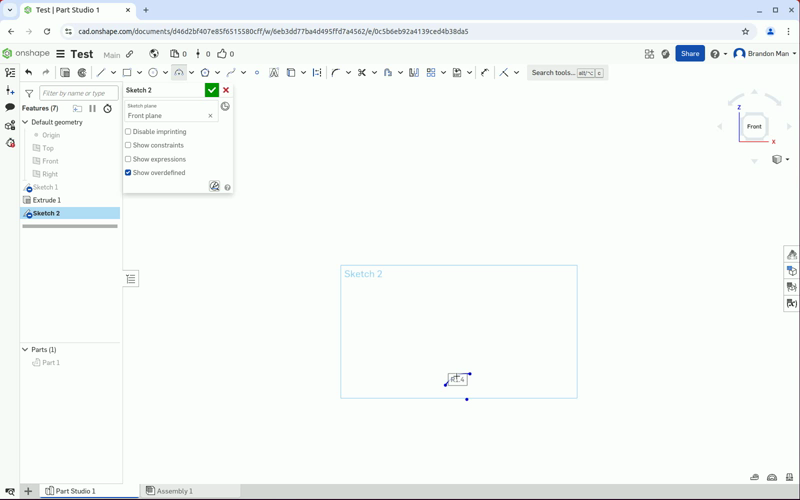
scroll(-6)
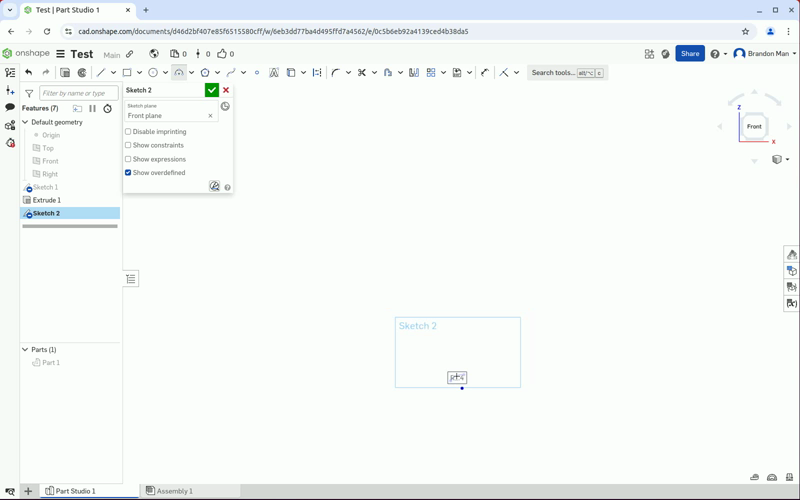
scroll(-6)
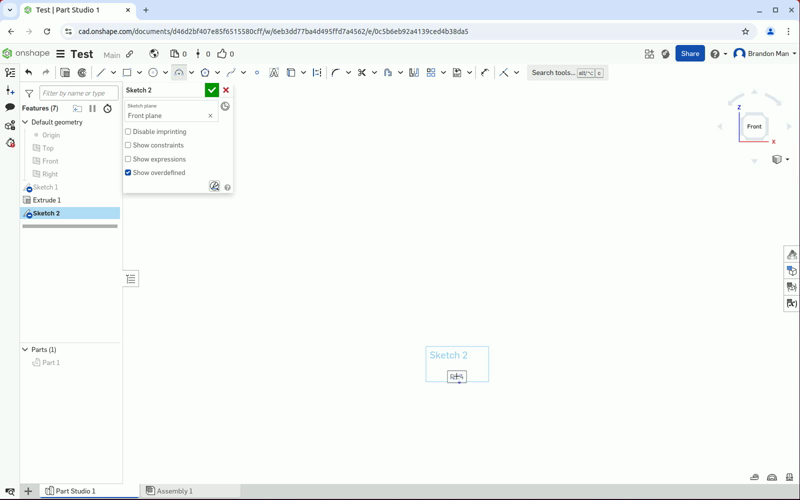
key_up(shift)
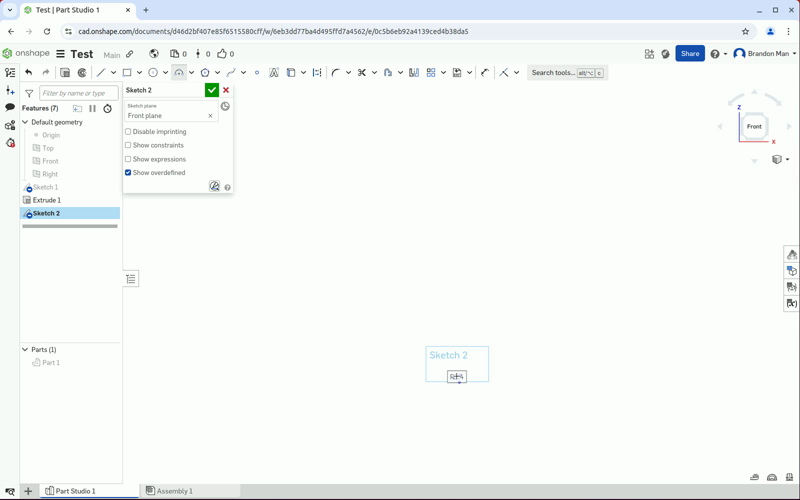
key(esc)
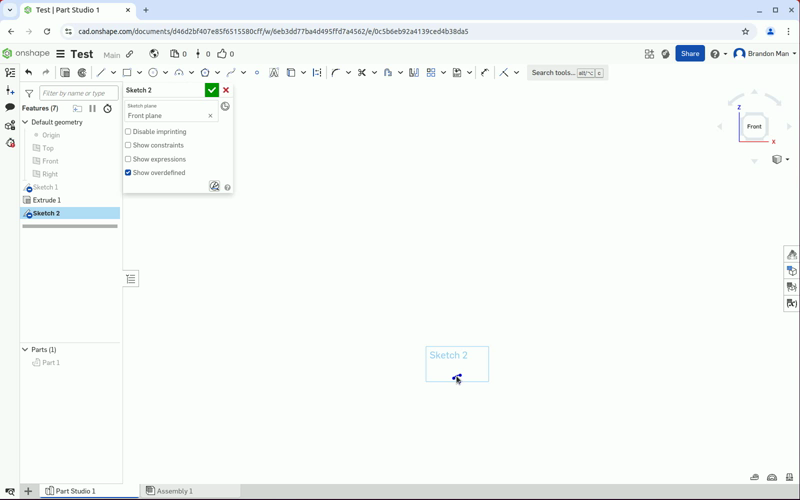
key(l)
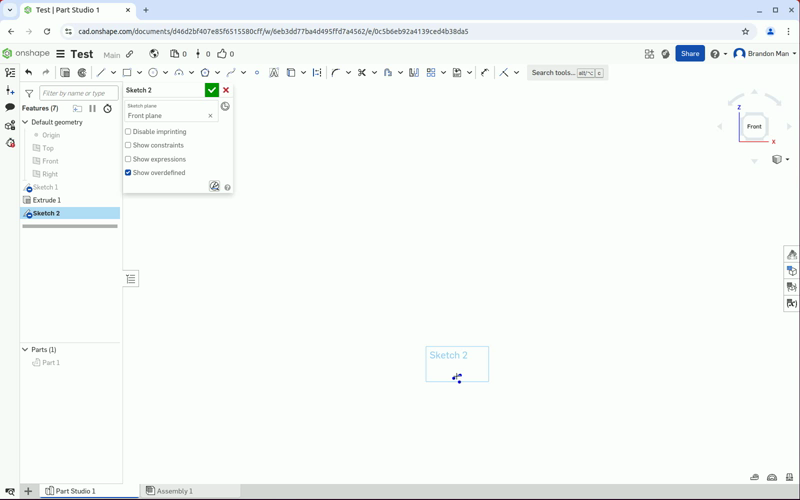
mouse_move(460, 375)
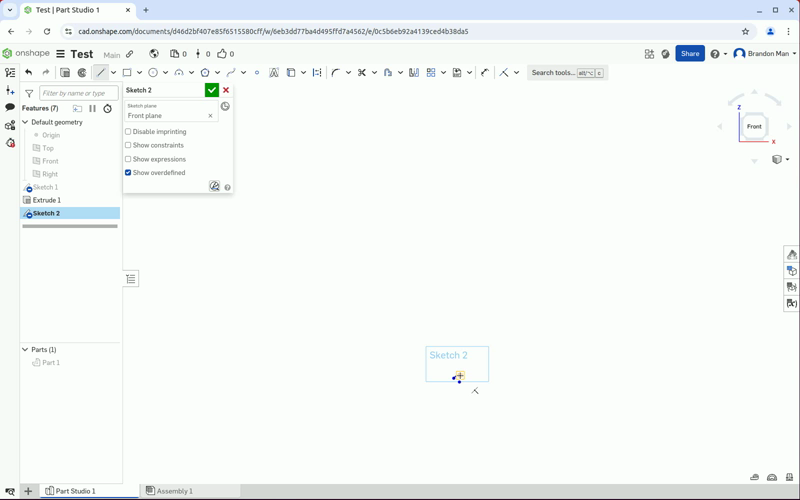
scroll(6)
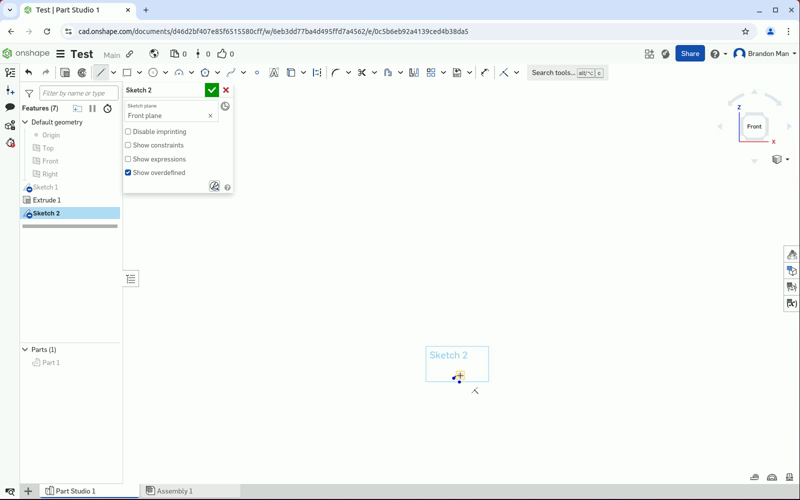
scroll(6)
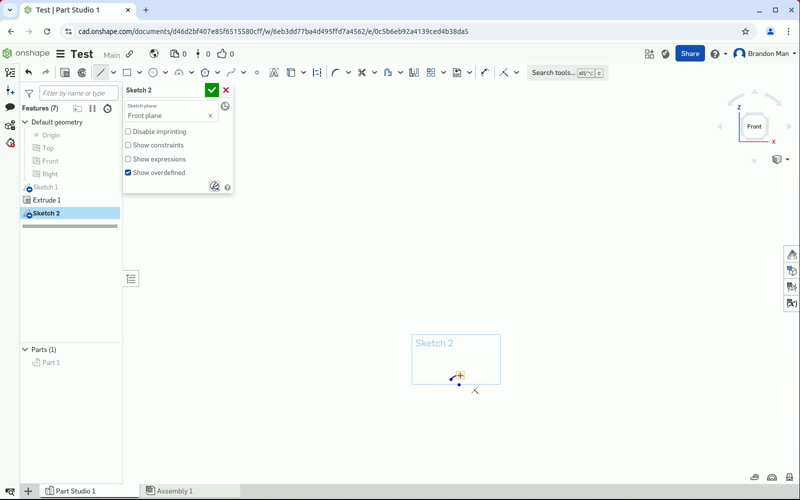
scroll(6)
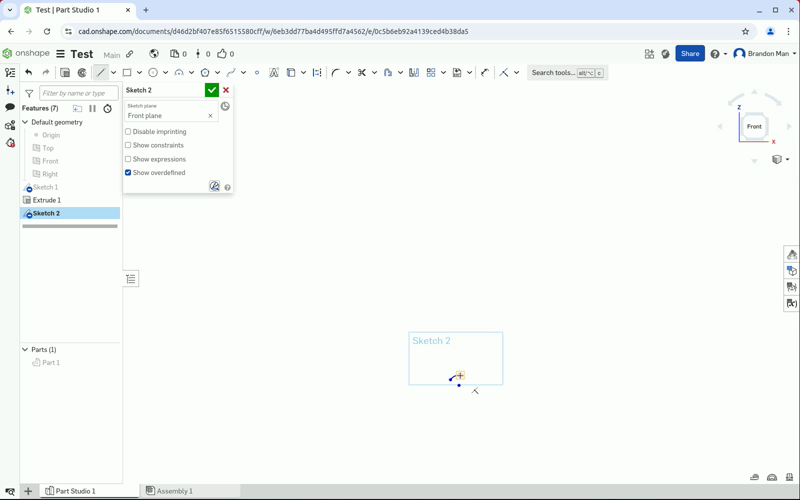
scroll(6)
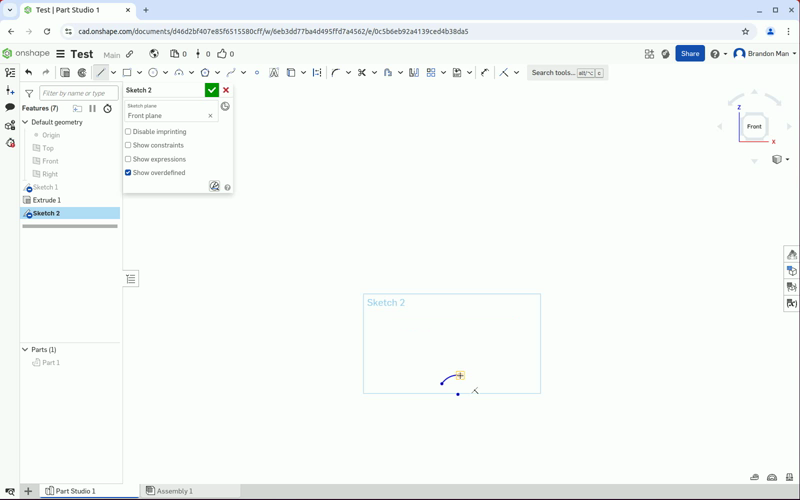
scroll(6)
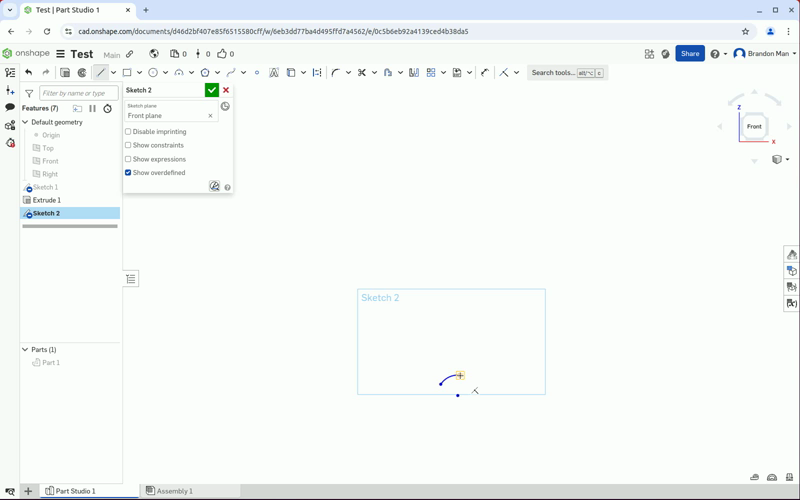
scroll(6)
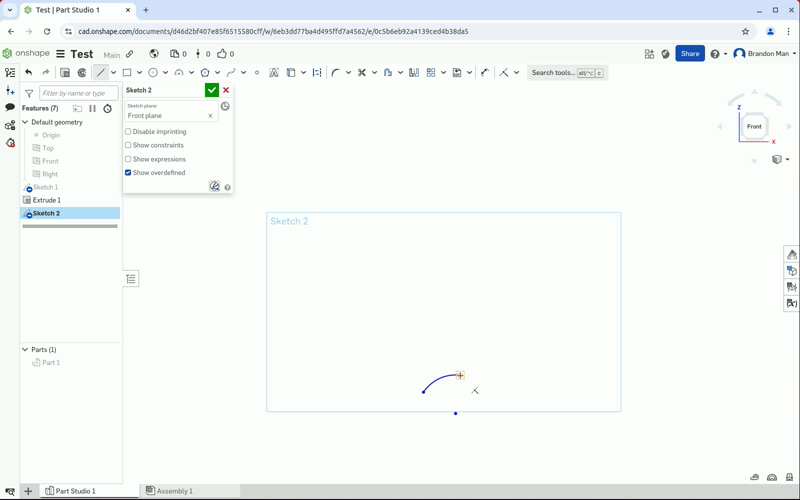
scroll(6)
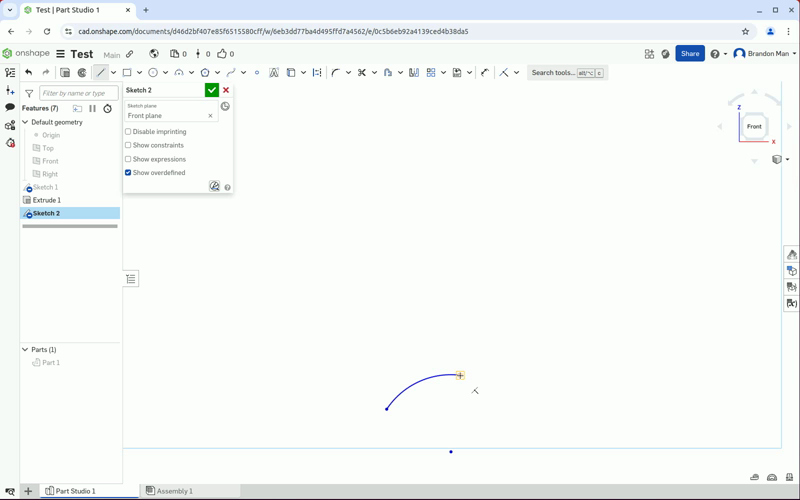
click(460, 375)
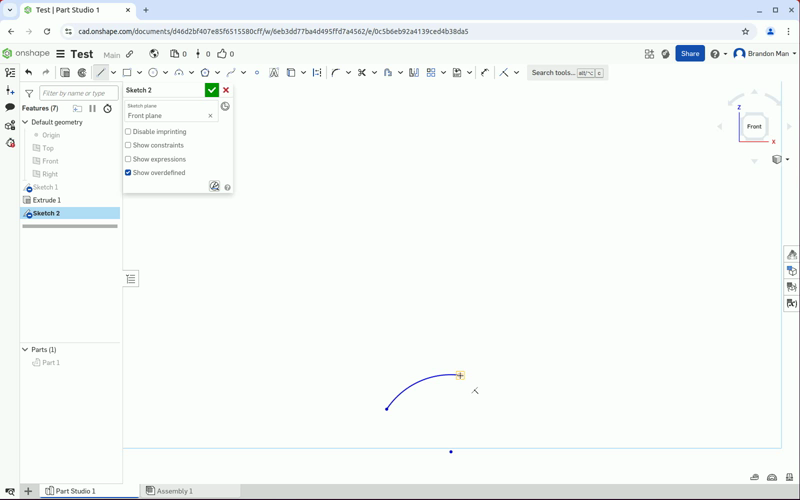
scroll(-6)
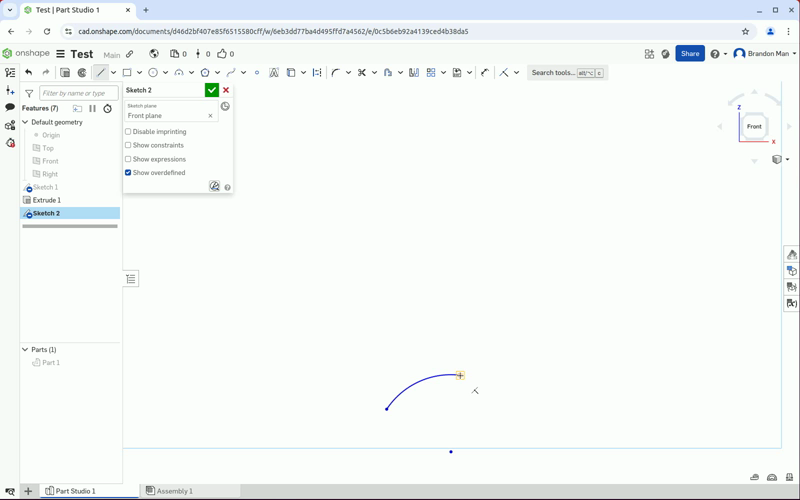
scroll(-6)
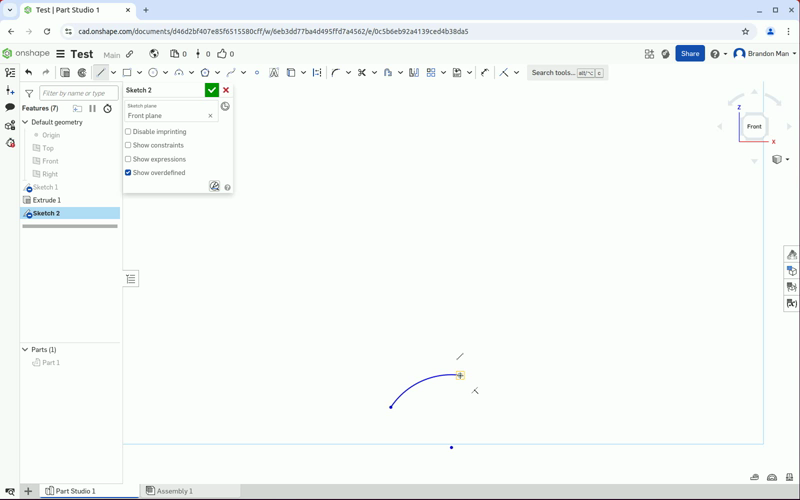
scroll(-6)
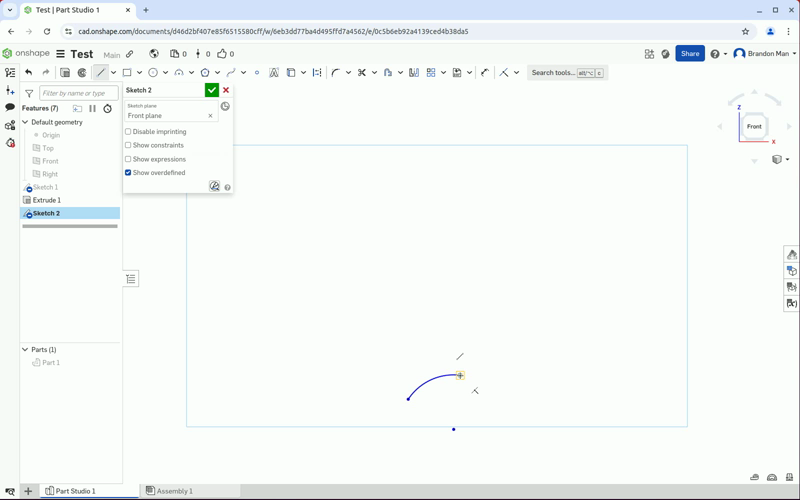
scroll(-6)
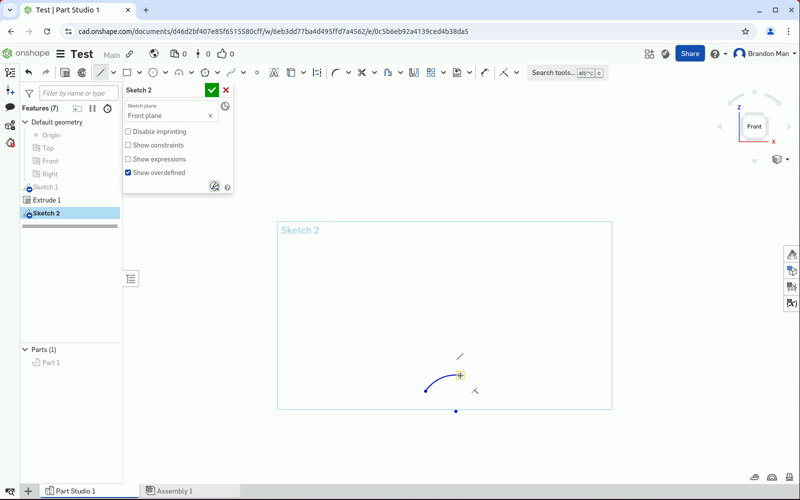
scroll(-6)
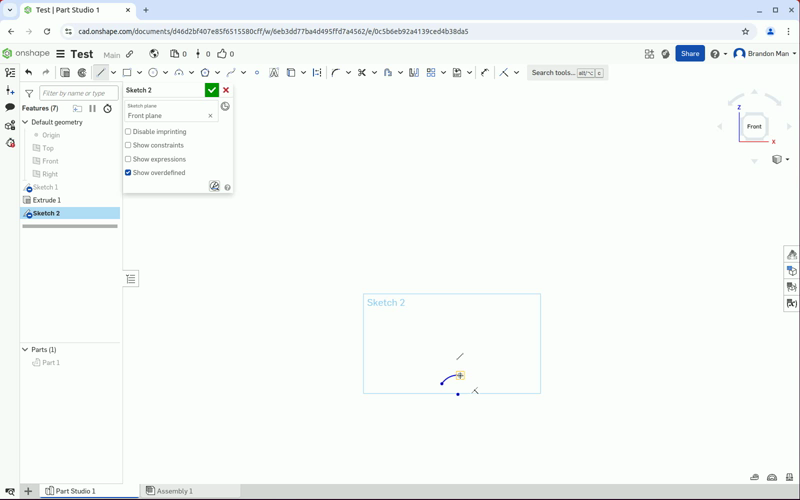
scroll(-6)
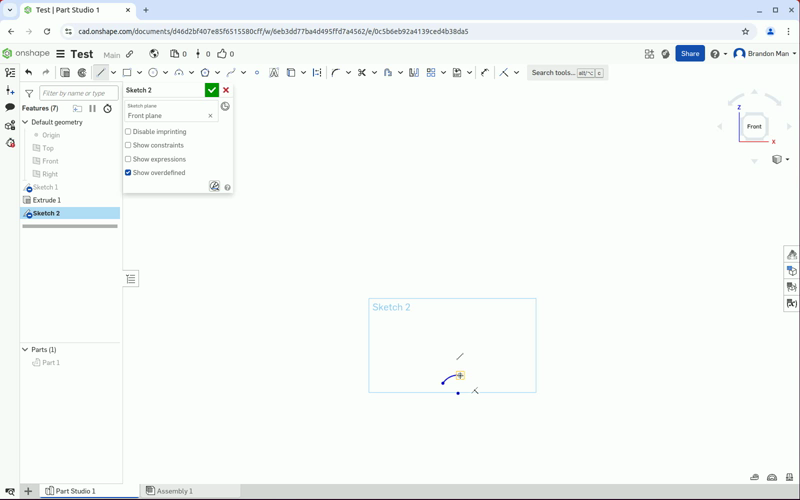
scroll(-6)
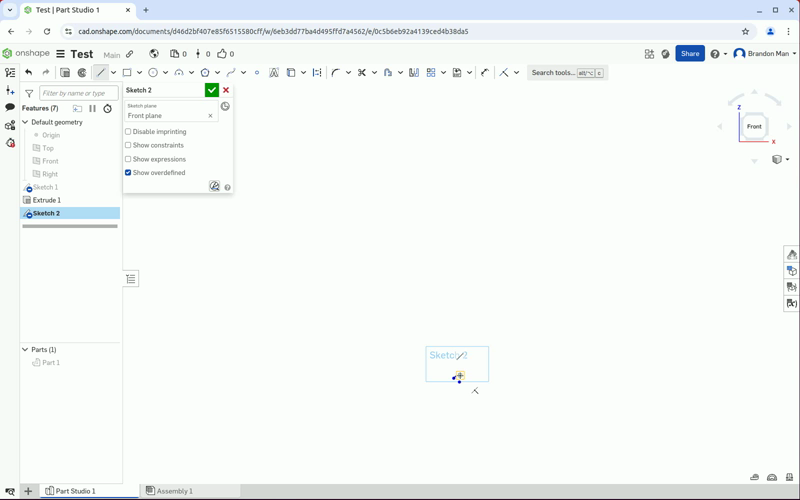
key_down(shift)
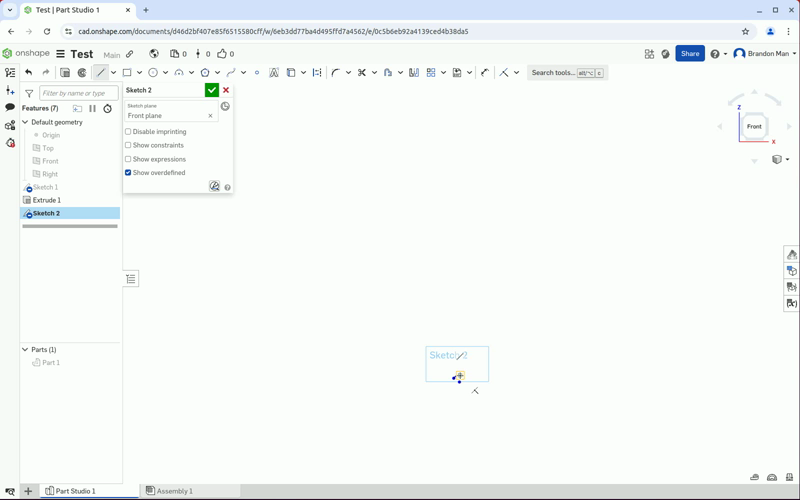
mouse_move(460, 293)
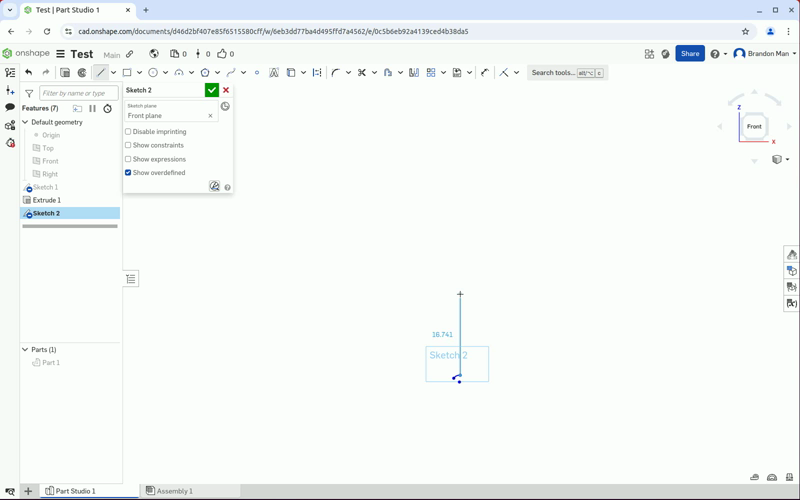
click(460, 293)
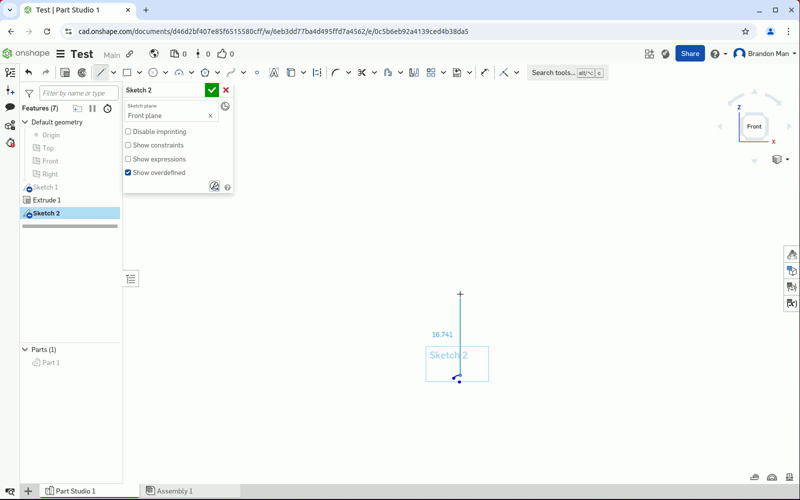
key_up(shift)
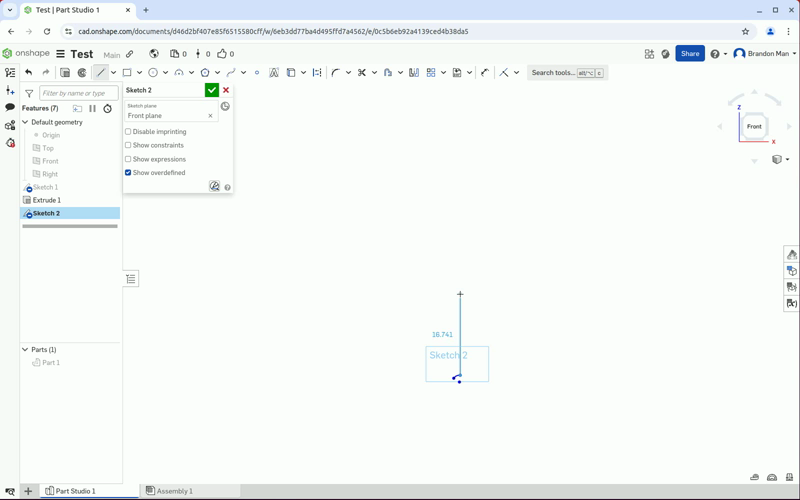
key(esc)
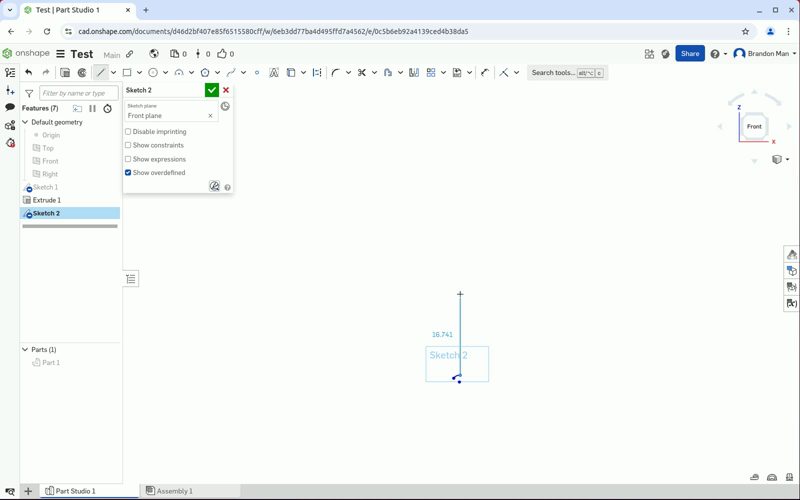
key(a)
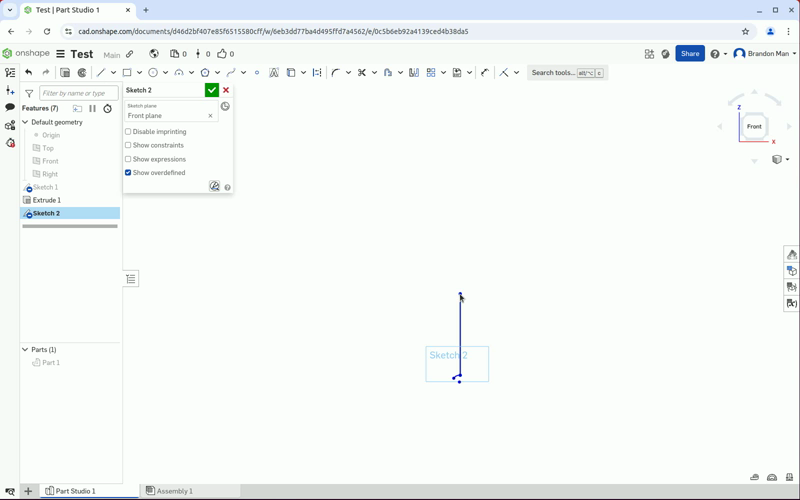
mouse_move(460, 293)
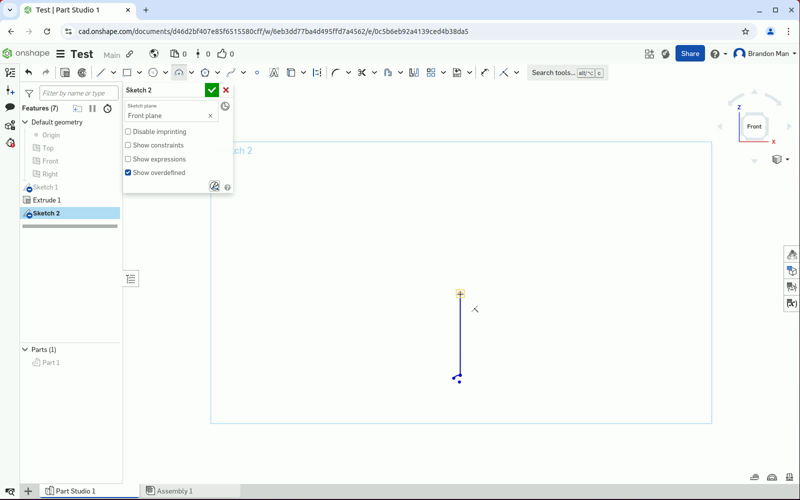
click(460, 293)
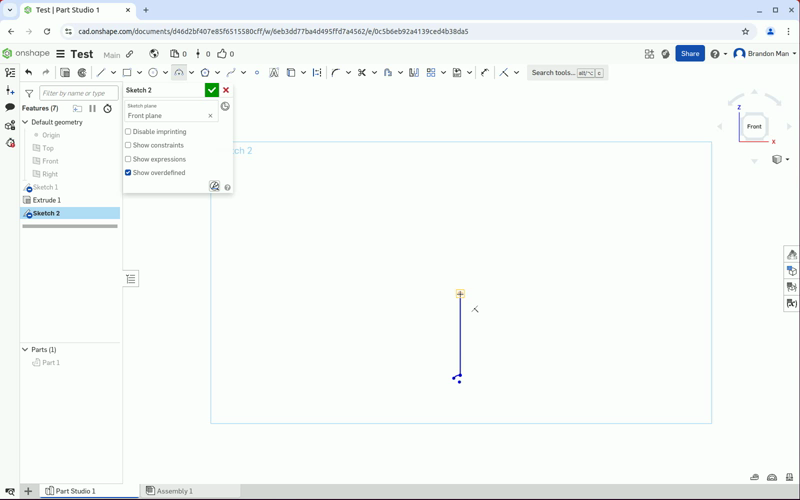
key_down(shift)
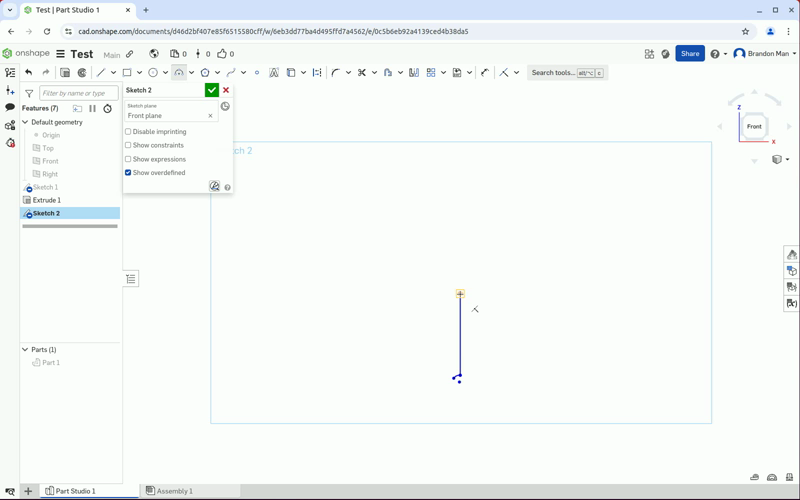
mouse_move(453, 291)
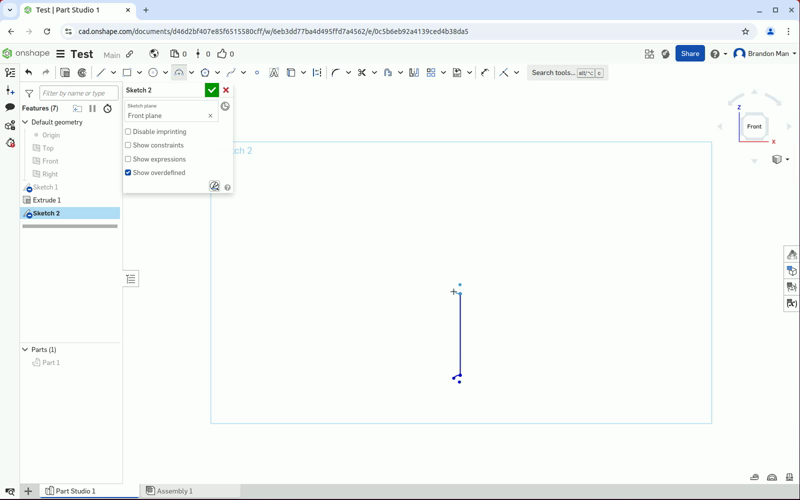
scroll(6)
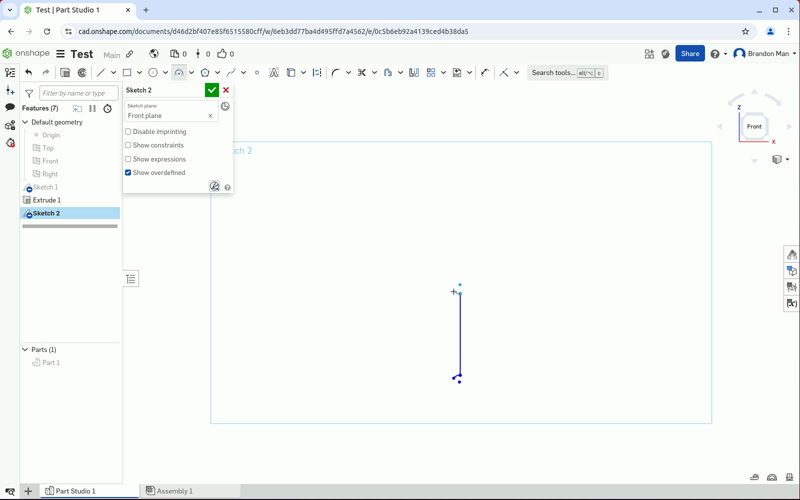
scroll(6)
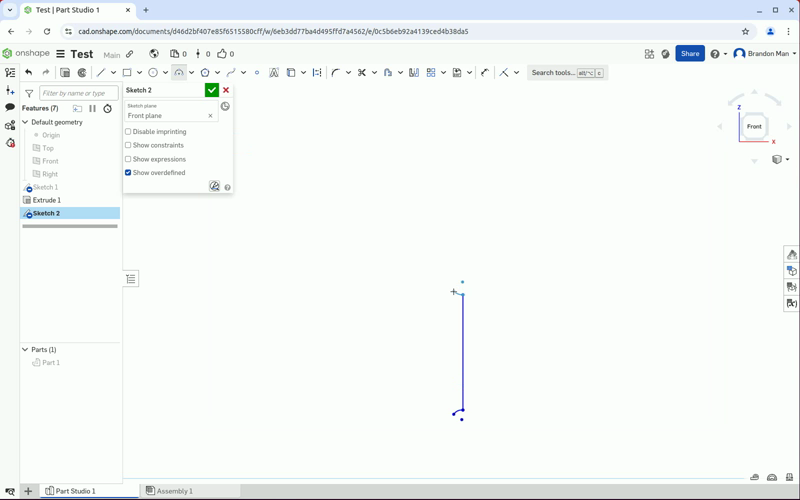
scroll(6)
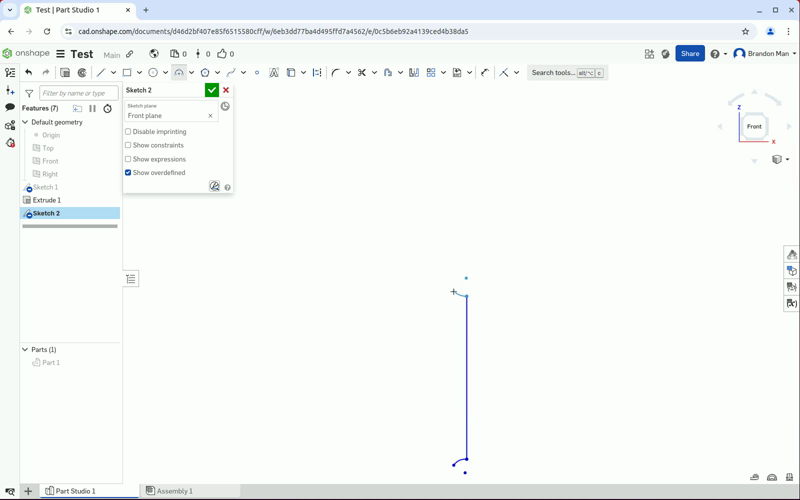
scroll(6)
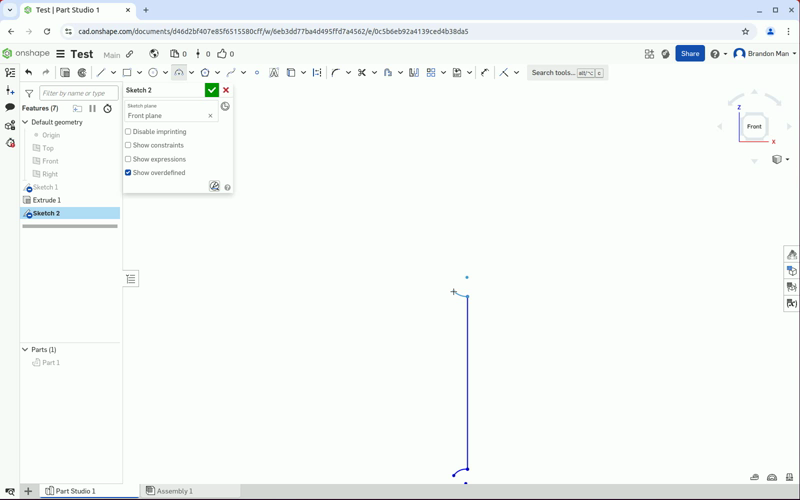
scroll(6)
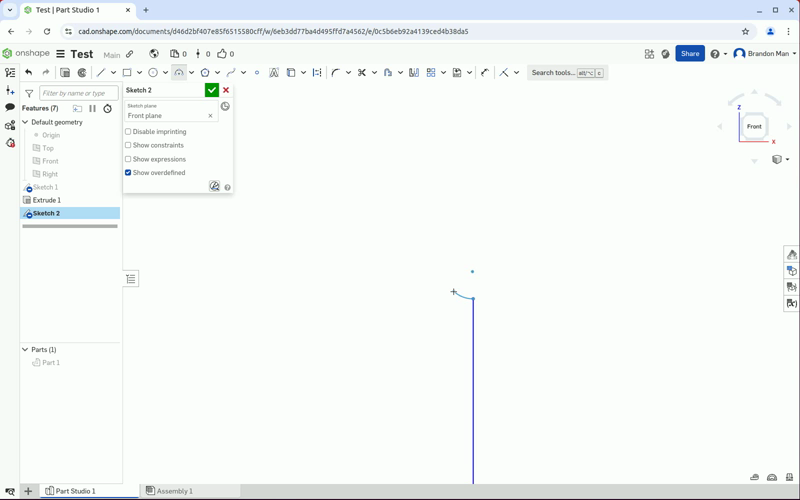
scroll(6)
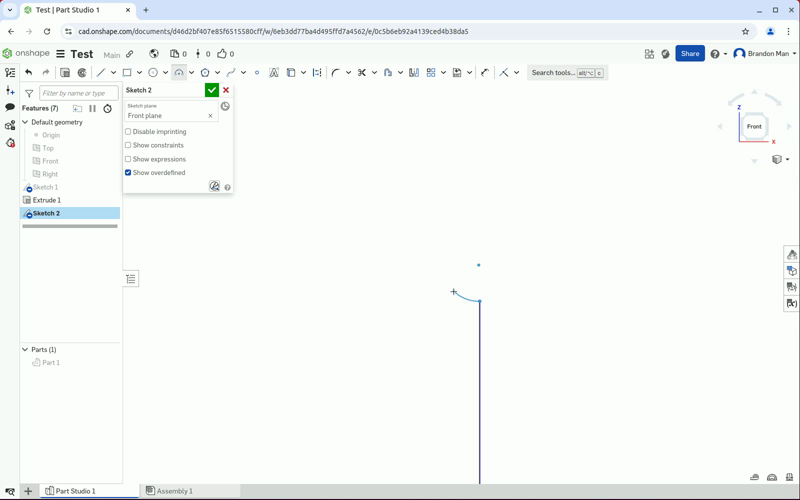
scroll(6)
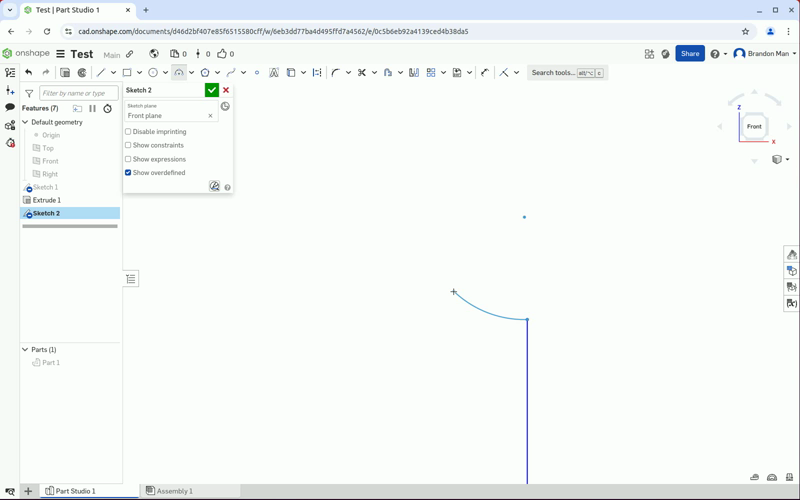
click(453, 291)
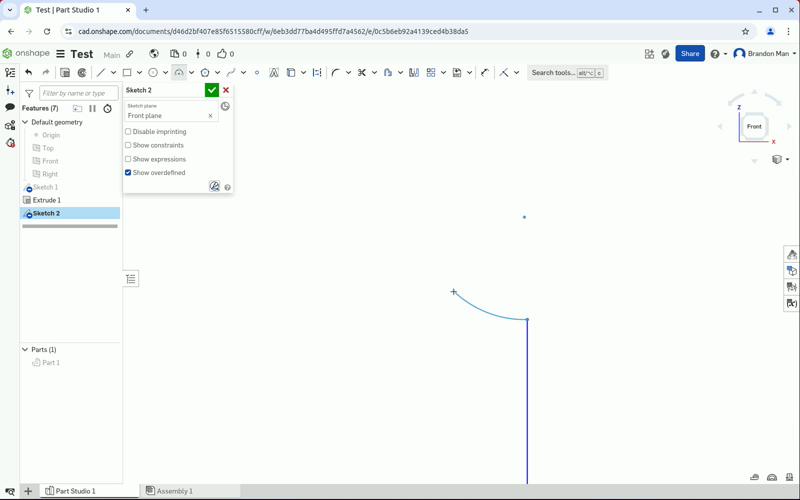
scroll(-6)
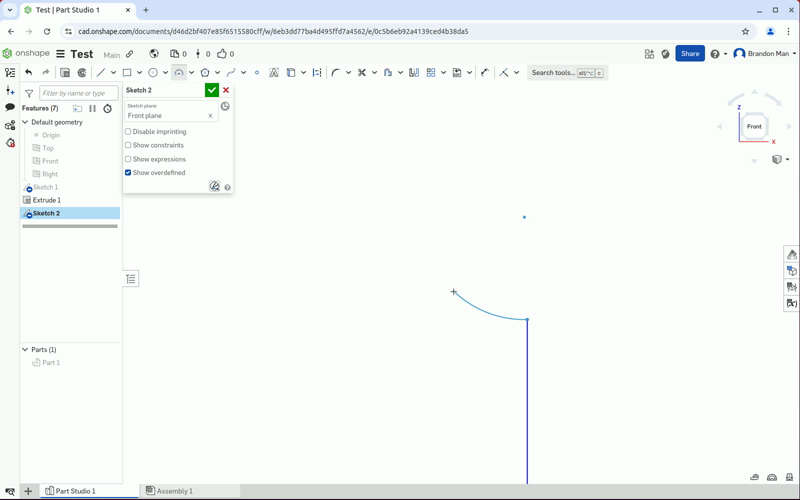
scroll(-6)
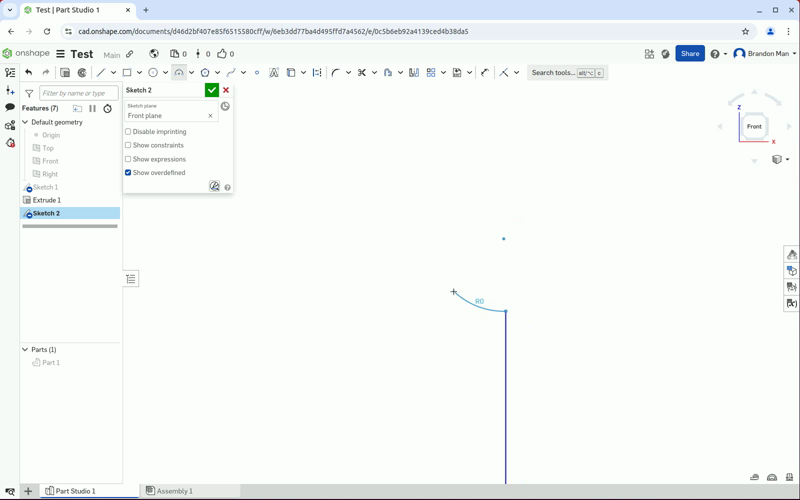
scroll(-6)
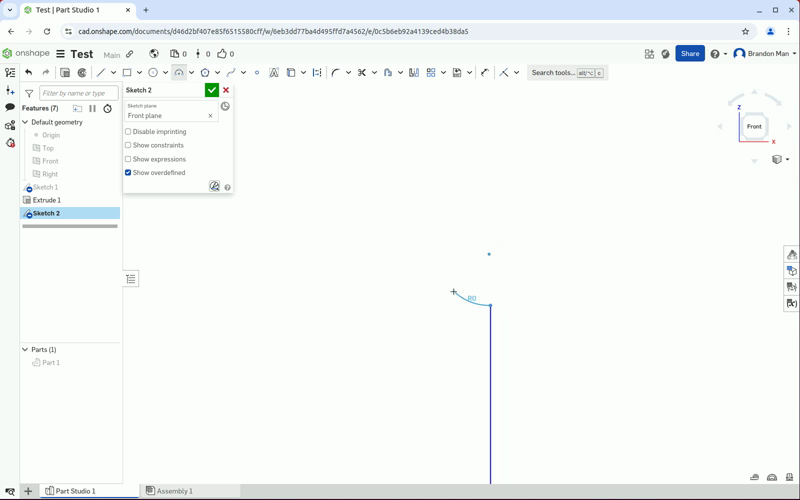
scroll(-6)
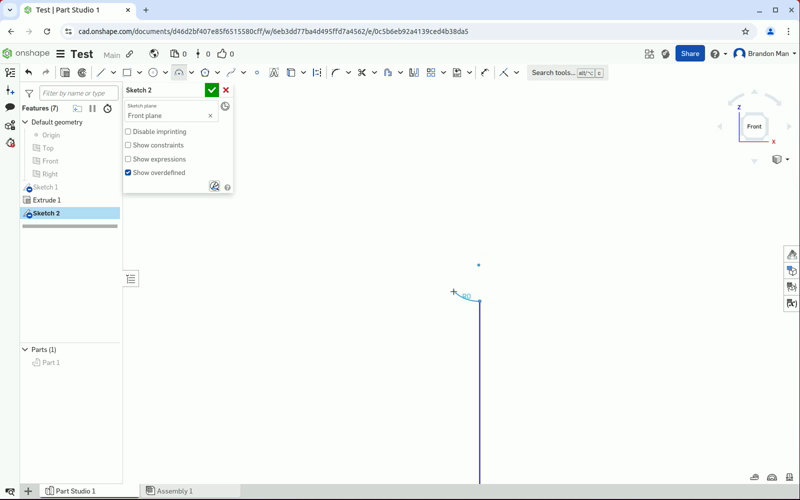
scroll(-6)
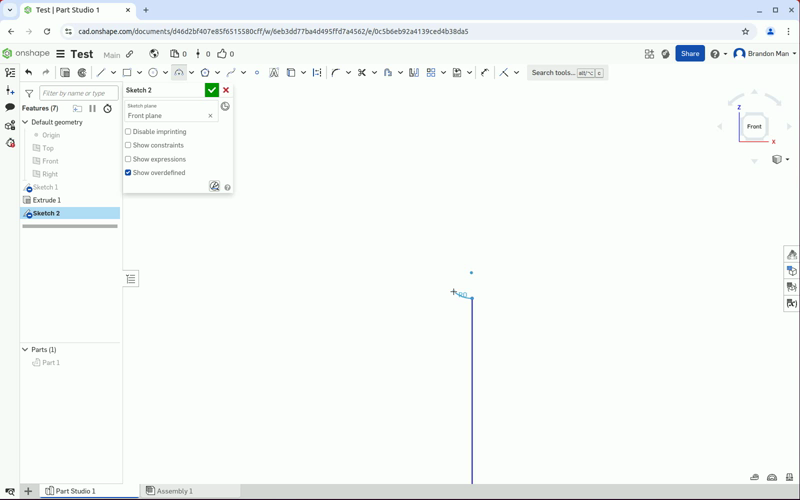
scroll(-6)
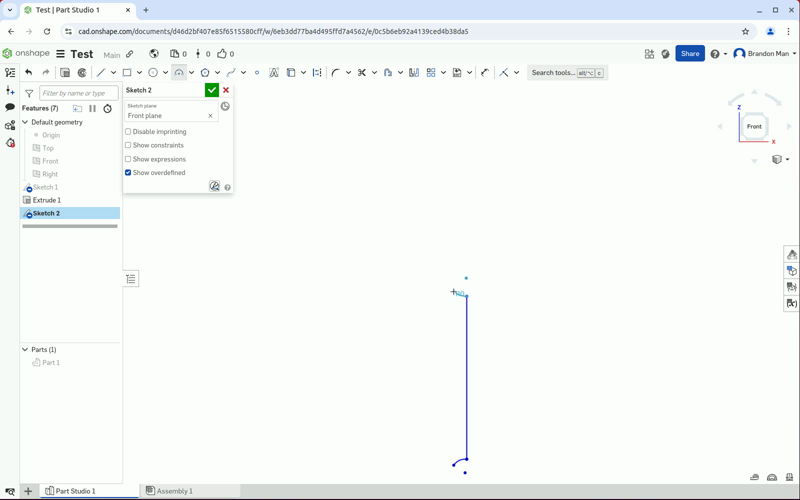
scroll(-6)
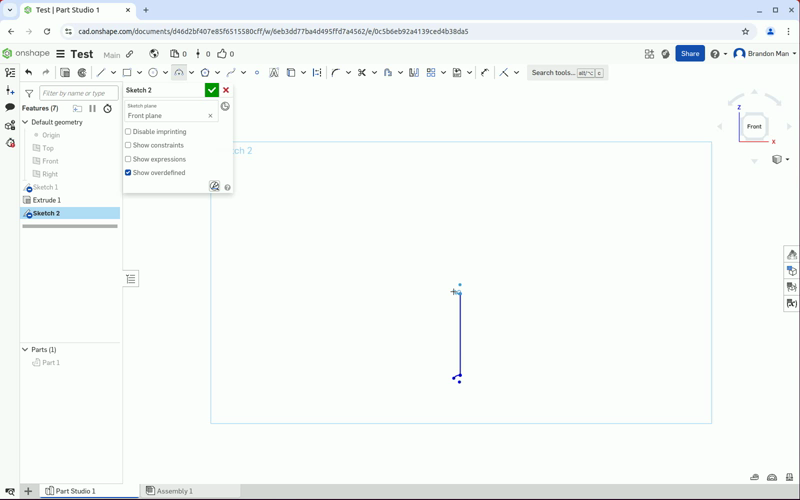
mouse_move(456, 292)
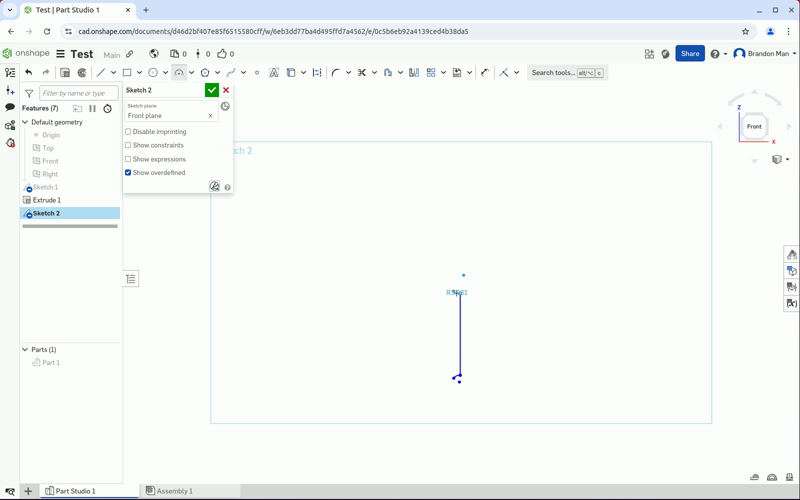
scroll(6)
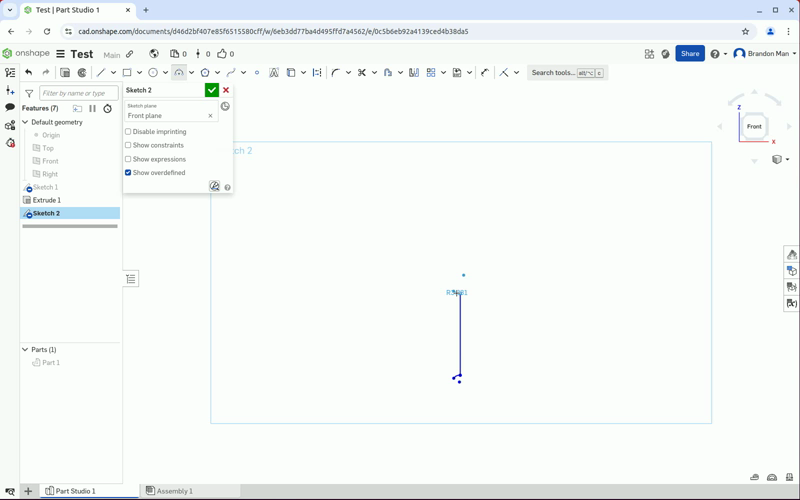
scroll(6)
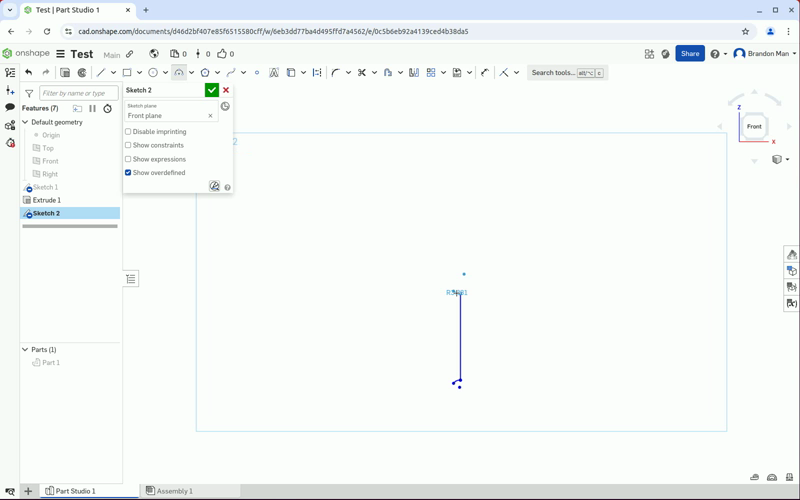
scroll(6)
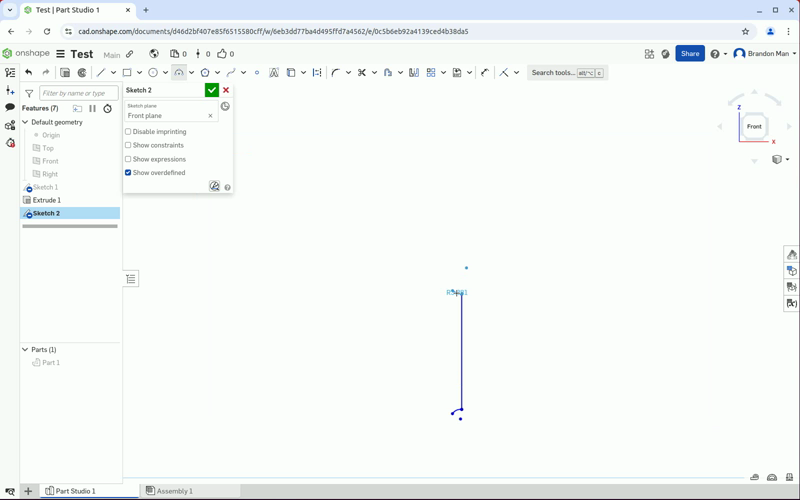
scroll(6)
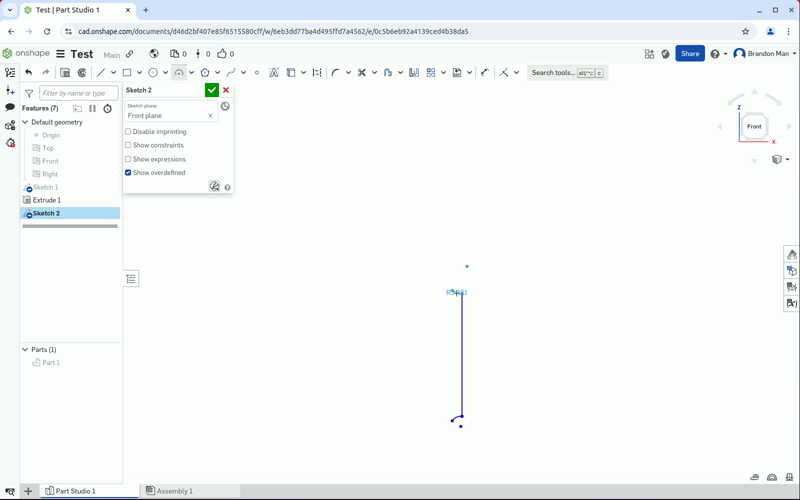
scroll(6)
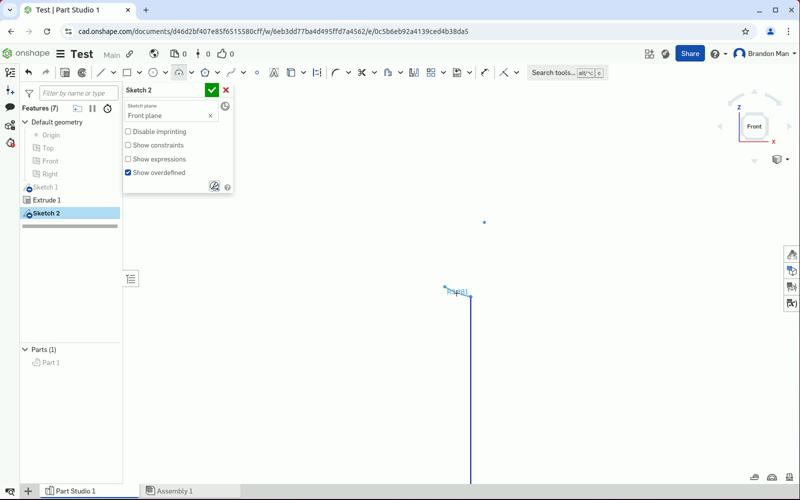
scroll(6)
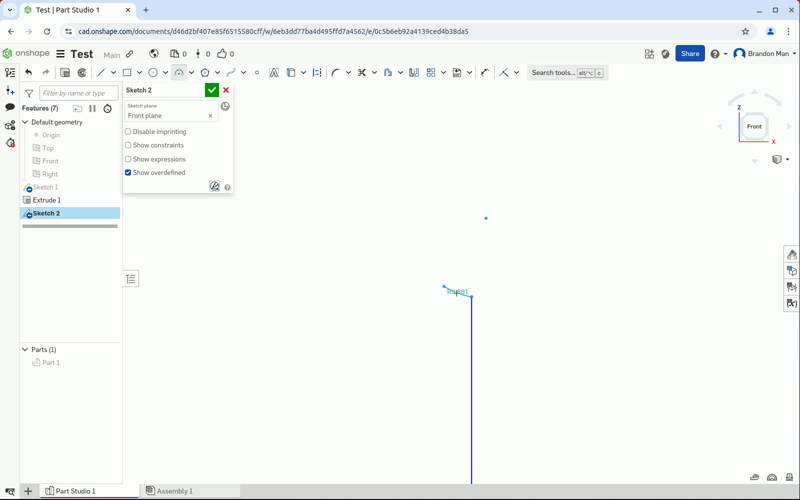
scroll(6)
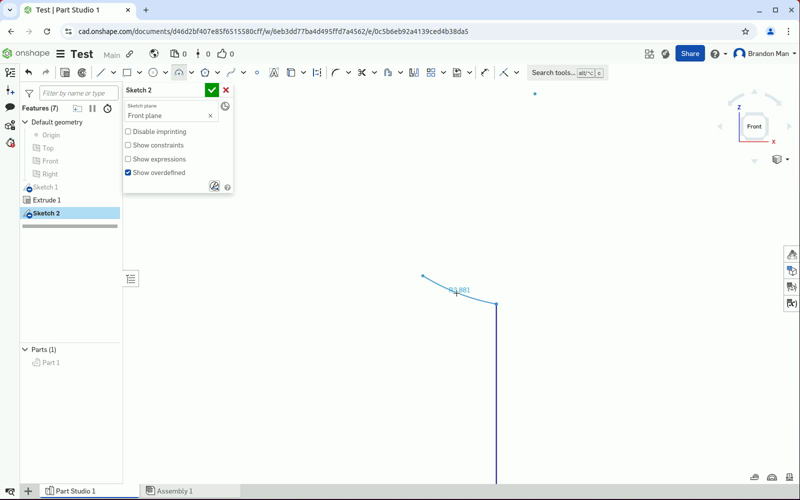
click(456, 292)
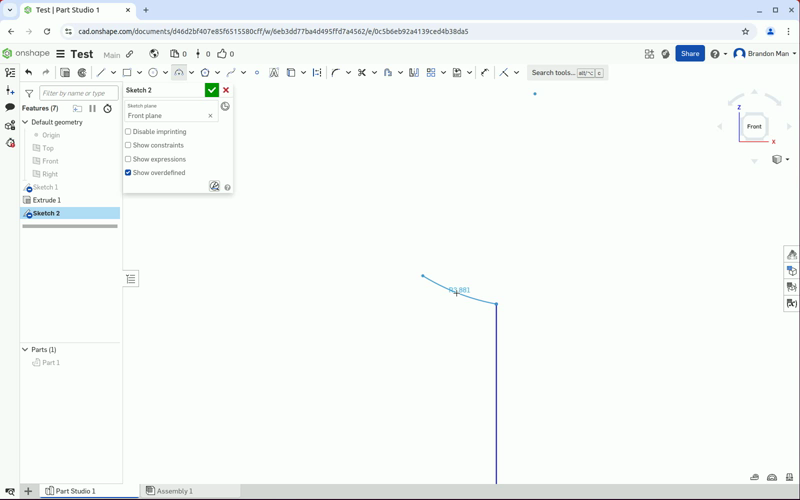
scroll(-6)
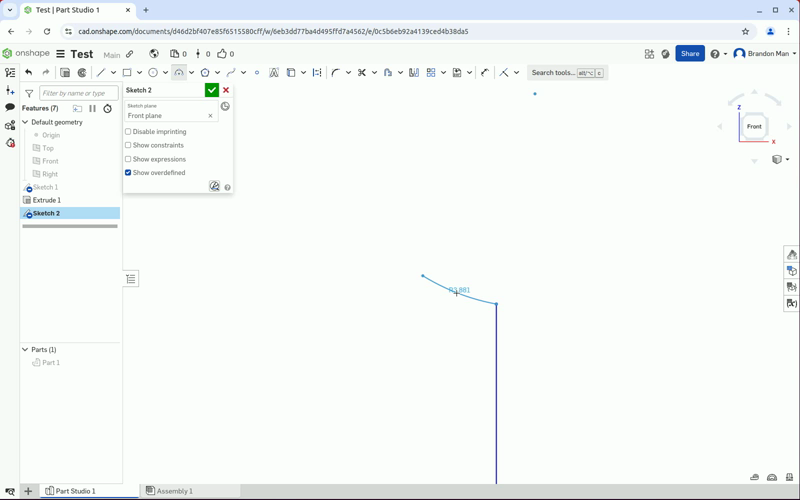
scroll(-6)
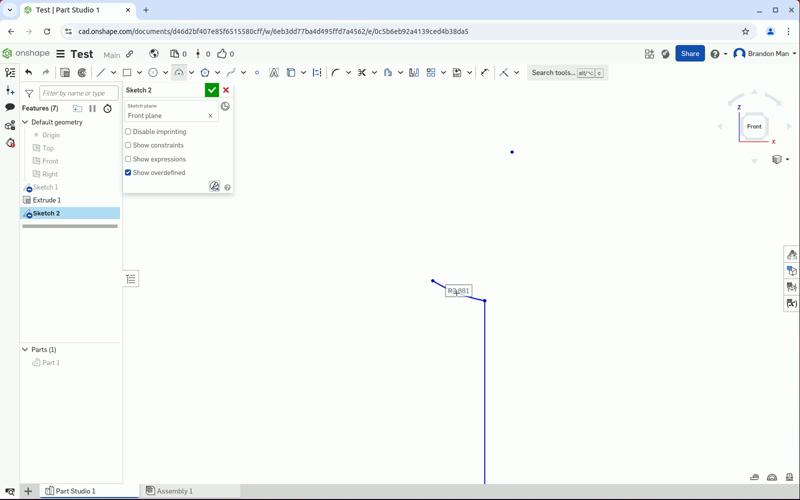
scroll(-6)
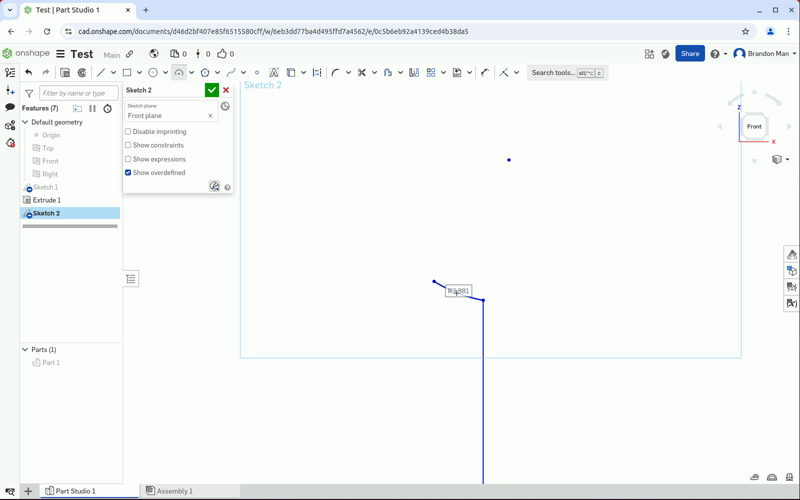
scroll(-6)
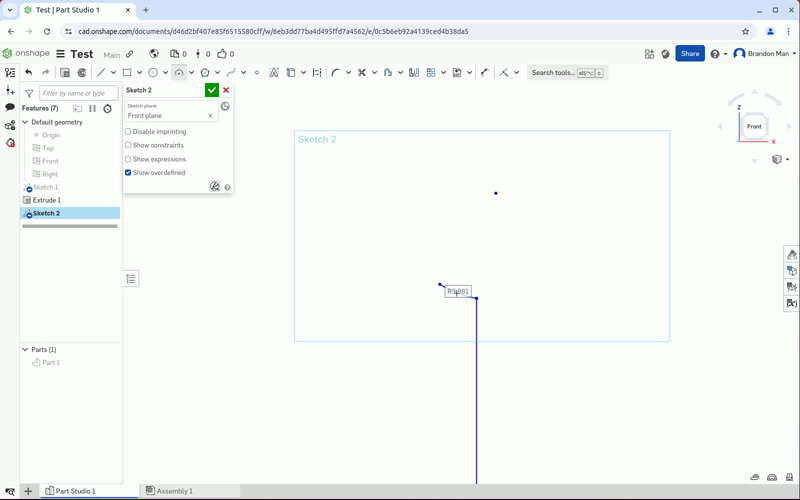
scroll(-6)
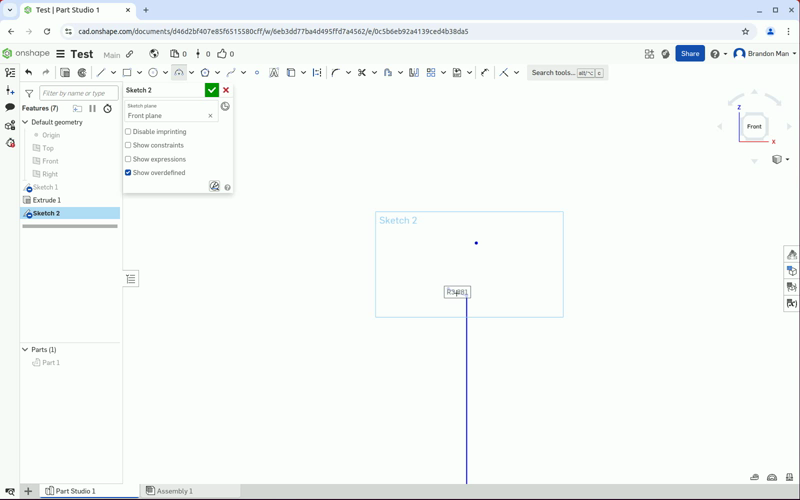
scroll(-6)
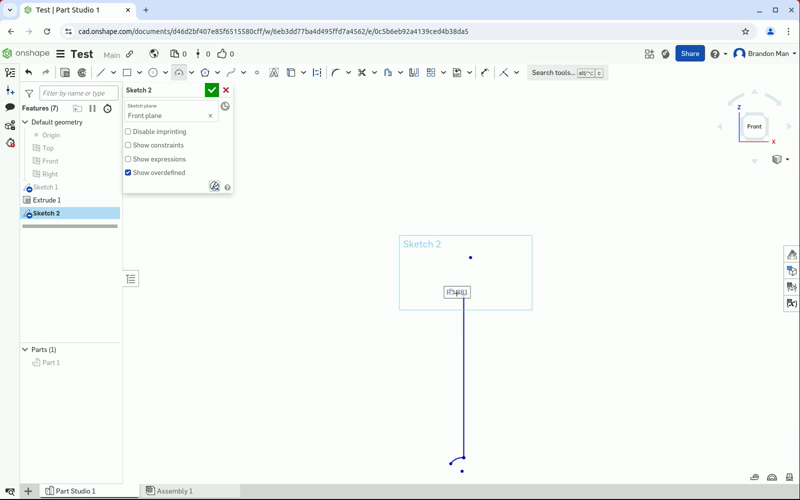
scroll(-6)
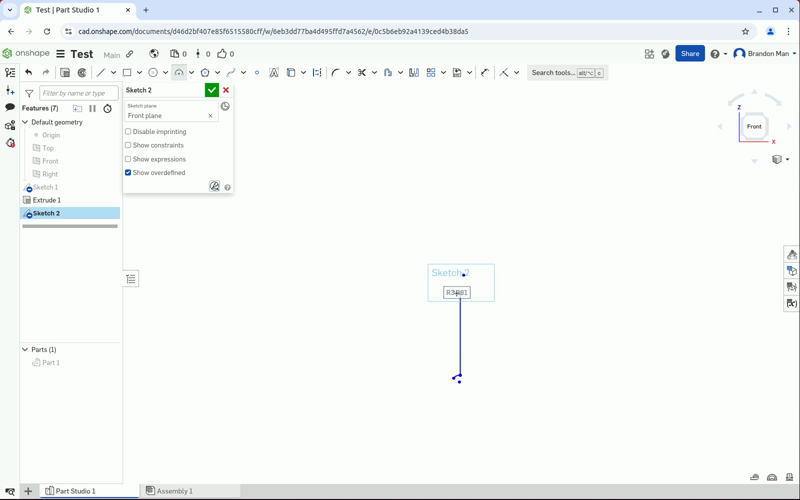
key_up(shift)
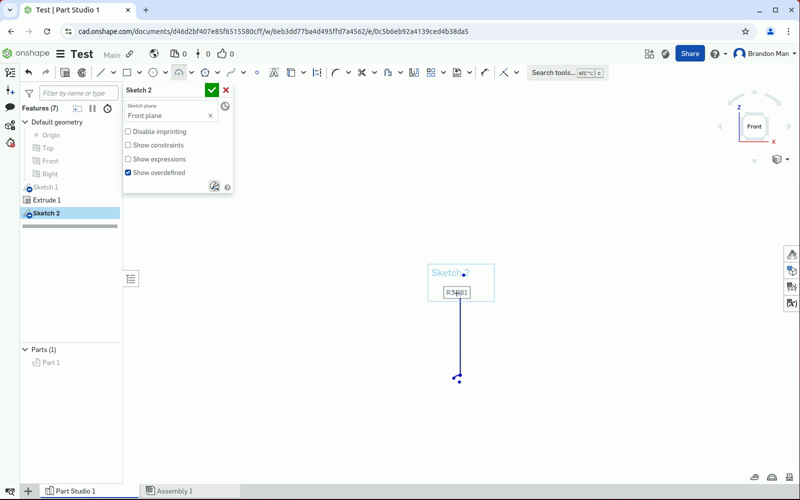
key(esc)
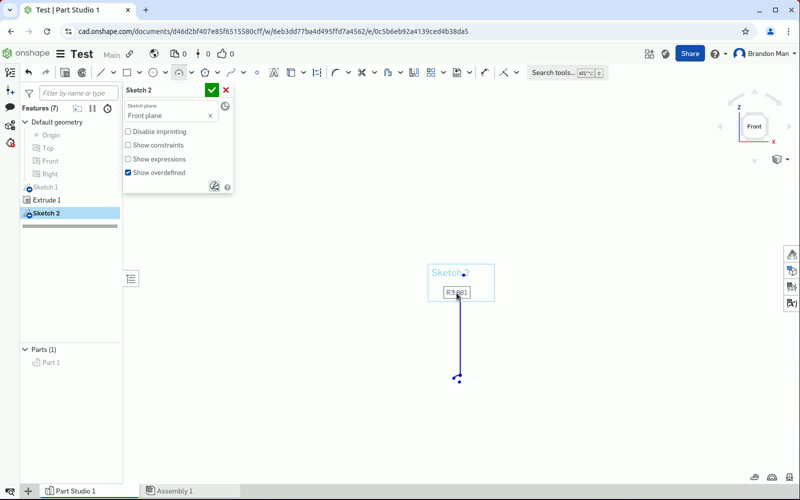
key(l)
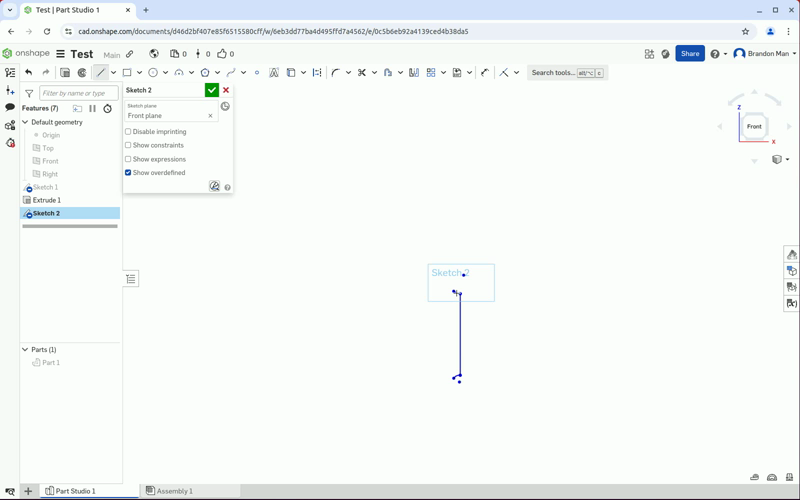
mouse_move(453, 291)
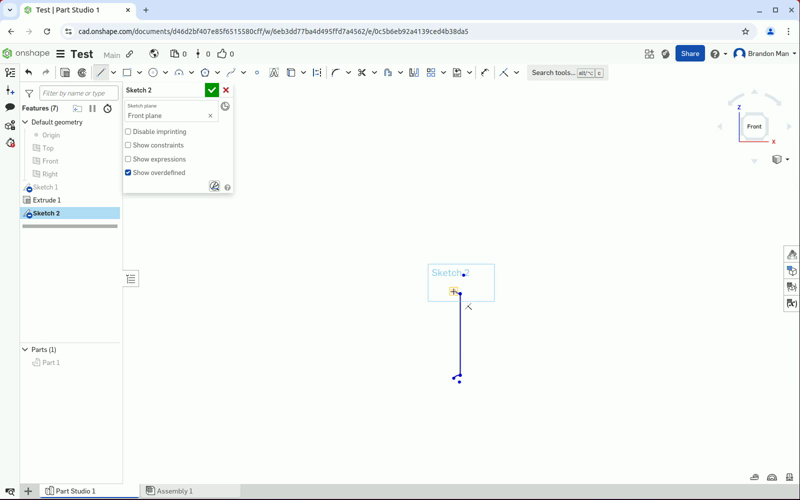
scroll(6)
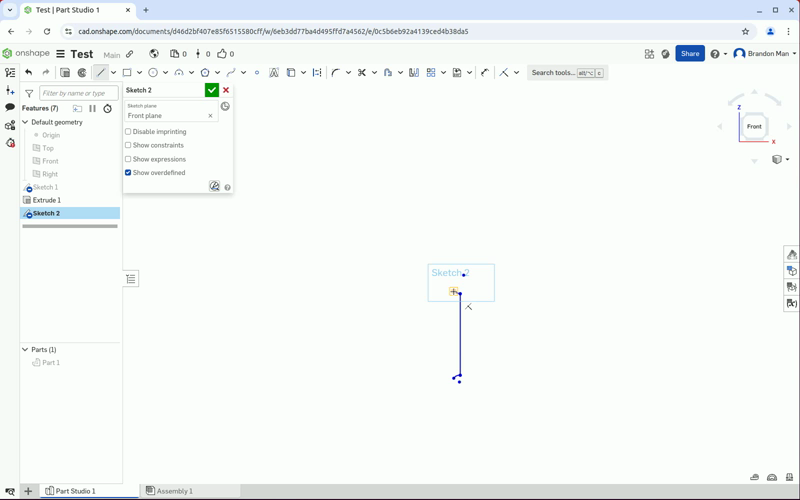
scroll(6)
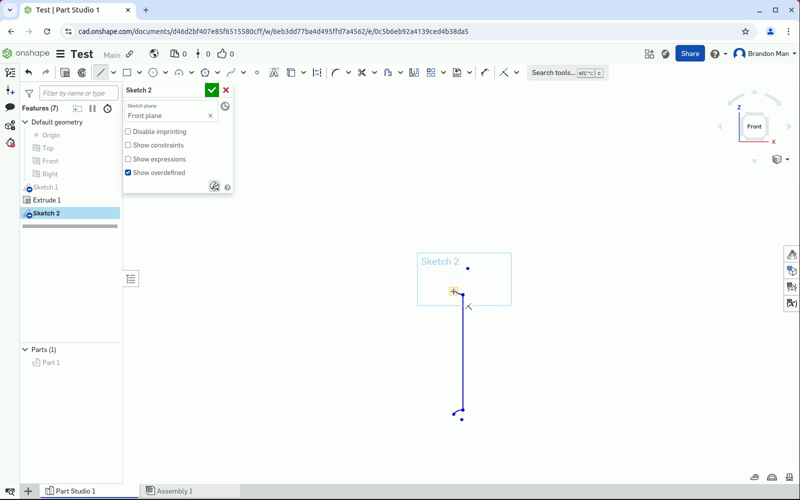
scroll(6)
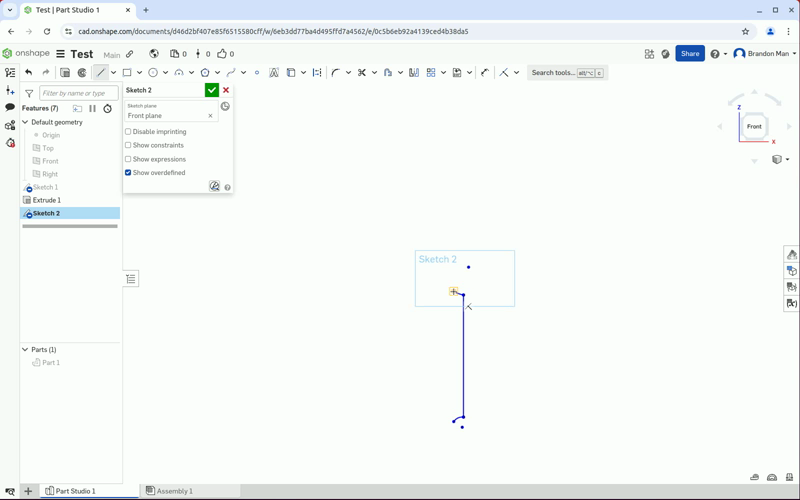
scroll(6)
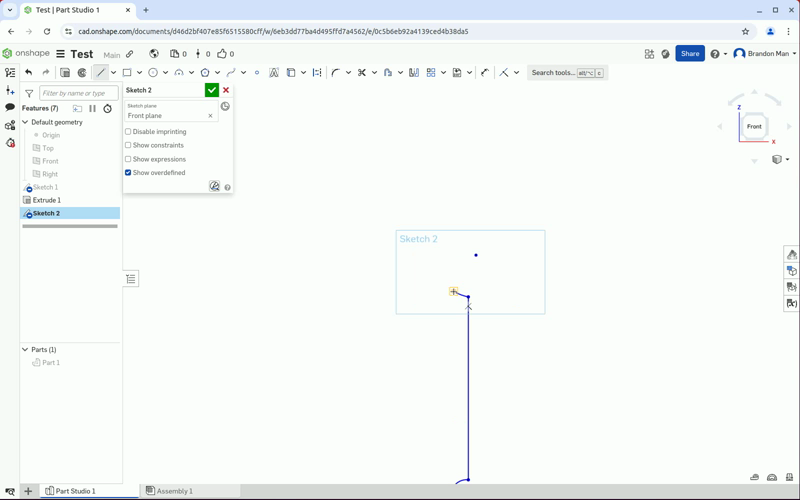
scroll(6)
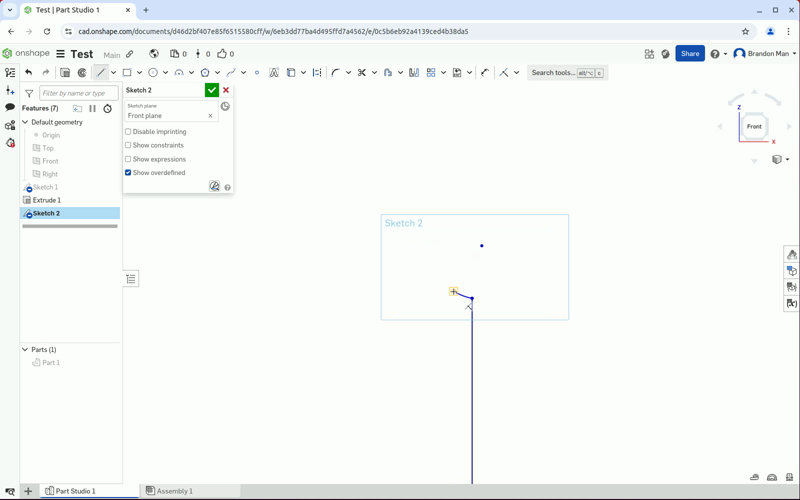
scroll(6)
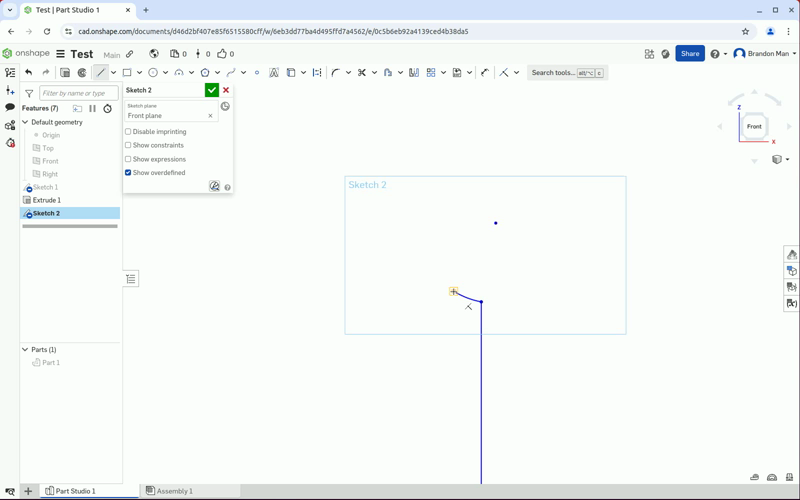
scroll(6)
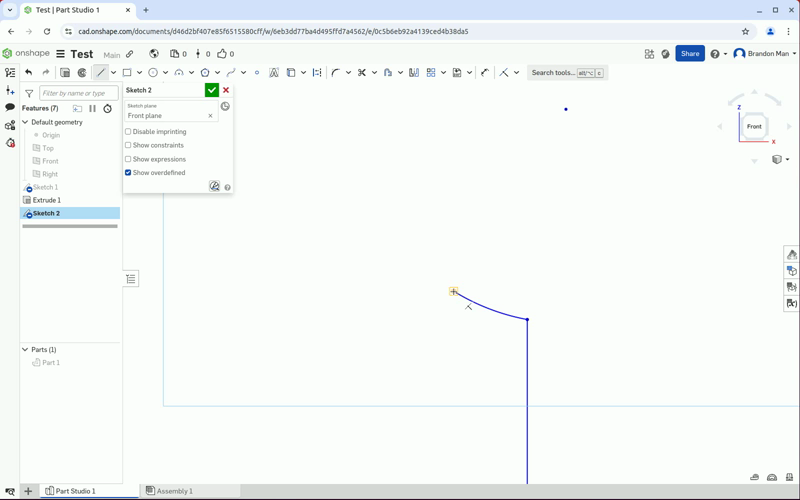
click(453, 291)
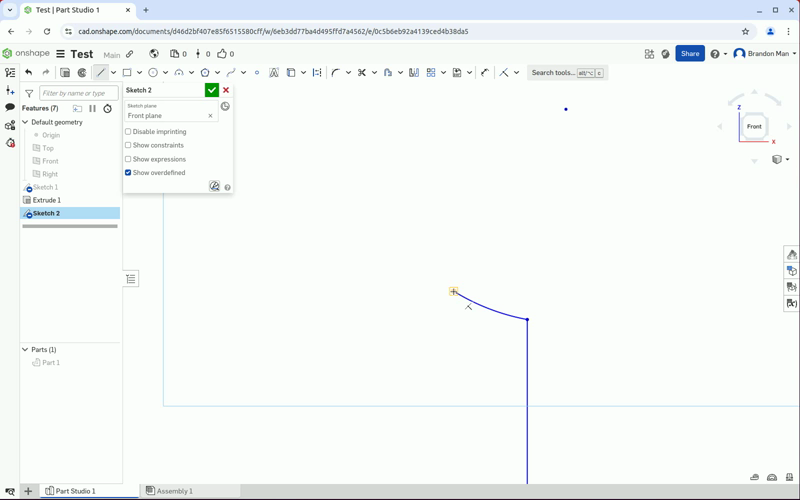
scroll(-6)
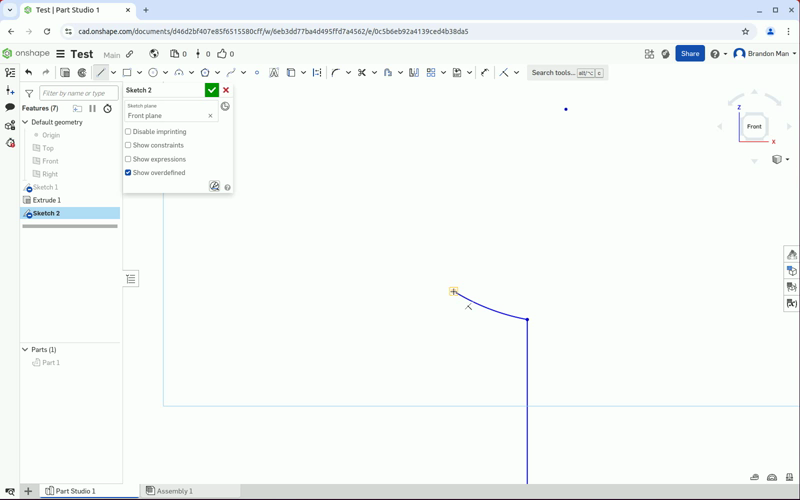
scroll(-6)
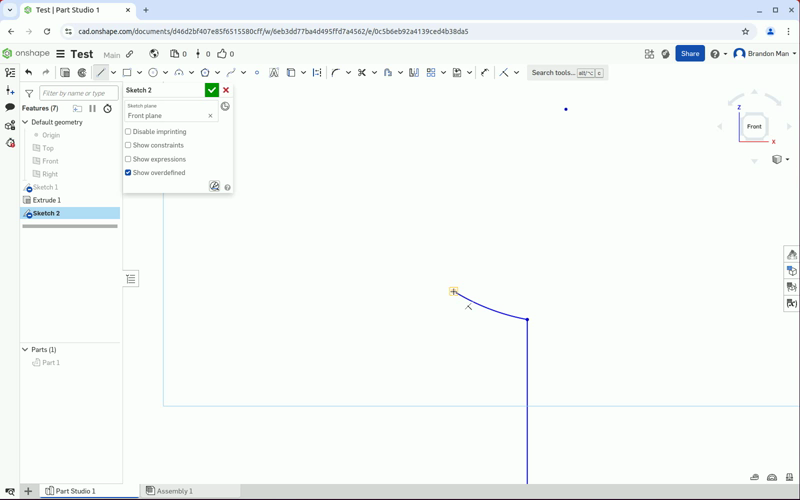
scroll(-6)
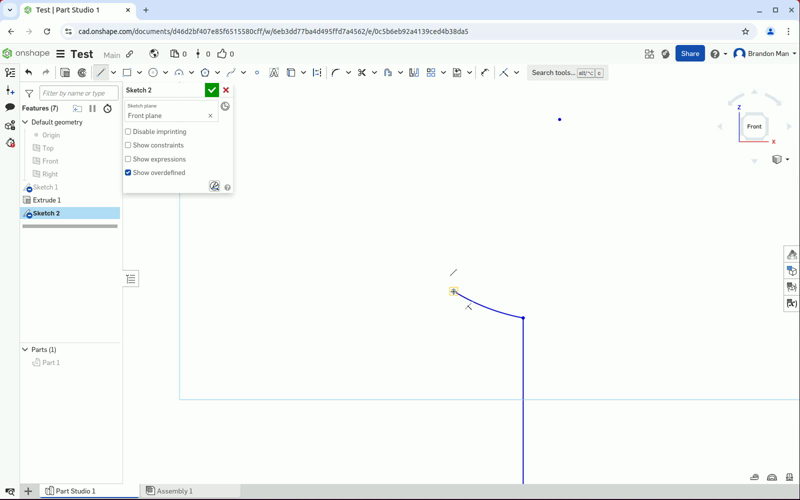
scroll(-6)
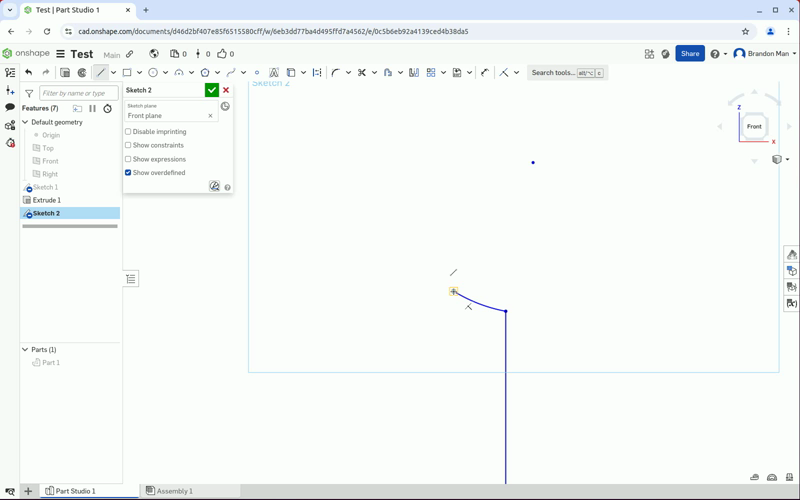
scroll(-6)
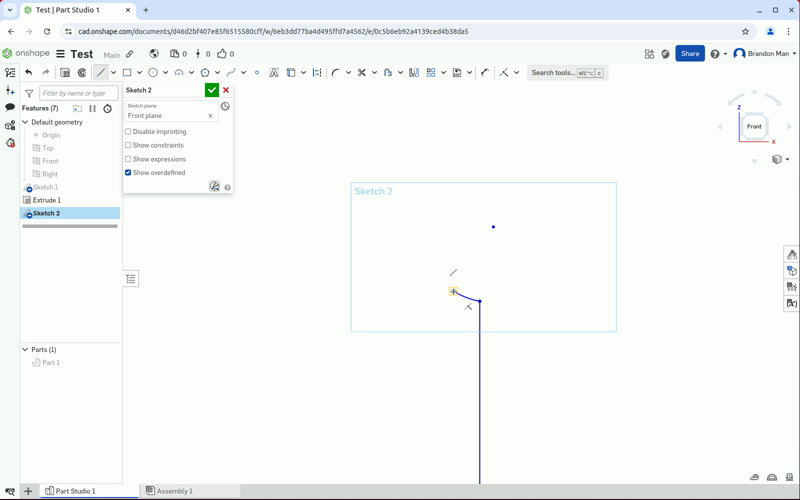
scroll(-6)
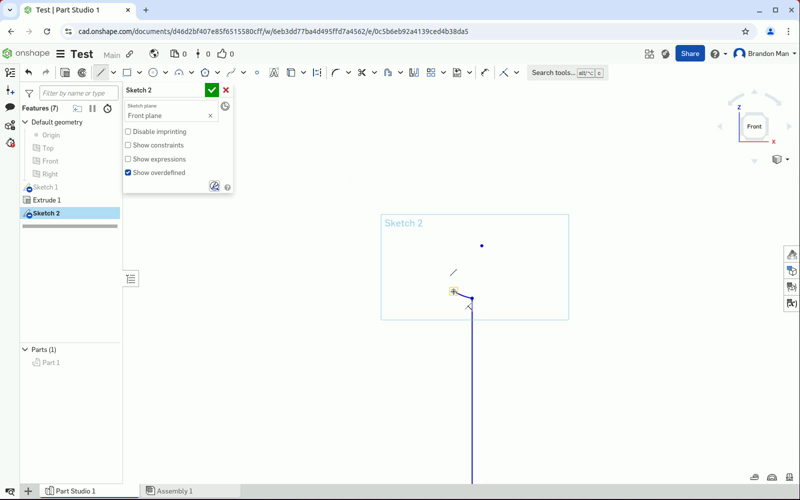
scroll(-6)
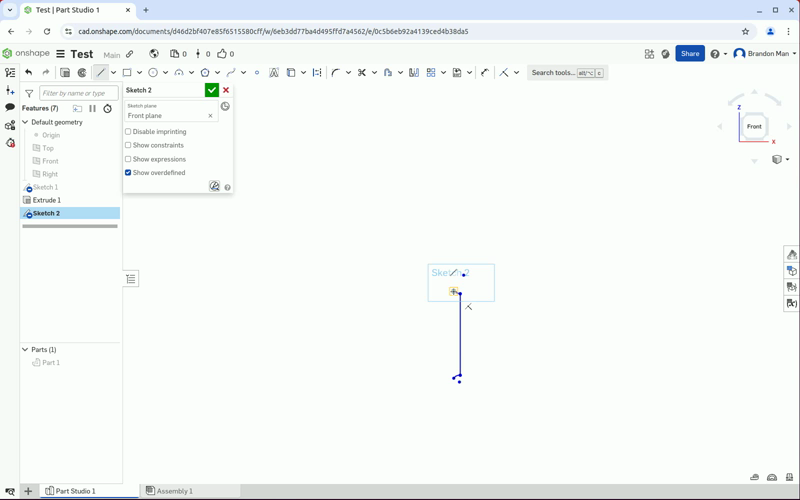
key_down(shift)
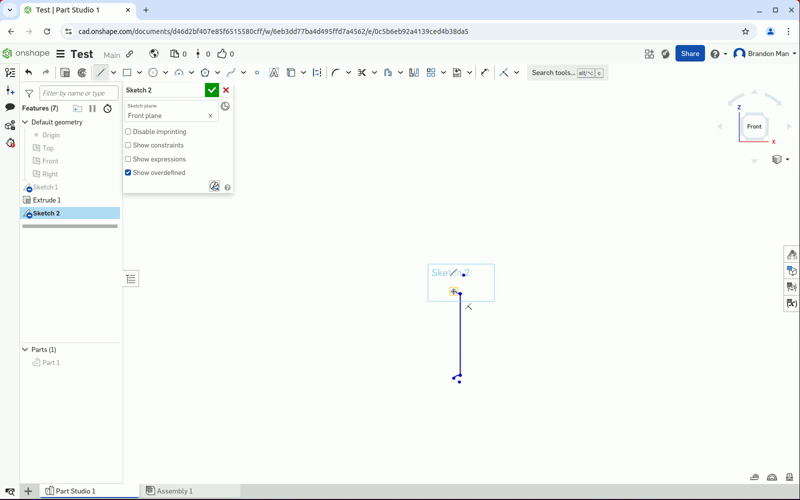
mouse_move(453, 378)
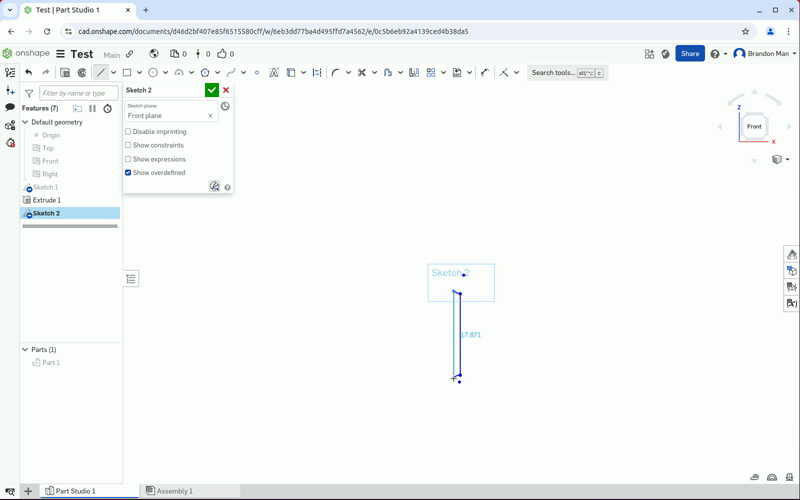
scroll(6)
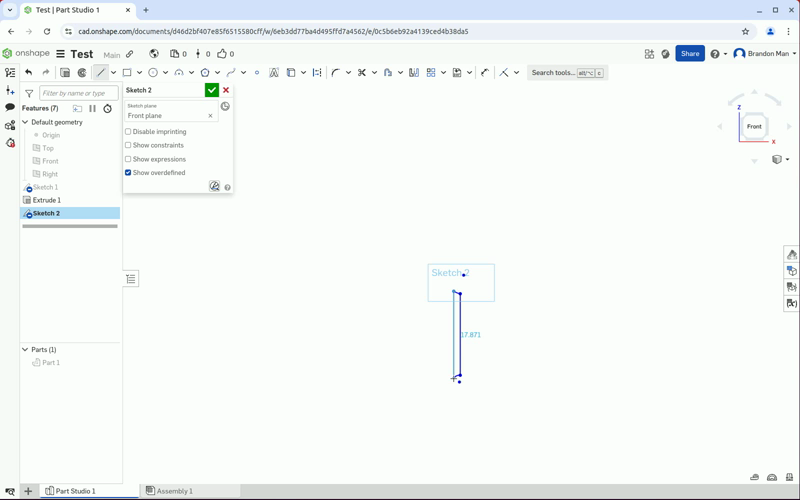
scroll(6)
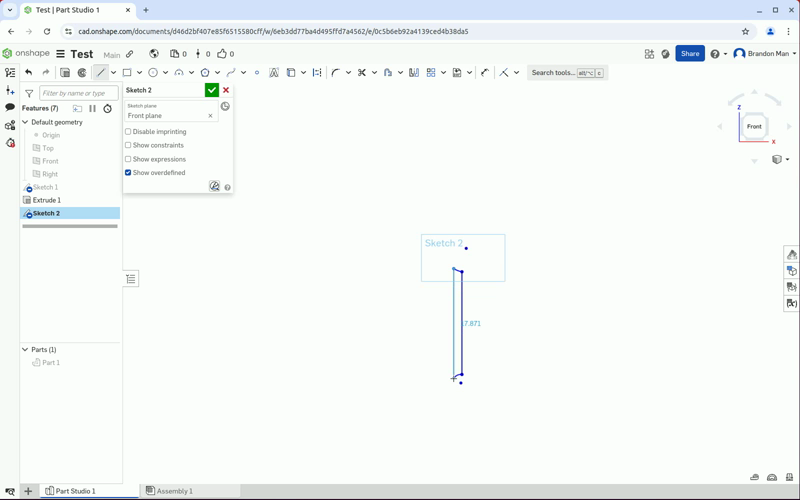
scroll(6)
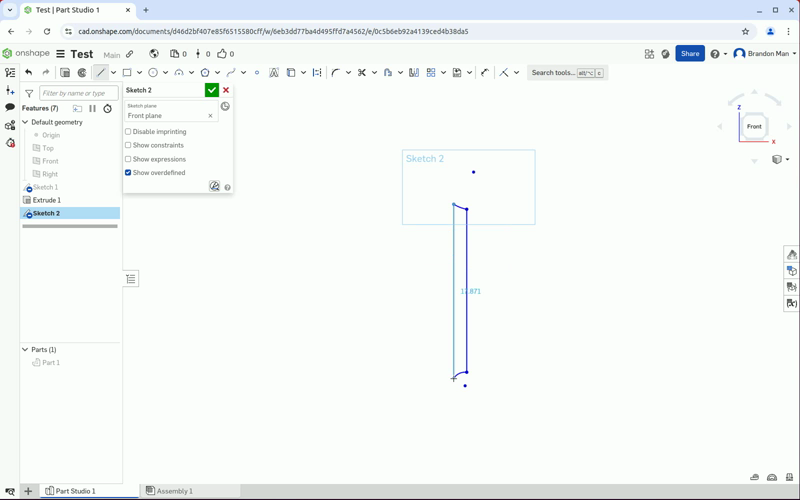
scroll(6)
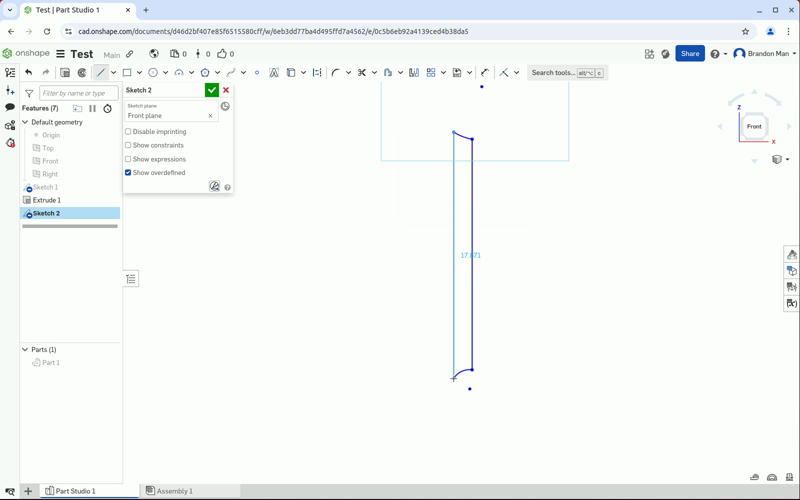
scroll(6)
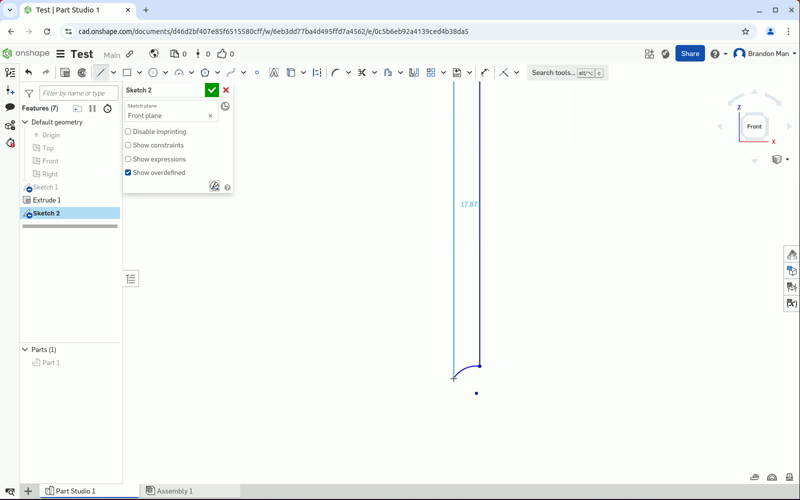
scroll(6)
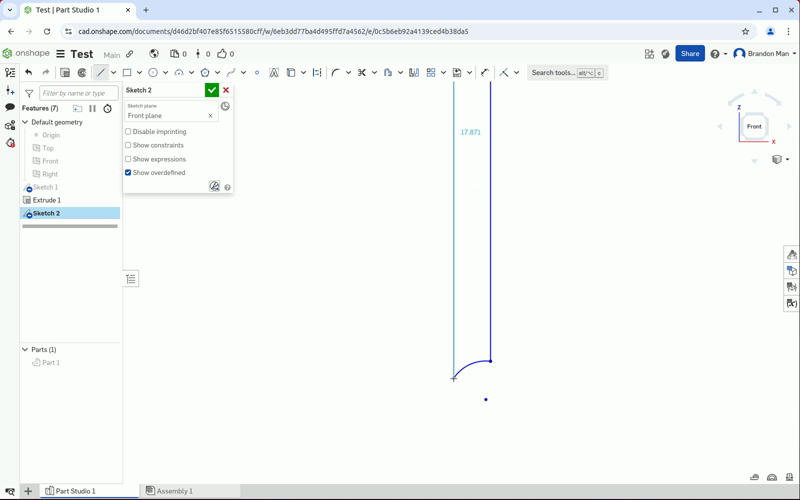
scroll(6)
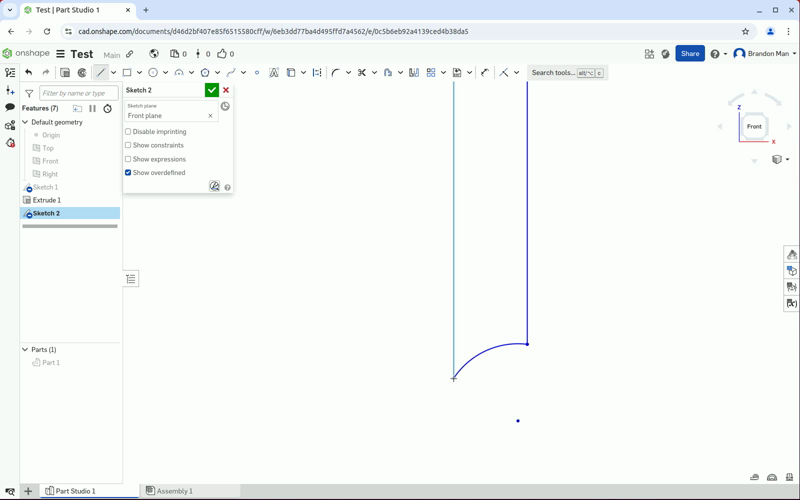
key_up(shift)
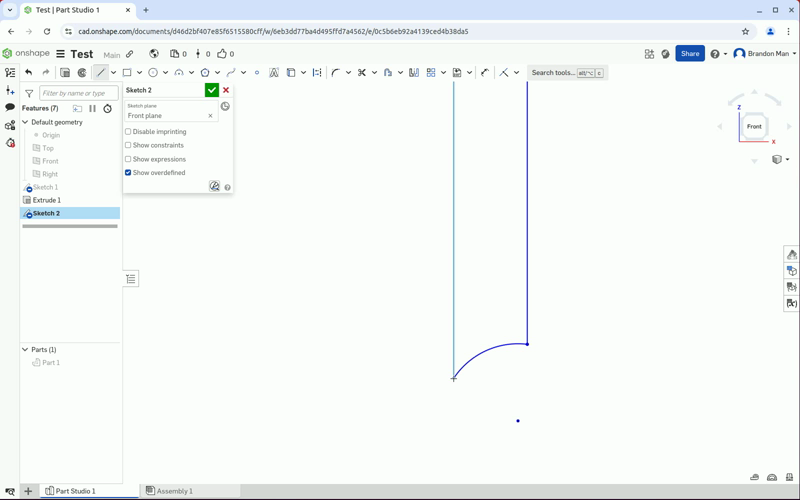
click(453, 378)
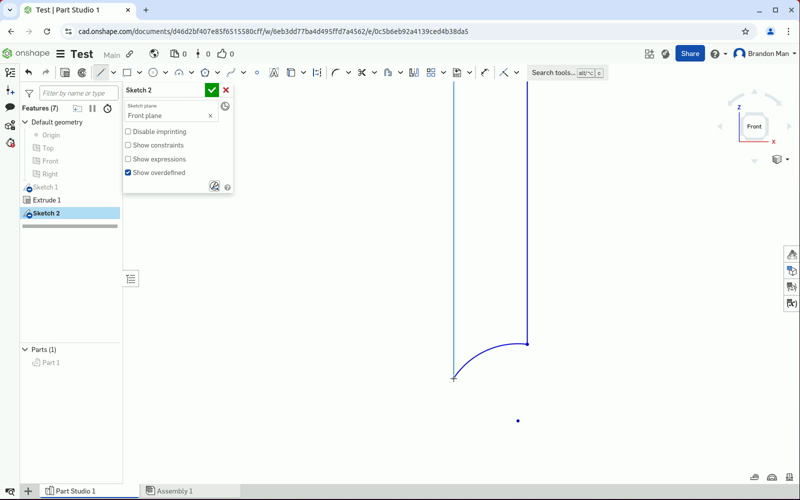
scroll(-6)
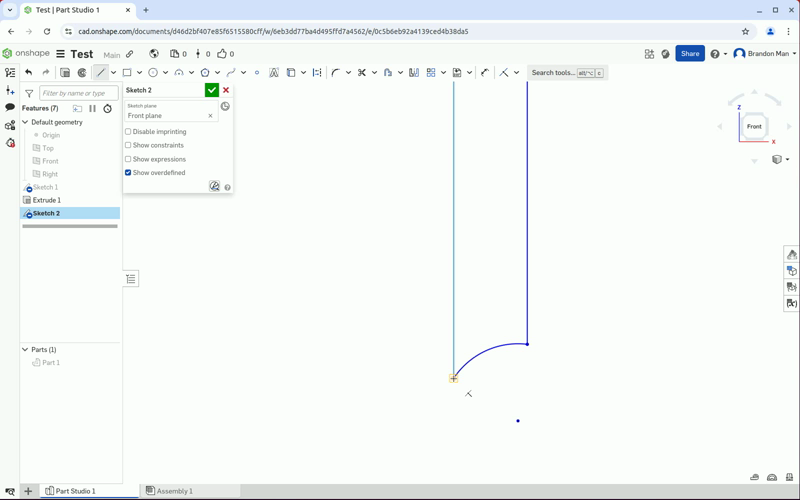
scroll(-6)
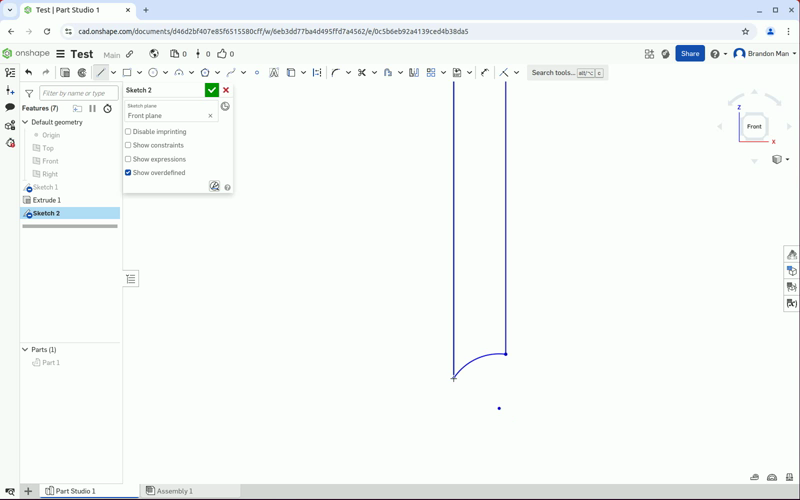
scroll(-6)
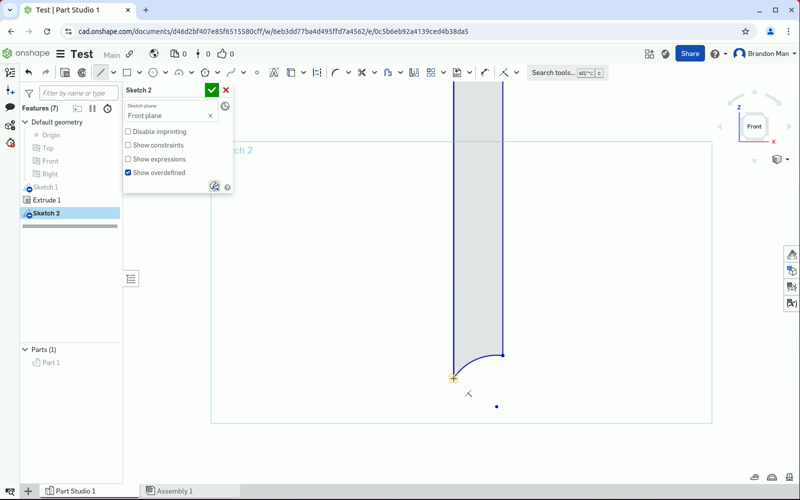
scroll(-6)
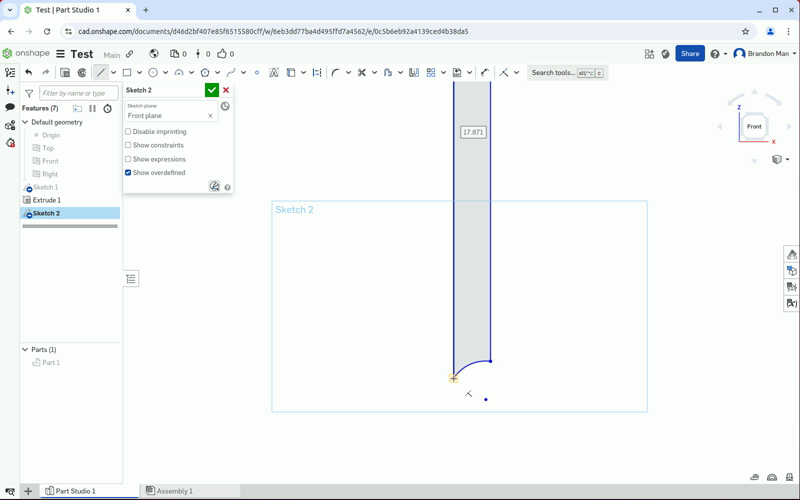
scroll(-6)
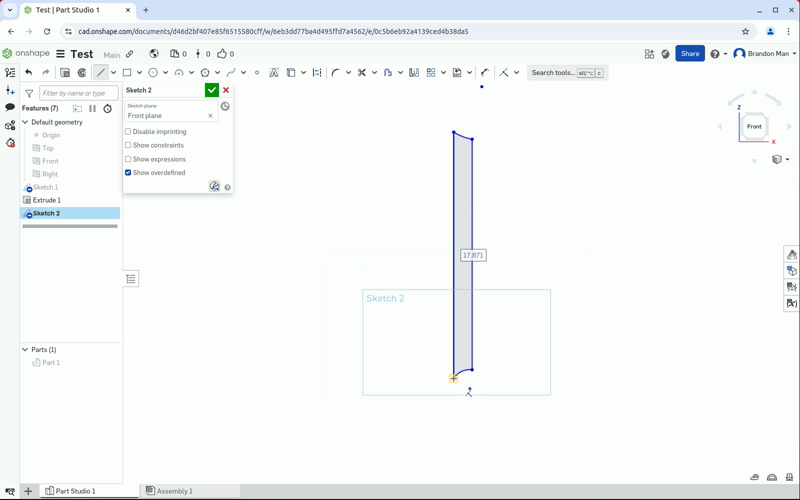
scroll(-6)
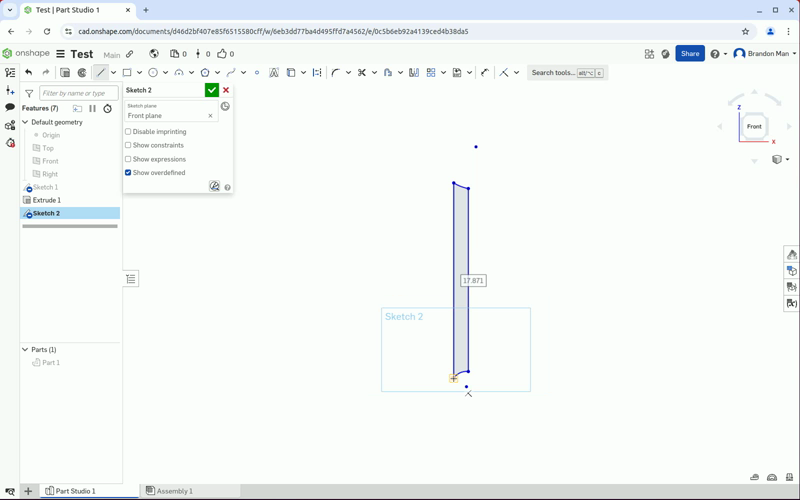
scroll(-6)
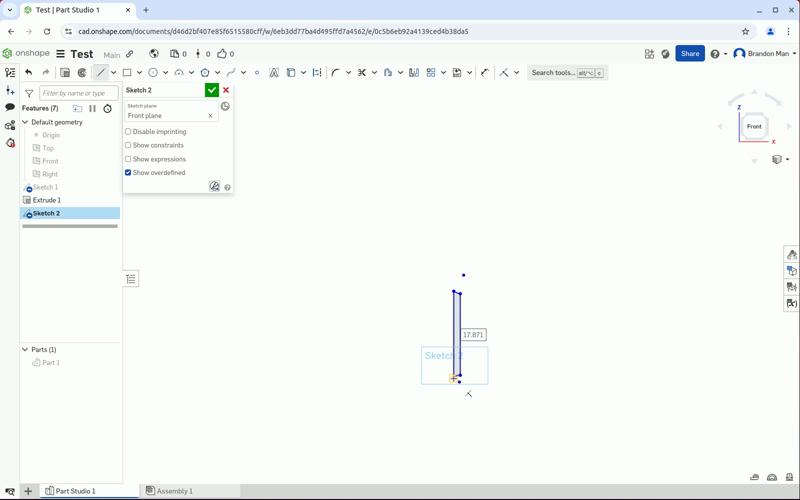
key(esc)
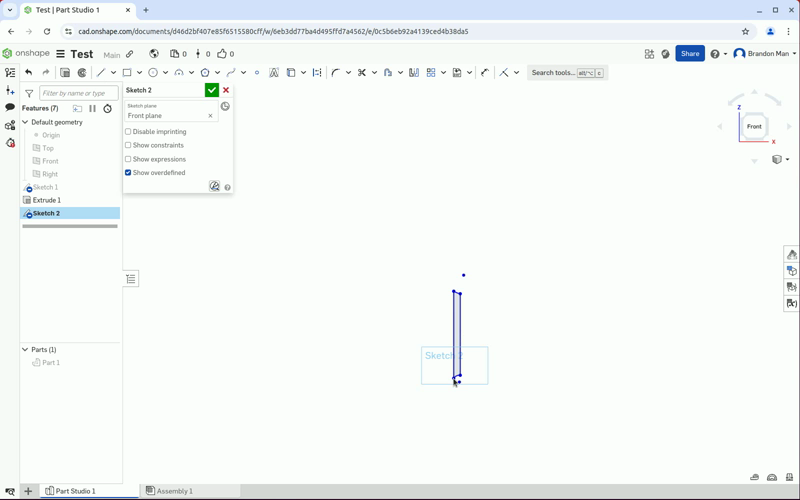
mouse_move(455, 331)
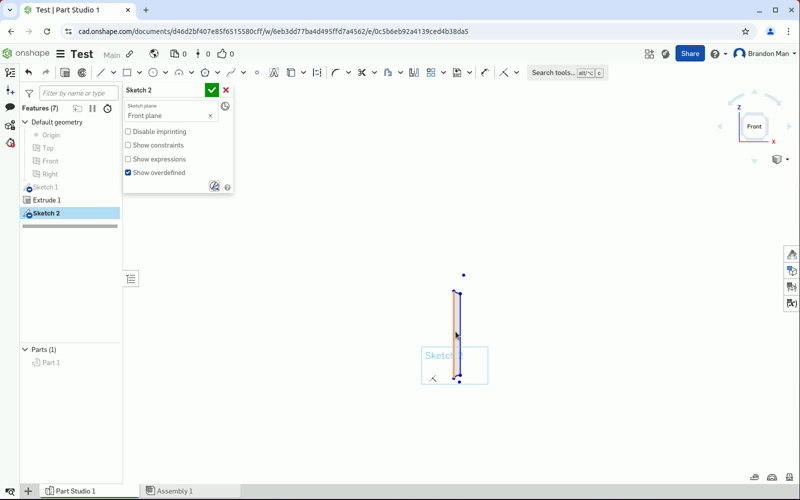
scroll(6)
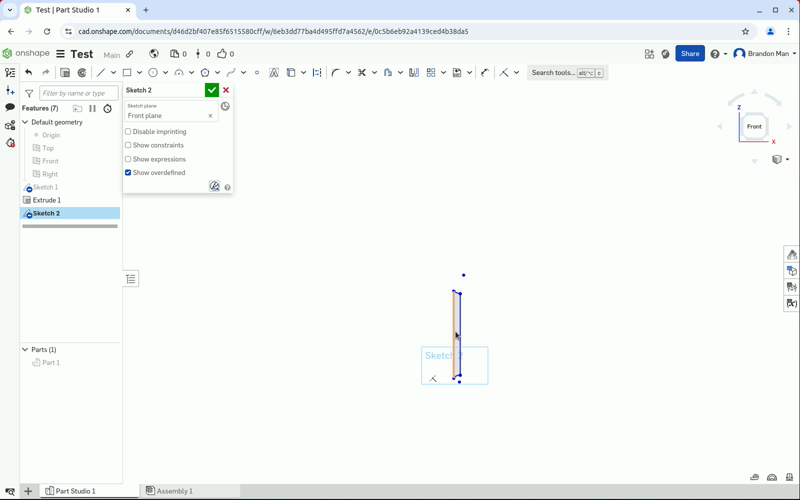
scroll(6)
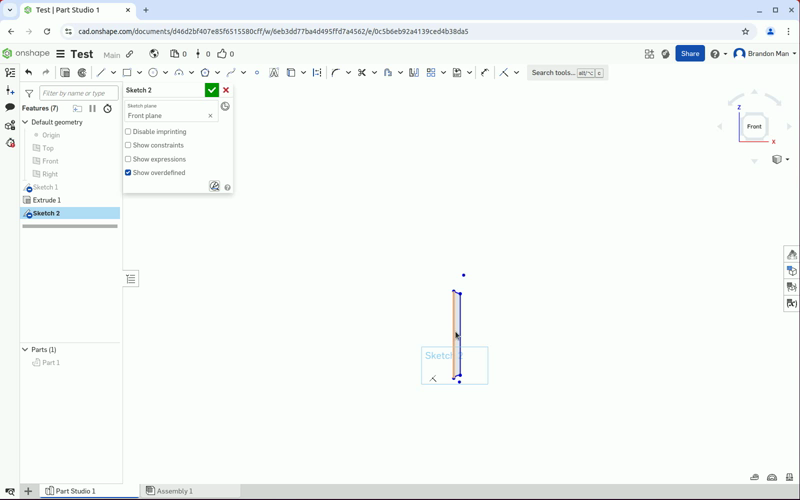
scroll(6)
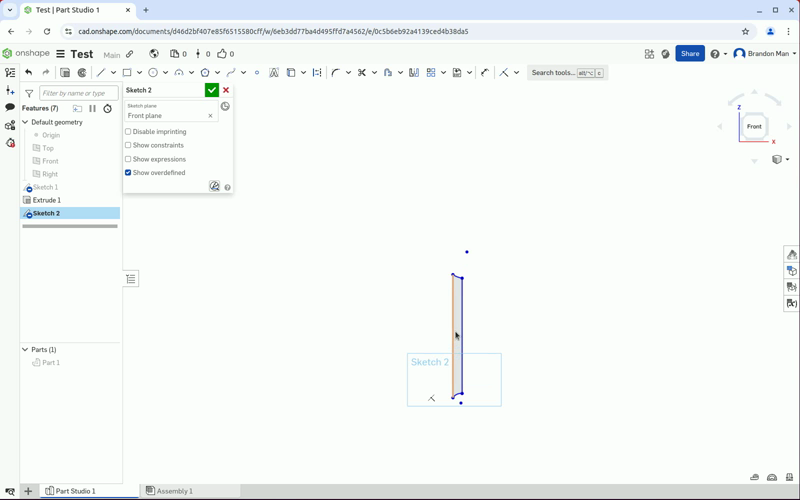
scroll(6)
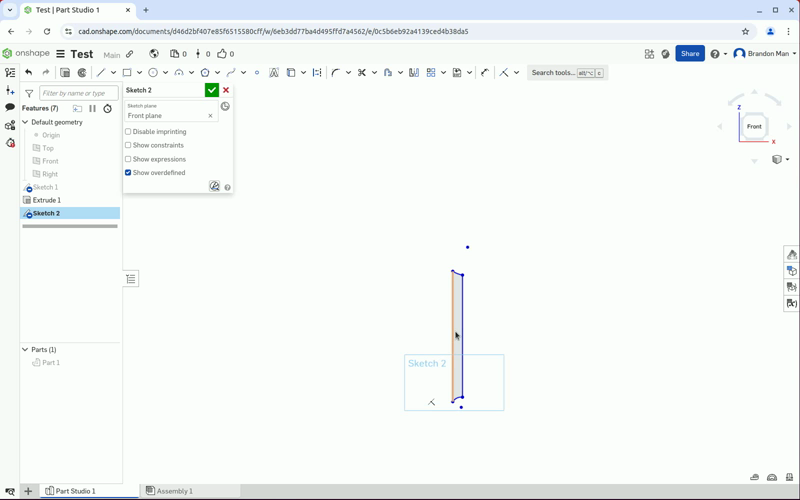
scroll(6)
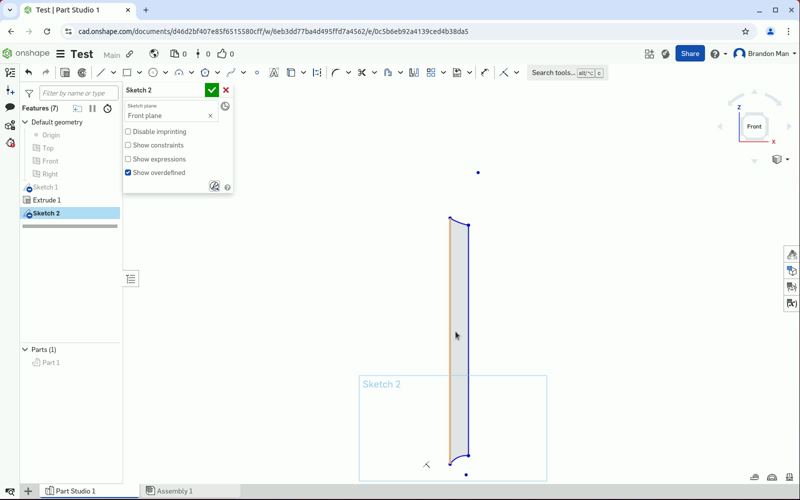
scroll(6)
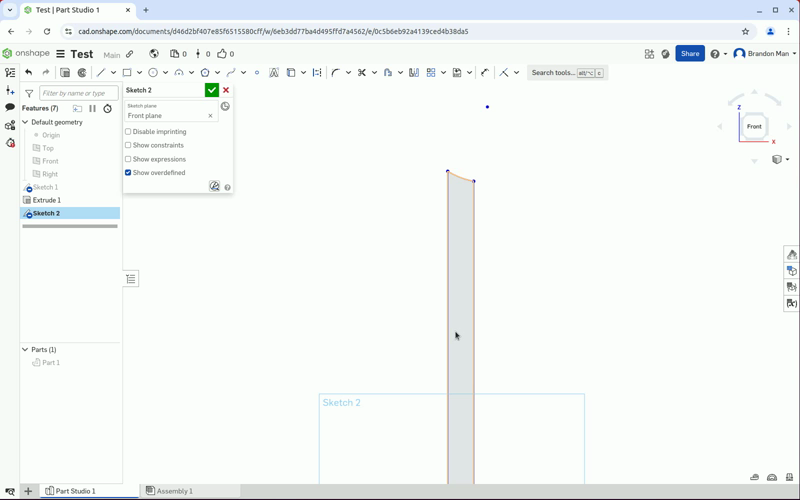
scroll(6)
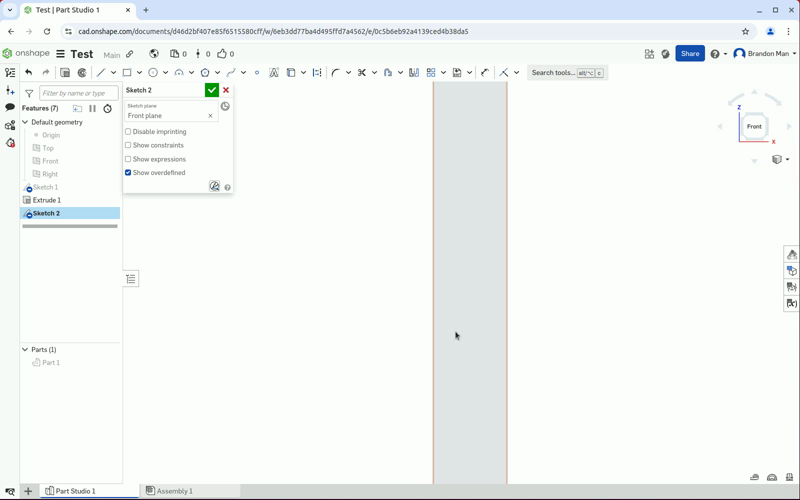
click(455, 331)
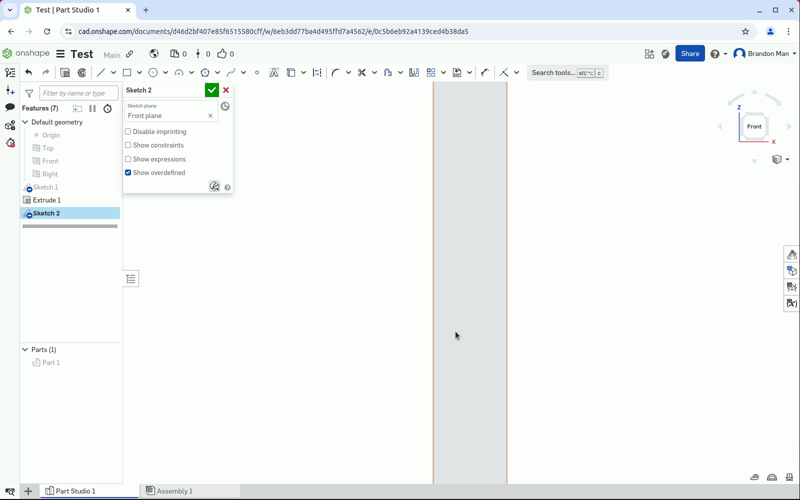
scroll(-6)
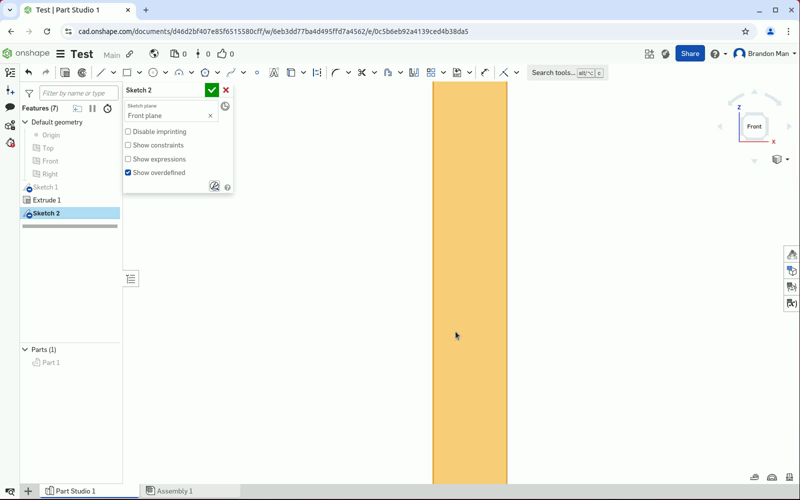
scroll(-6)
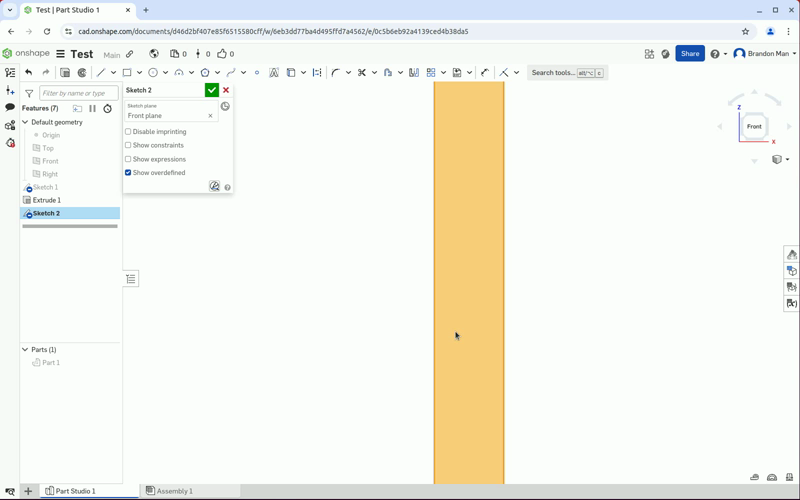
scroll(-6)
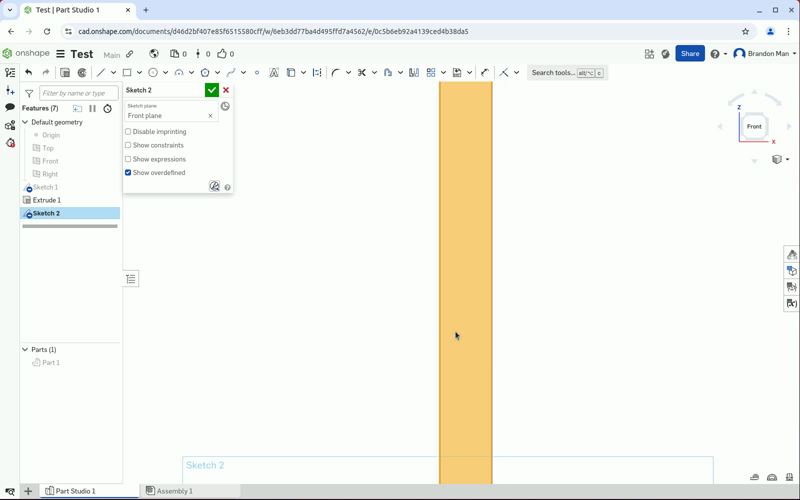
scroll(-6)
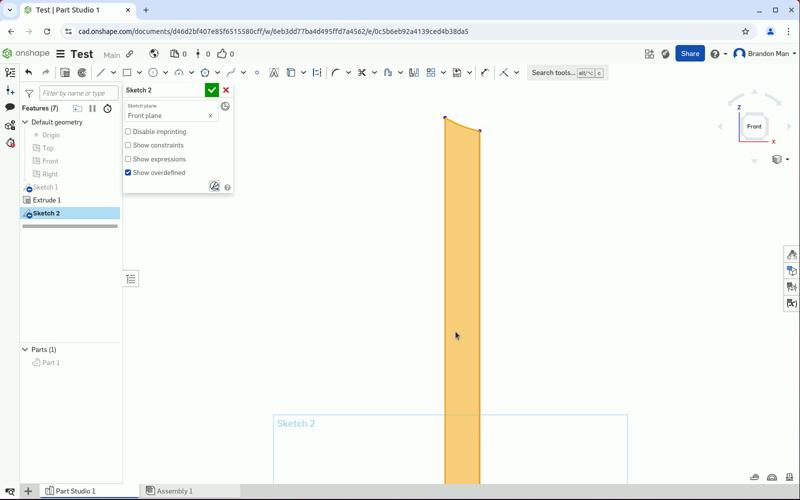
scroll(-6)
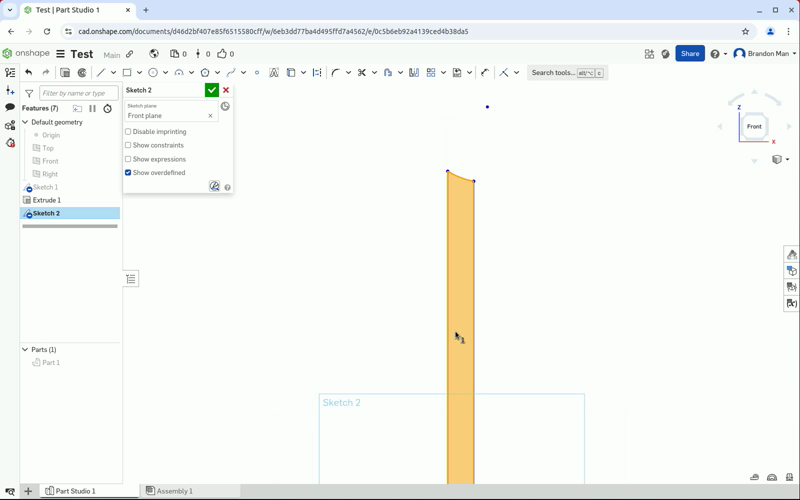
scroll(-6)
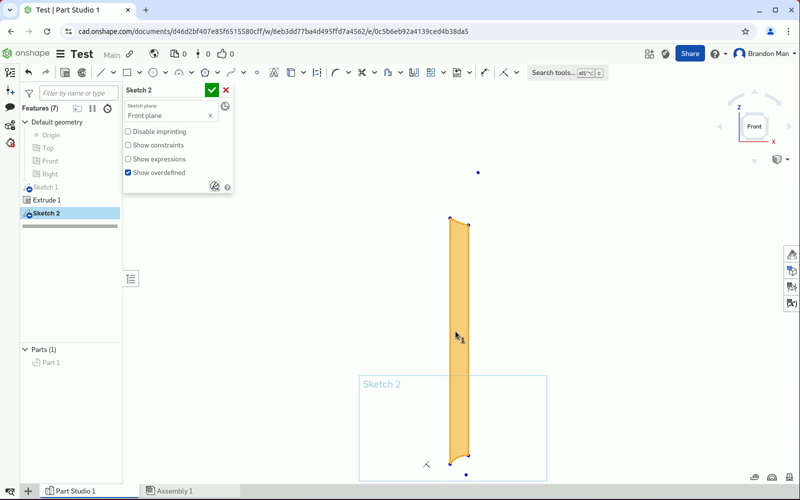
scroll(-6)
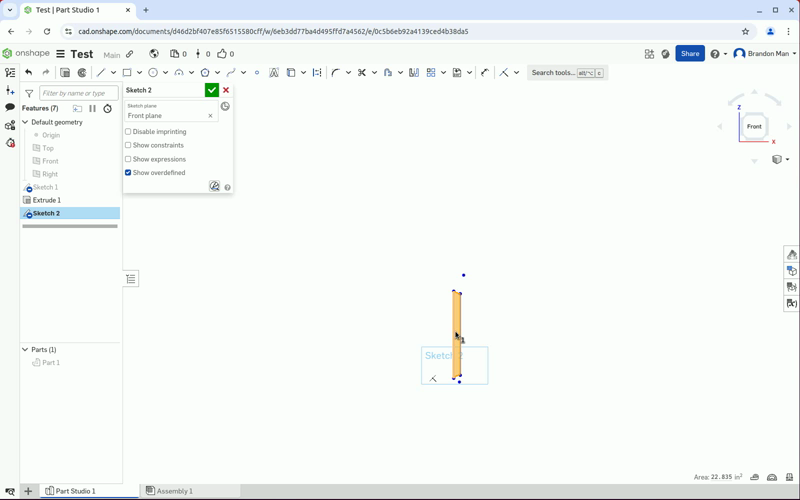
mouse_move(73, 352)
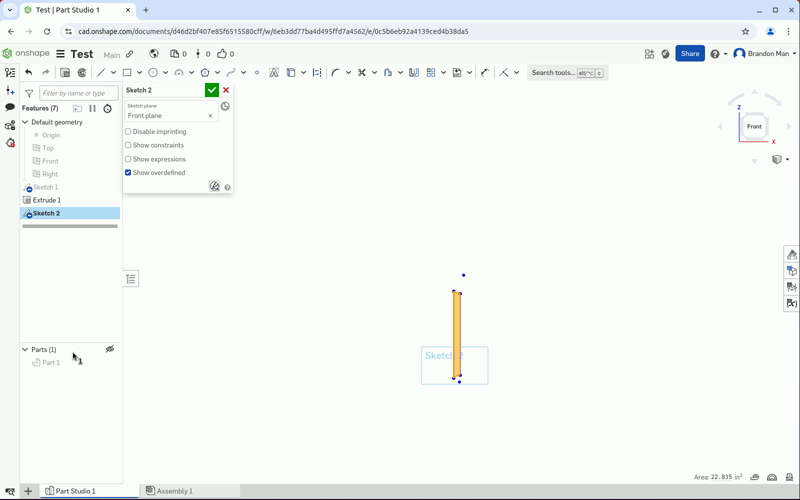
key(shift+y)
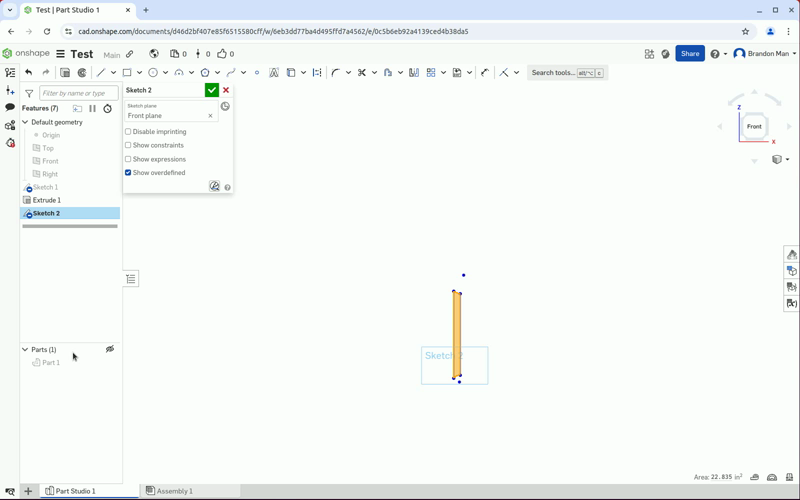
key(shift+e)
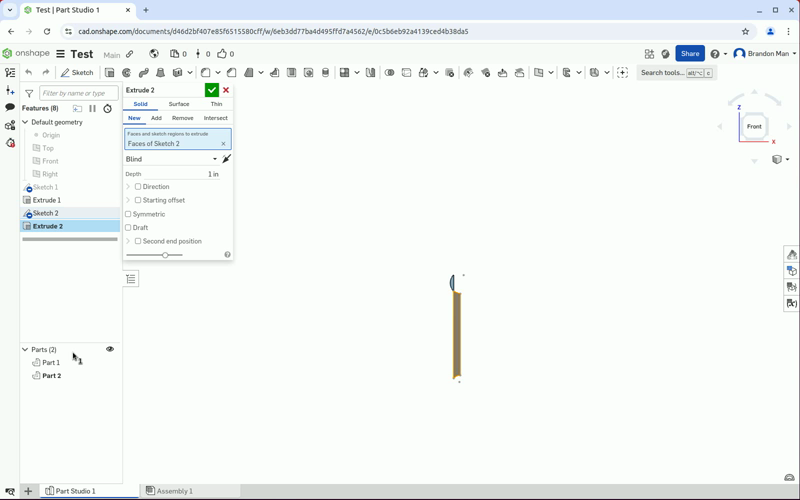
mouse_move(143, 106)
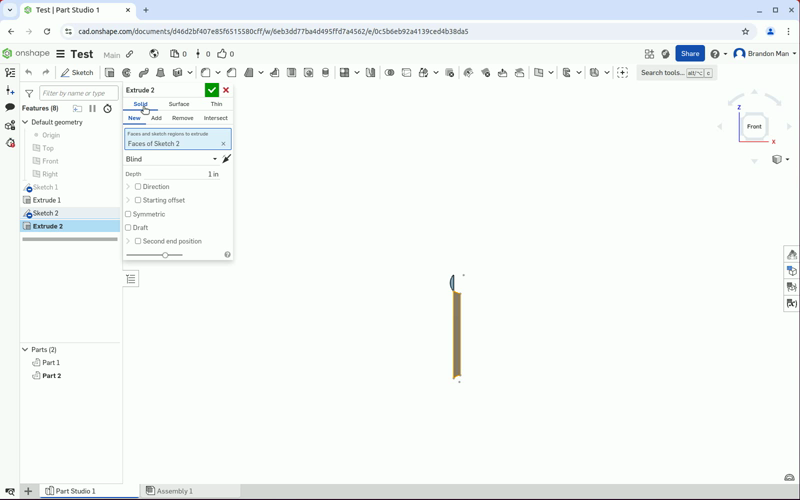
click(143, 106)
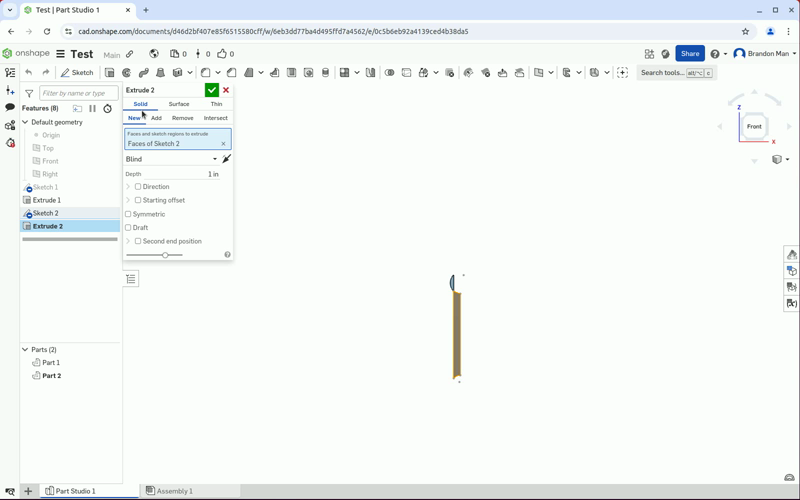
mouse_move(137, 120)
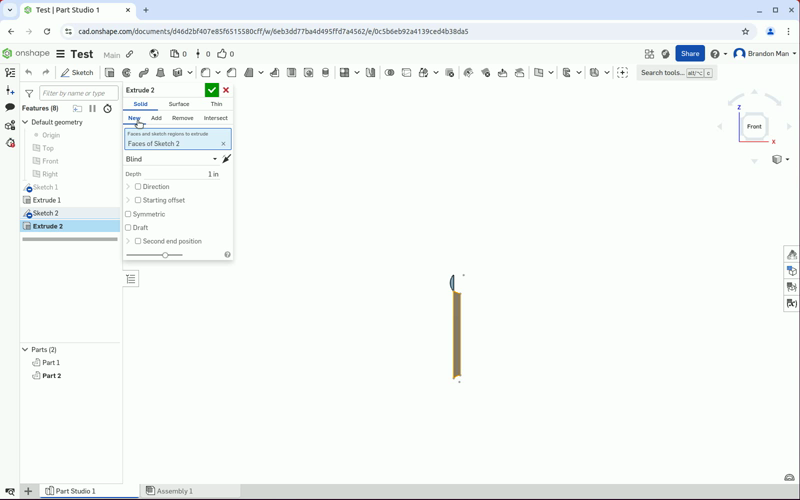
click(137, 120)
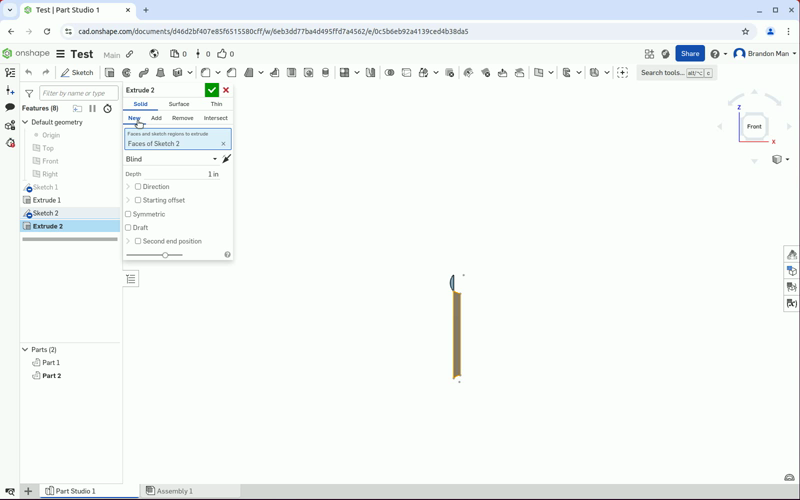
key(tab, 4)
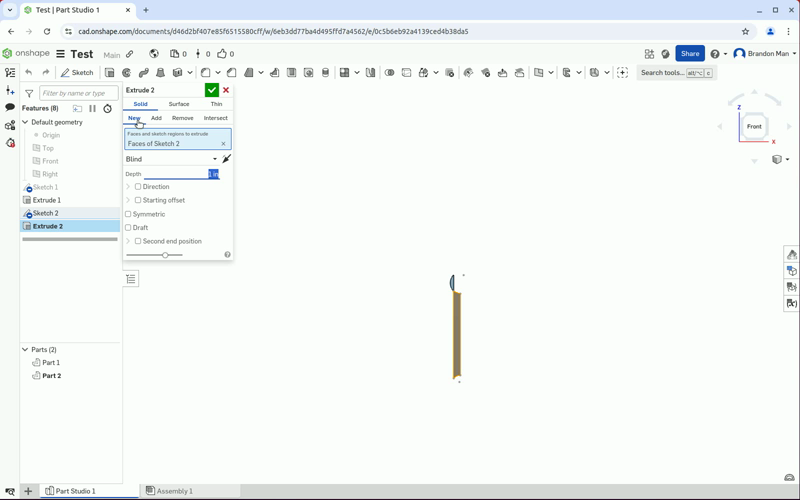
text(0.962)
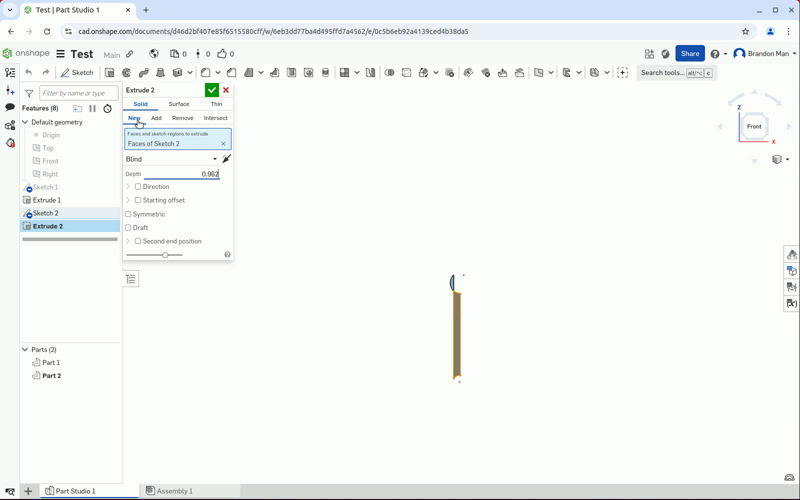
key(tab, 3)
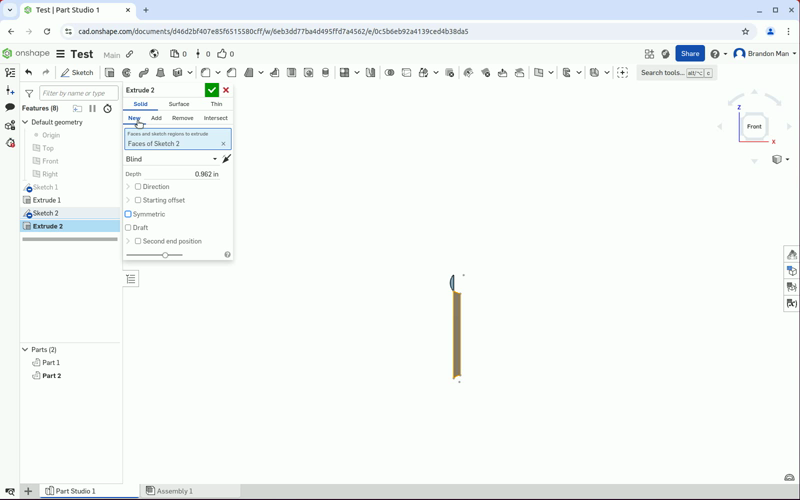
key(space)
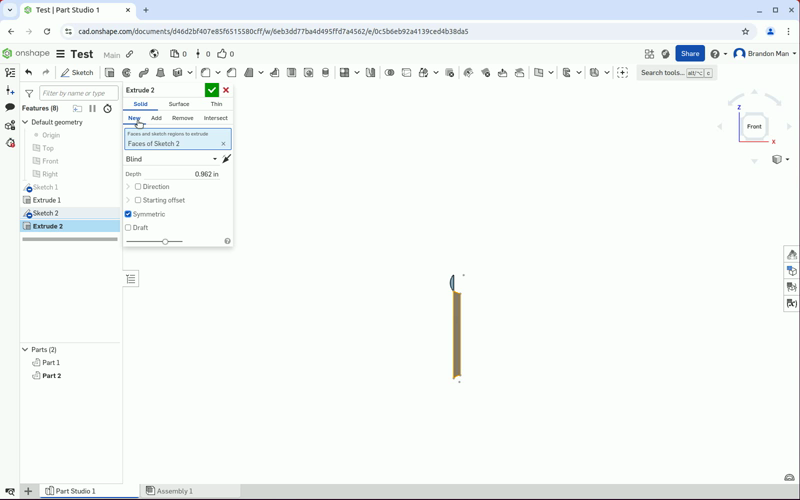
key(enter)
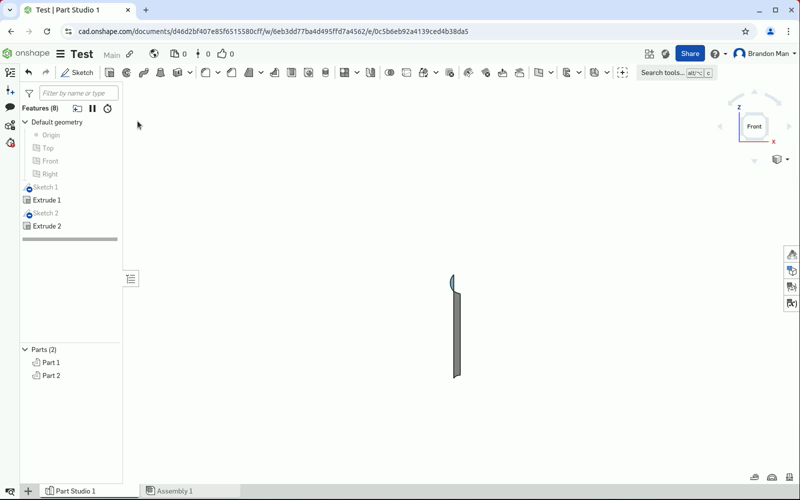
key(shift+h)
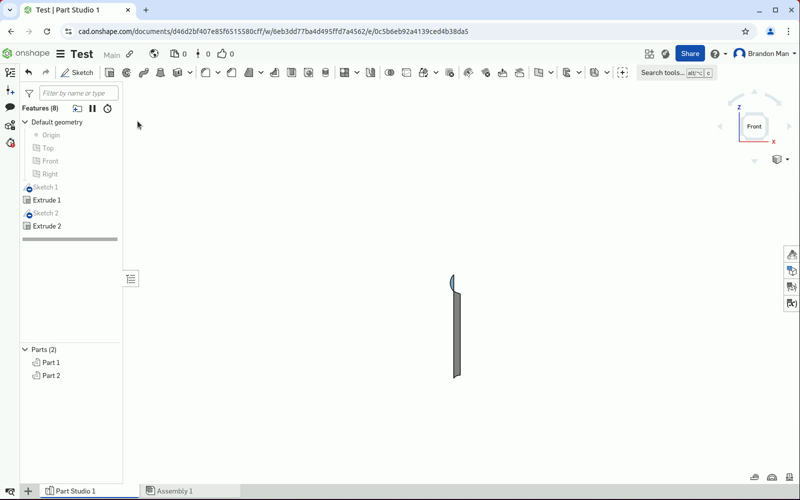
key(shift+h)
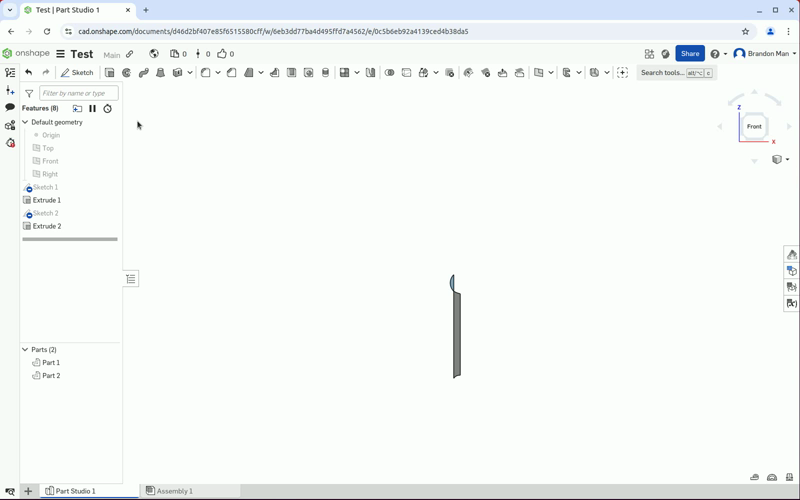
mouse_move(73, 189)
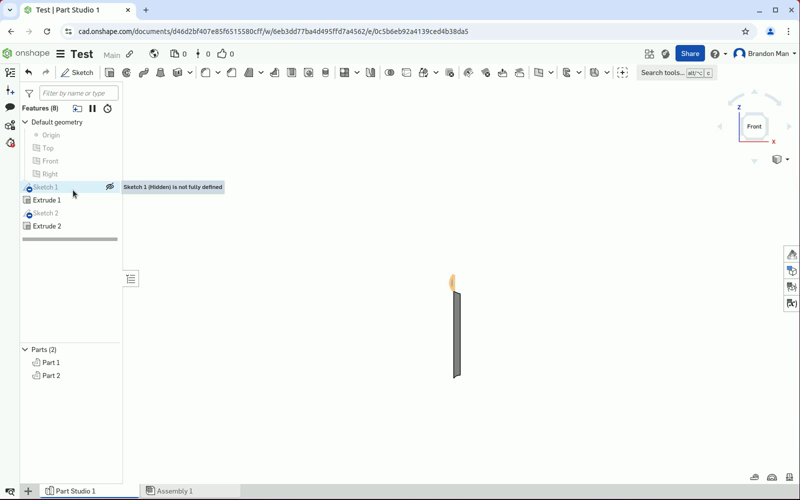
click(73, 189)
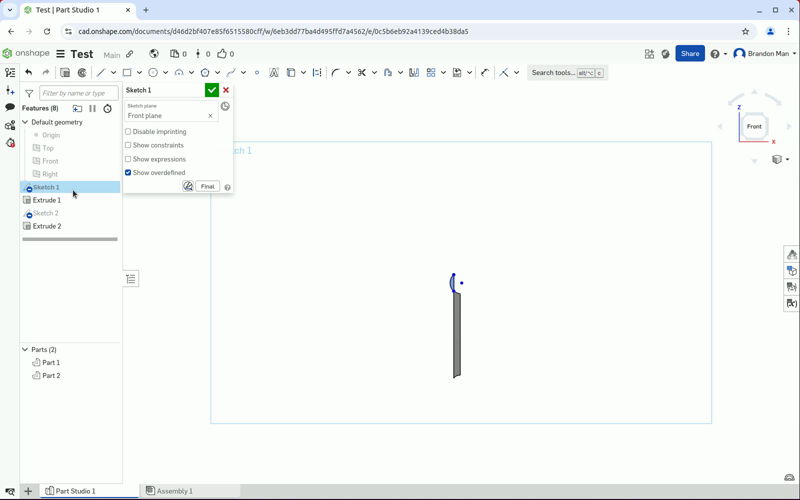
mouse_move(229, 92)
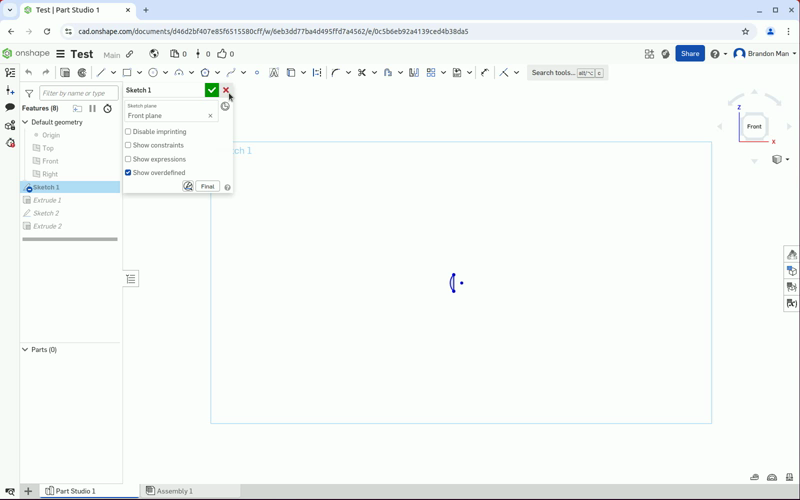
click(229, 92)
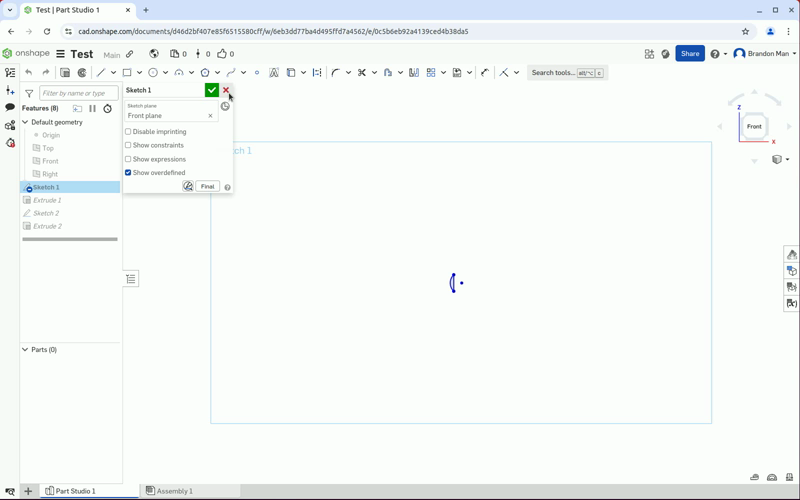
key(shift+s)
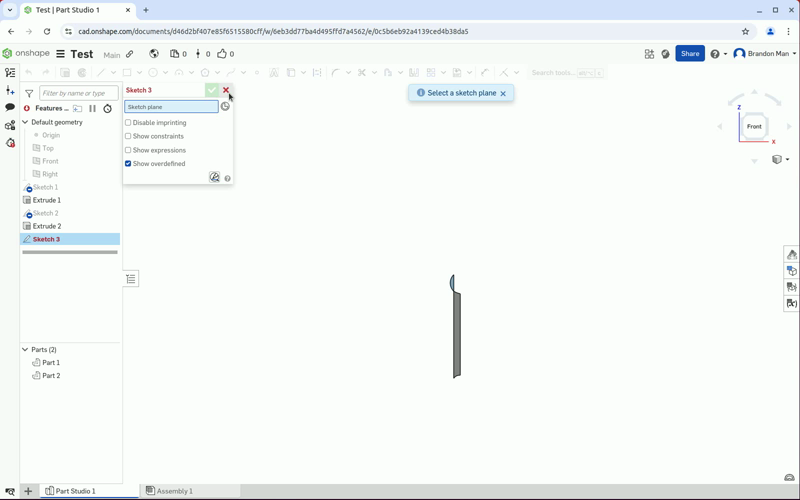
mouse_move(73, 163)
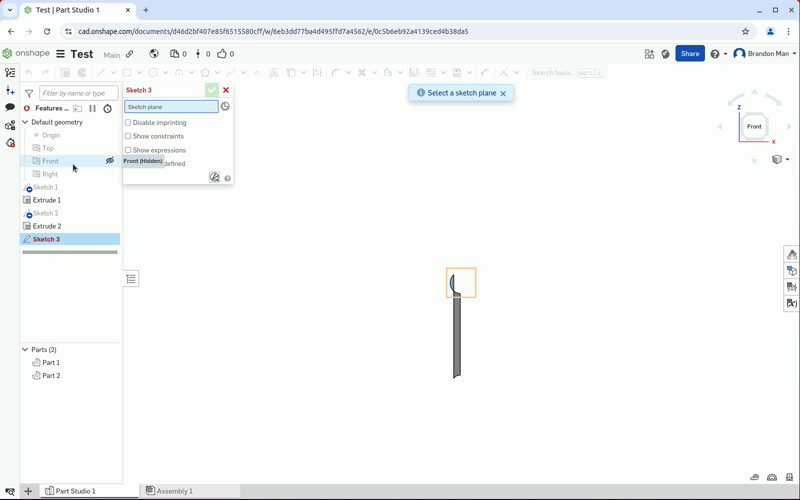
click(73, 163)
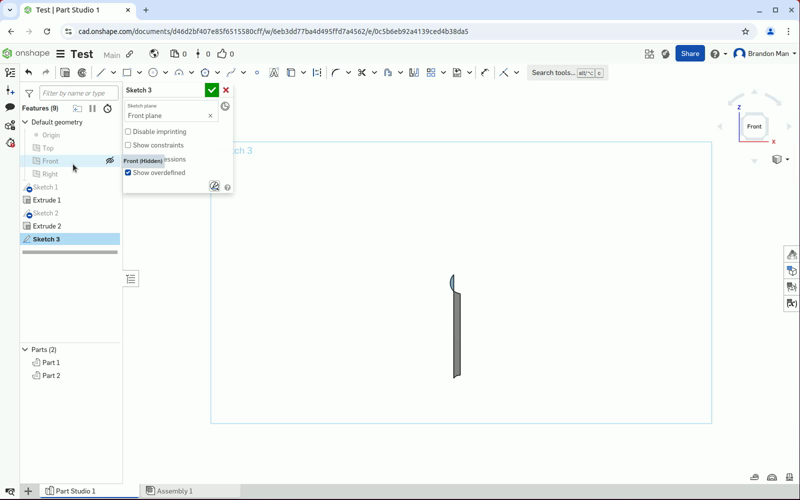
mouse_move(73, 352)
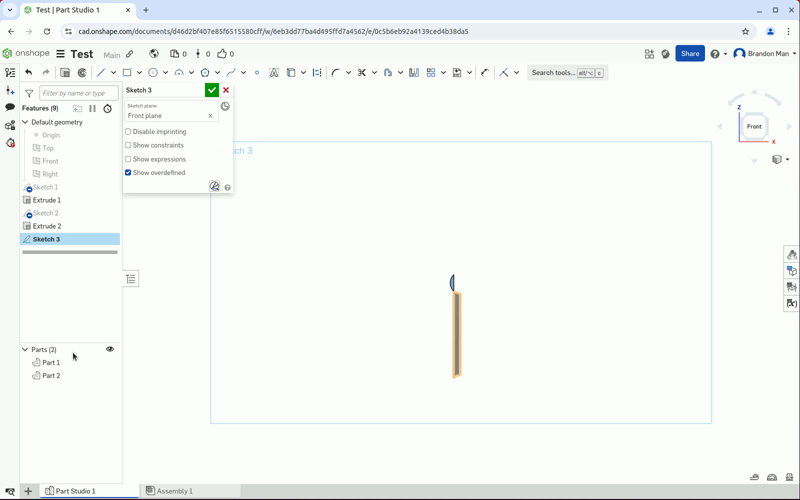
key(y)
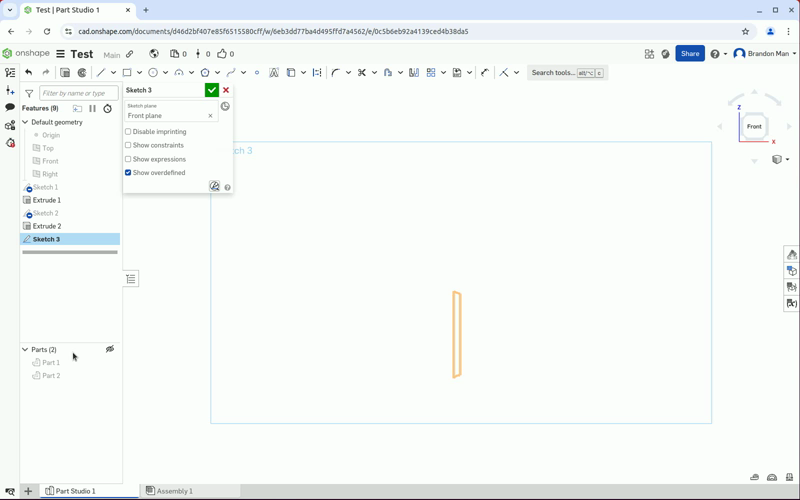
key(a)
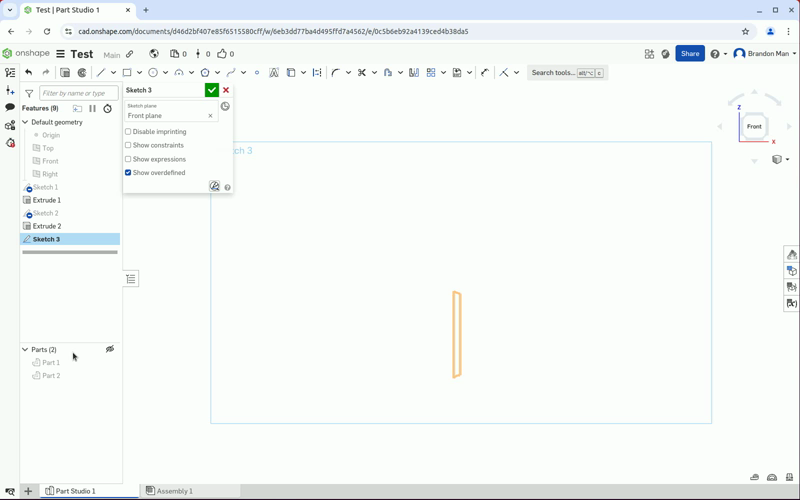
key_down(shift)
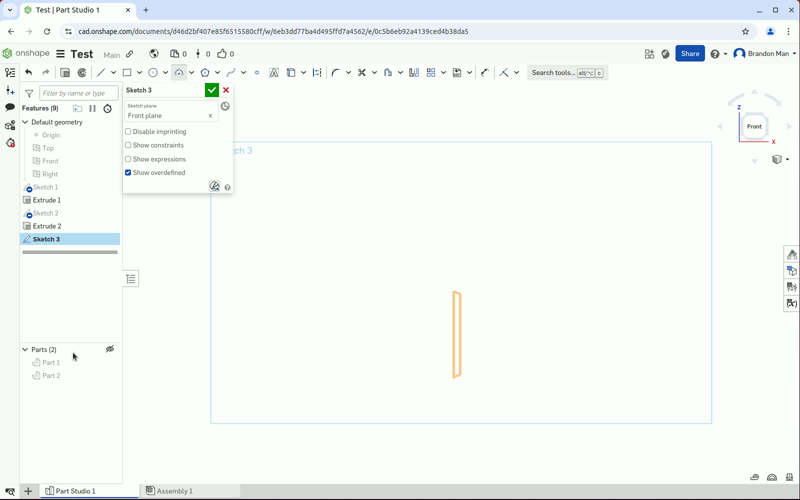
mouse_move(460, 375)
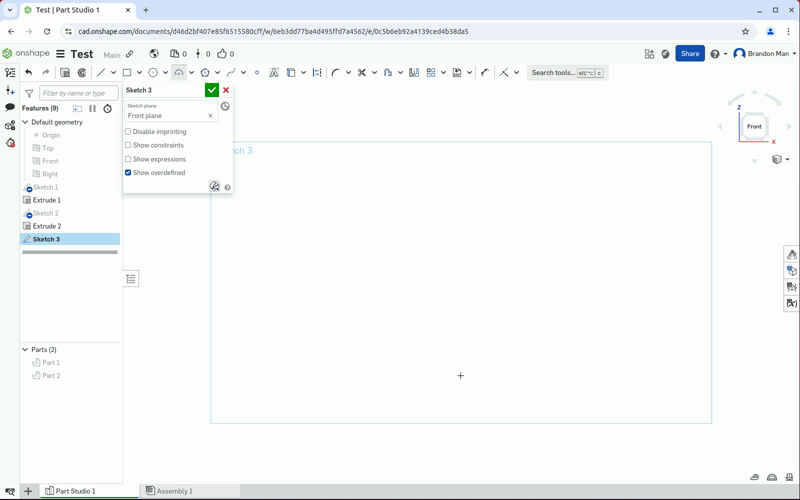
click(460, 375)
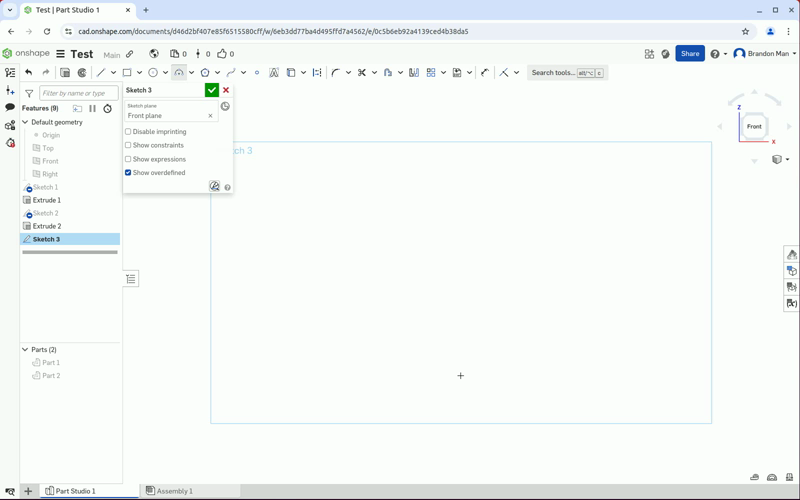
key_up(shift)
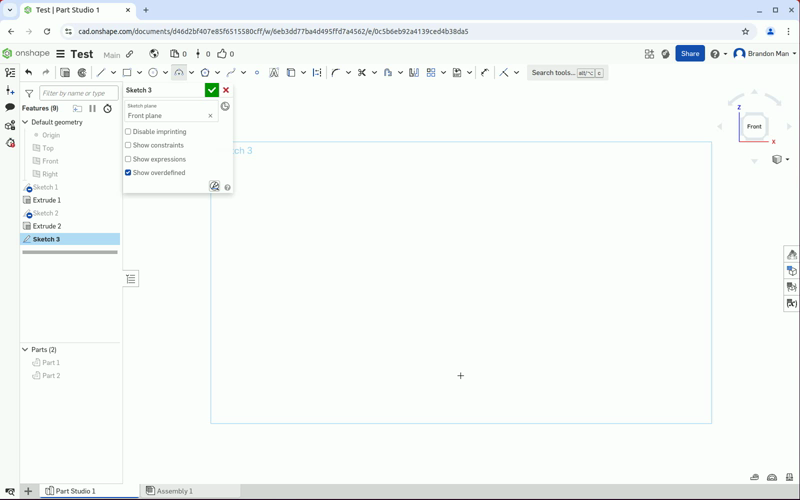
key_down(shift)
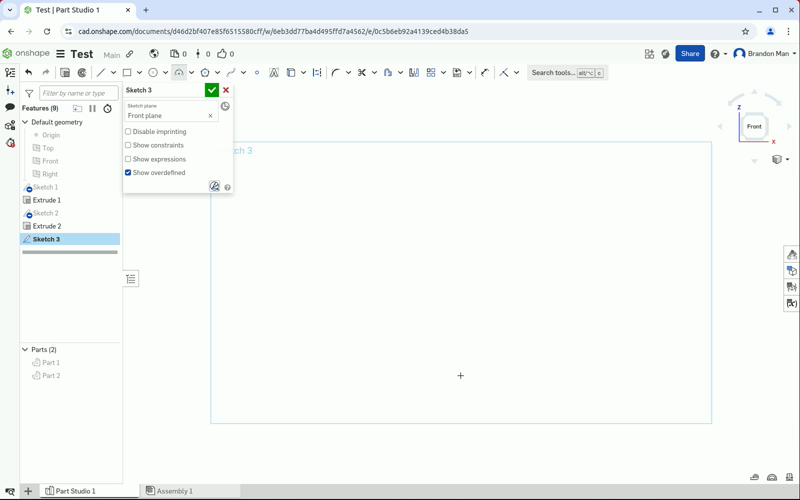
mouse_move(467, 378)
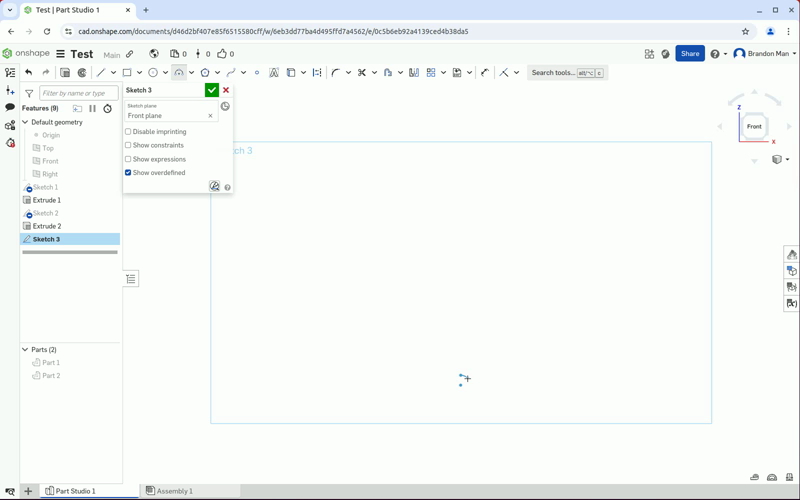
click(467, 378)
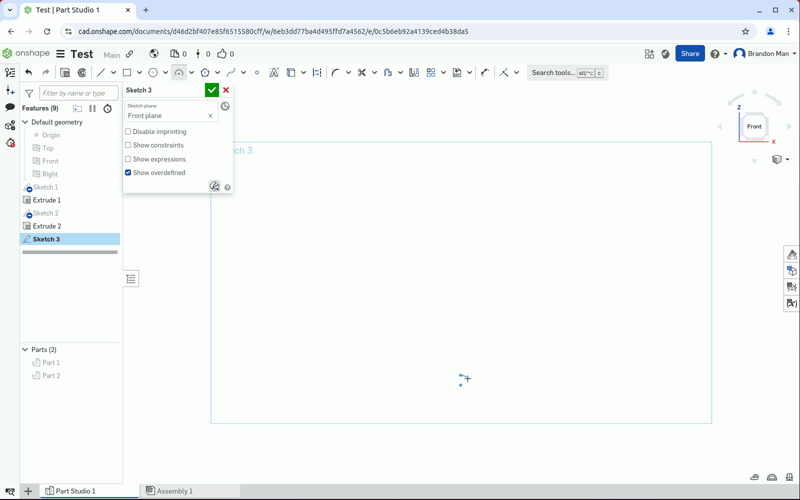
mouse_move(464, 376)
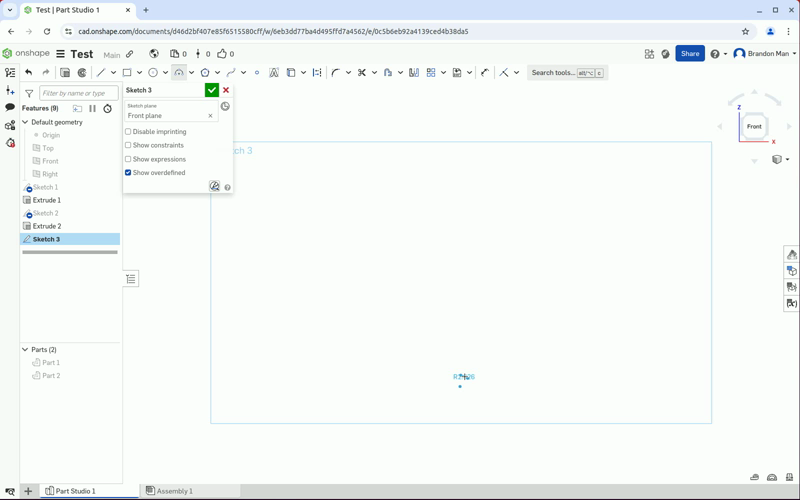
click(464, 376)
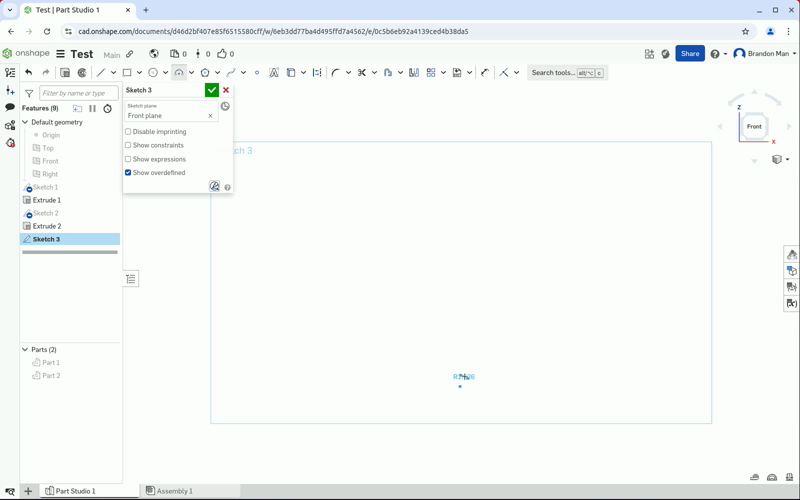
key_up(shift)
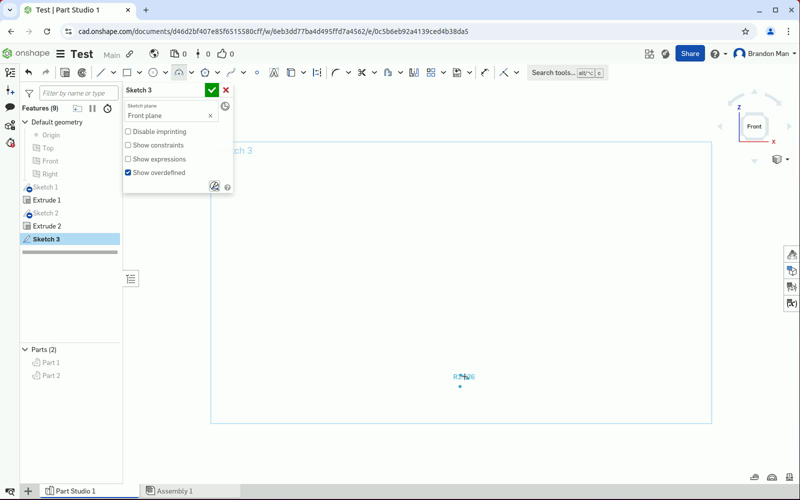
key(esc)
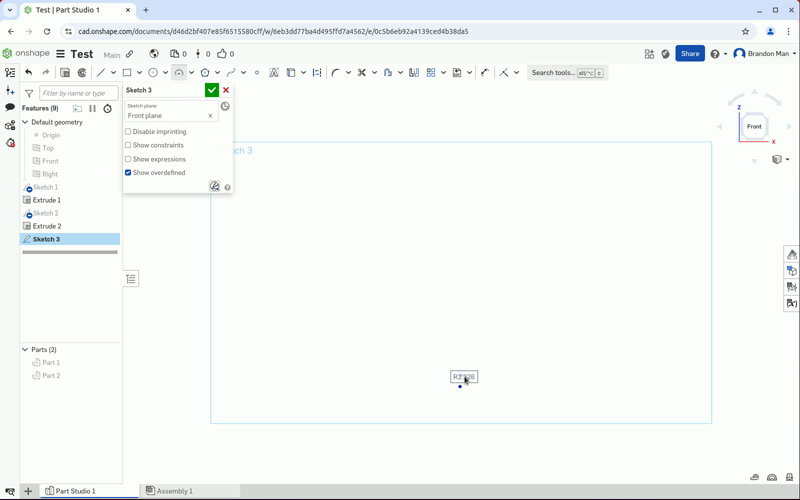
key(l)
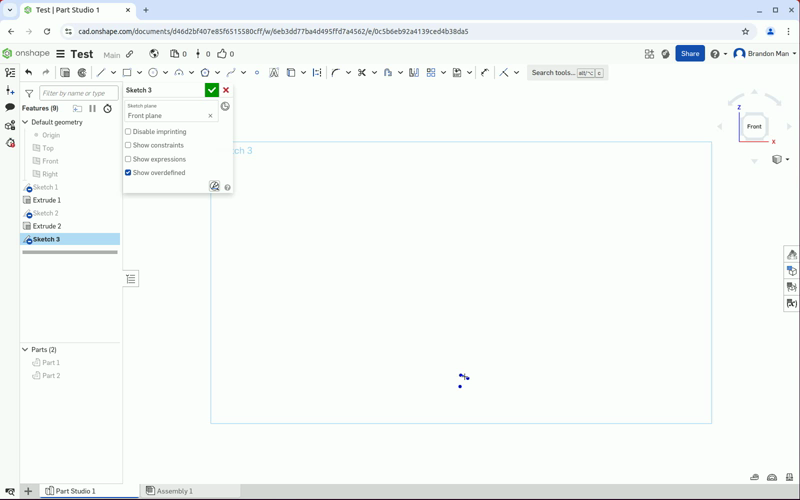
mouse_move(467, 378)
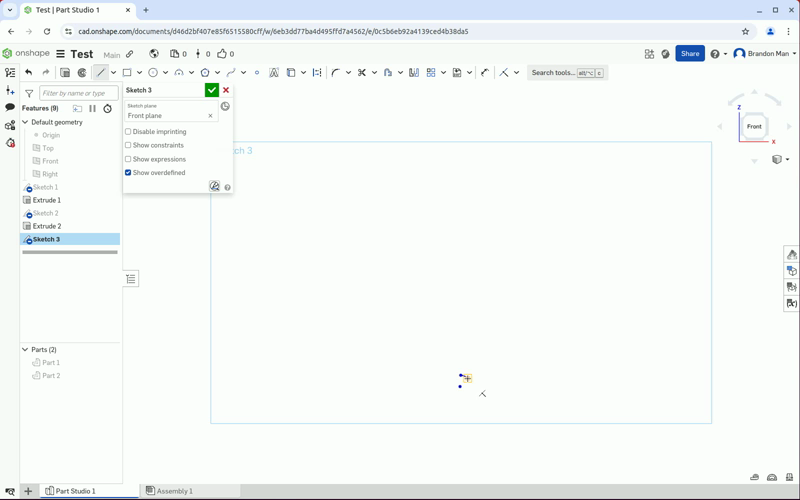
scroll(6)
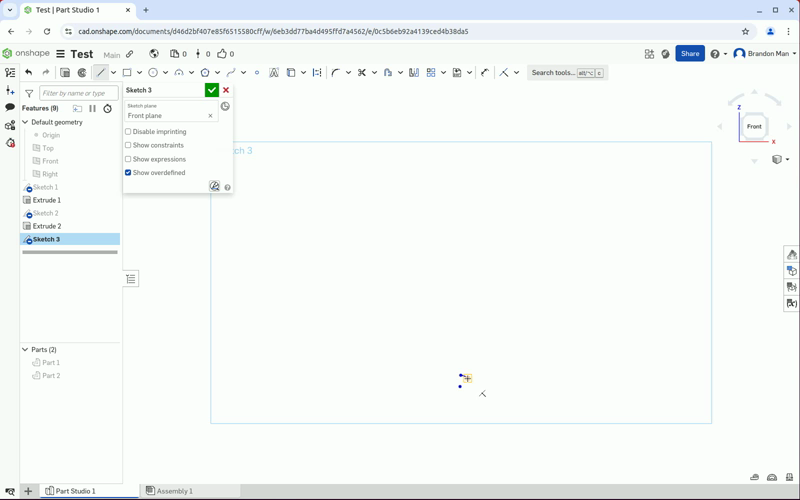
scroll(6)
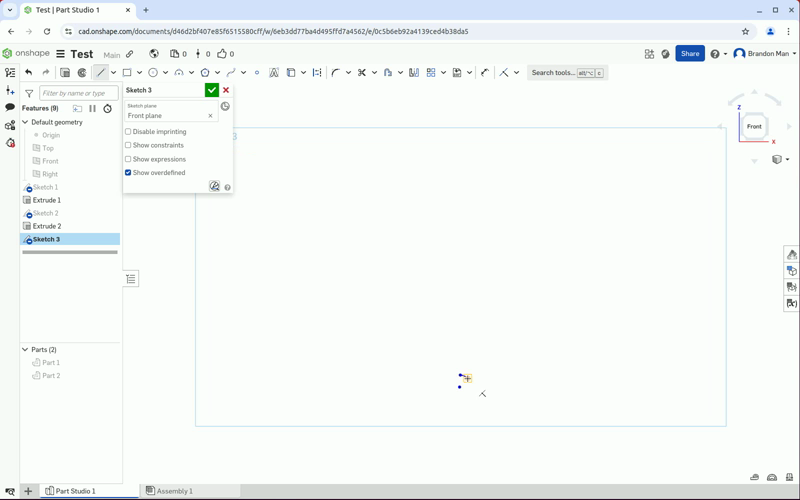
scroll(6)
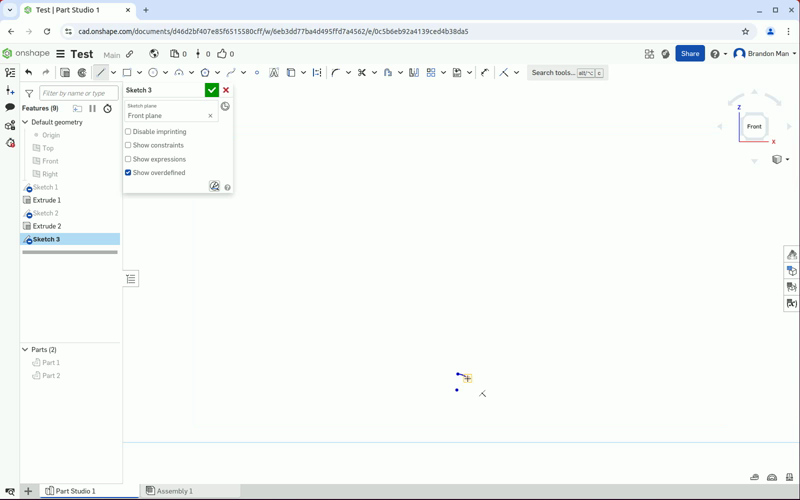
scroll(6)
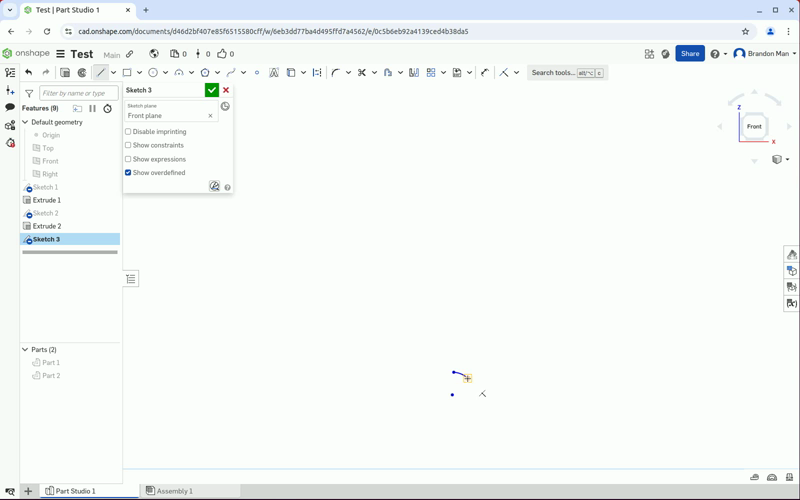
scroll(6)
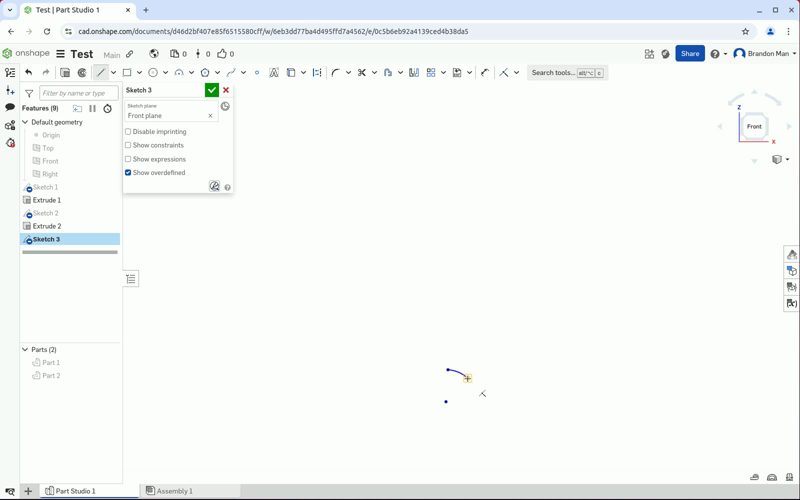
scroll(6)
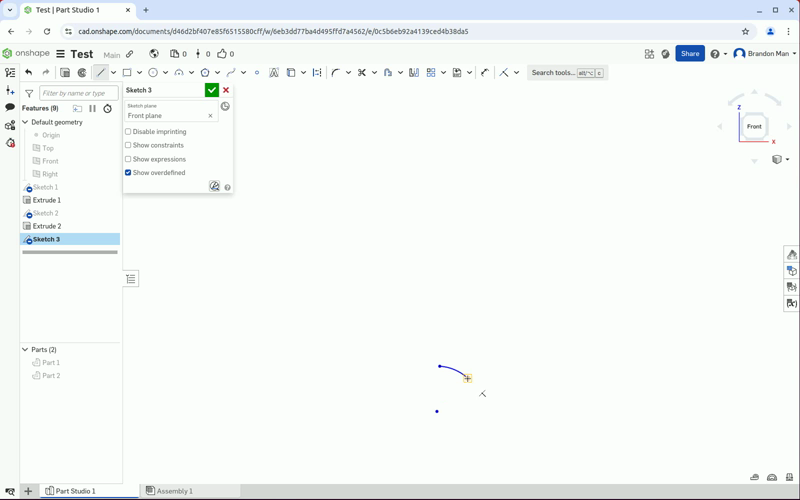
scroll(6)
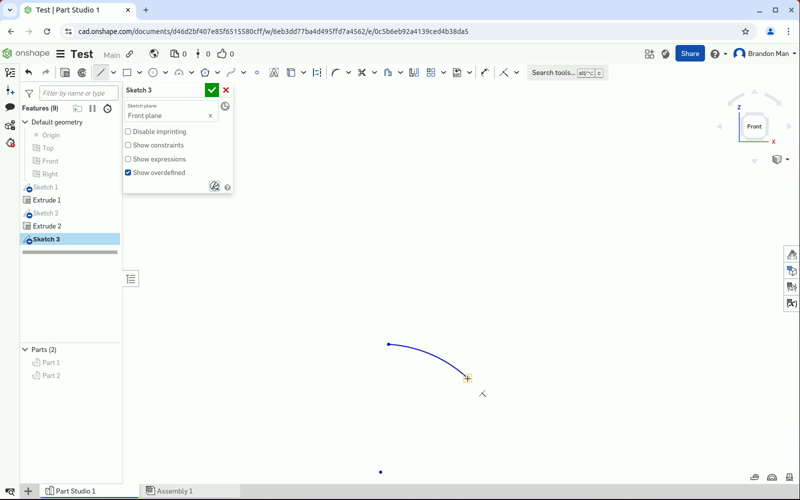
click(467, 378)
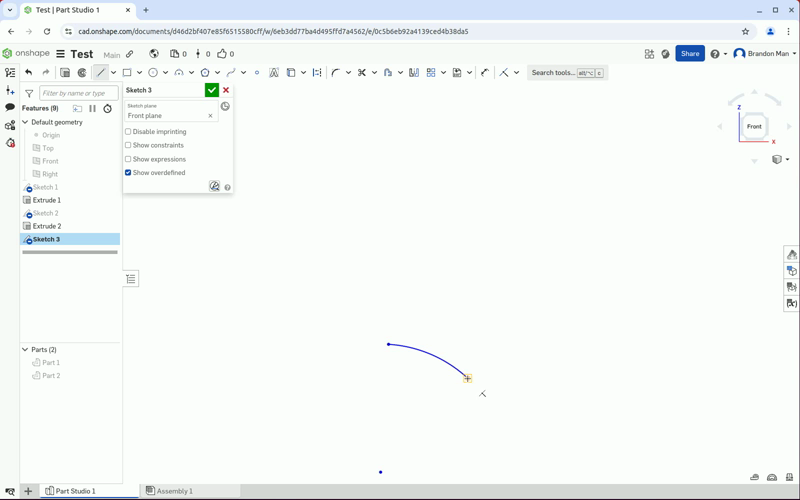
scroll(-6)
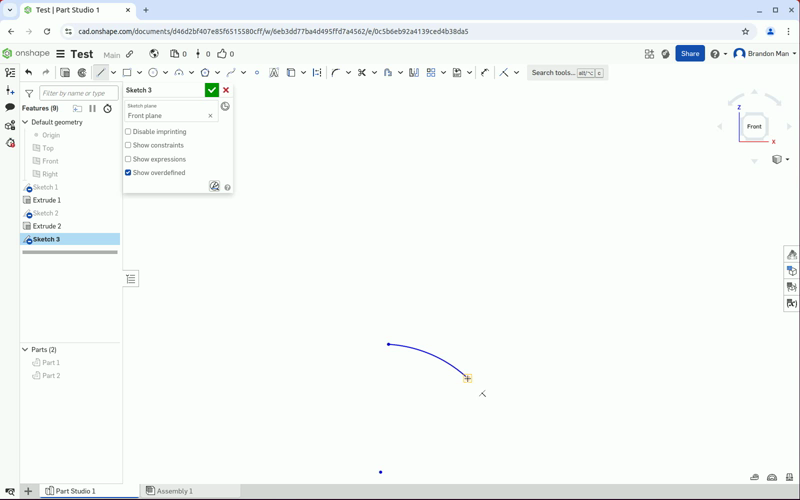
scroll(-6)
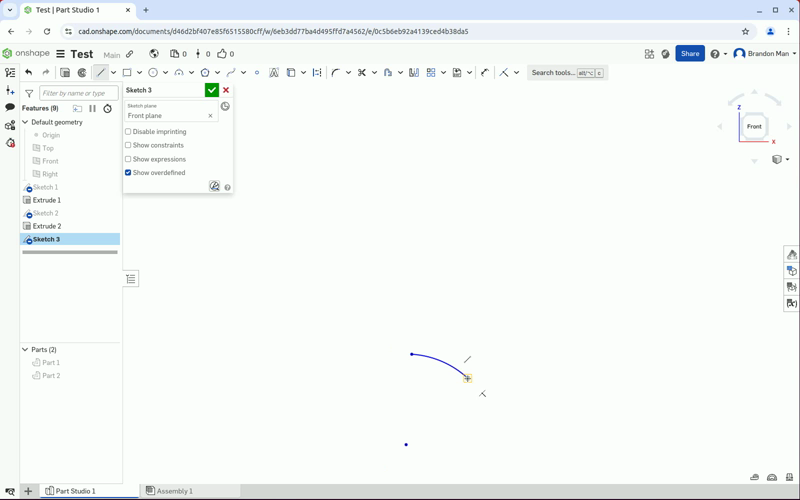
scroll(-6)
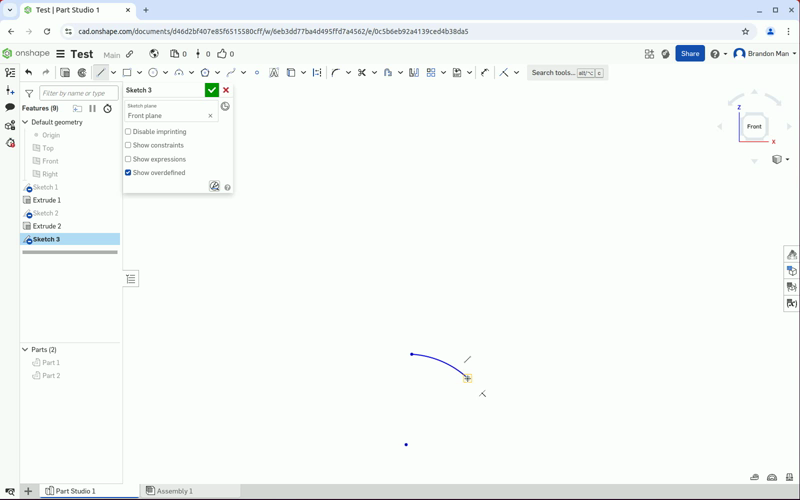
scroll(-6)
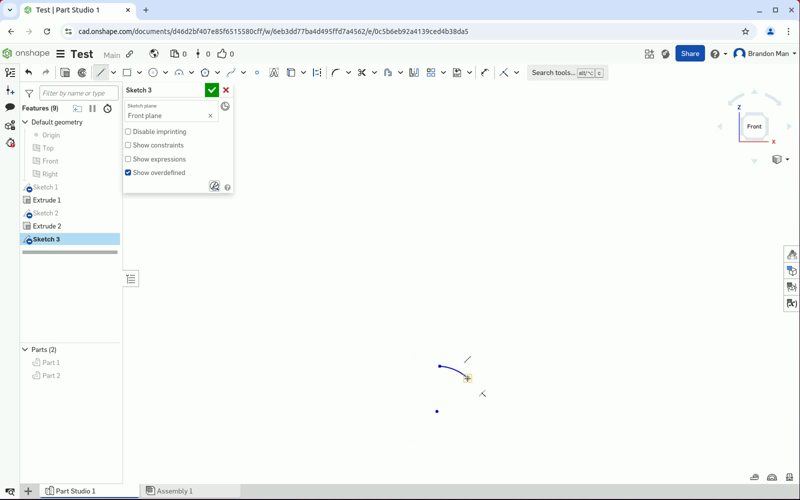
scroll(-6)
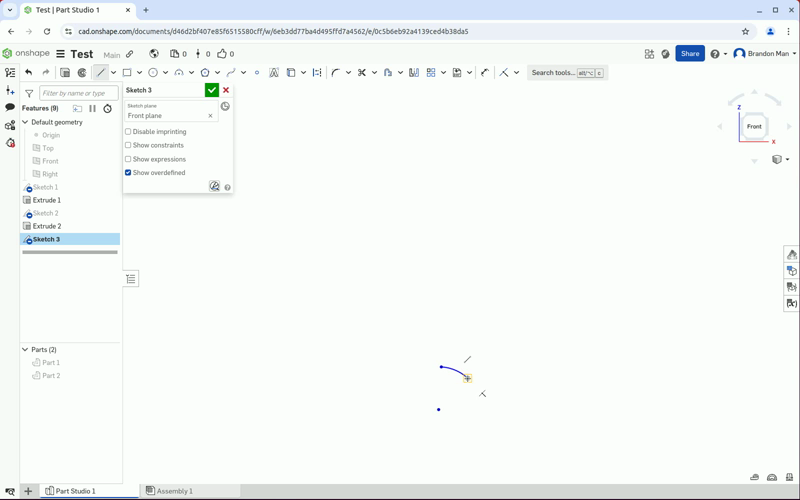
scroll(-6)
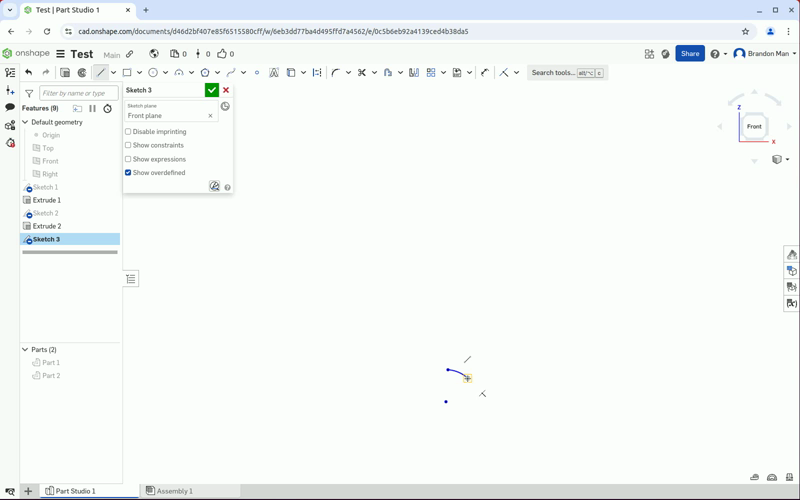
scroll(-6)
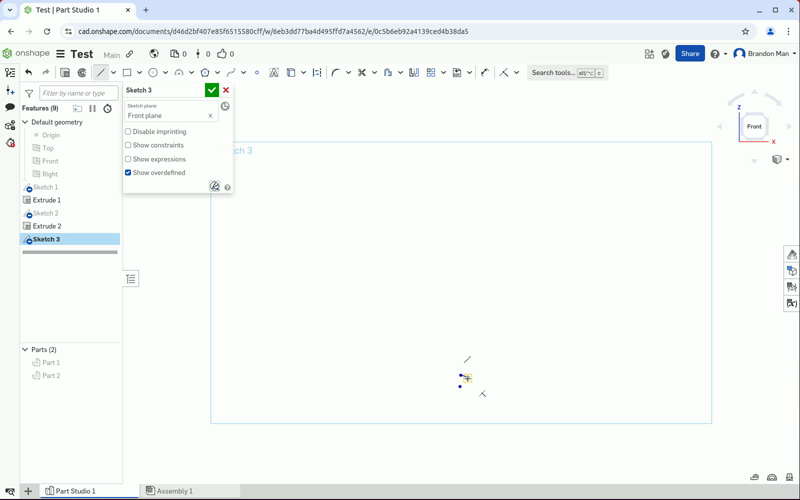
key_down(shift)
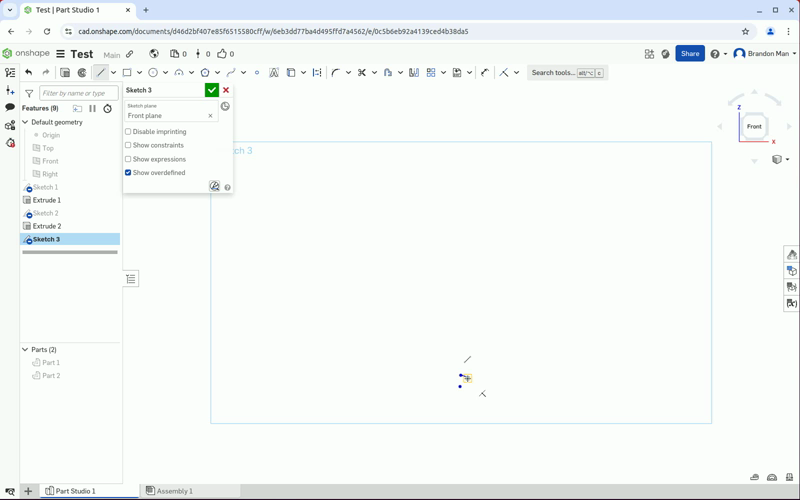
mouse_move(467, 290)
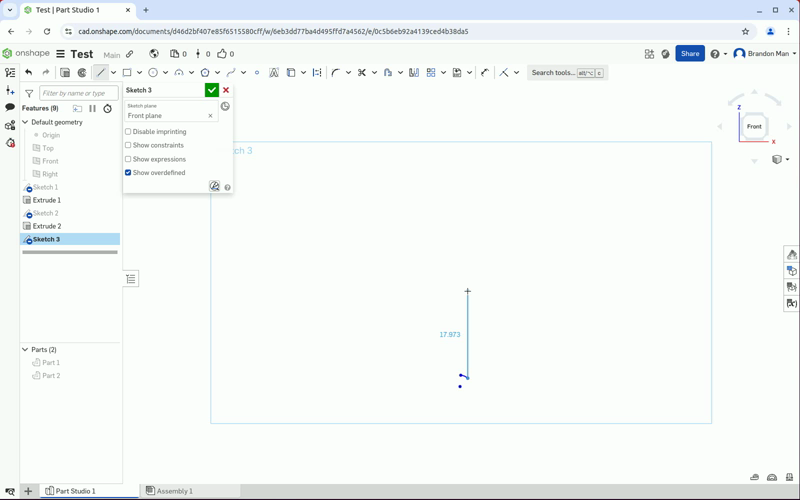
click(467, 290)
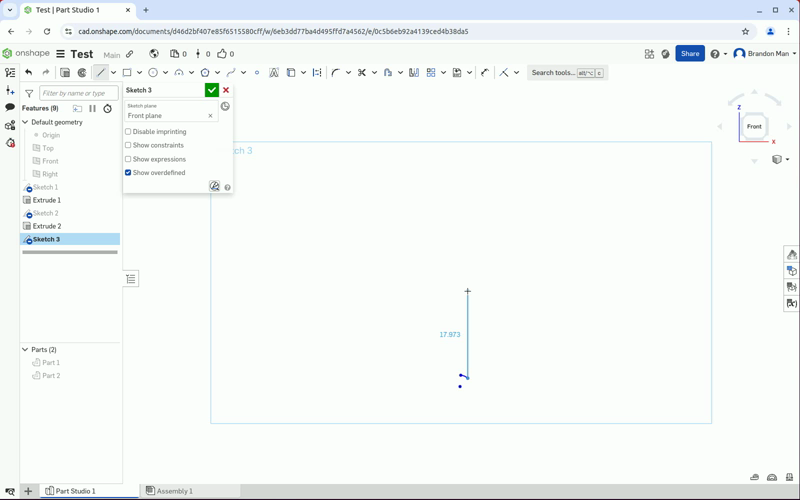
key_up(shift)
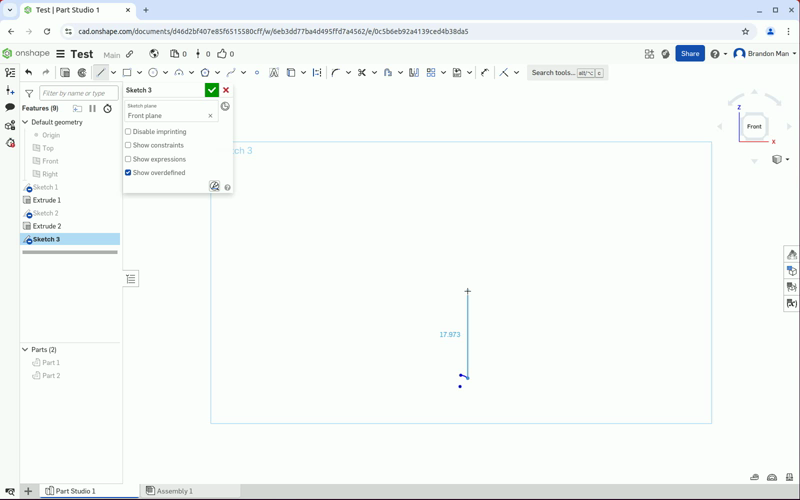
key(esc)
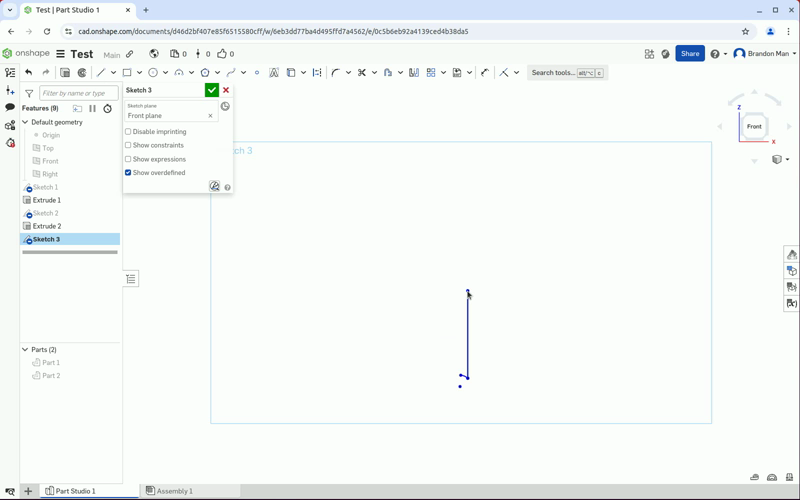
key(a)
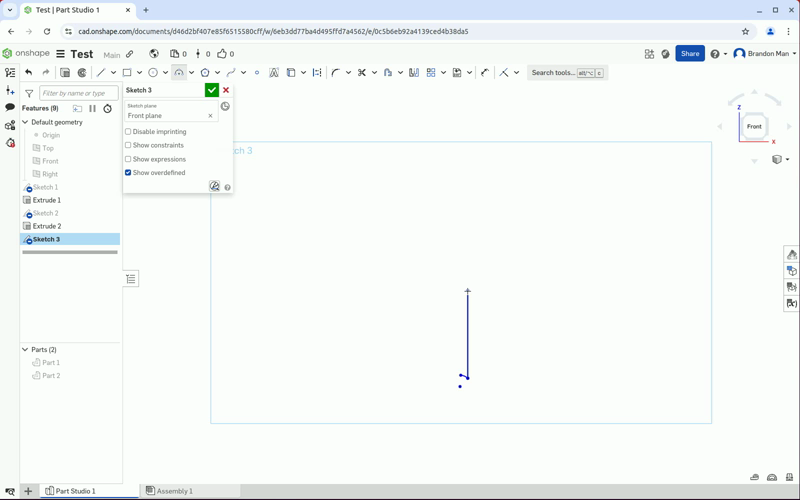
mouse_move(467, 290)
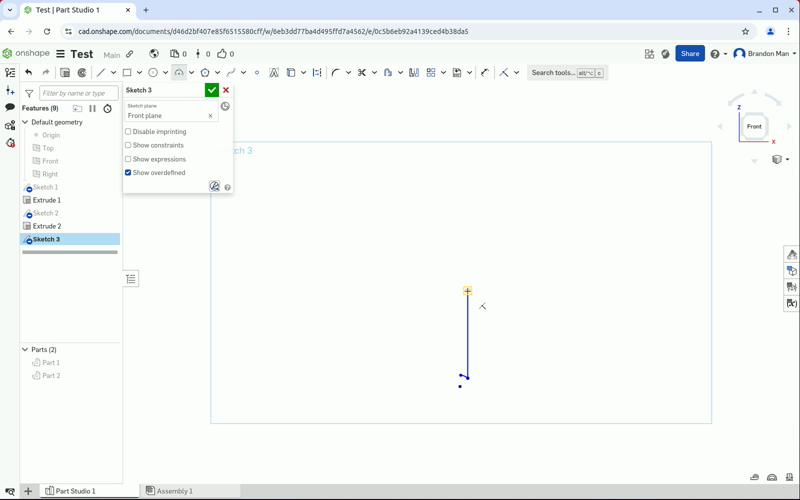
click(467, 290)
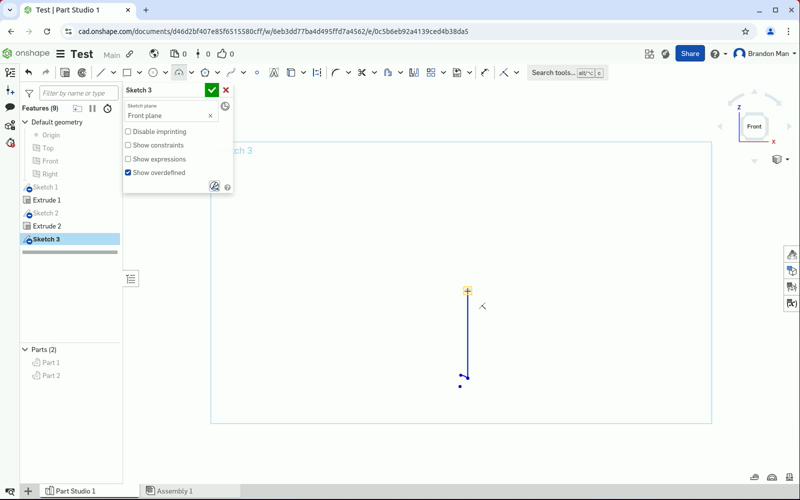
key_down(shift)
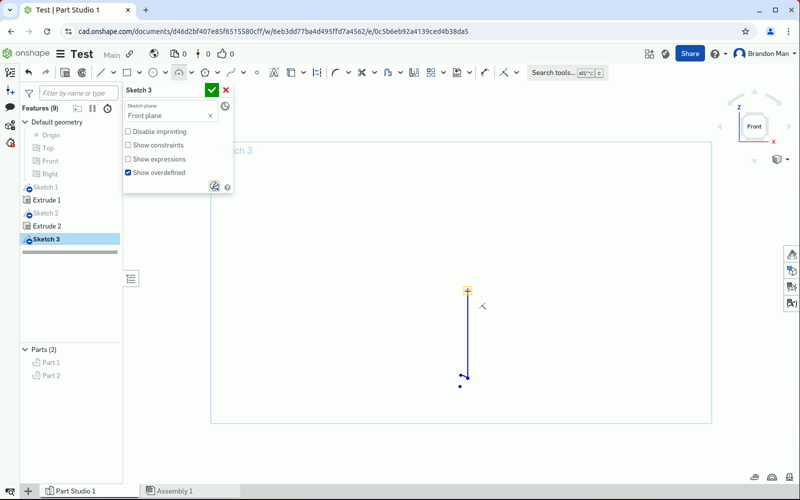
mouse_move(460, 293)
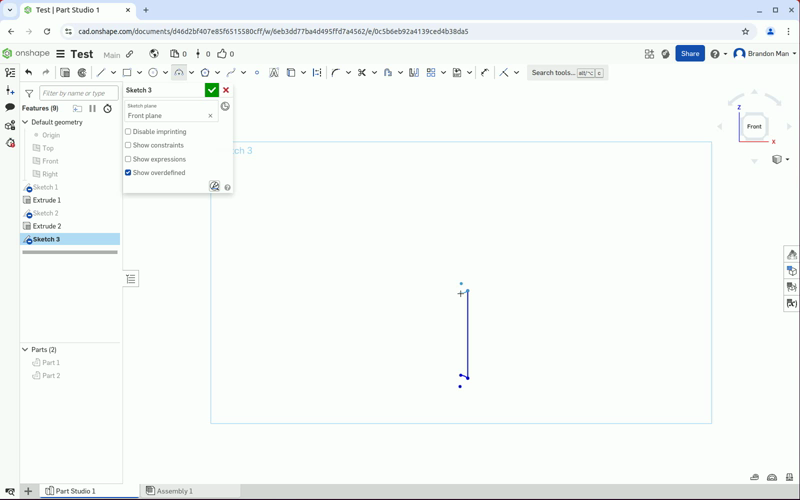
click(460, 293)
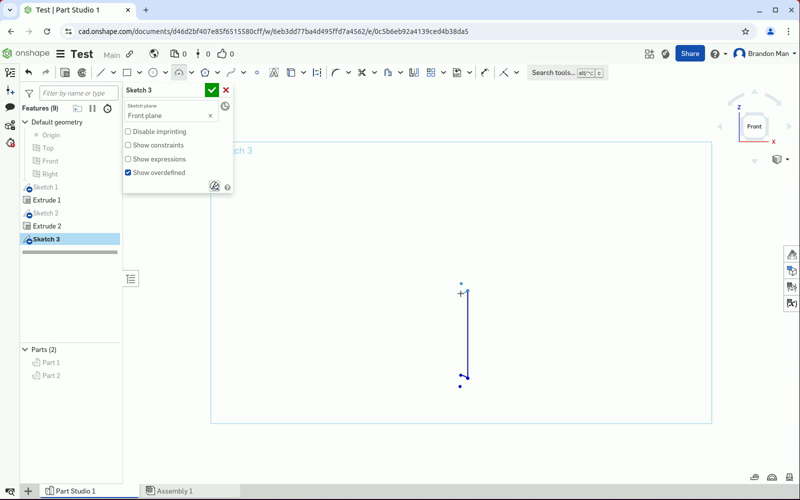
mouse_move(464, 292)
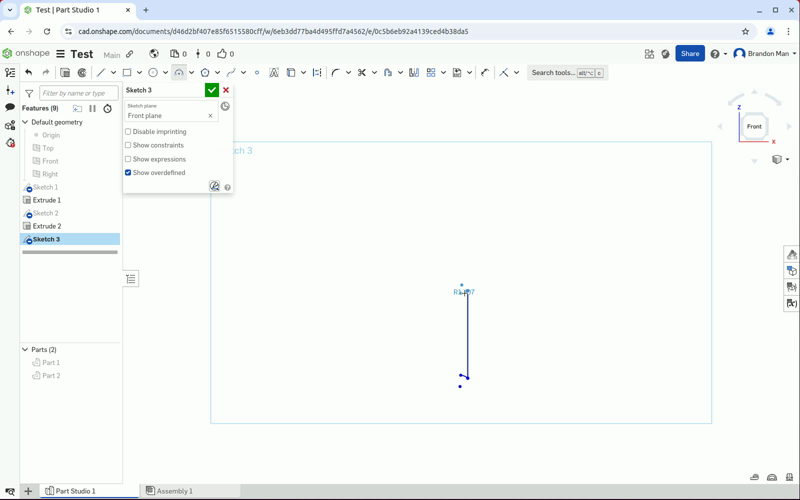
scroll(6)
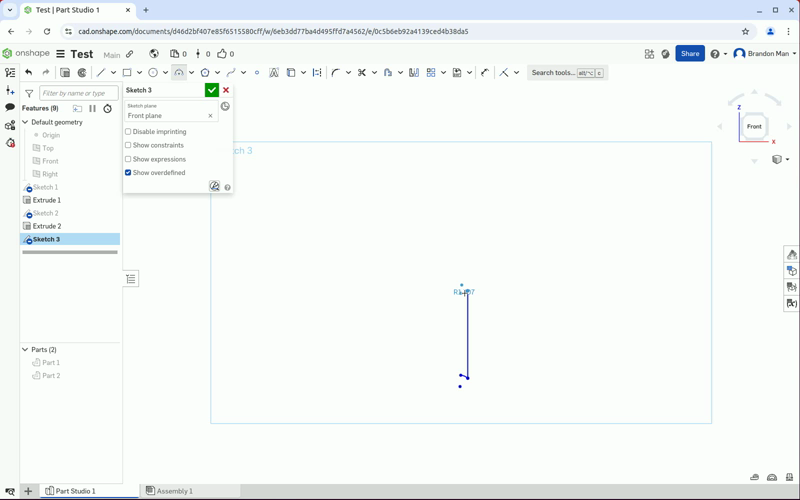
scroll(6)
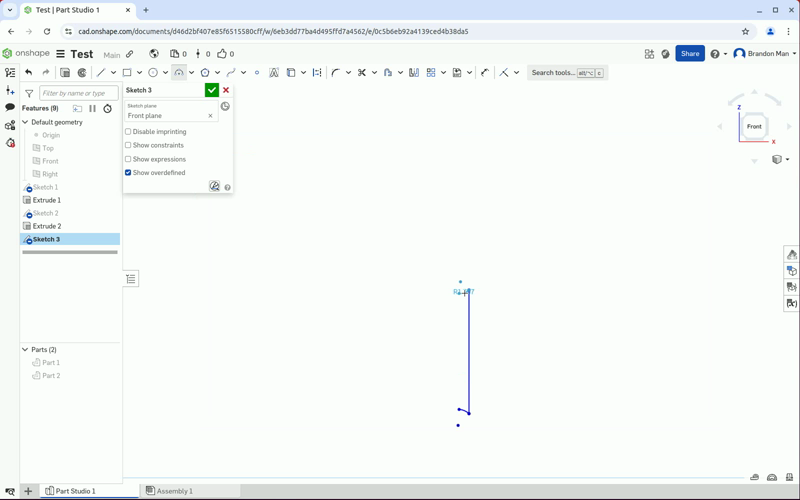
scroll(6)
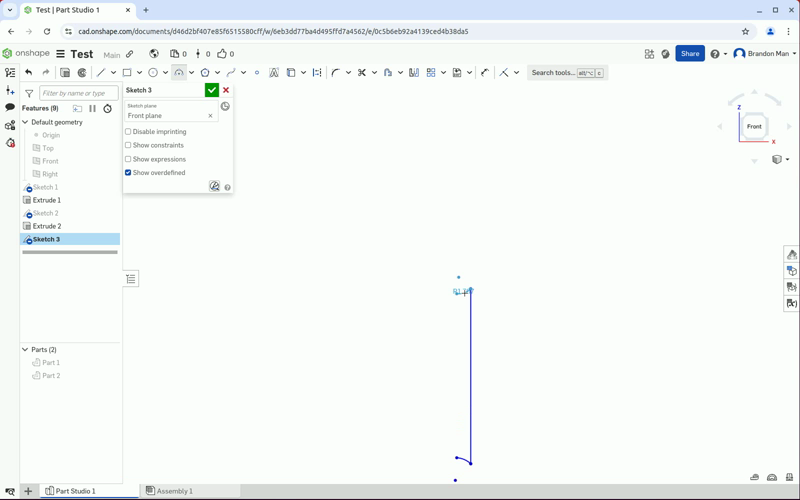
scroll(6)
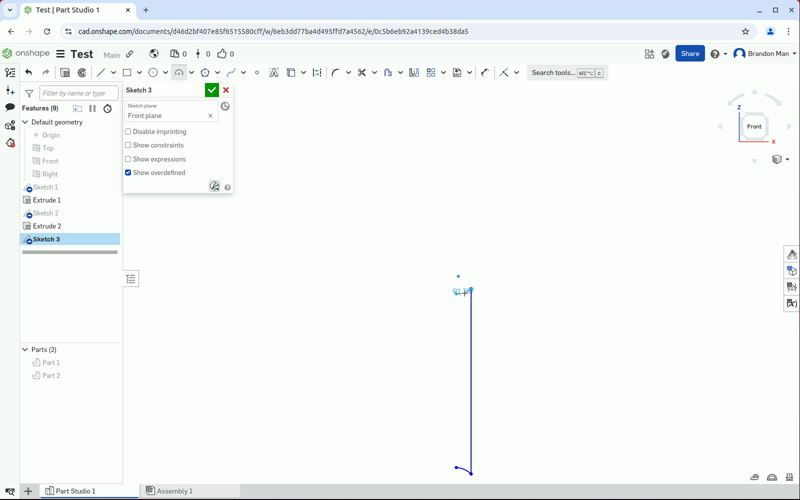
scroll(6)
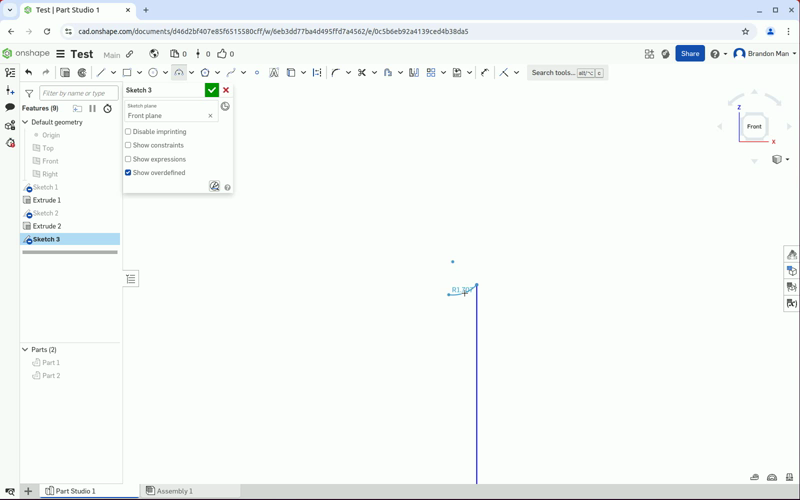
scroll(6)
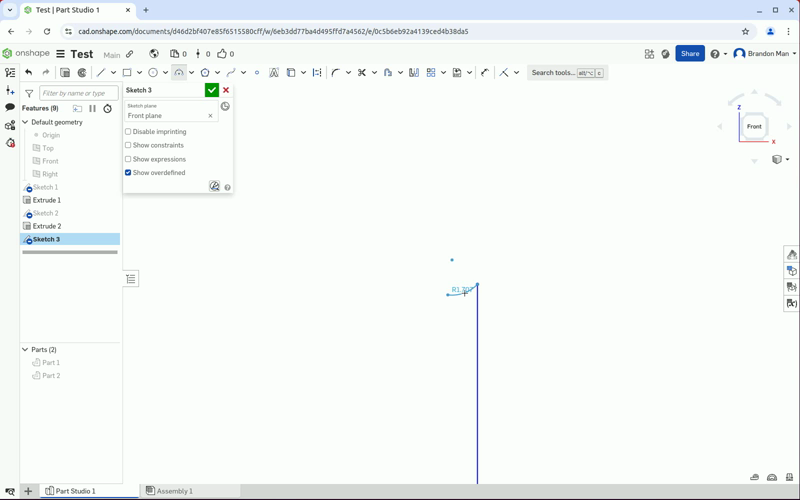
scroll(6)
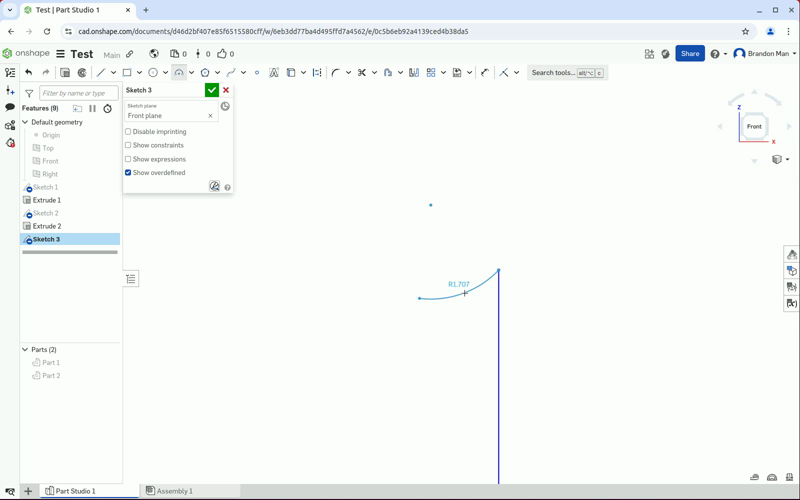
click(464, 292)
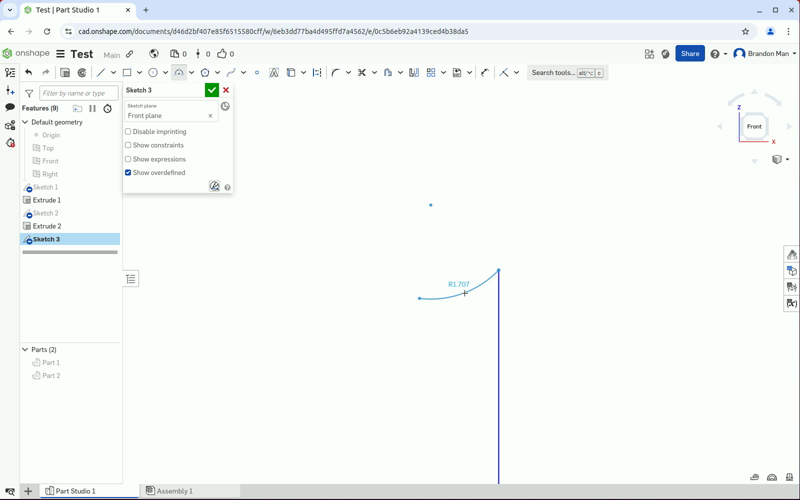
scroll(-6)
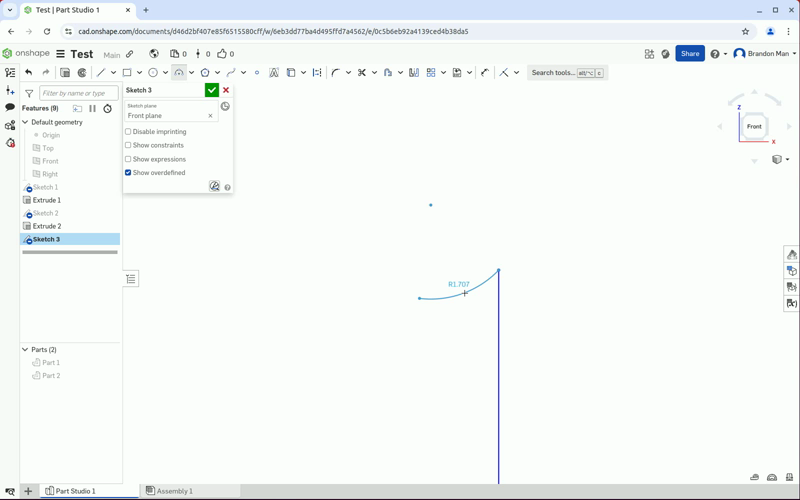
scroll(-6)
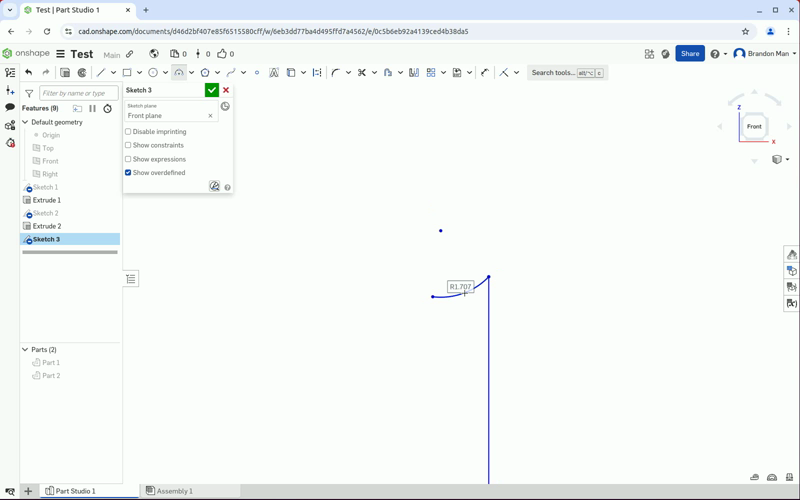
scroll(-6)
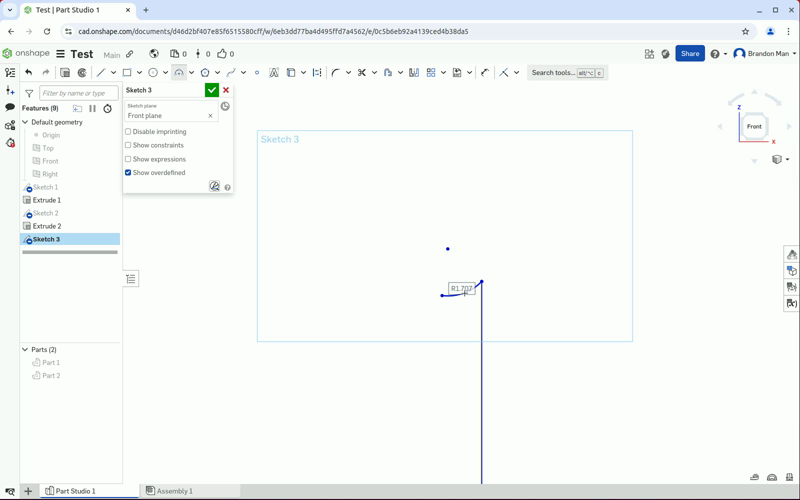
scroll(-6)
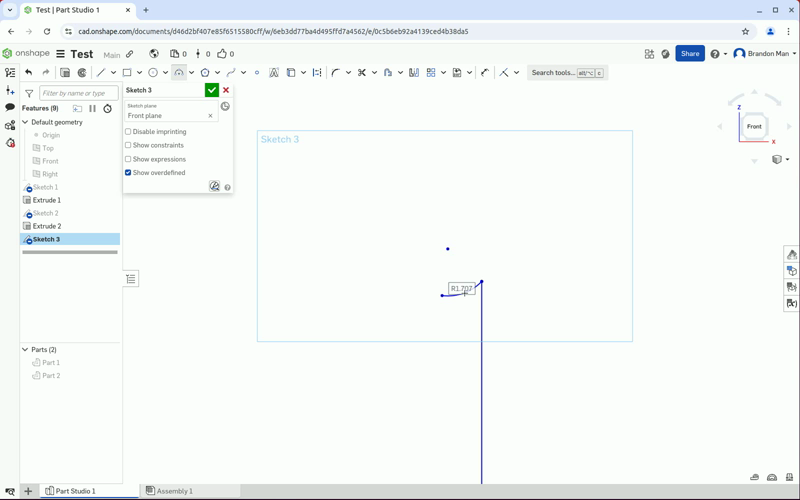
scroll(-6)
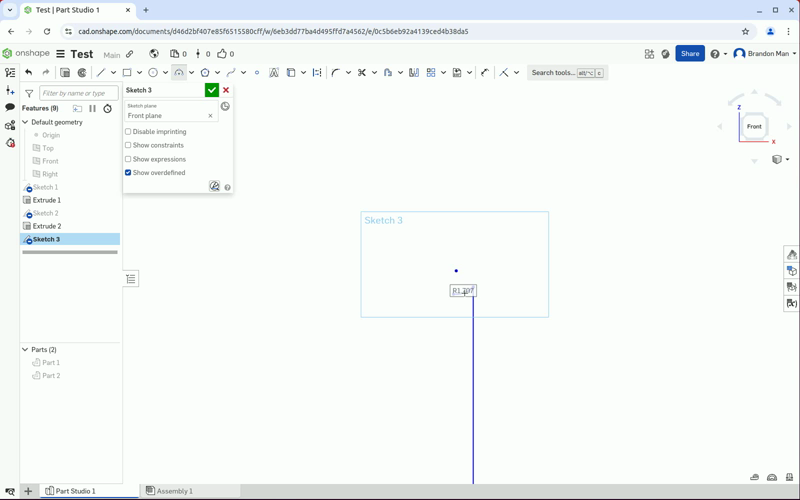
scroll(-6)
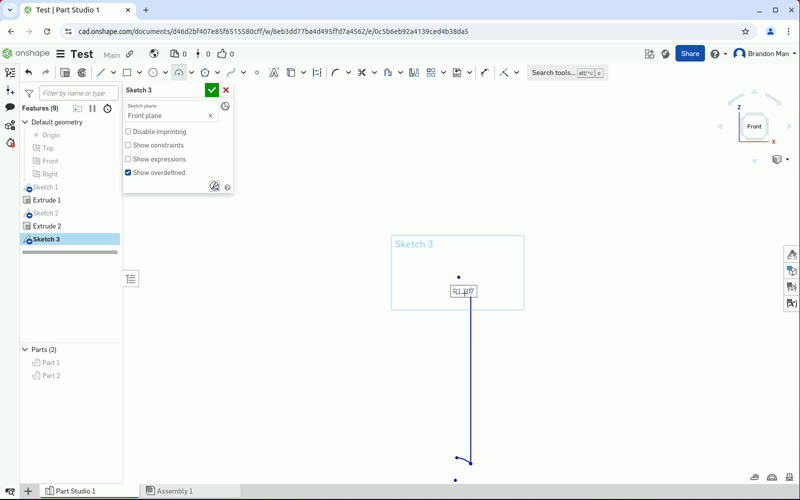
scroll(-6)
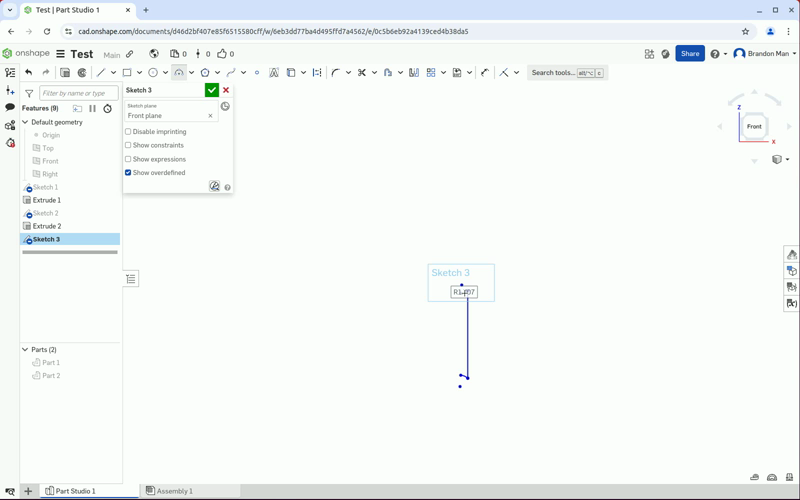
key_up(shift)
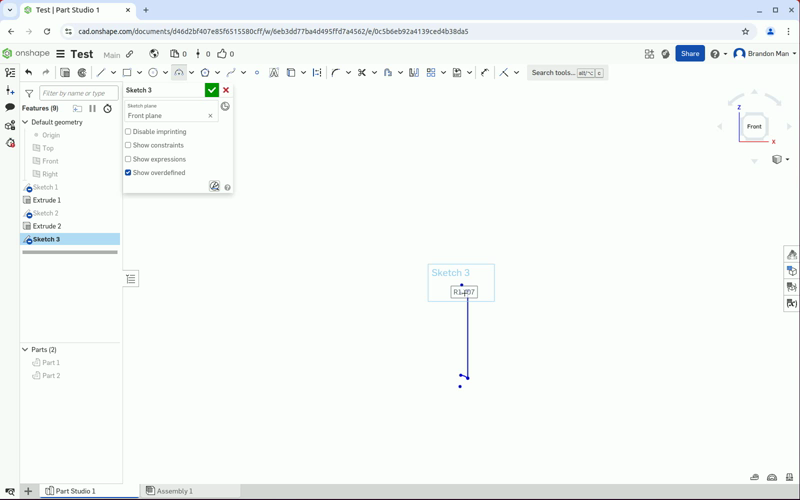
key(esc)
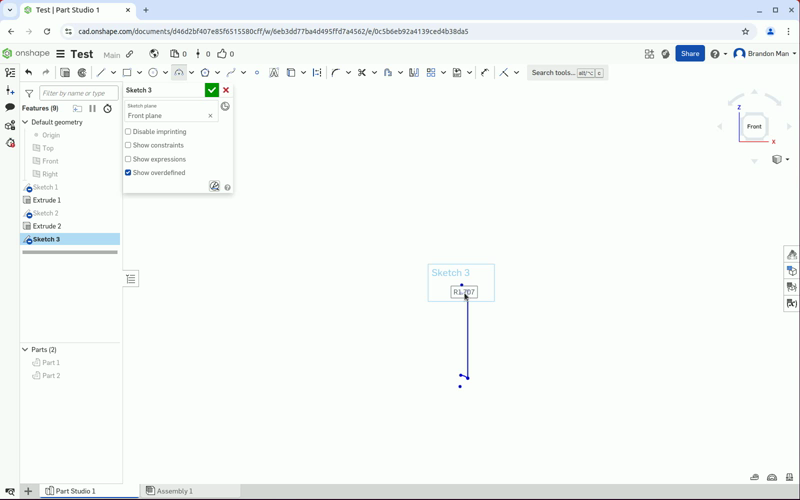
key(l)
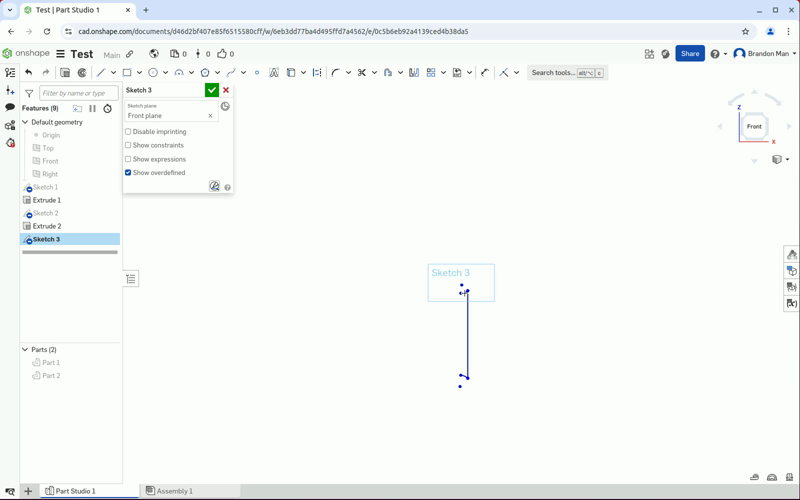
mouse_move(460, 293)
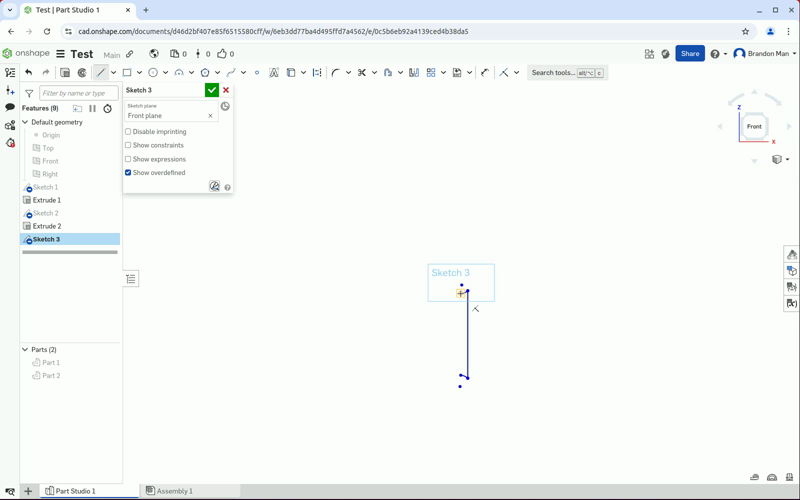
scroll(6)
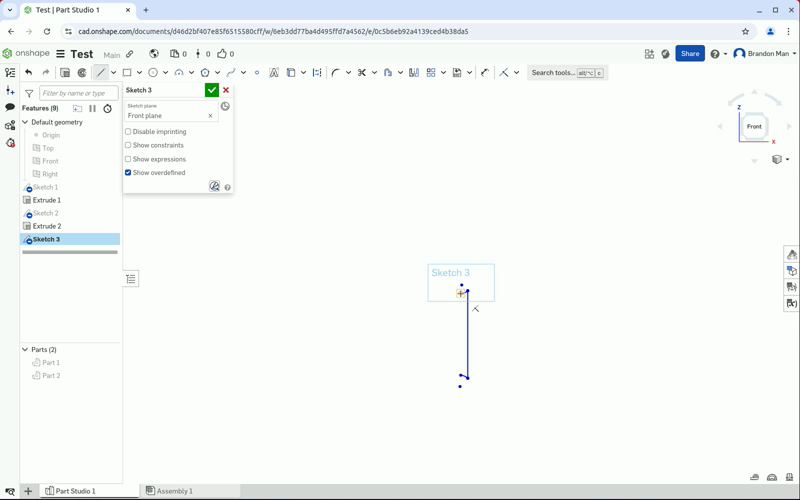
scroll(6)
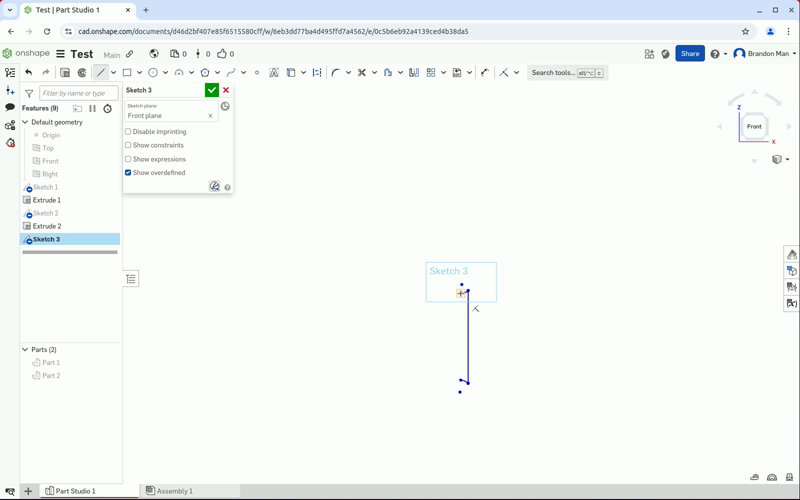
scroll(6)
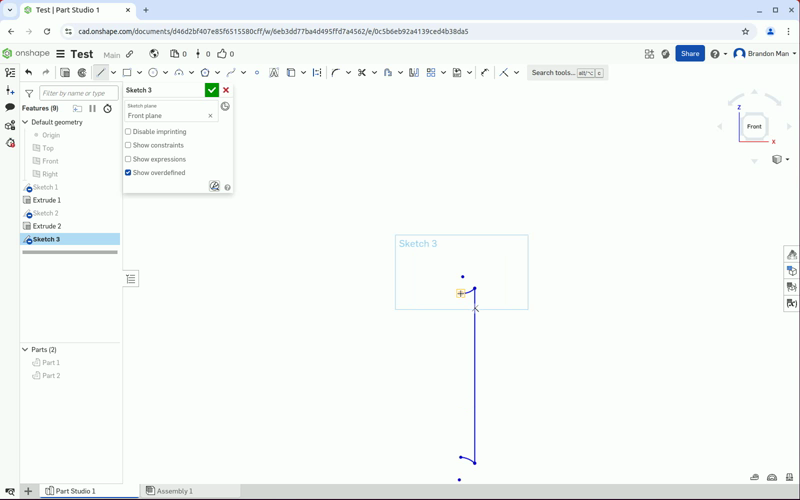
scroll(6)
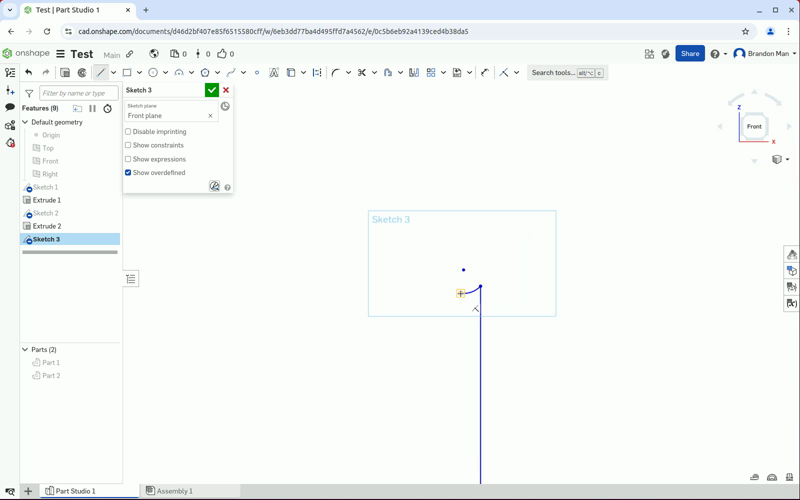
scroll(6)
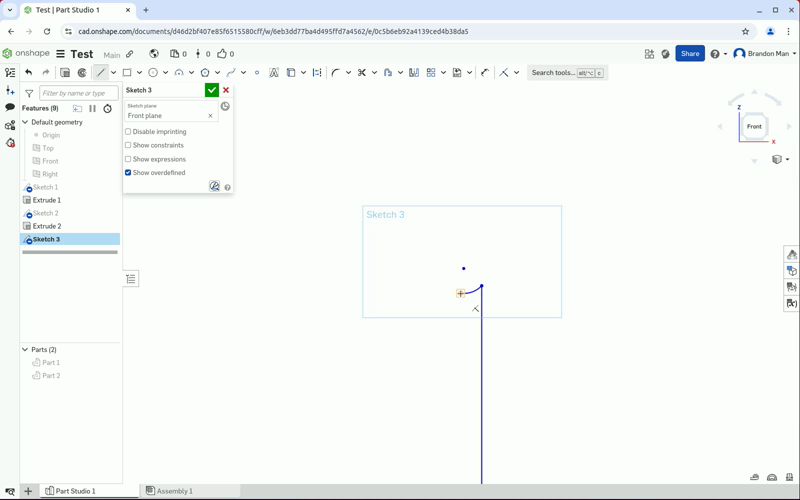
scroll(6)
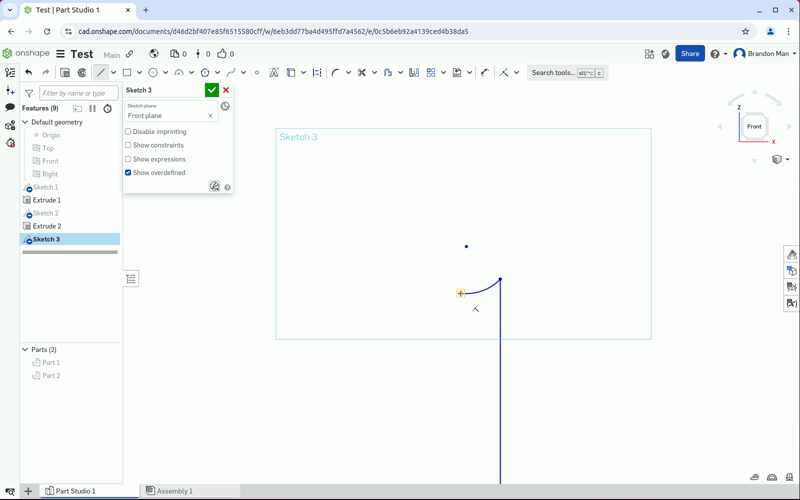
scroll(6)
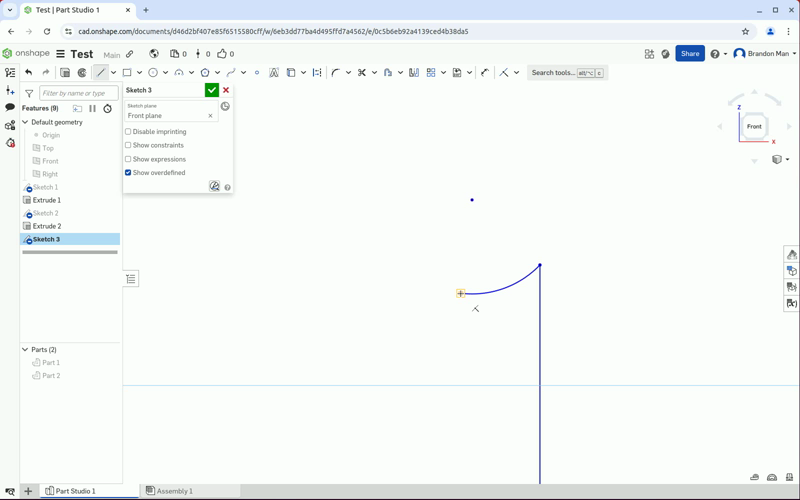
click(460, 293)
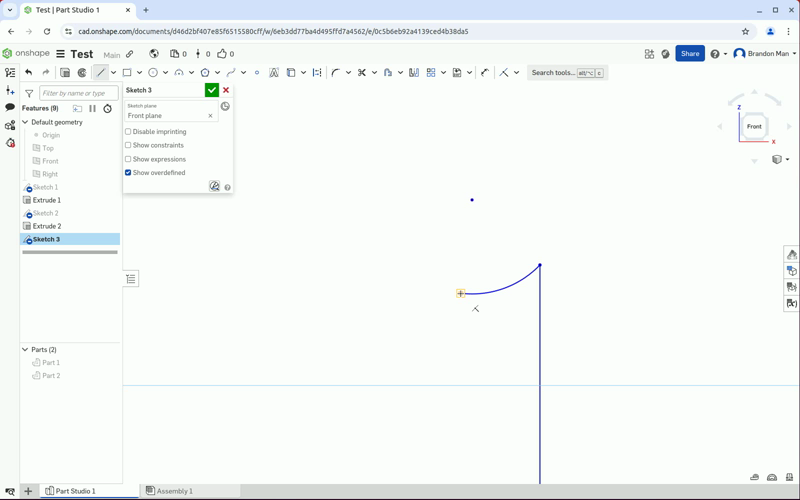
scroll(-6)
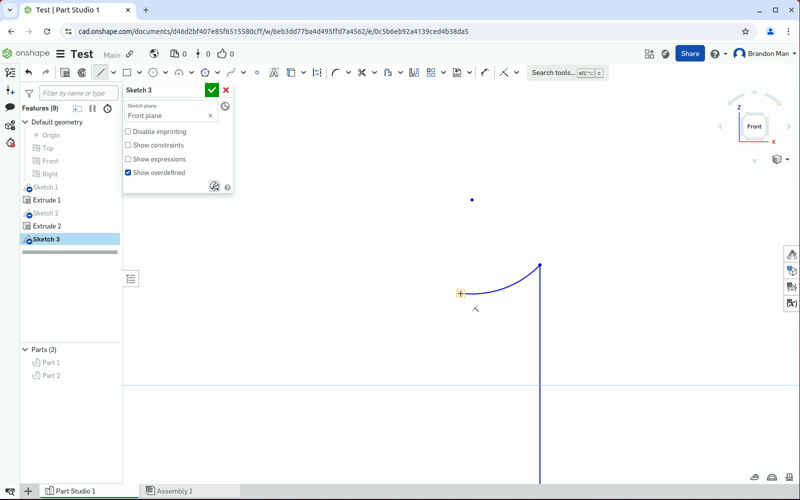
scroll(-6)
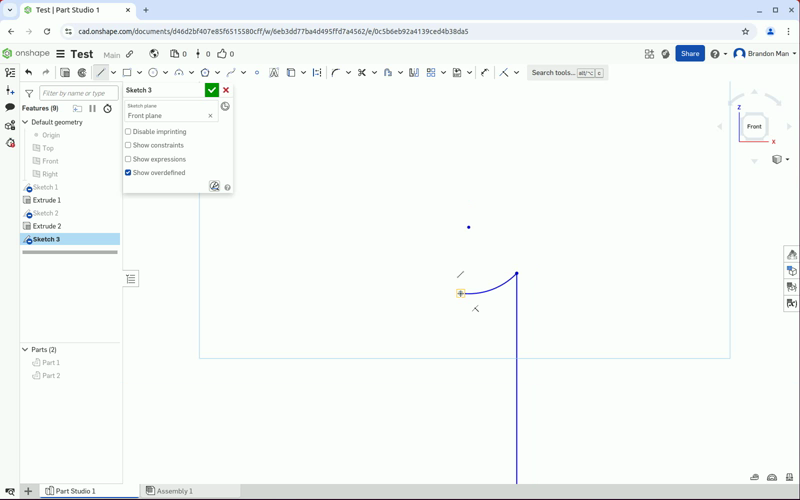
scroll(-6)
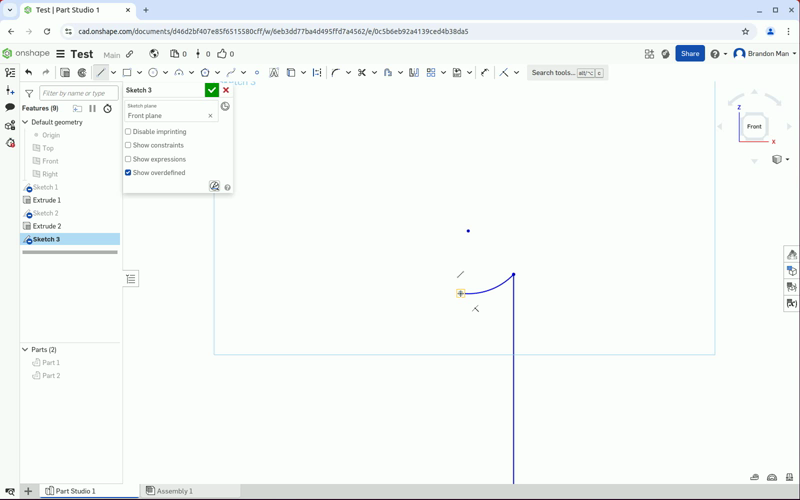
scroll(-6)
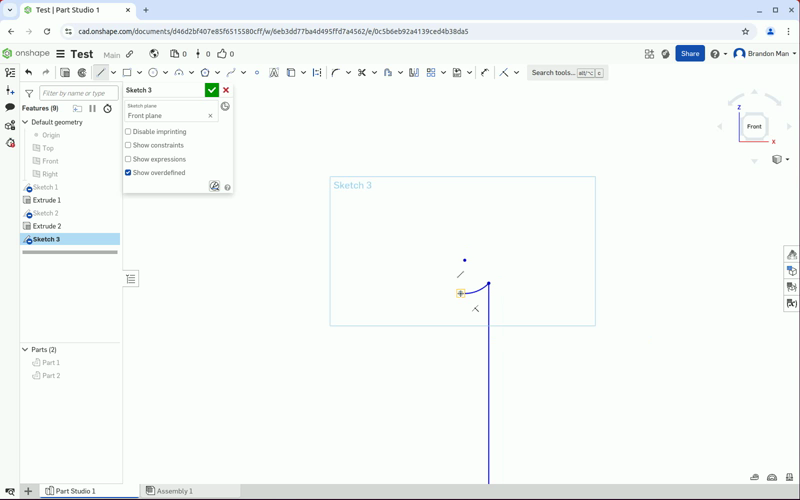
scroll(-6)
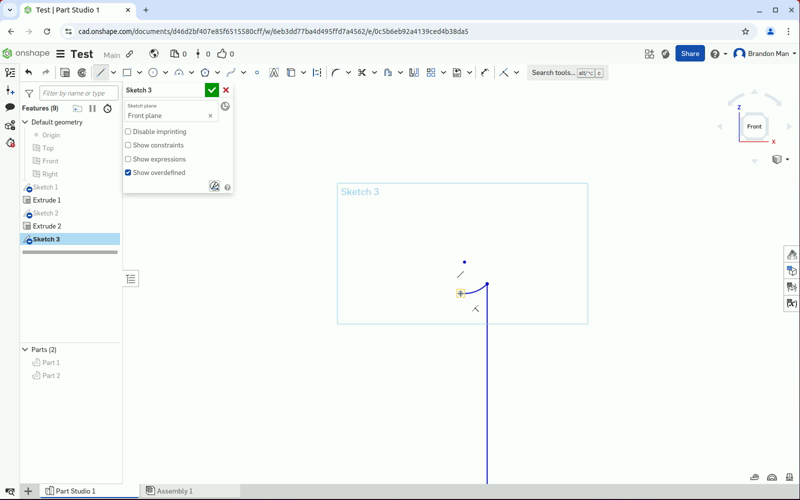
scroll(-6)
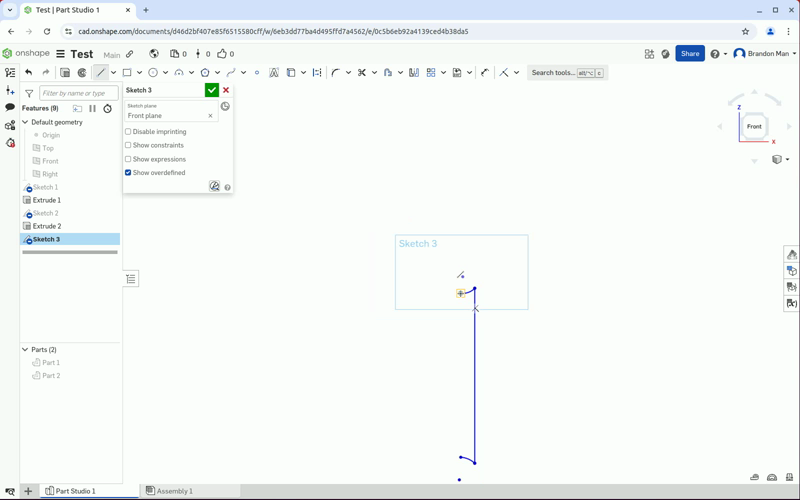
scroll(-6)
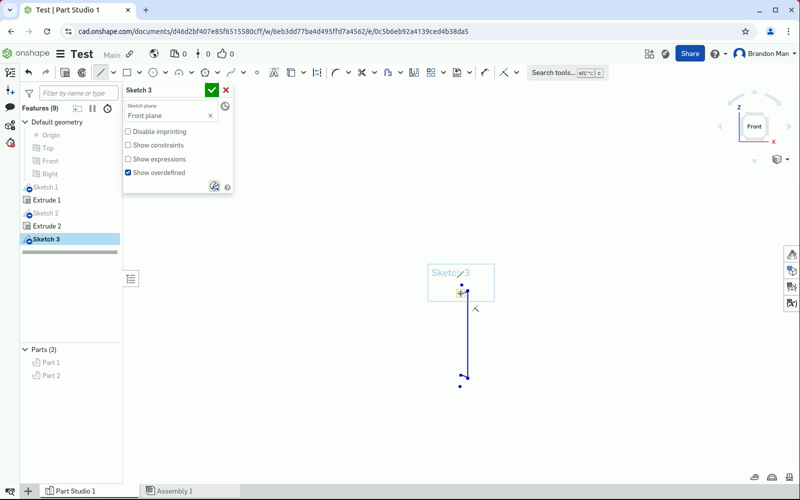
key_down(shift)
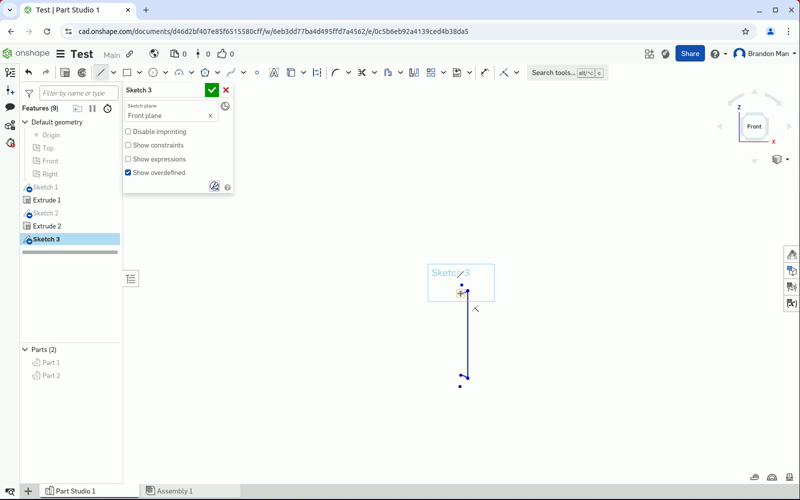
mouse_move(460, 375)
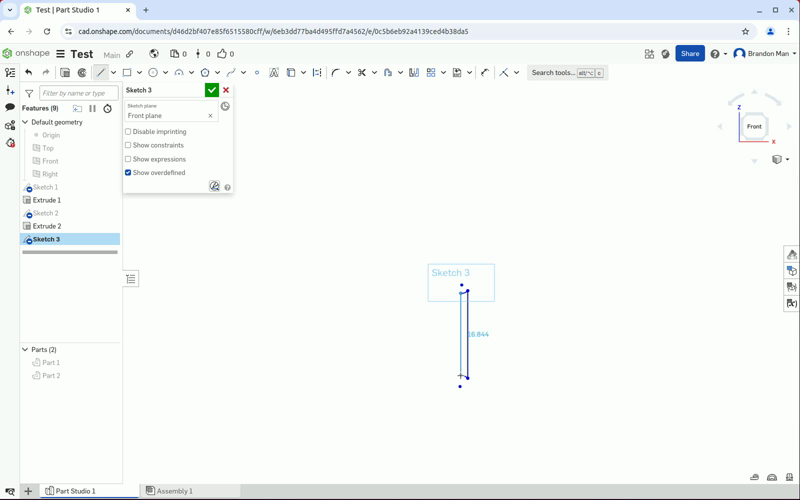
scroll(6)
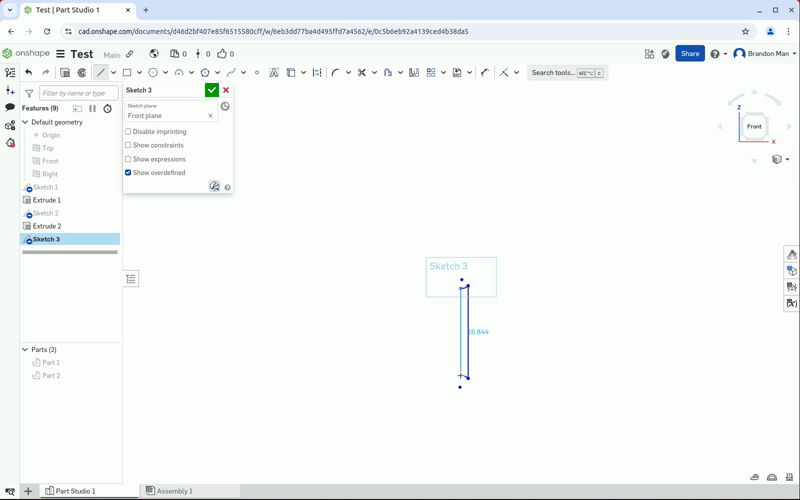
scroll(6)
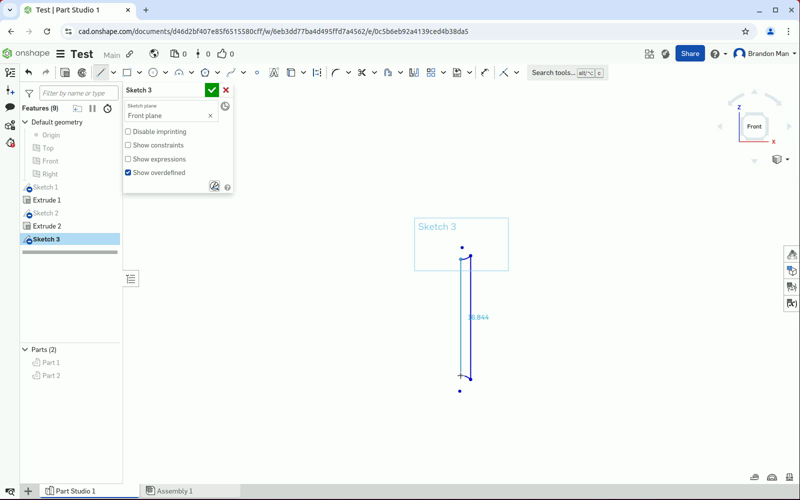
scroll(6)
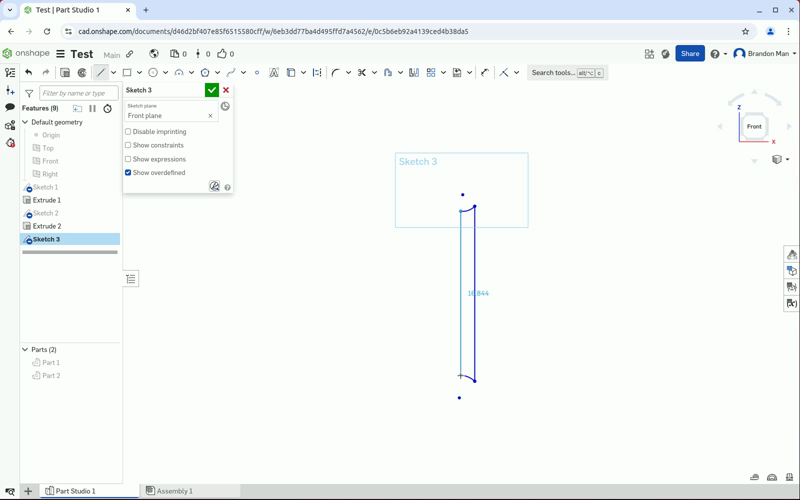
scroll(6)
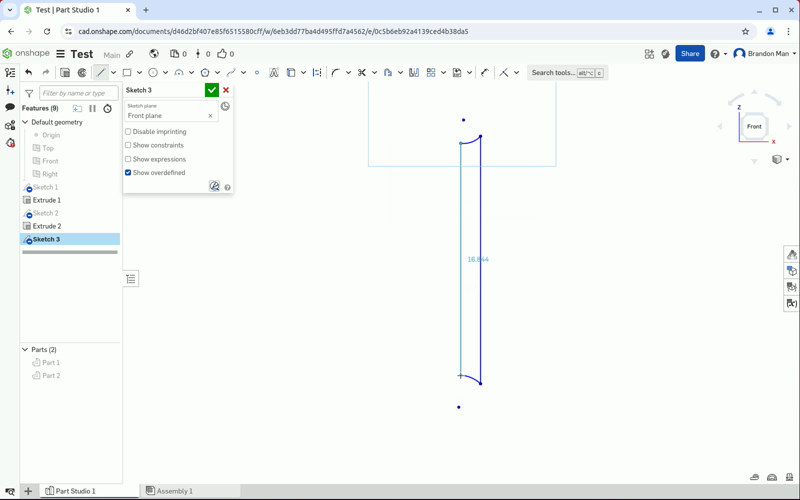
scroll(6)
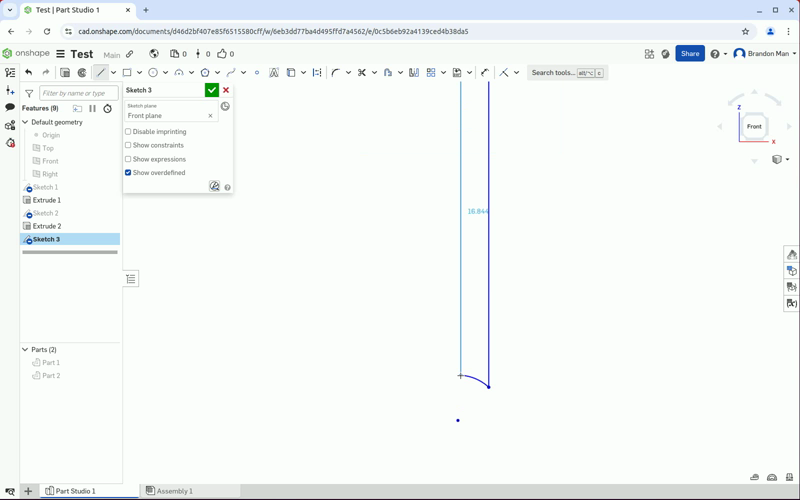
scroll(6)
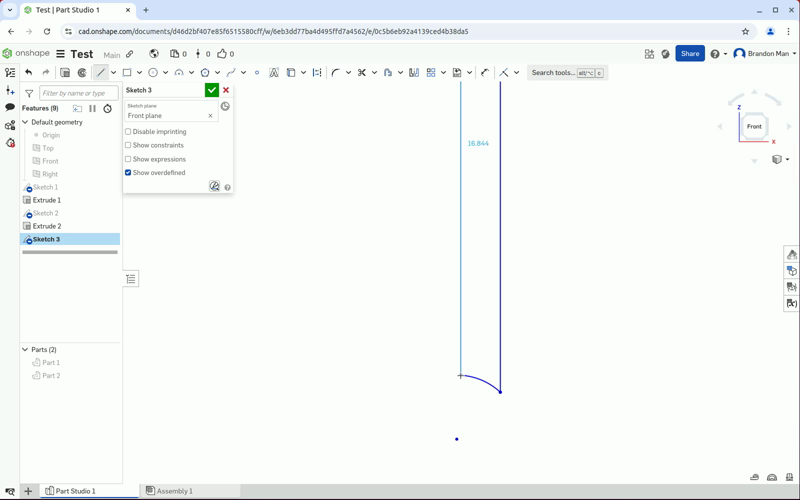
scroll(6)
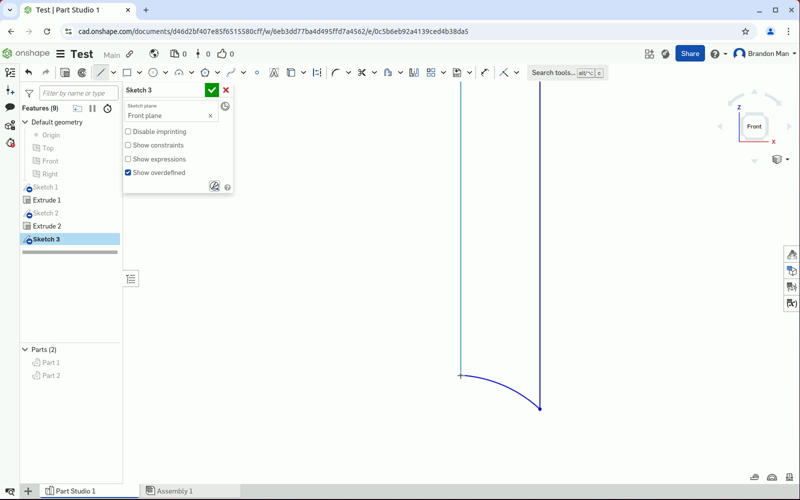
key_up(shift)
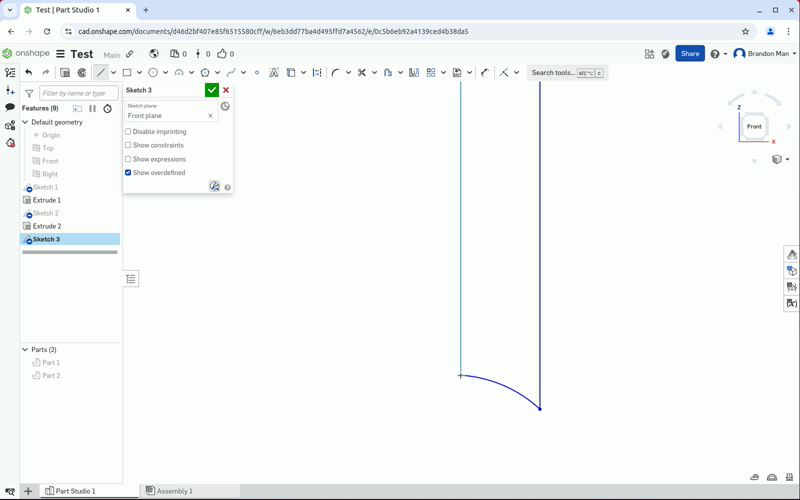
click(460, 375)
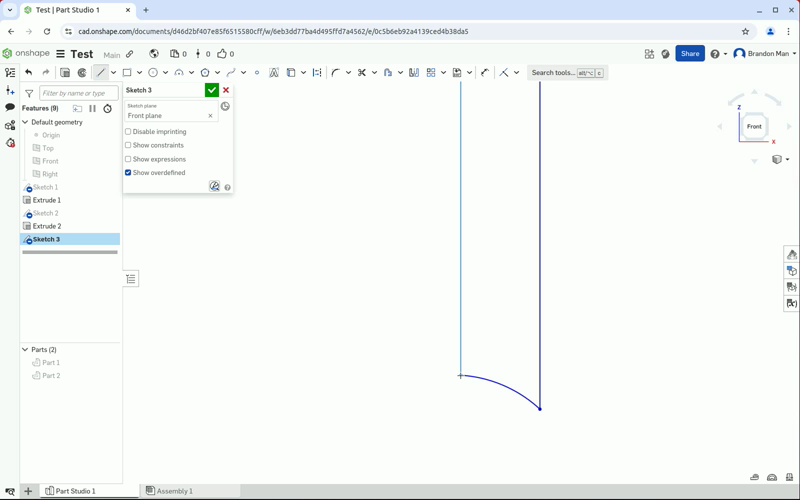
scroll(-6)
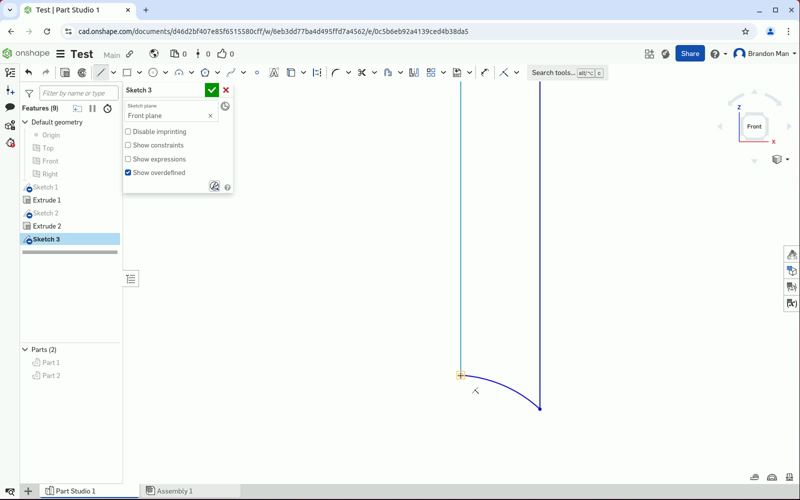
scroll(-6)
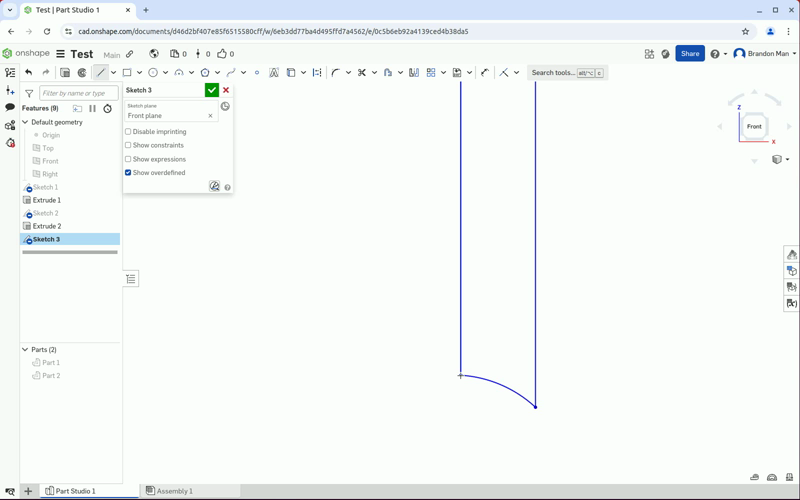
scroll(-6)
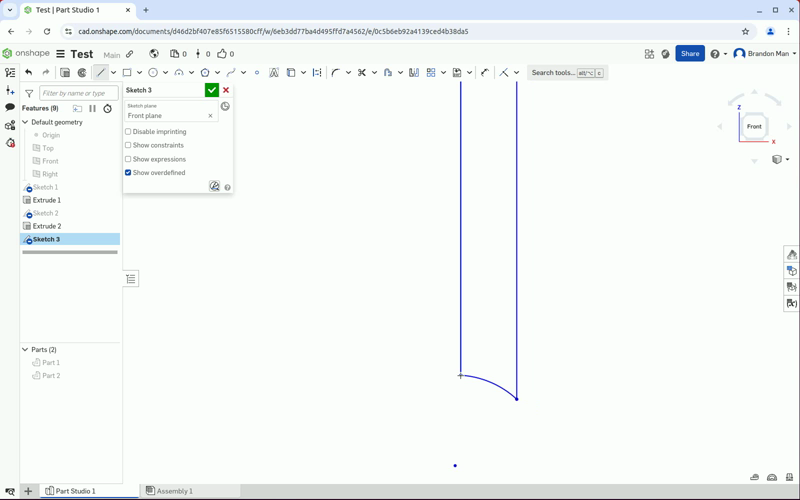
scroll(-6)
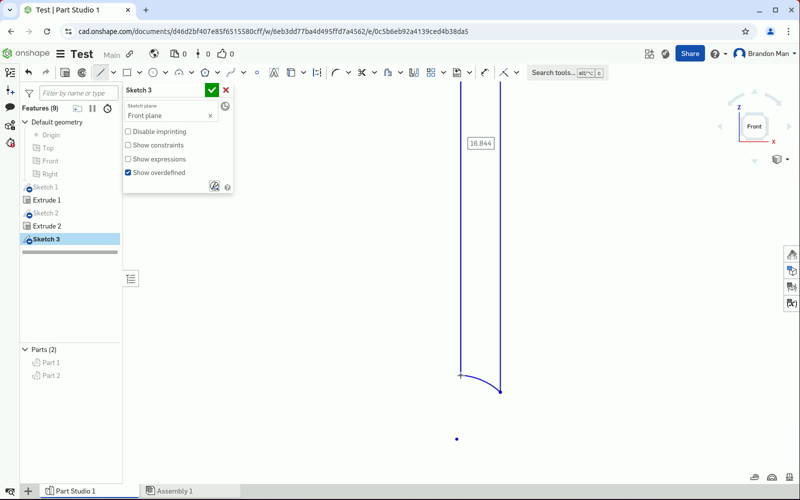
scroll(-6)
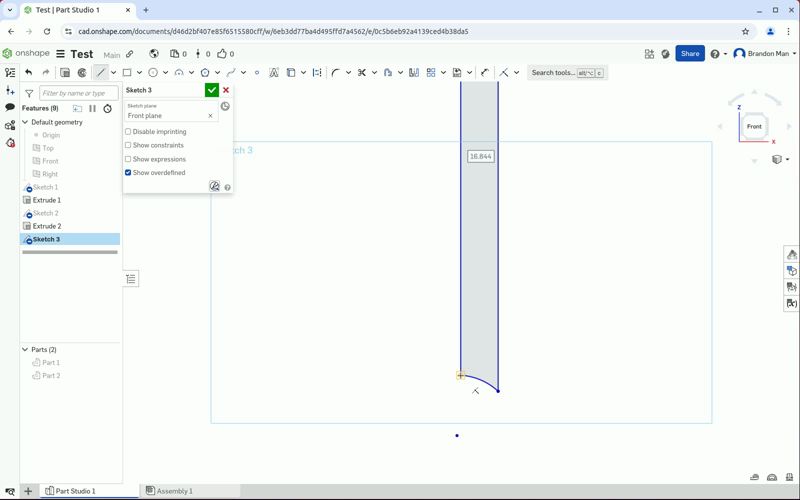
scroll(-6)
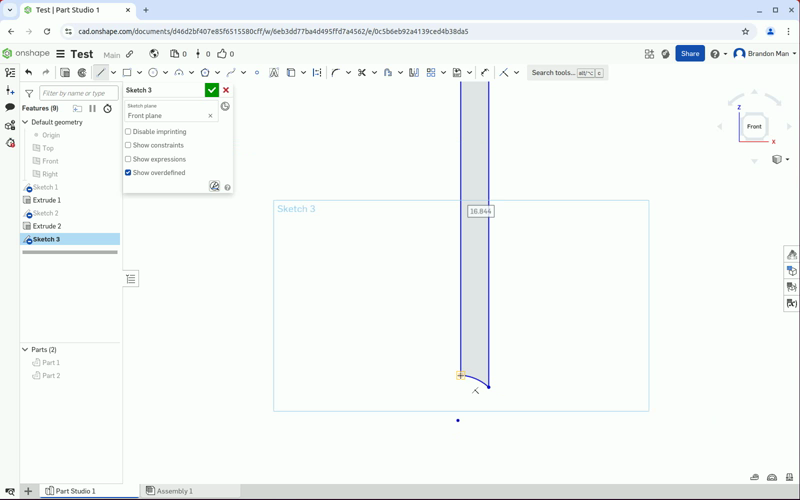
scroll(-6)
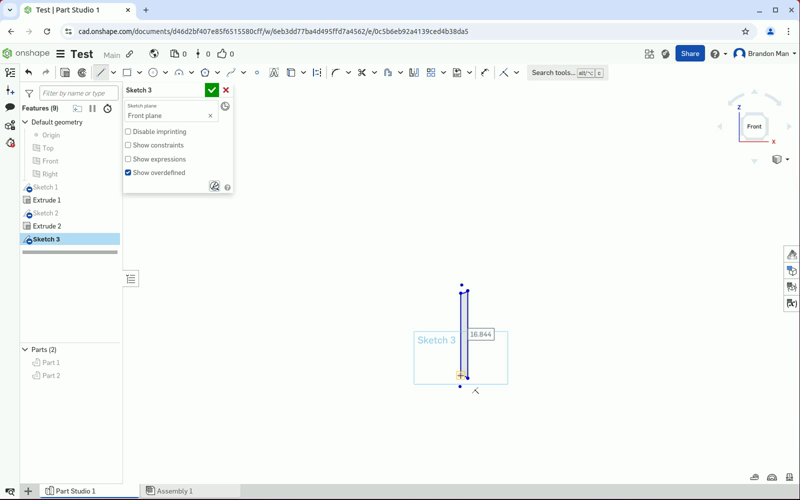
key(esc)
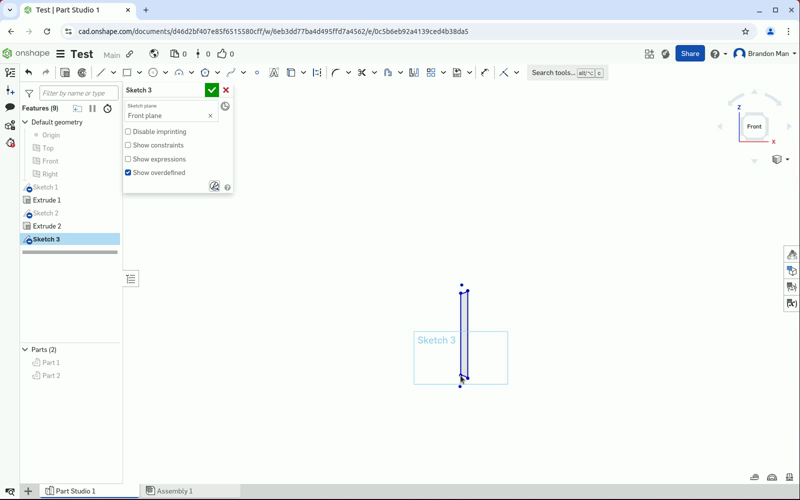
mouse_move(464, 294)
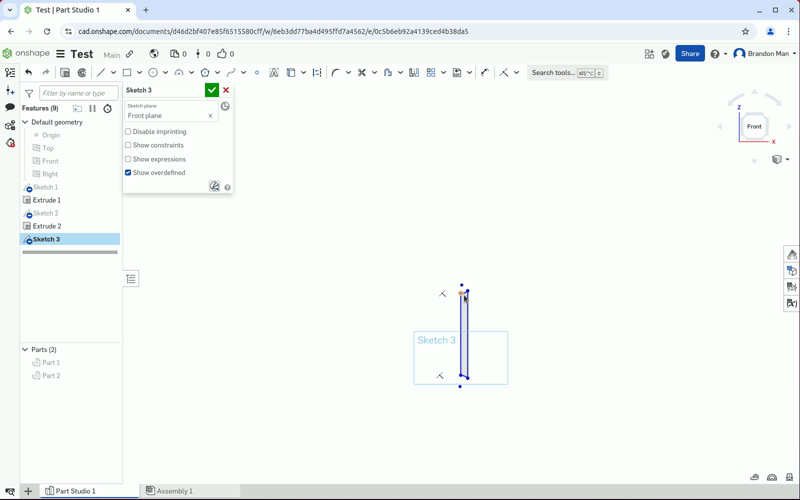
scroll(6)
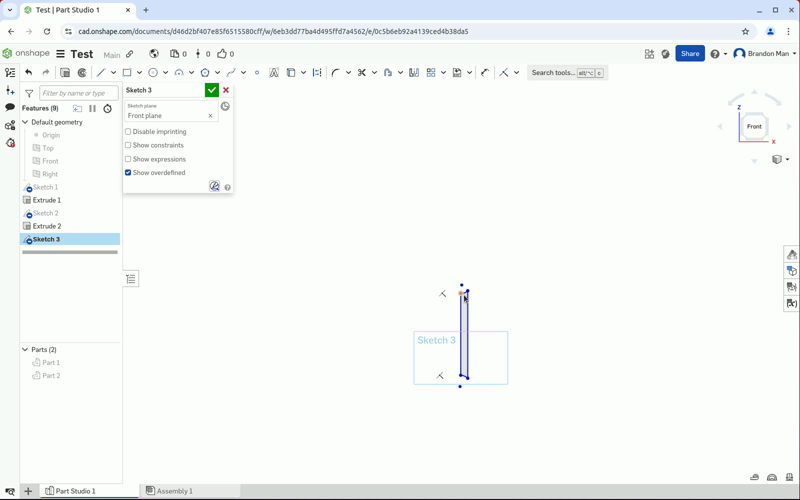
scroll(6)
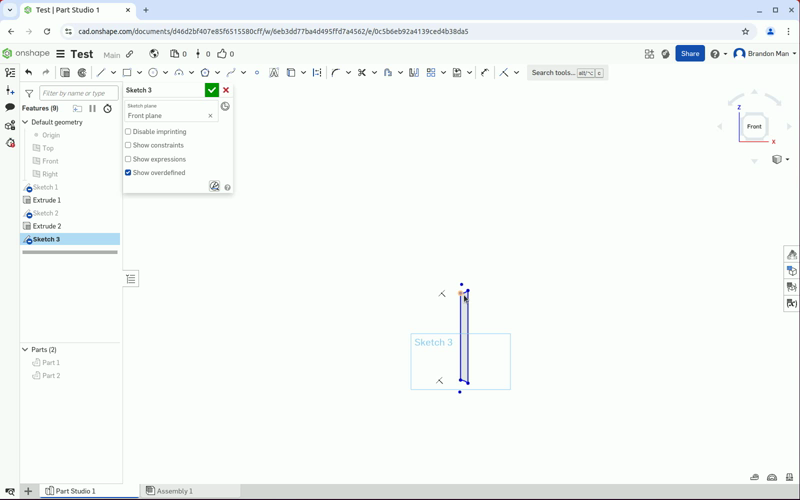
scroll(6)
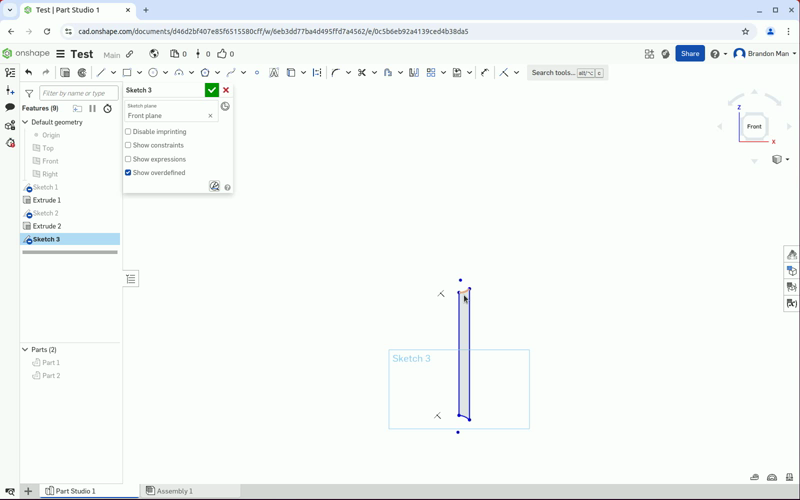
scroll(6)
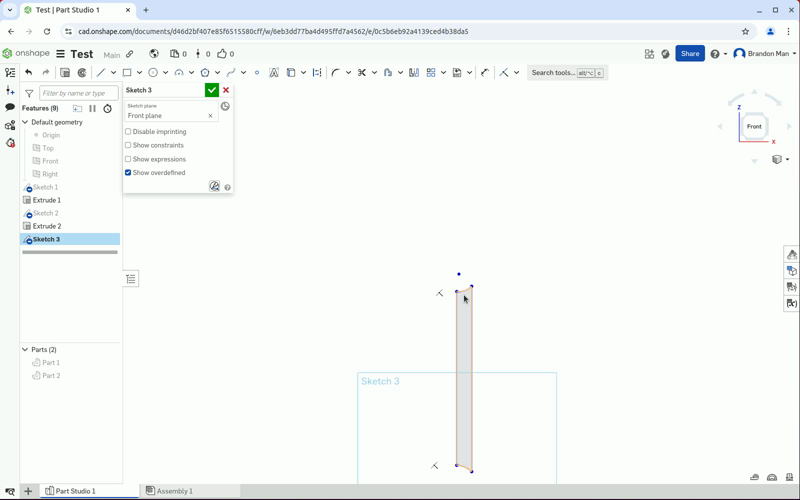
scroll(6)
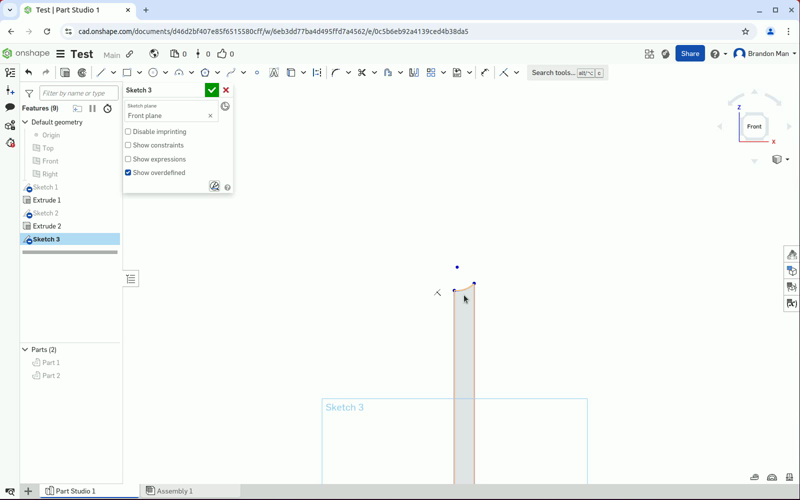
scroll(6)
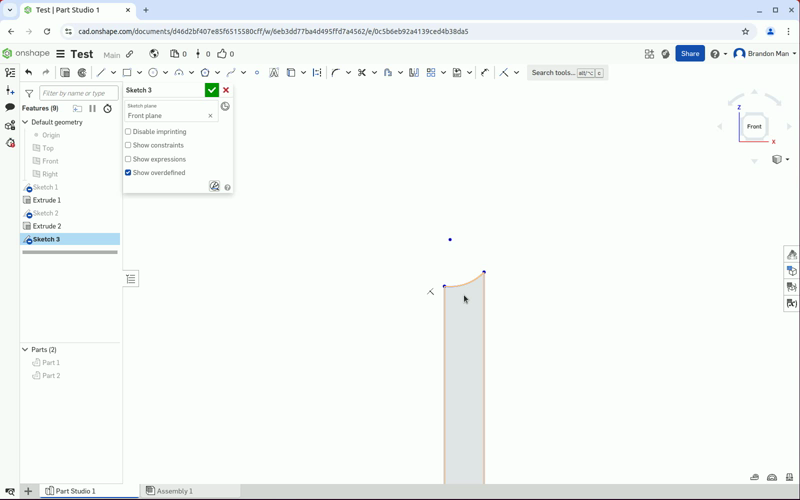
scroll(6)
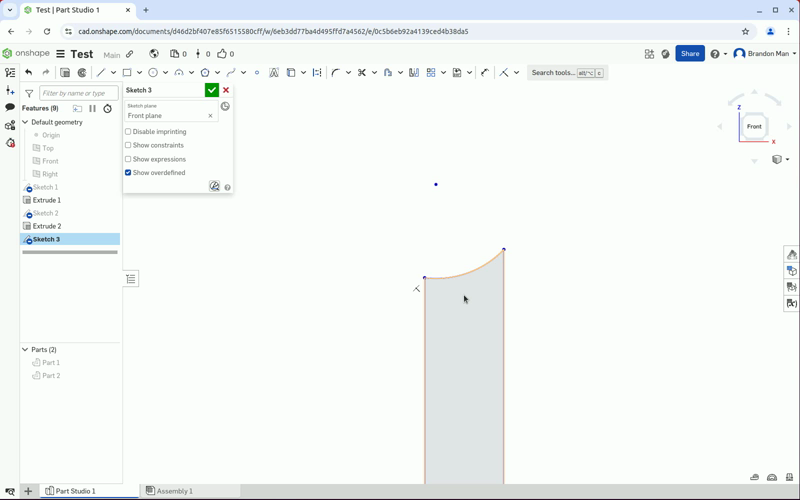
click(464, 294)
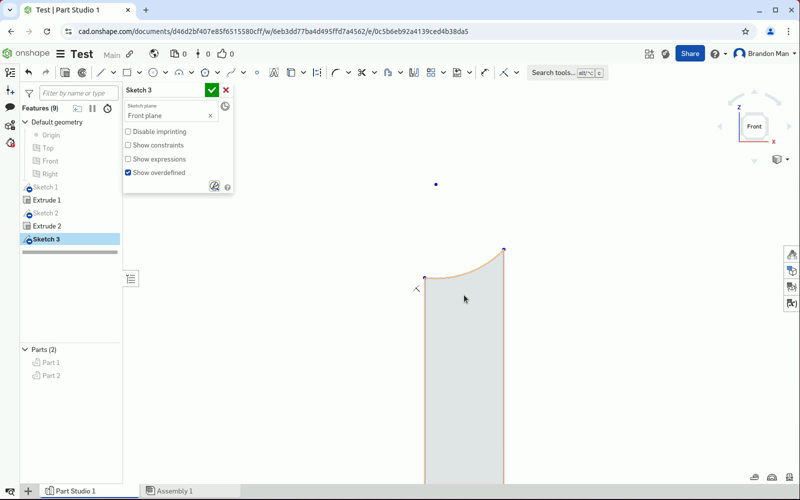
scroll(-6)
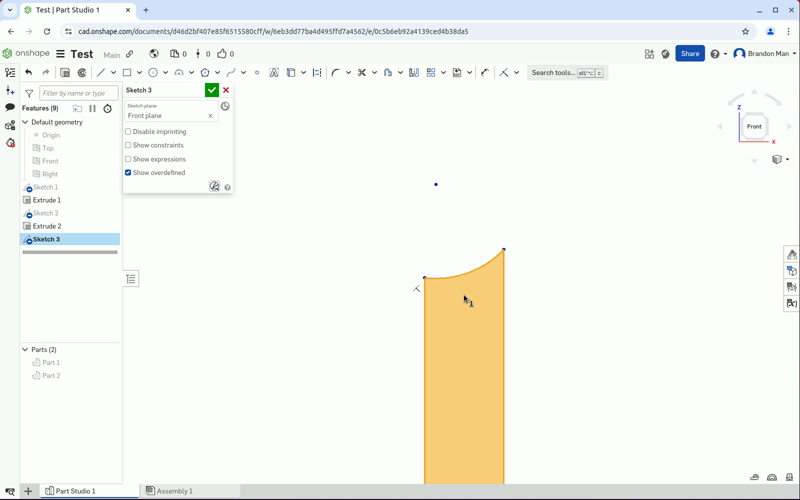
scroll(-6)
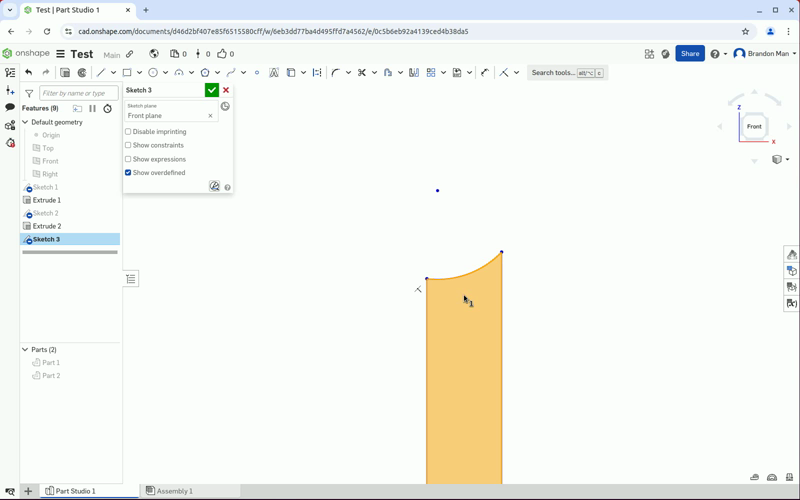
scroll(-6)
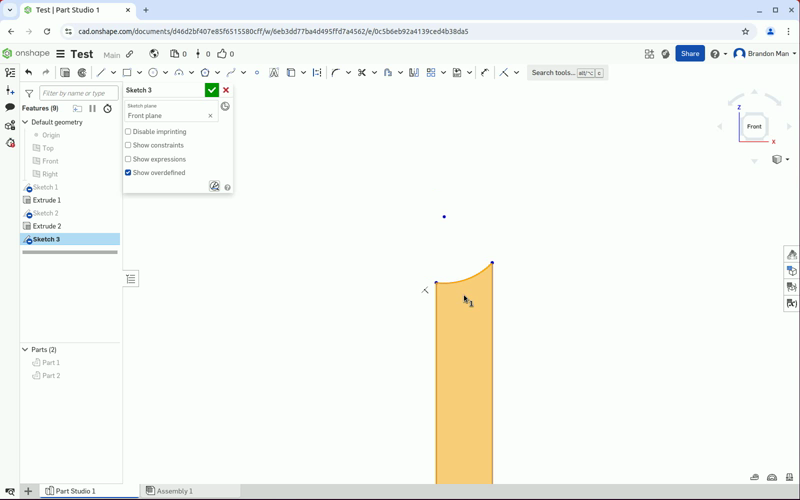
scroll(-6)
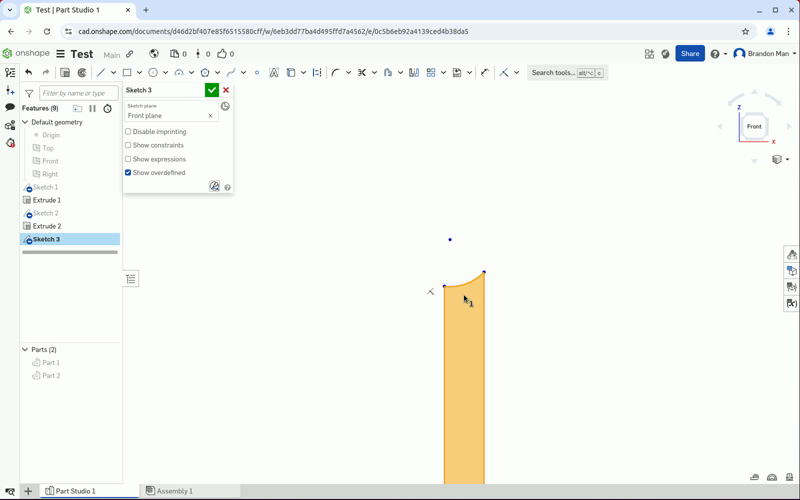
scroll(-6)
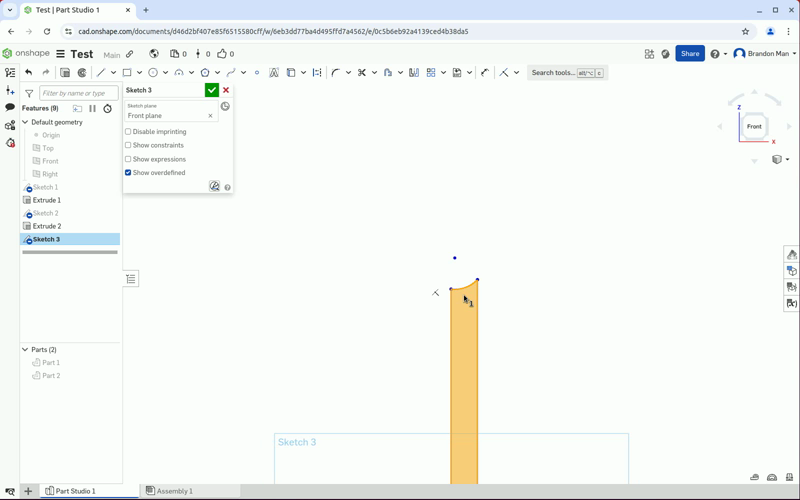
scroll(-6)
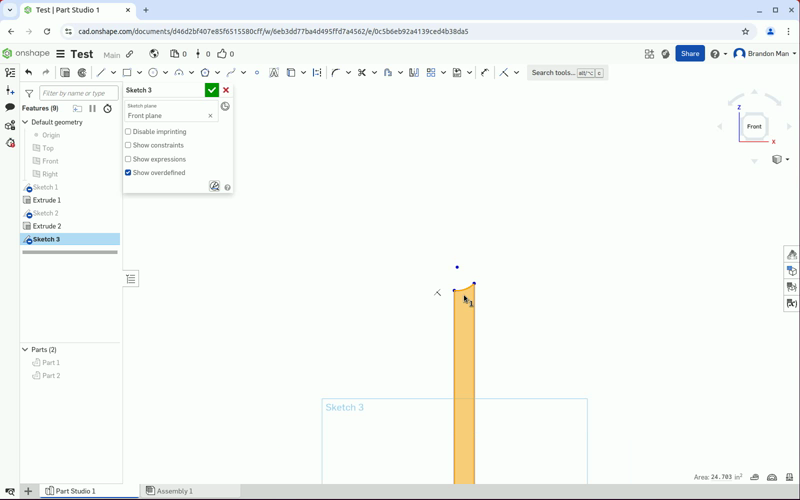
scroll(-6)
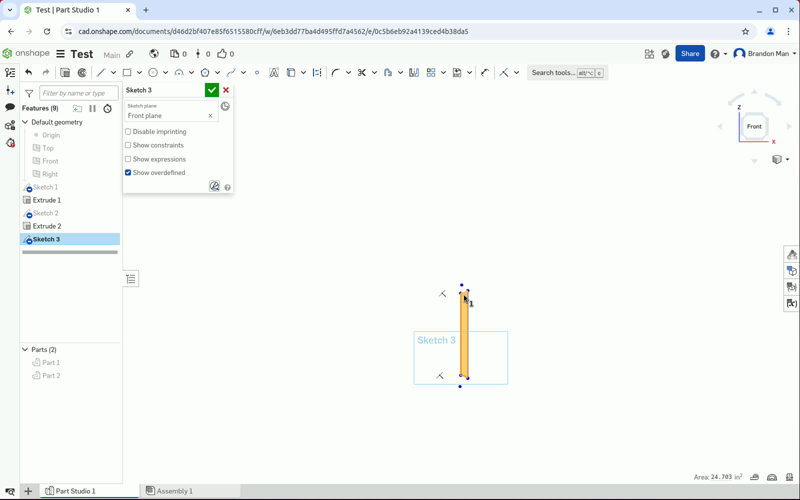
mouse_move(73, 352)
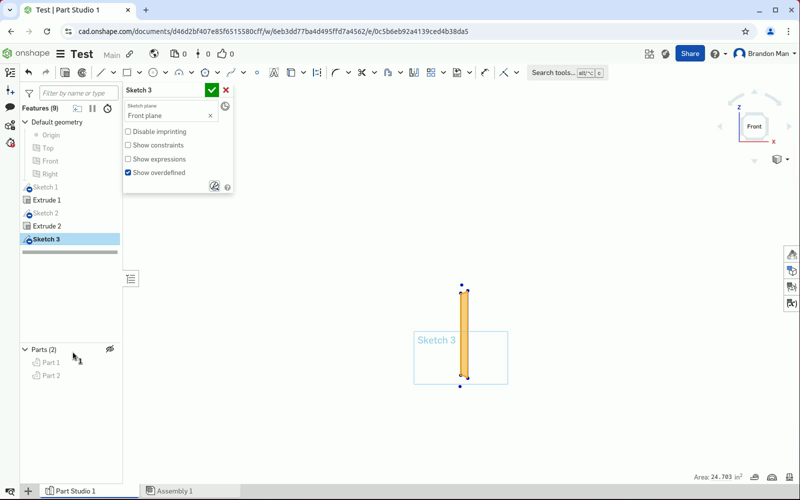
key(shift+y)
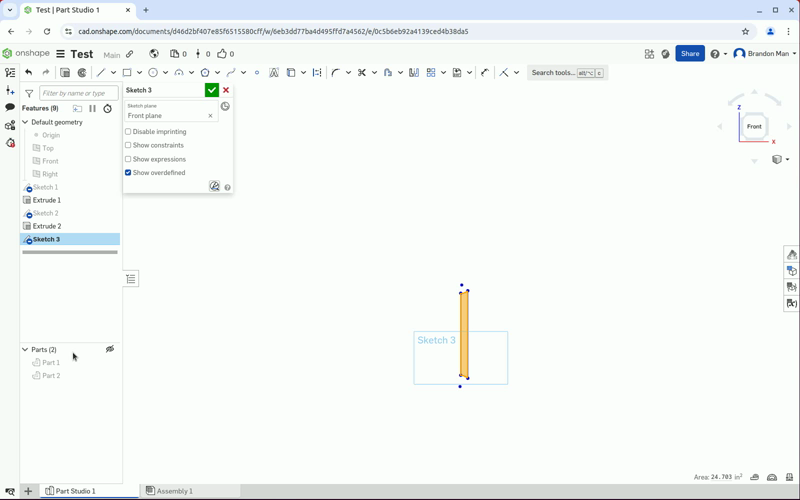
key(shift+e)
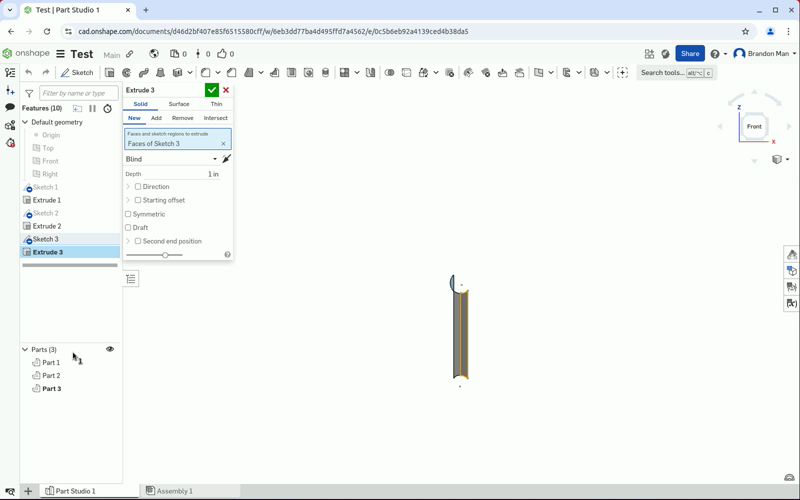
mouse_move(143, 106)
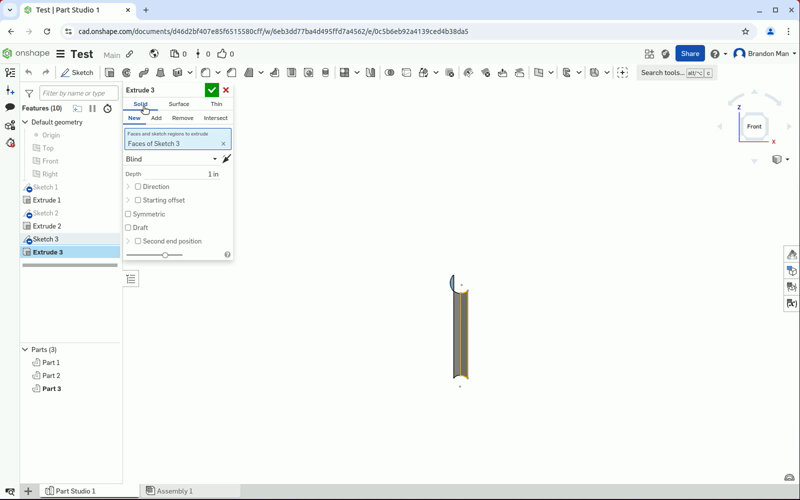
click(143, 106)
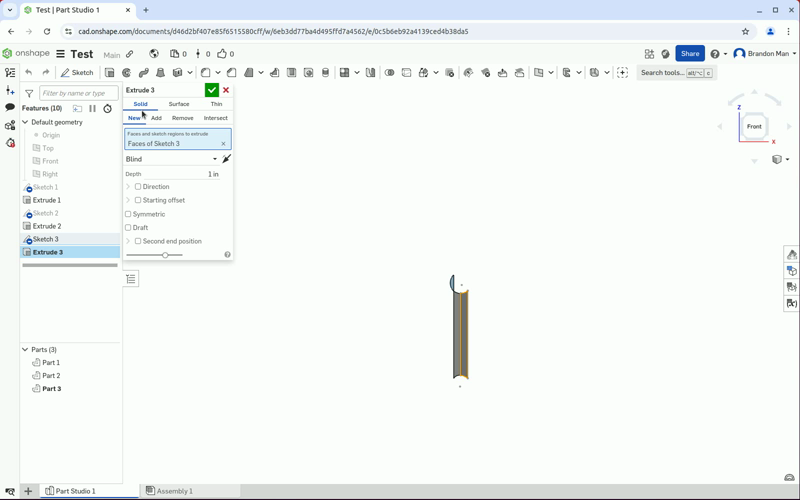
mouse_move(137, 120)
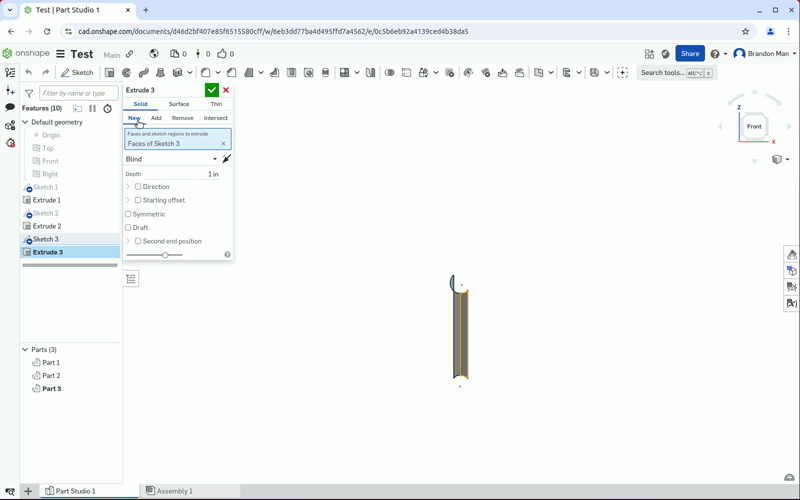
click(137, 120)
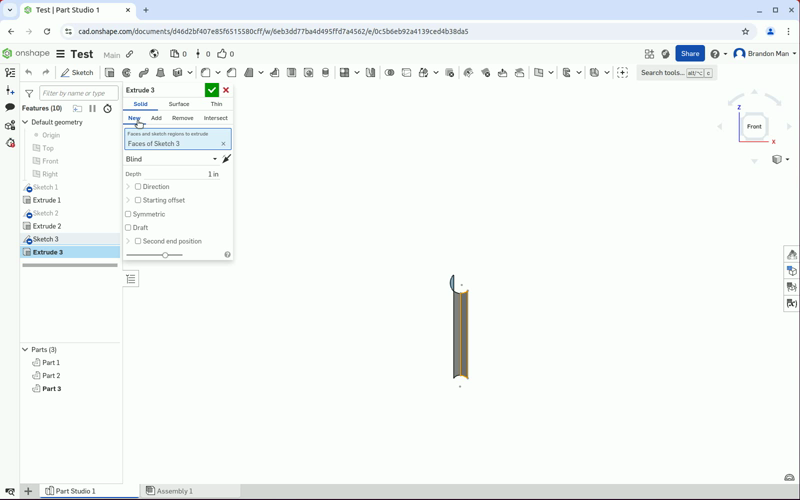
key(tab, 4)
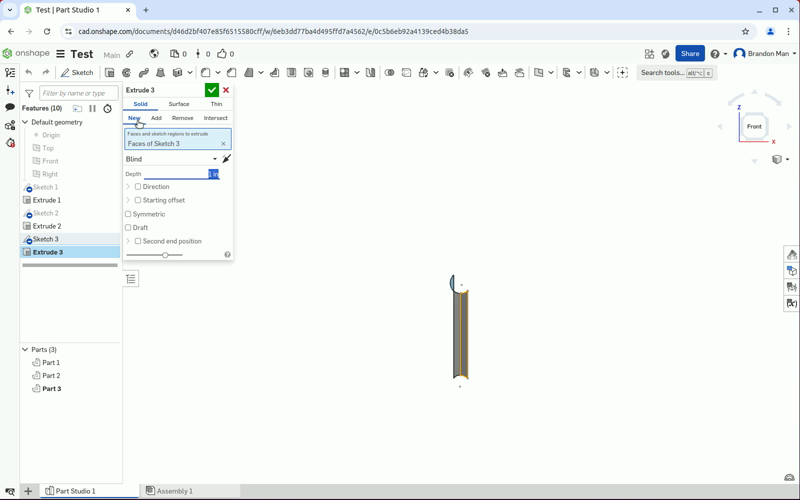
text(0.962)
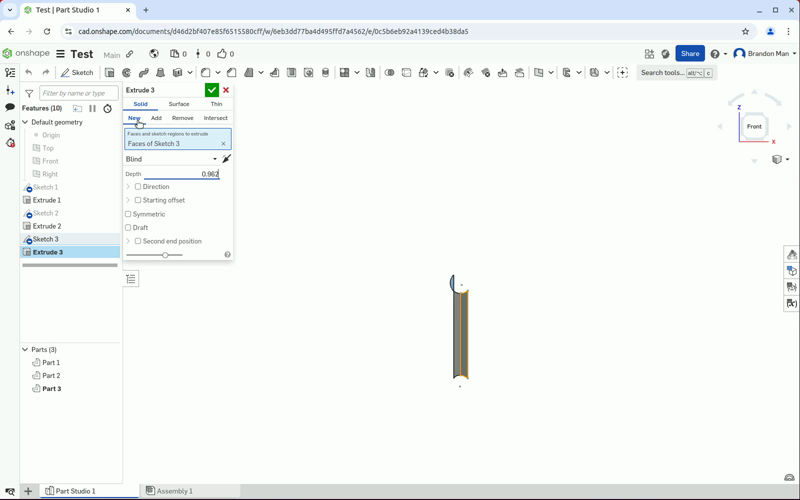
key(tab, 3)
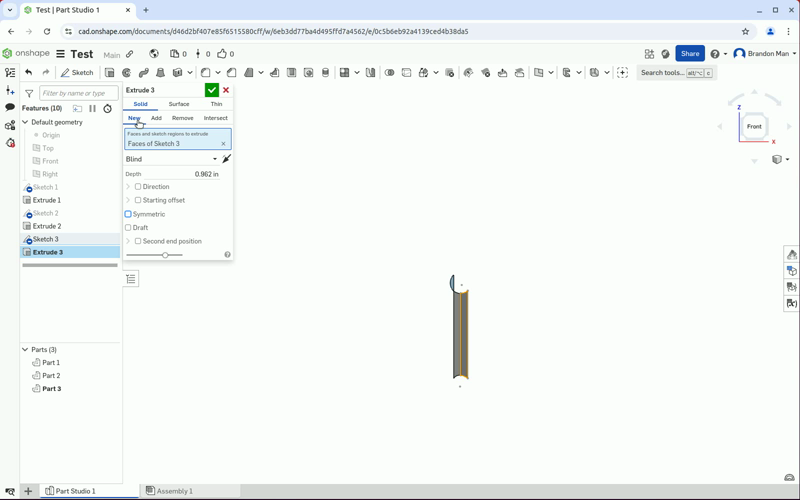
key(space)
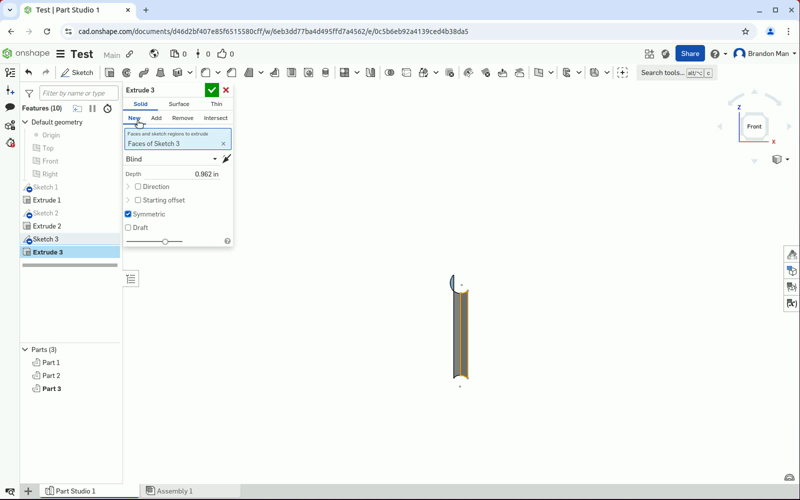
key(enter)
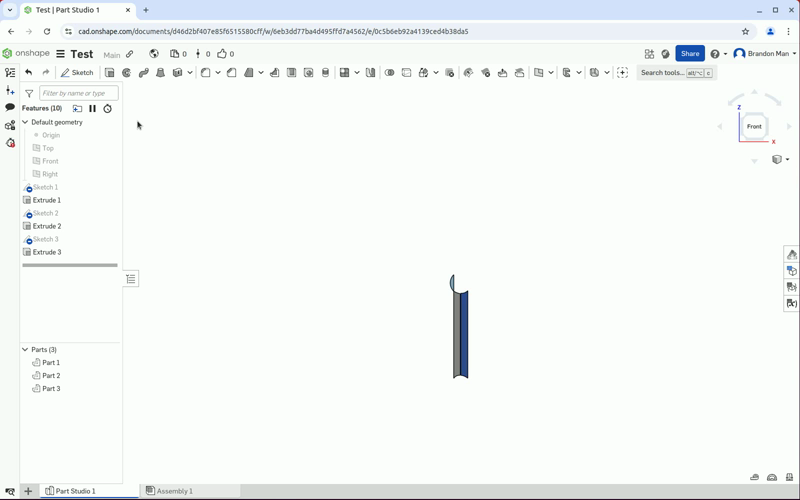
key(shift+h)
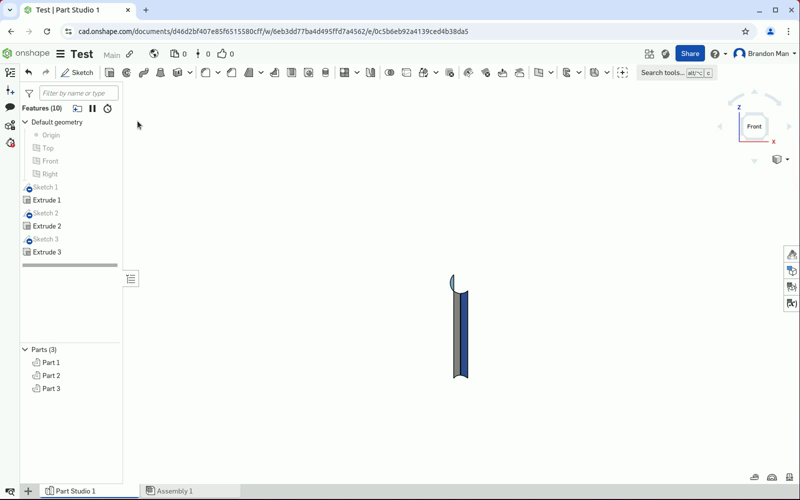
key(shift+h)
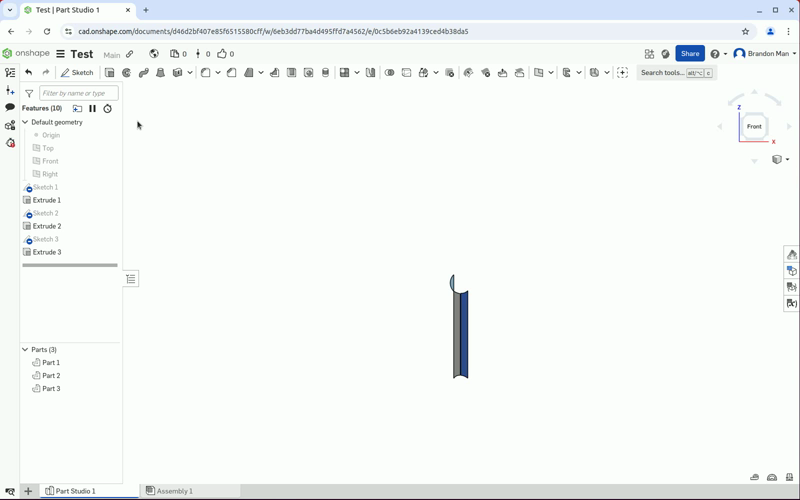
mouse_move(73, 189)
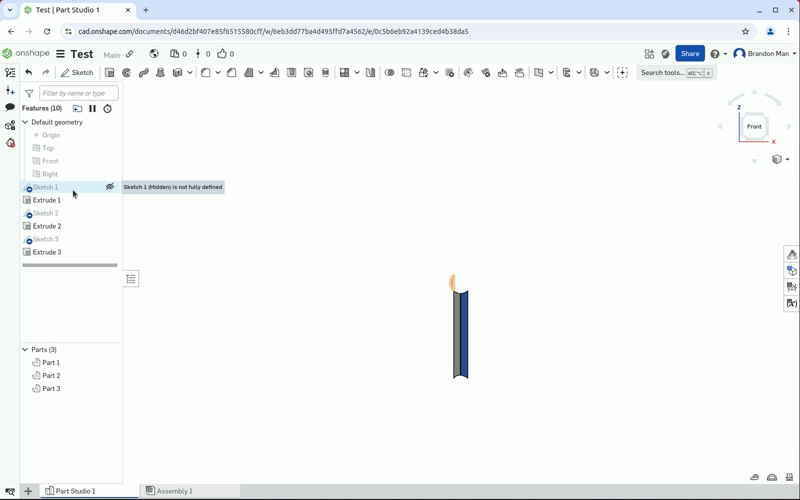
click(73, 189)
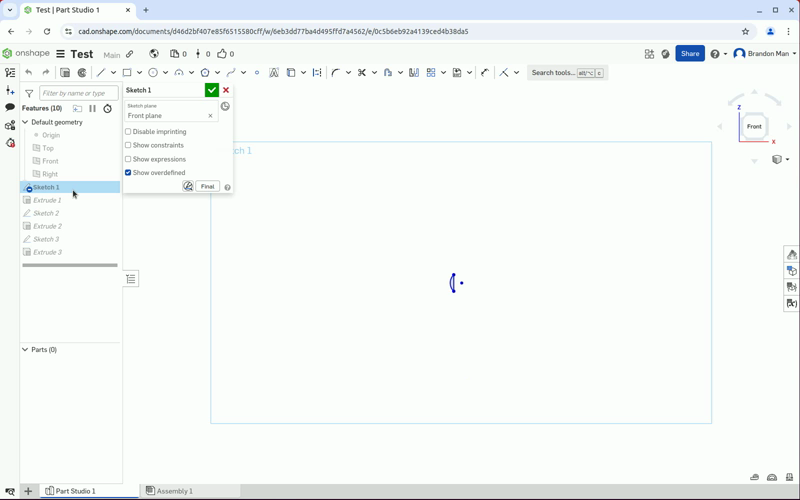
mouse_move(229, 92)
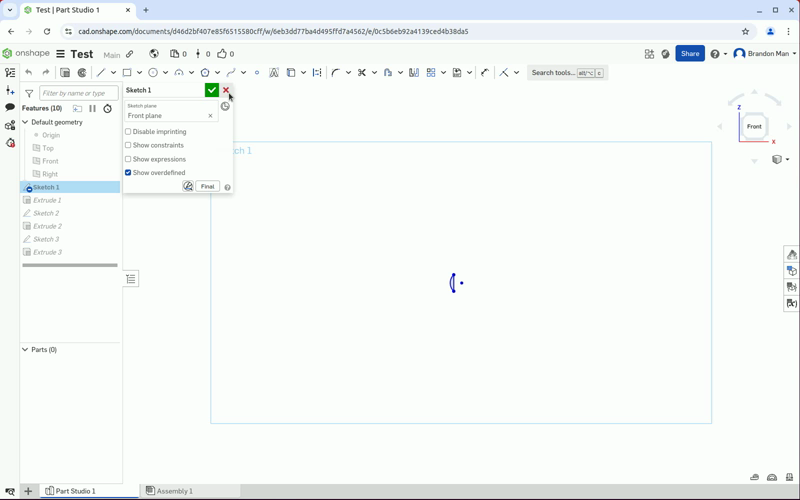
click(229, 92)
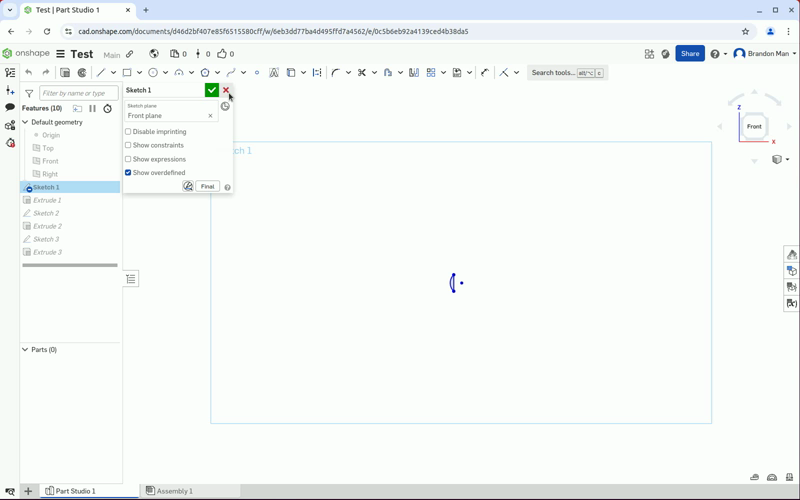
key(shift+s)
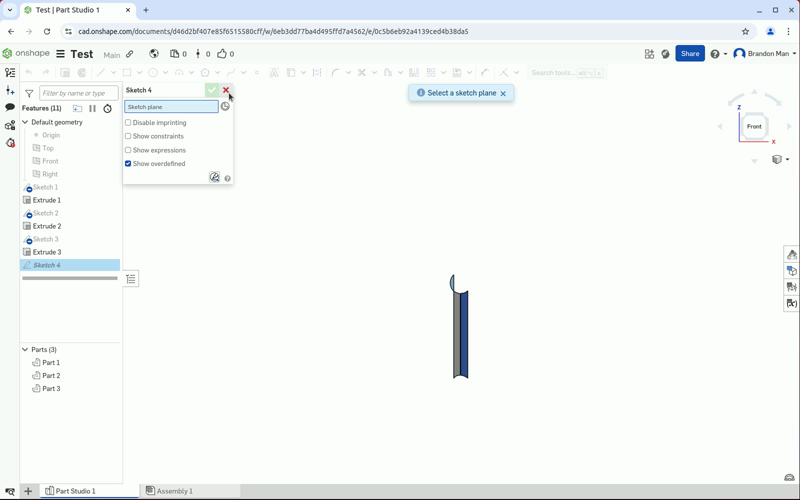
mouse_move(73, 163)
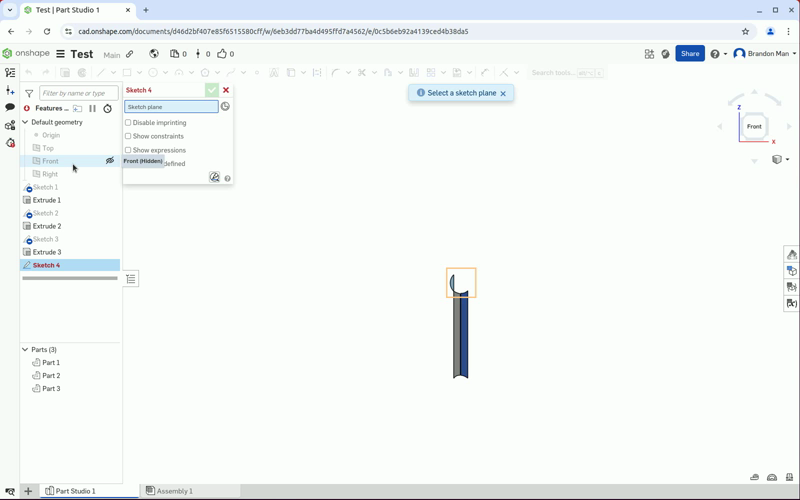
click(73, 163)
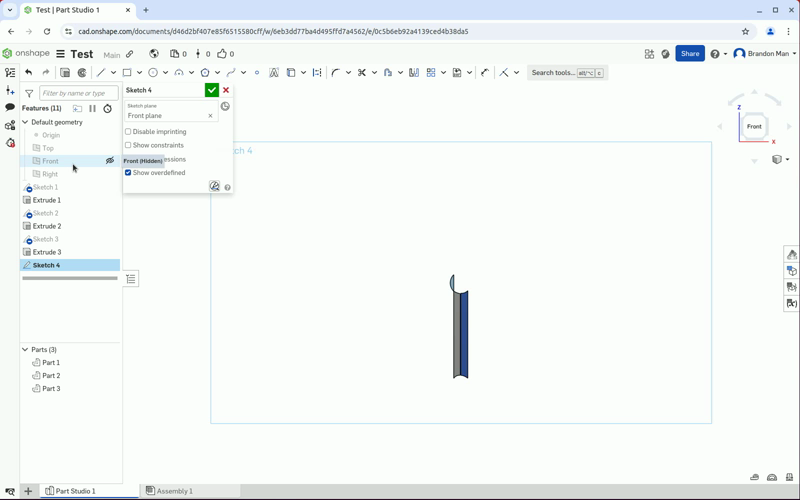
mouse_move(73, 352)
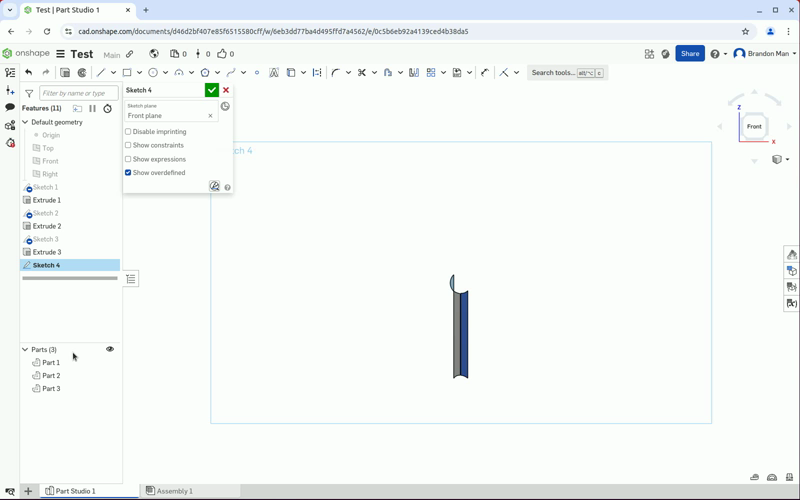
key(y)
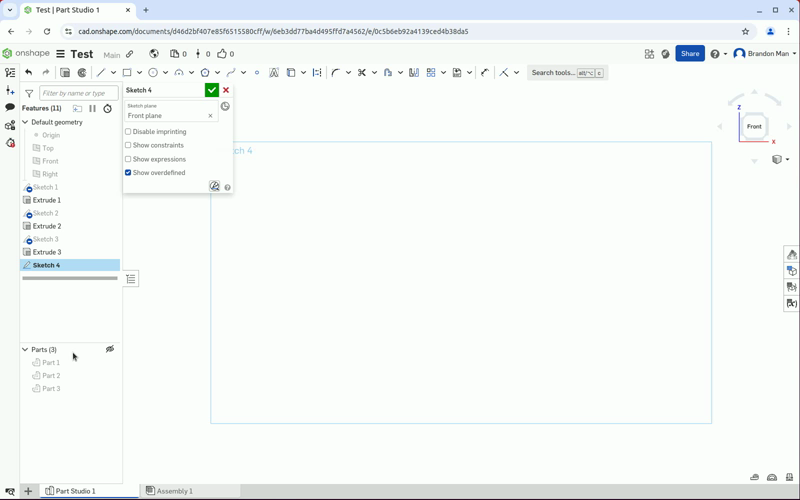
key(c)
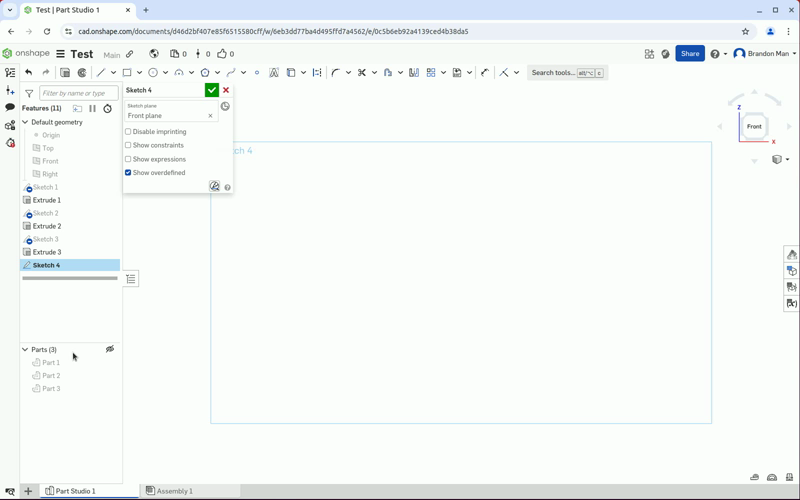
key_down(shift)
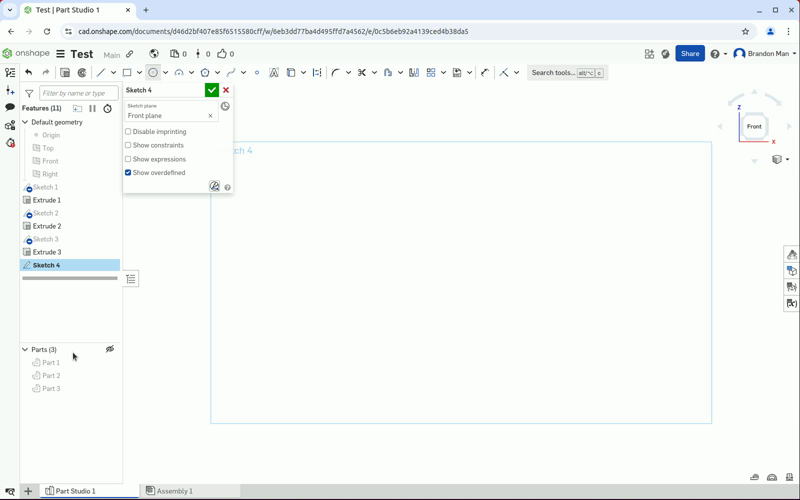
mouse_move(460, 384)
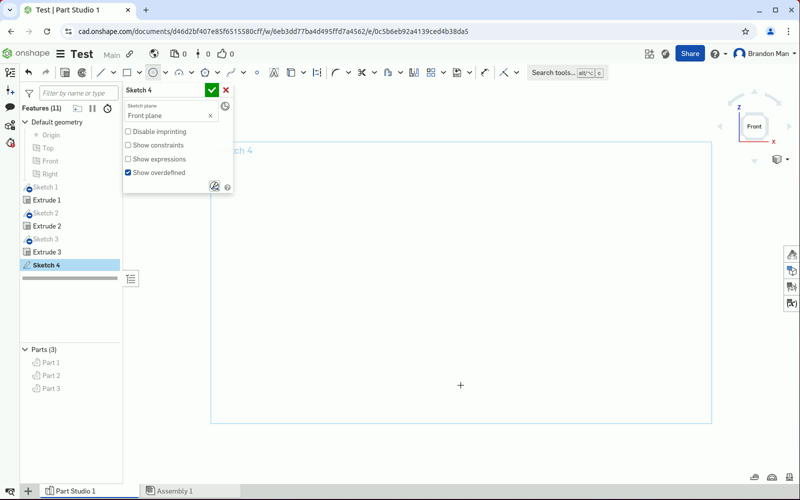
click(460, 384)
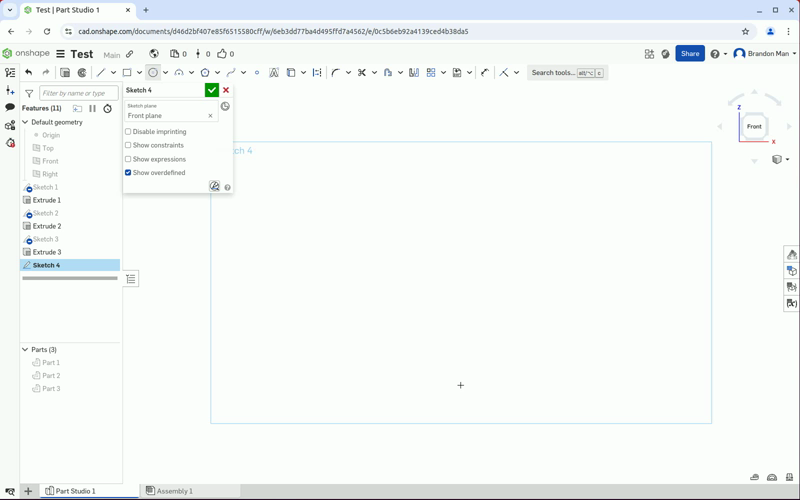
key_up(shift)
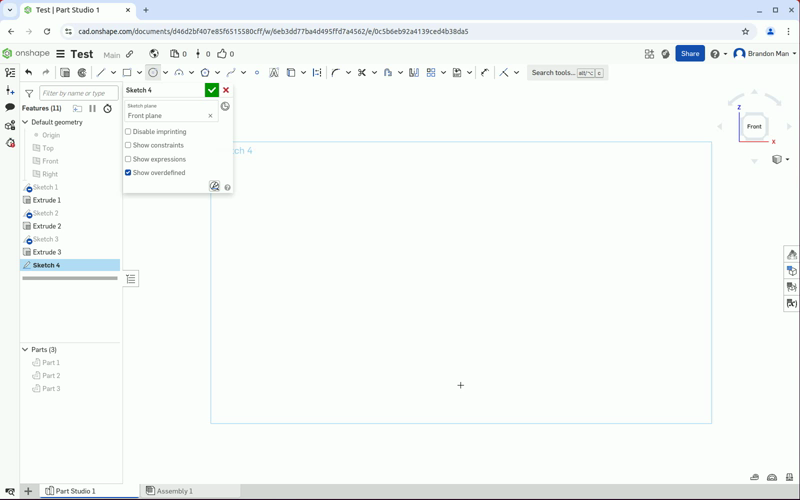
mouse_move(471, 384)
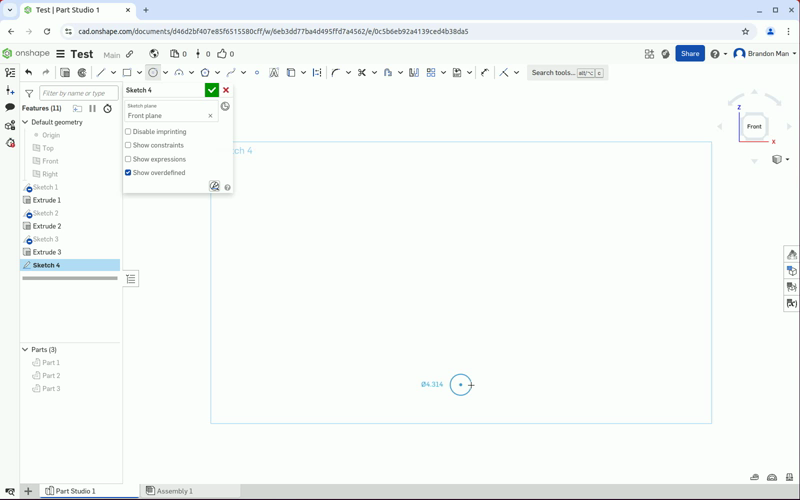
click(471, 384)
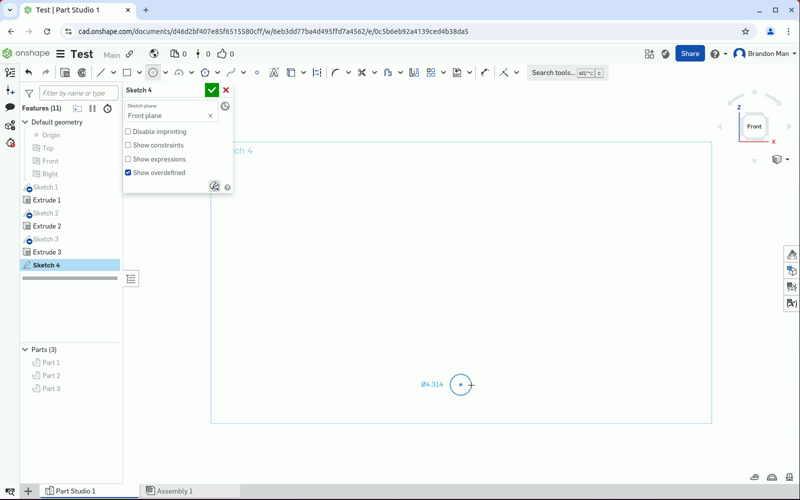
key(esc)
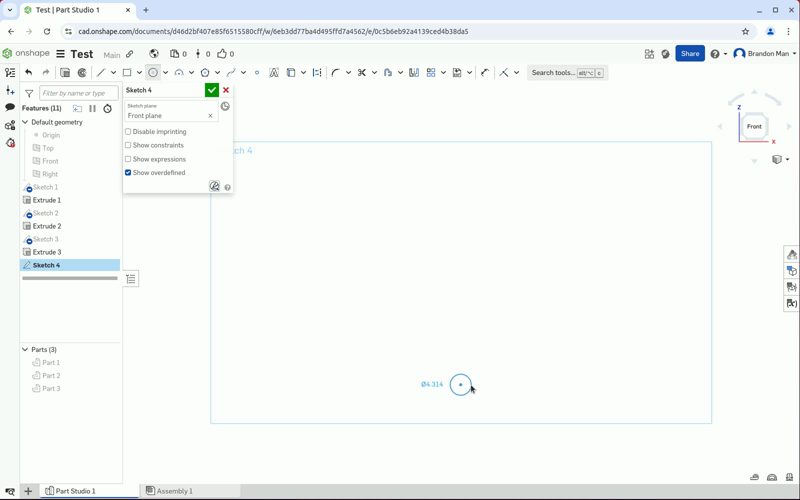
key(c)
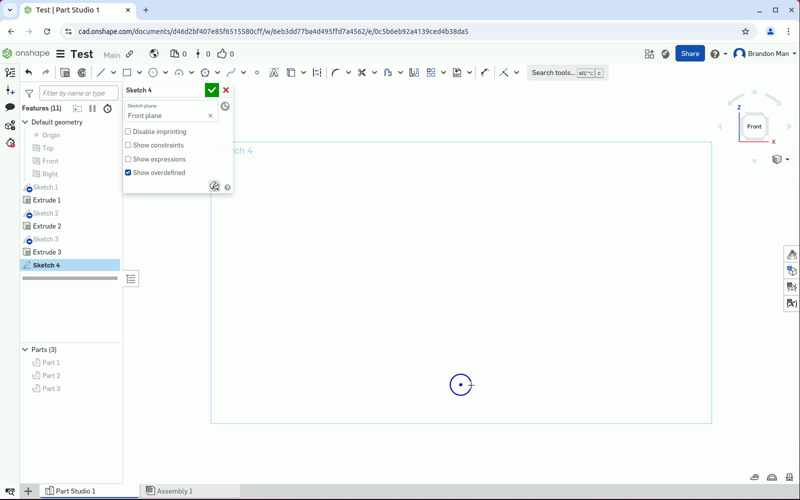
key_down(shift)
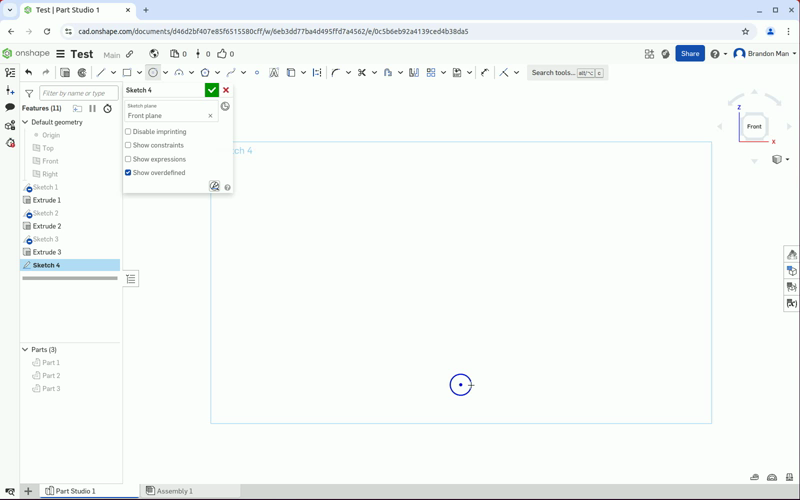
mouse_move(460, 384)
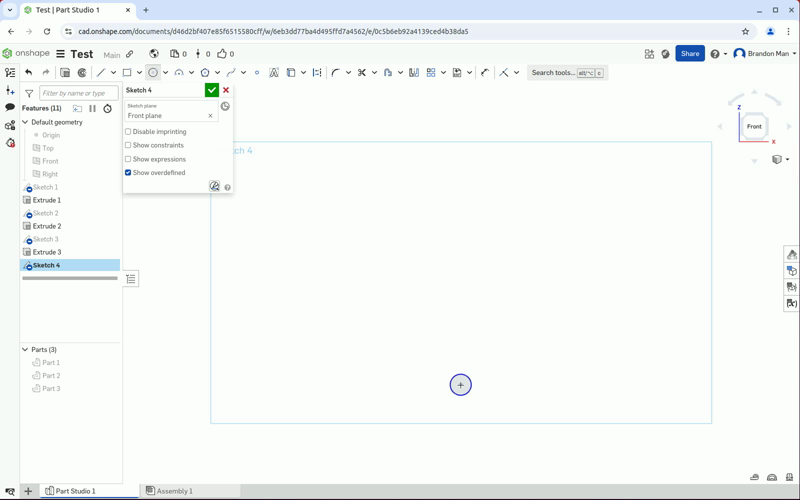
click(460, 384)
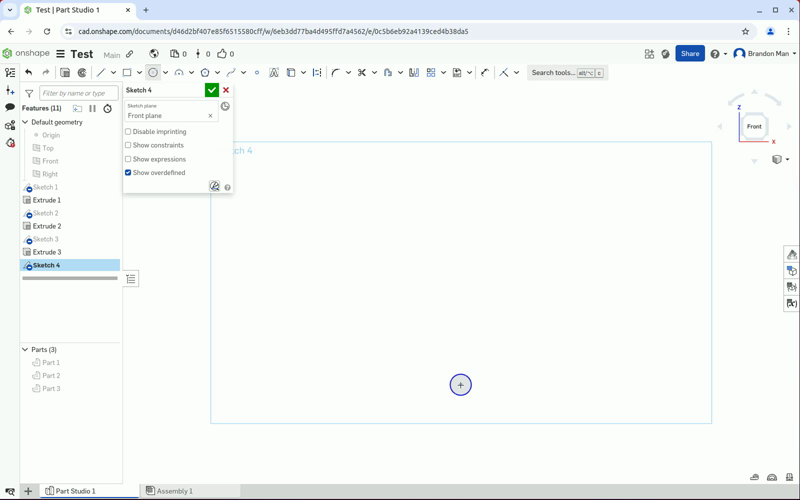
key_up(shift)
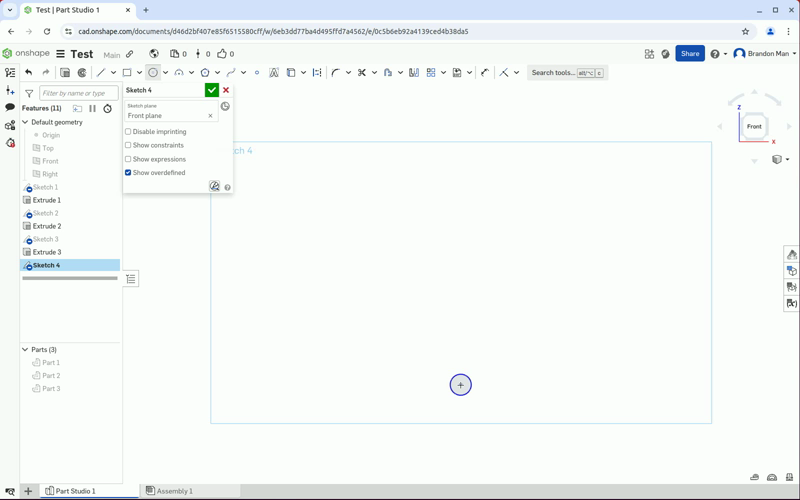
mouse_move(464, 384)
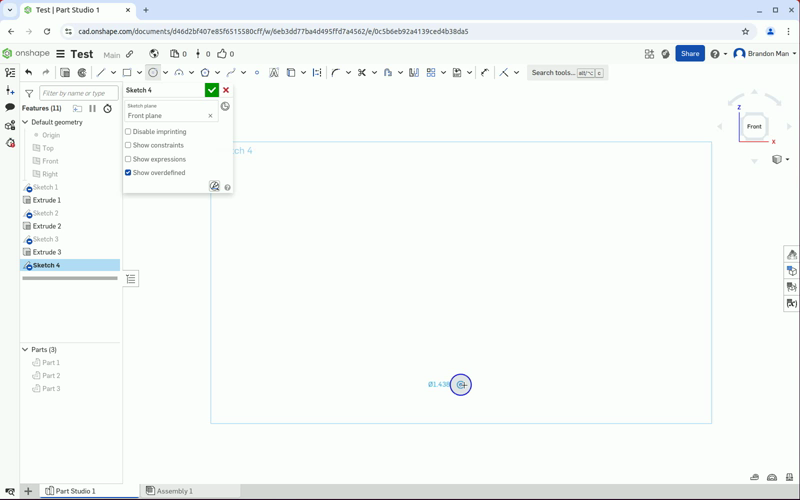
scroll(6)
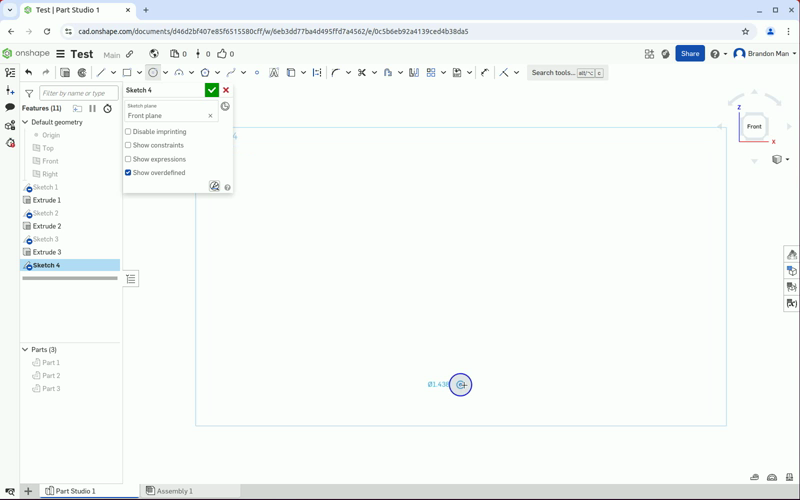
scroll(6)
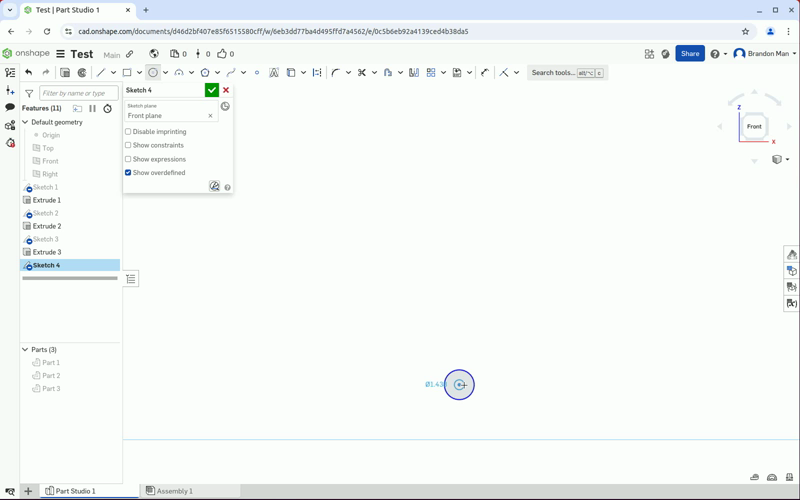
scroll(6)
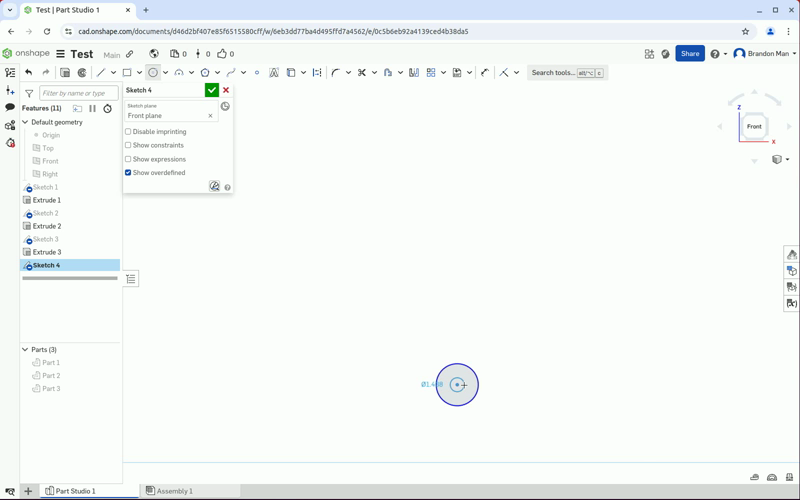
scroll(6)
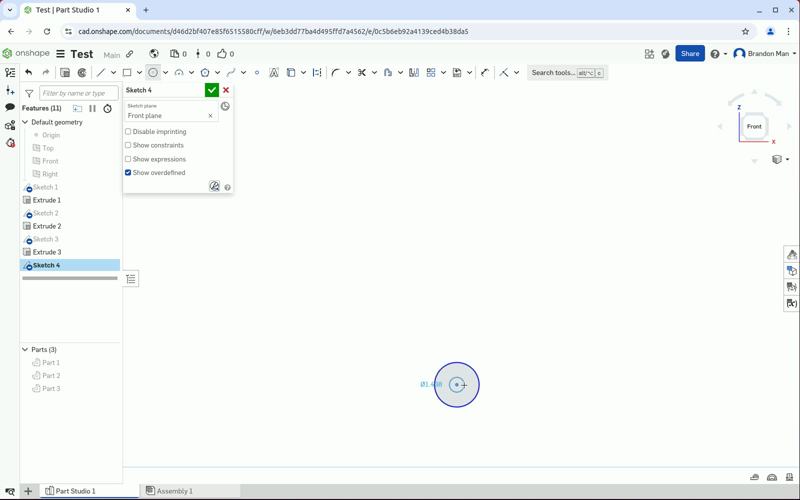
scroll(6)
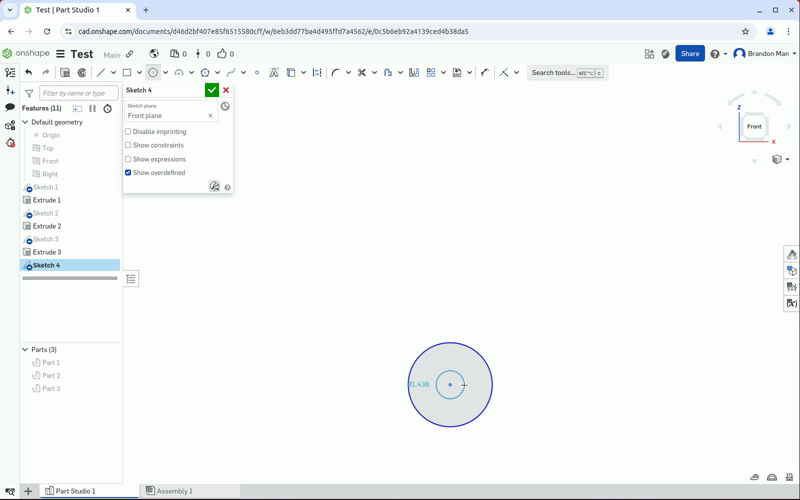
scroll(6)
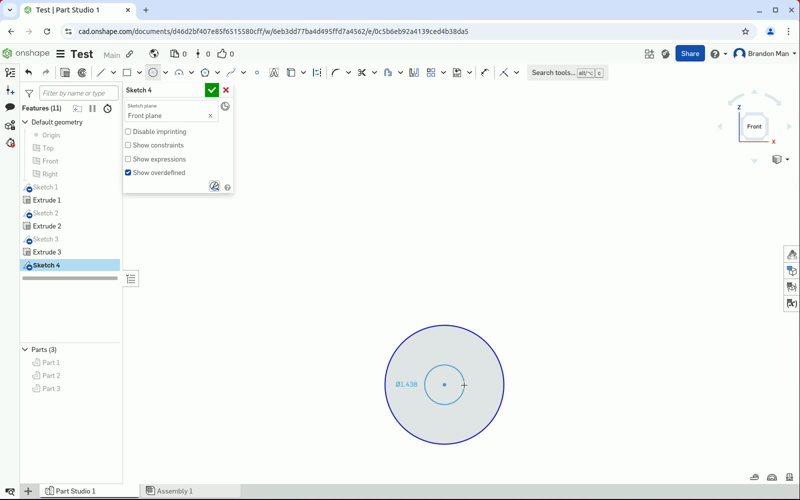
scroll(6)
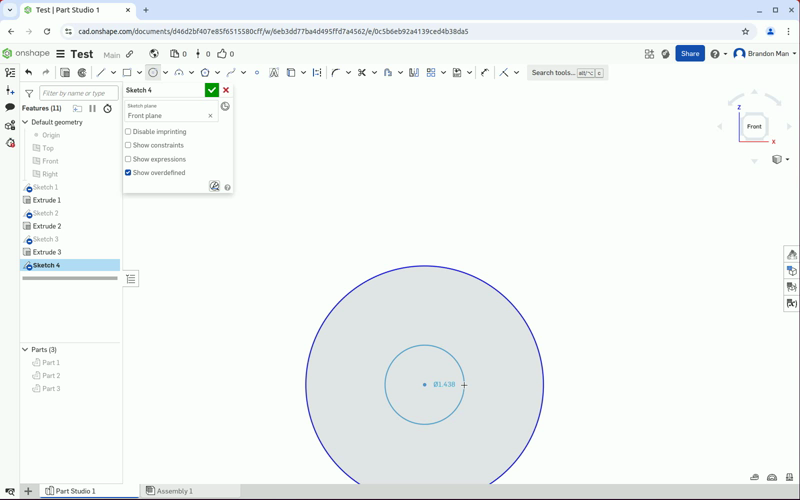
click(464, 384)
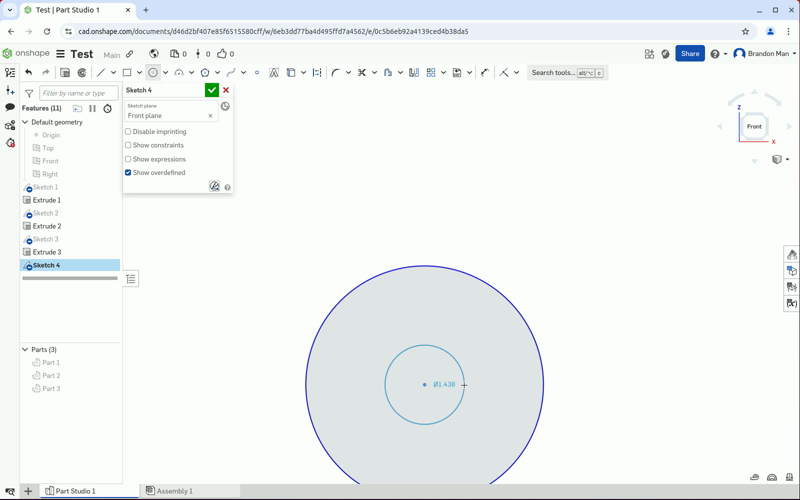
scroll(-6)
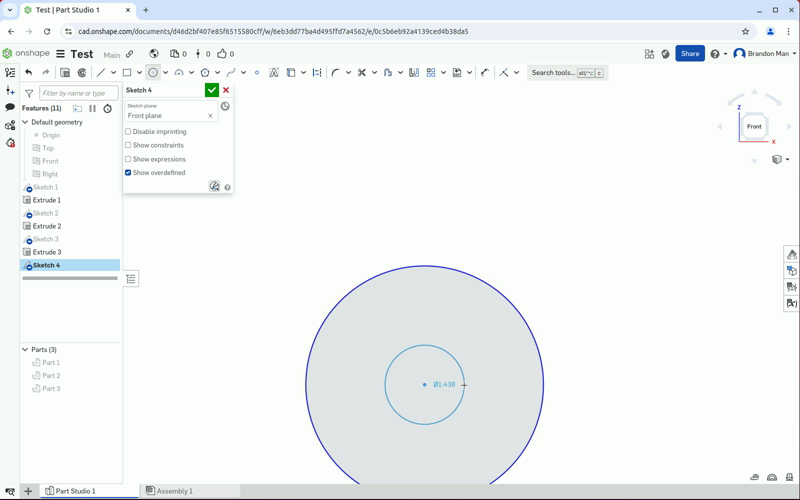
scroll(-6)
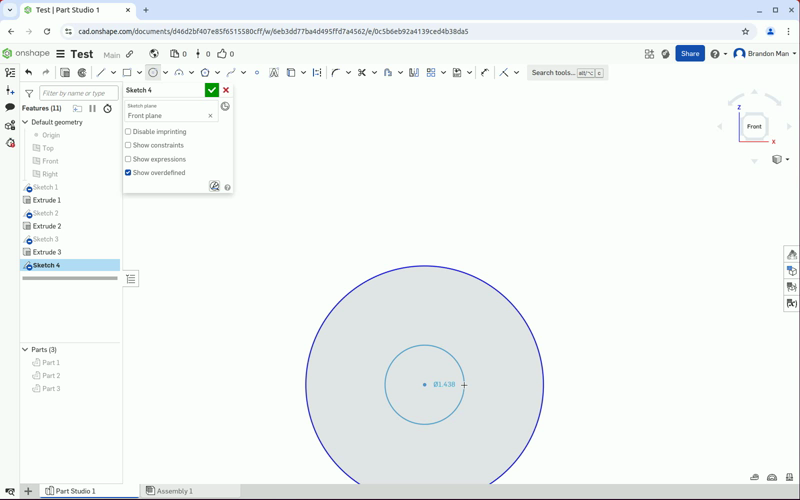
scroll(-6)
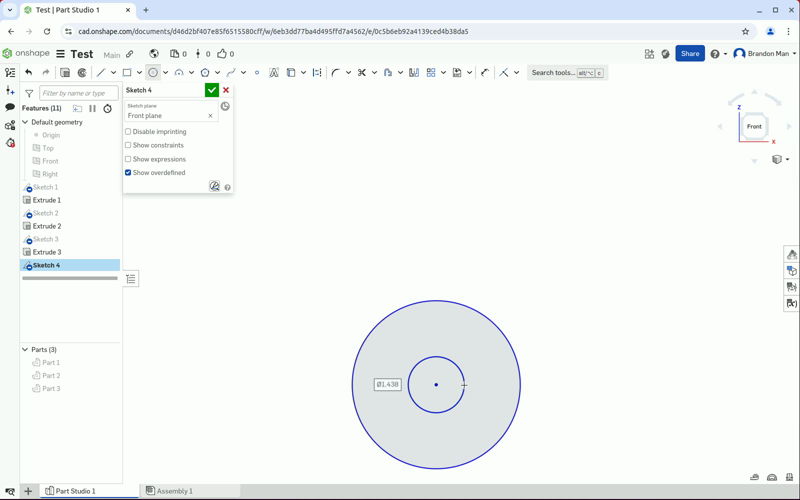
scroll(-6)
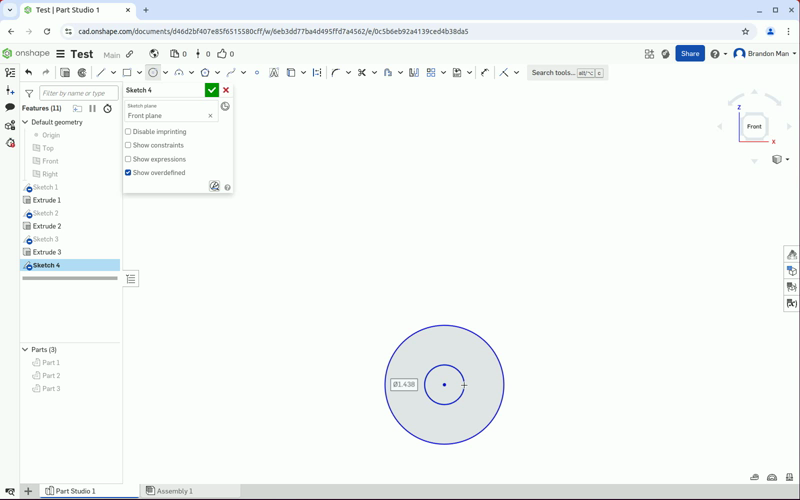
scroll(-6)
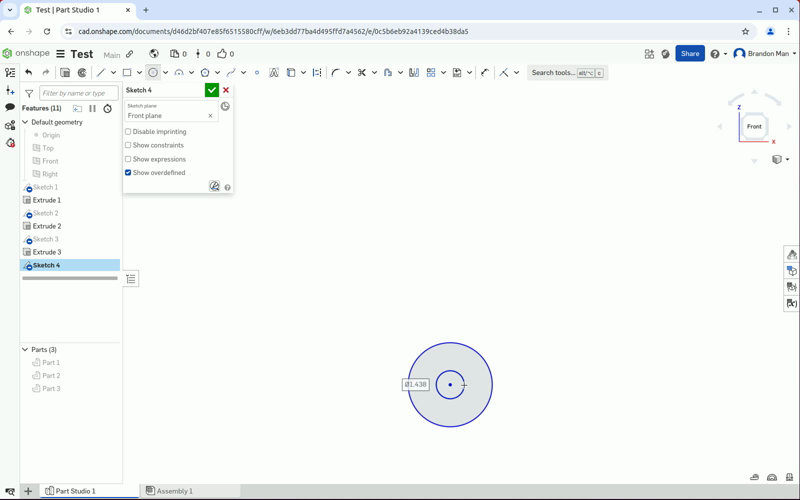
scroll(-6)
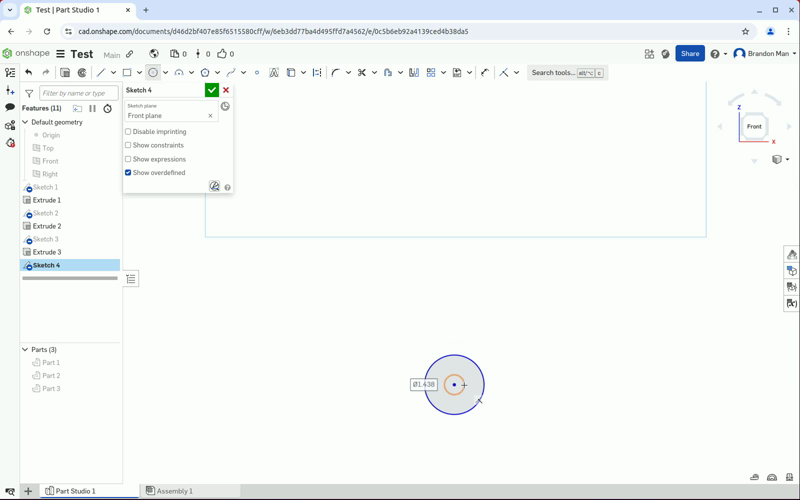
scroll(-6)
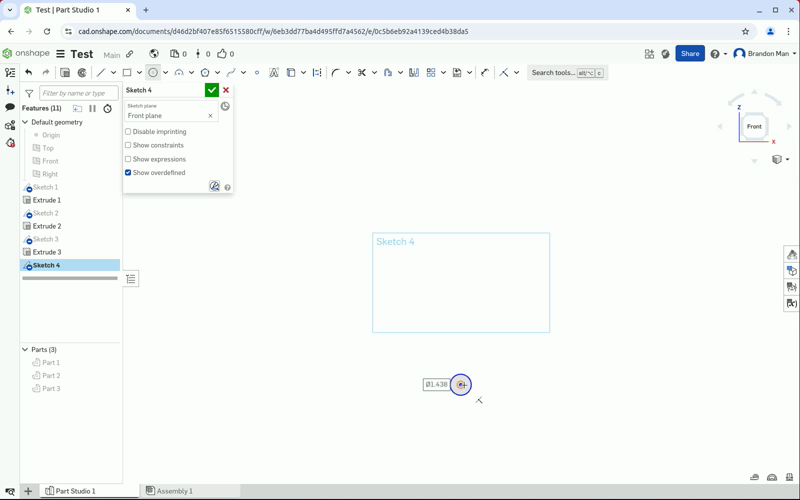
key(esc)
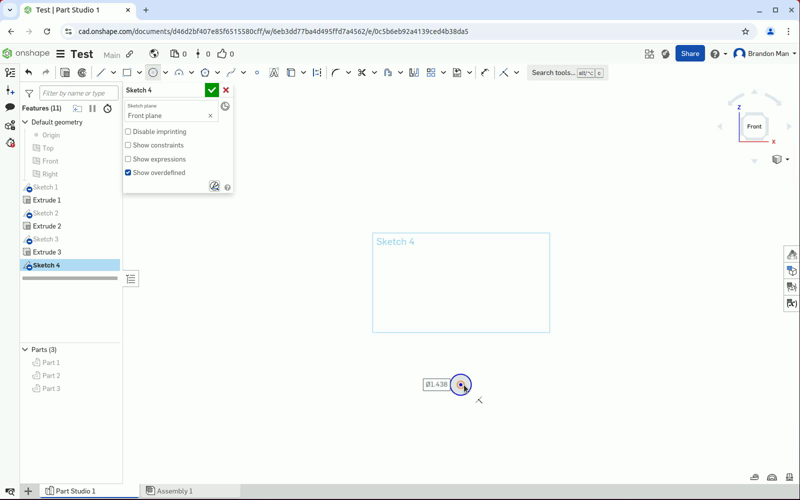
mouse_move(454, 391)
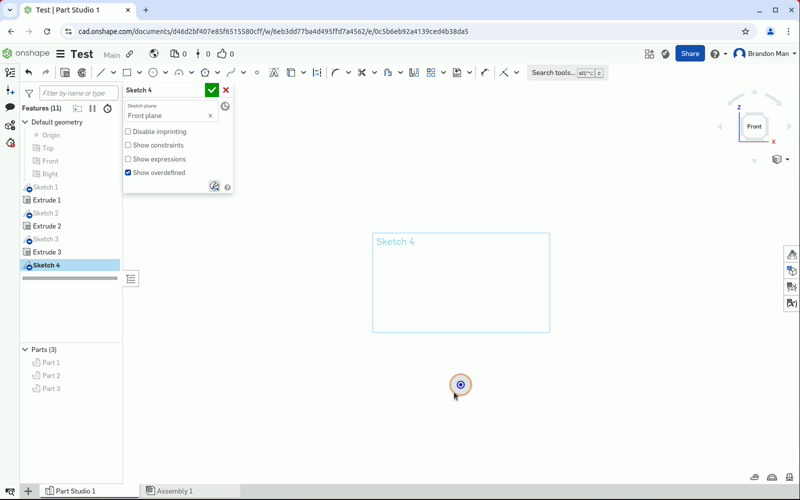
scroll(6)
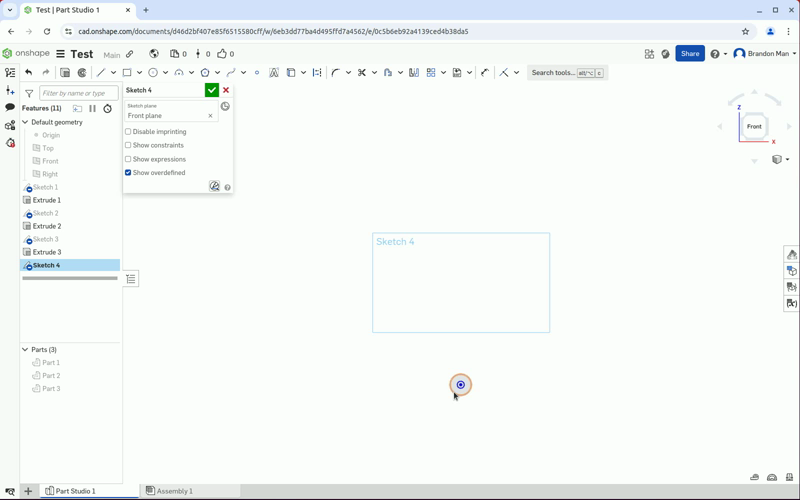
scroll(6)
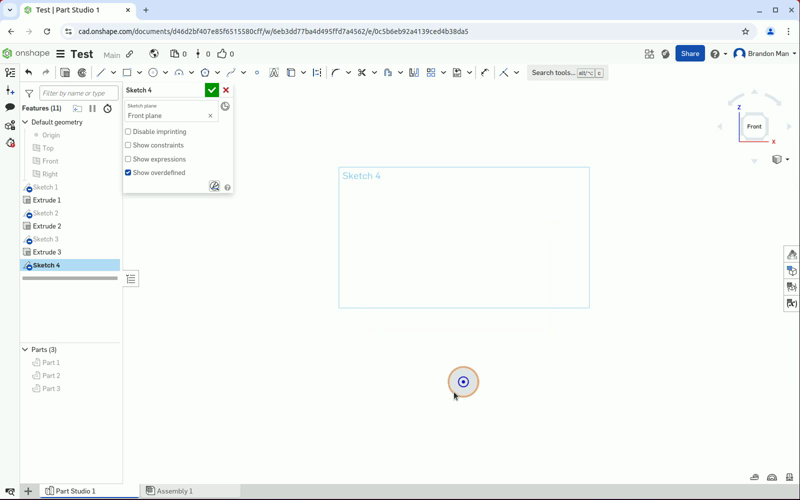
scroll(6)
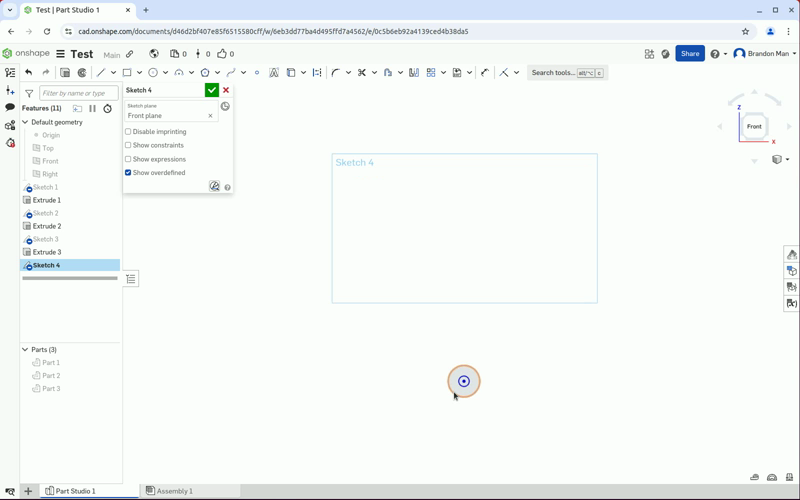
scroll(6)
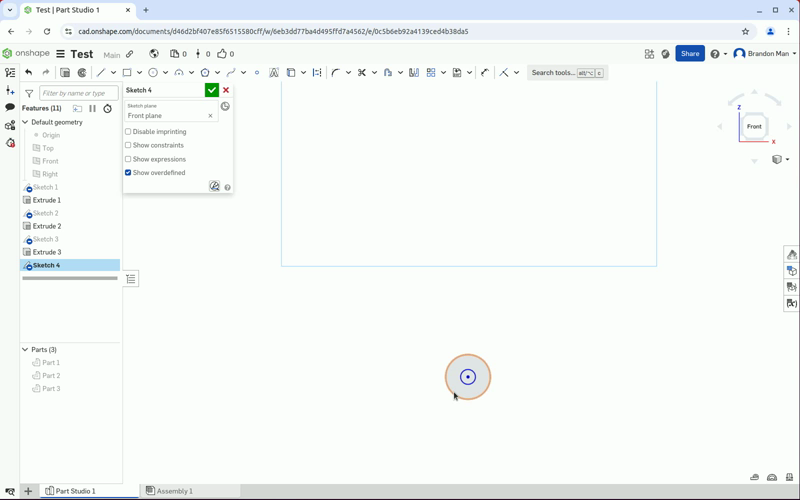
scroll(6)
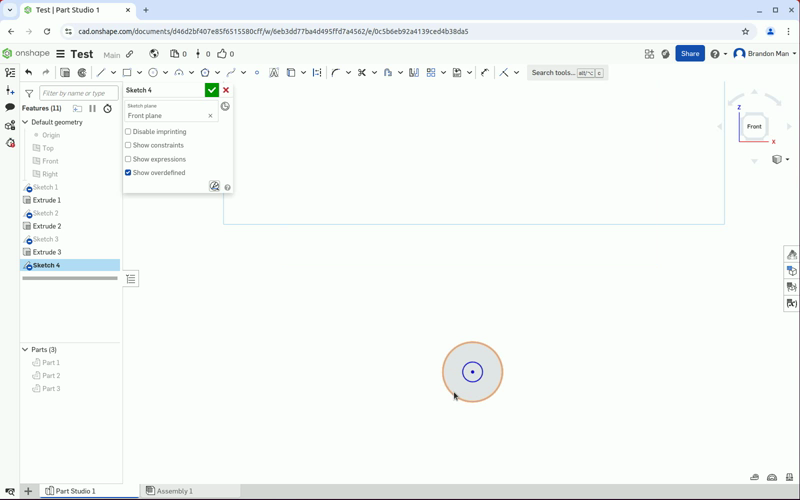
scroll(6)
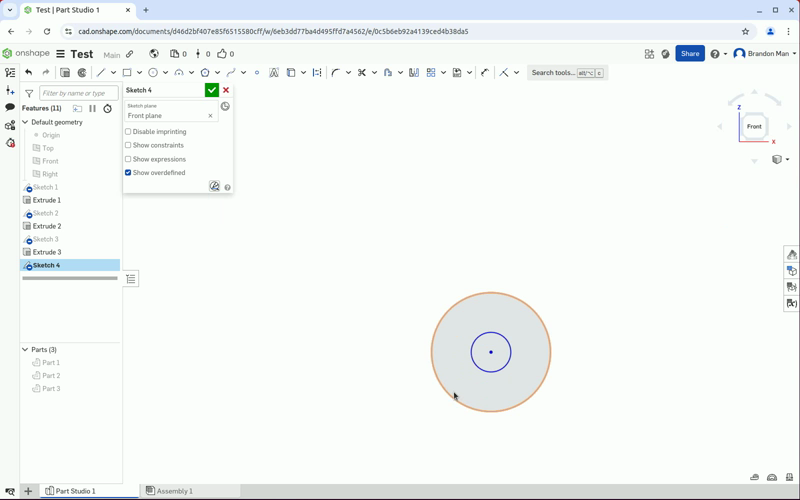
scroll(6)
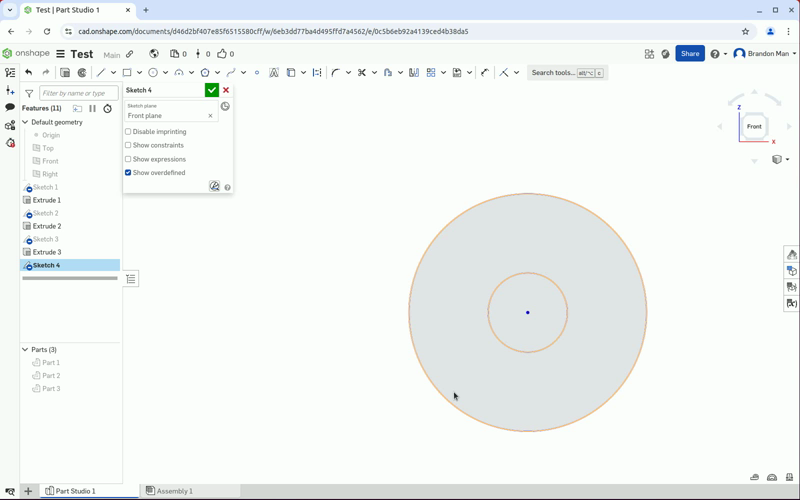
click(454, 391)
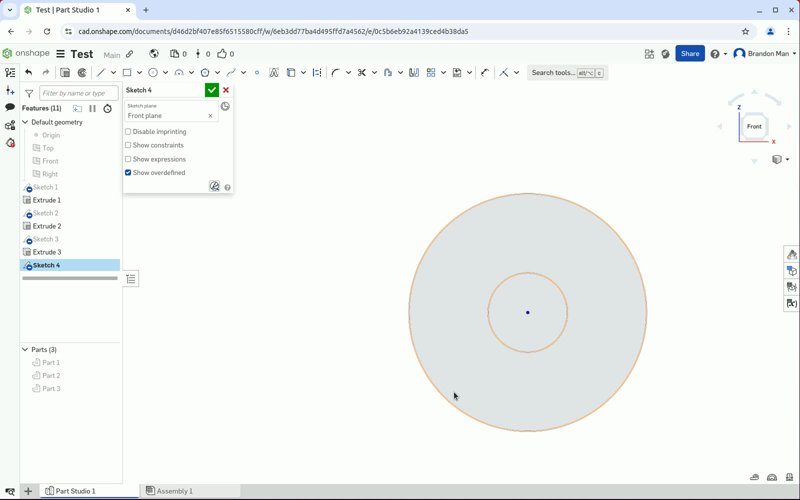
scroll(-6)
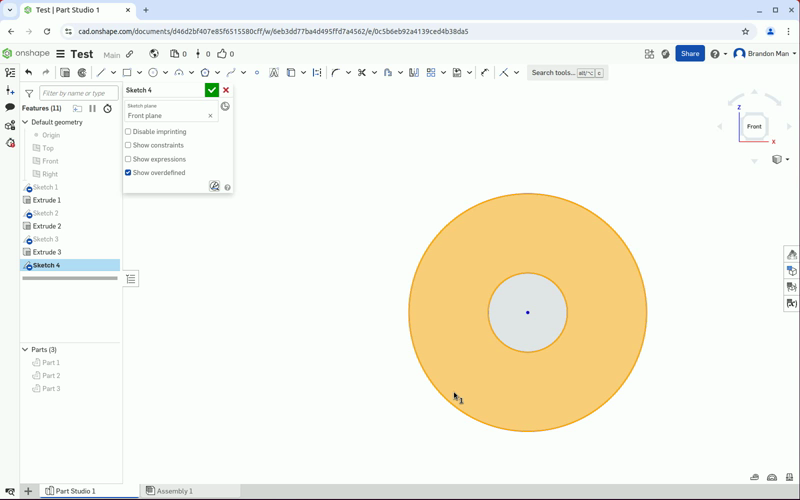
scroll(-6)
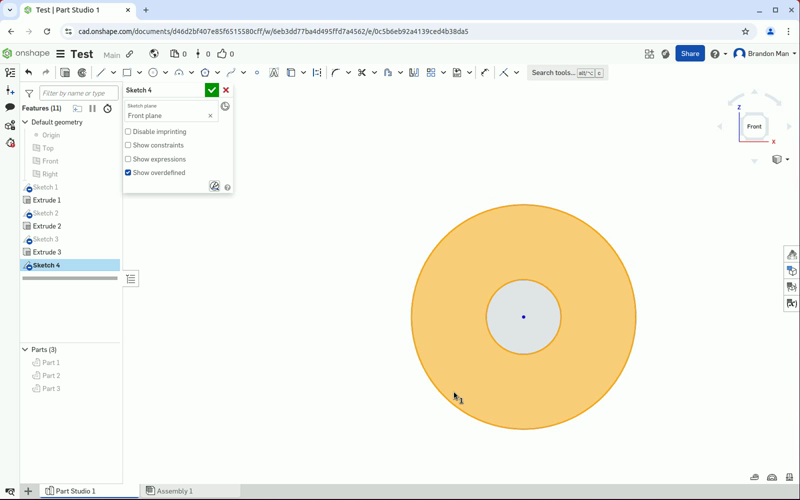
scroll(-6)
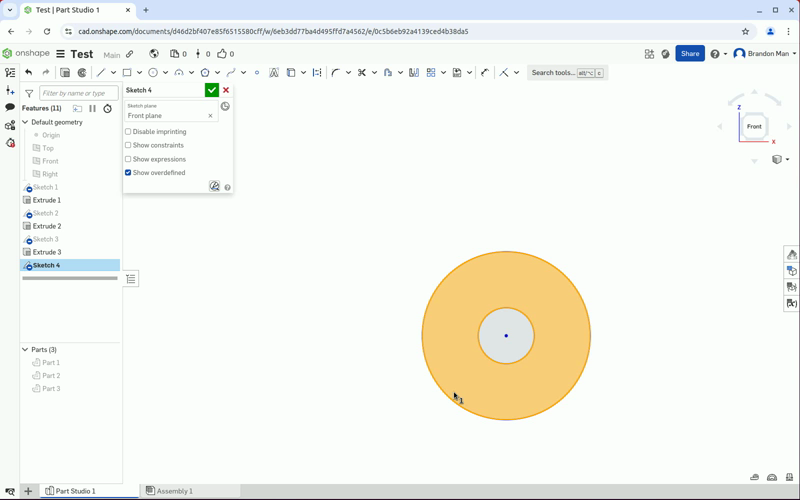
scroll(-6)
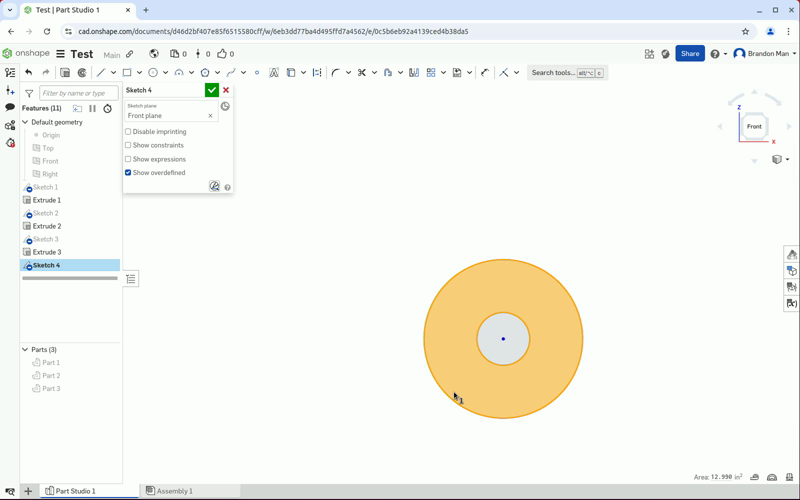
scroll(-6)
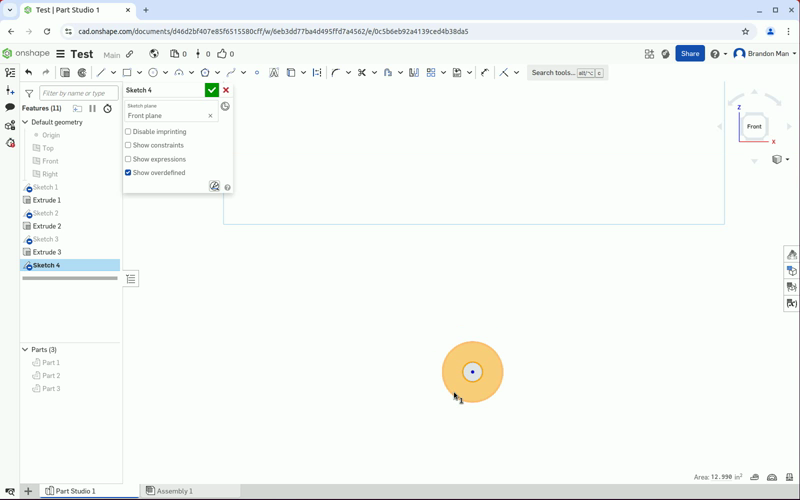
scroll(-6)
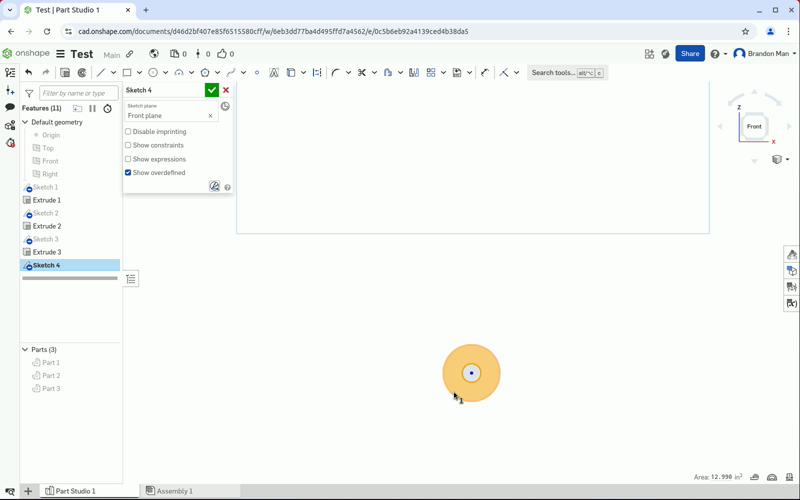
scroll(-6)
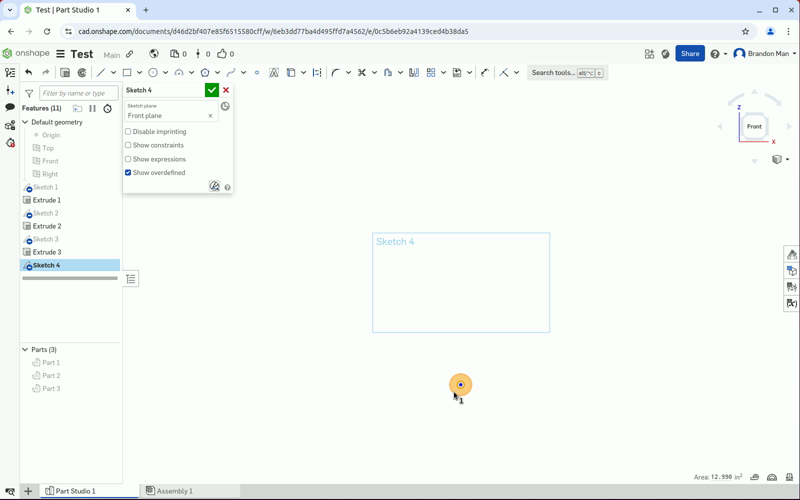
mouse_move(73, 352)
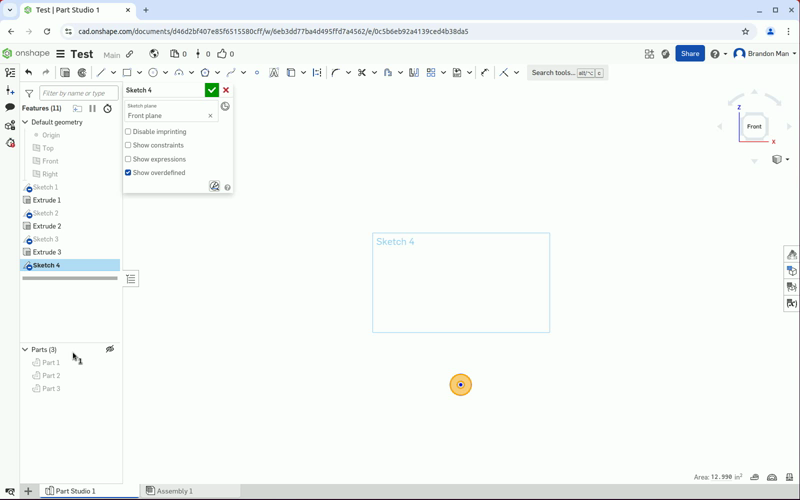
key(shift+y)
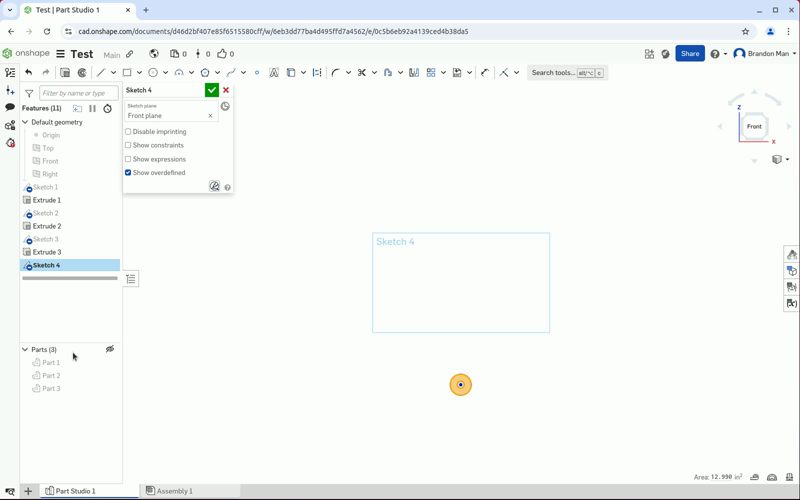
key(shift+e)
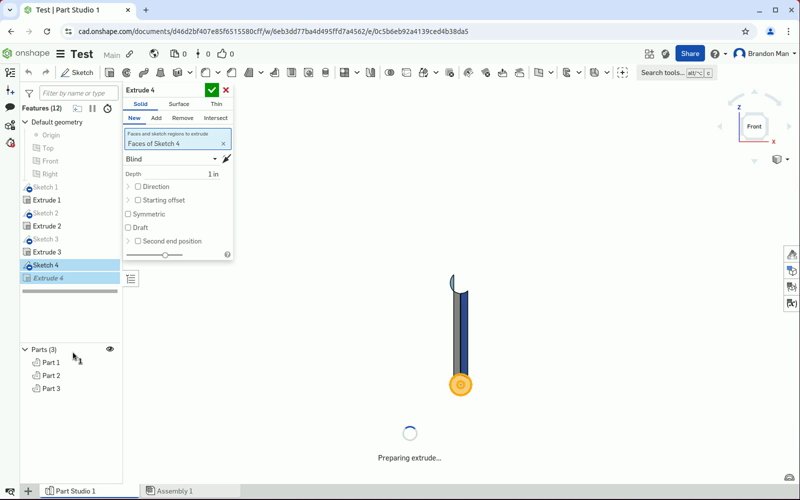
mouse_move(143, 106)
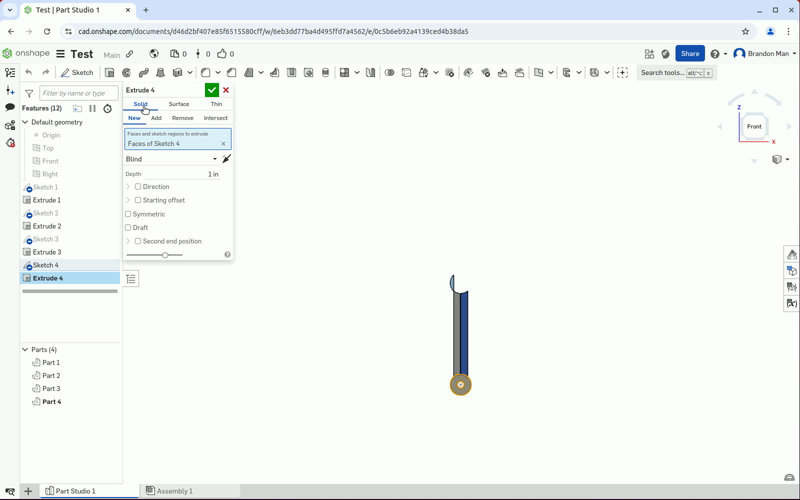
click(143, 106)
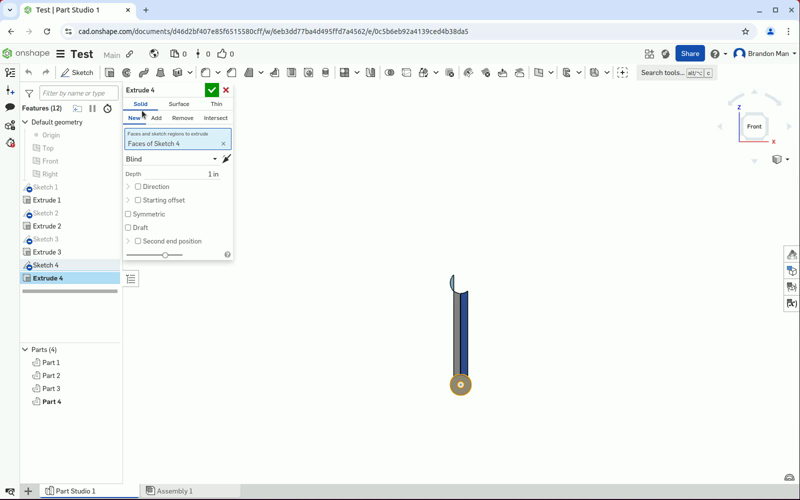
mouse_move(137, 120)
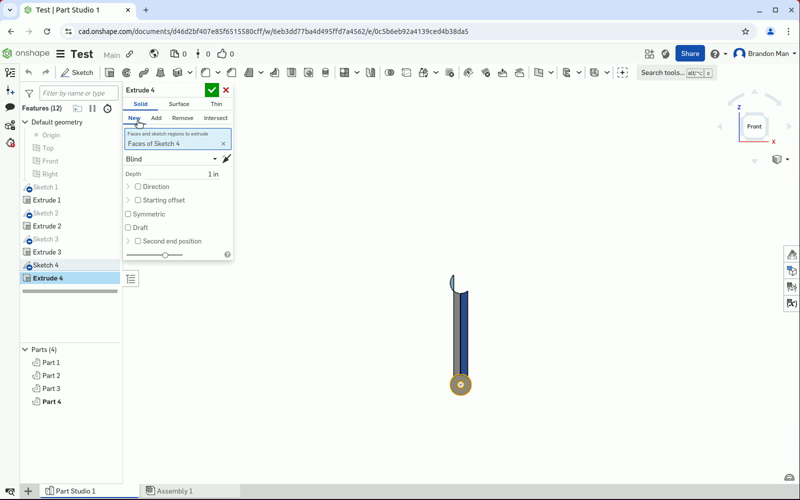
click(137, 120)
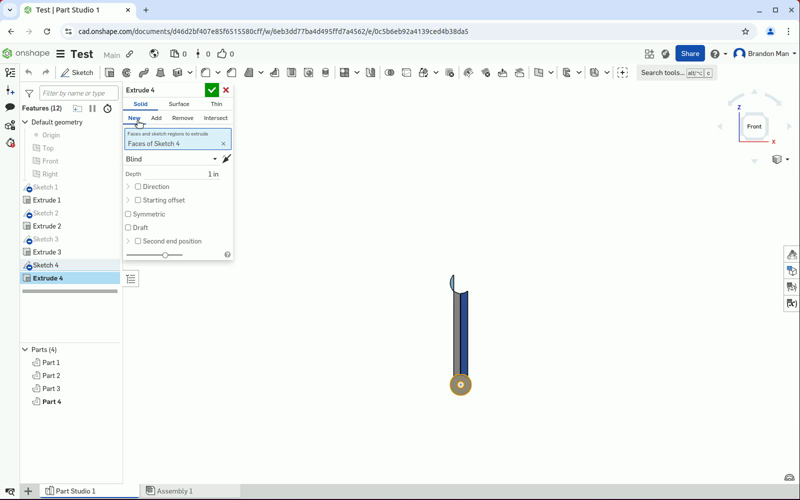
key(tab, 4)
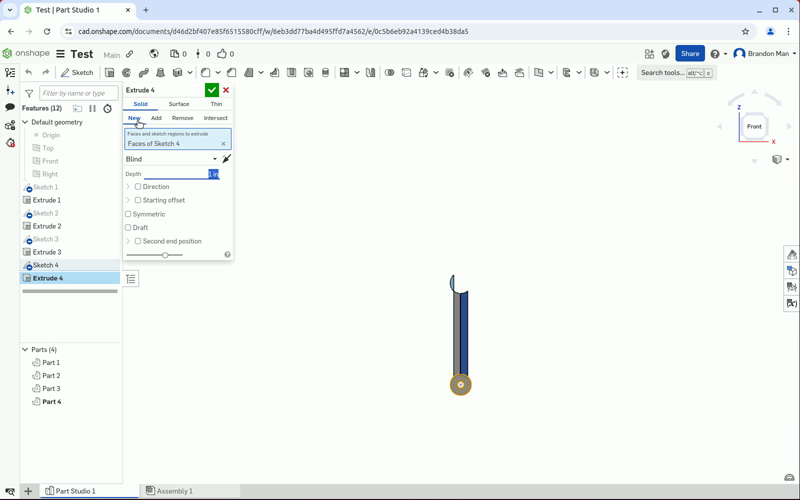
text(0.962)
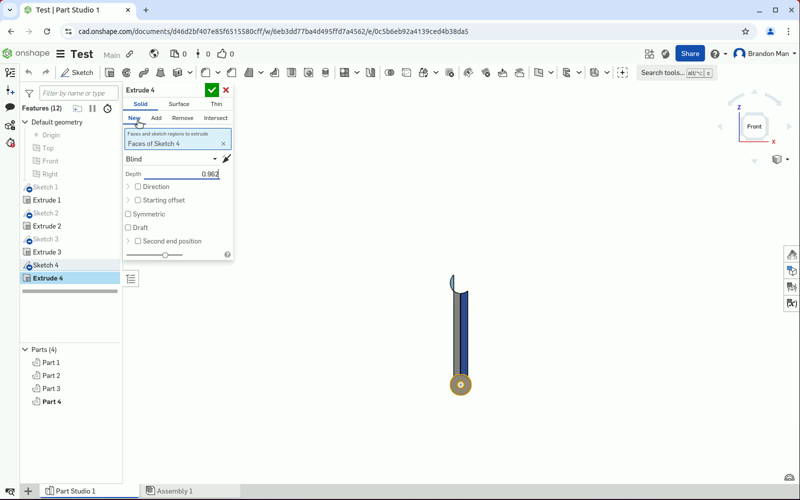
key(tab, 3)
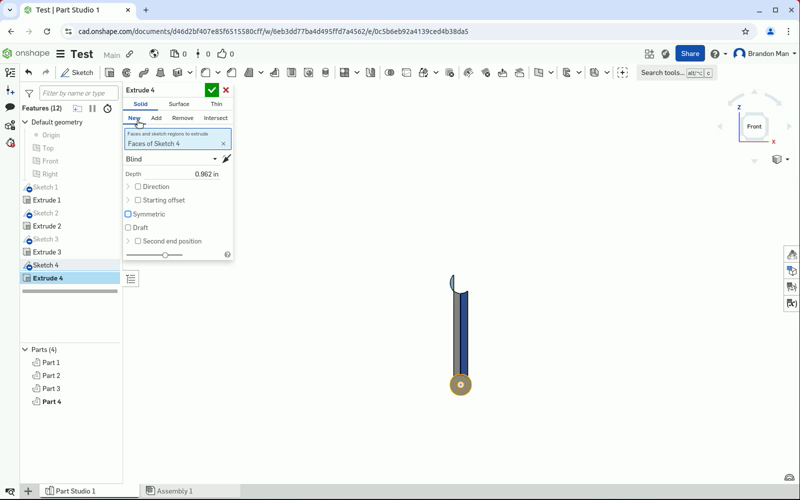
key(space)
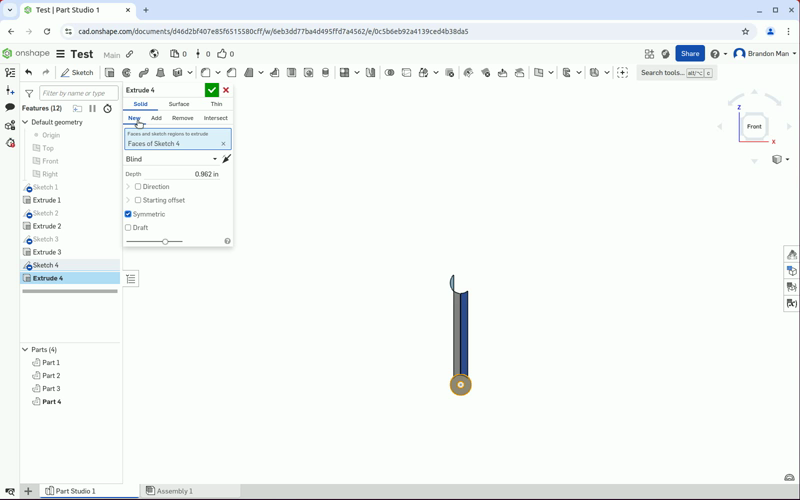
key(enter)
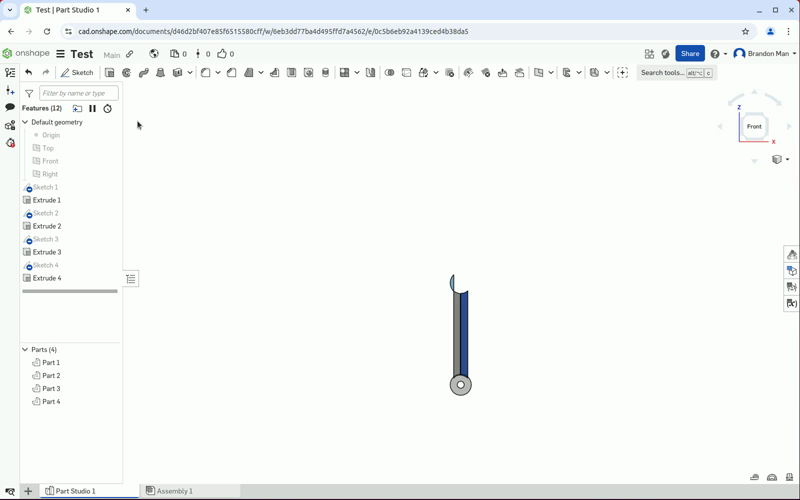
key(shift+h)
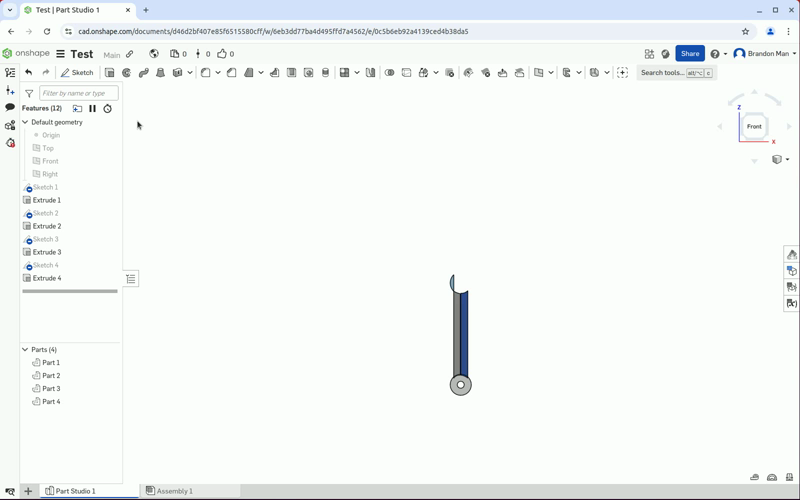
key(shift+h)
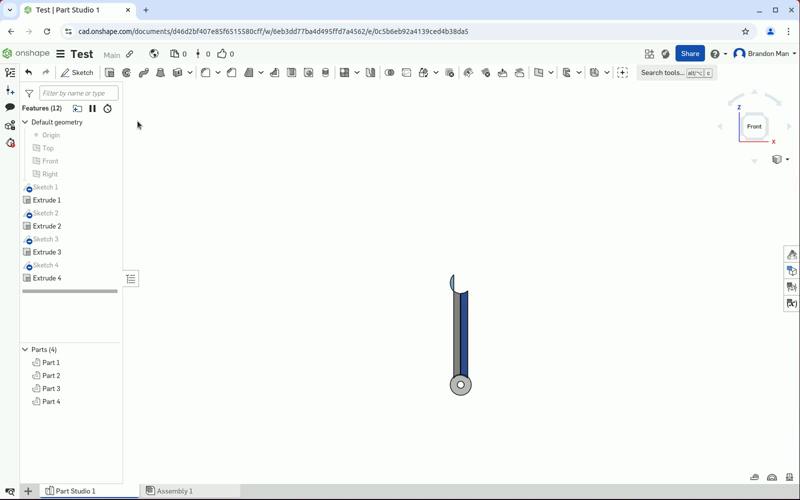
mouse_move(73, 189)
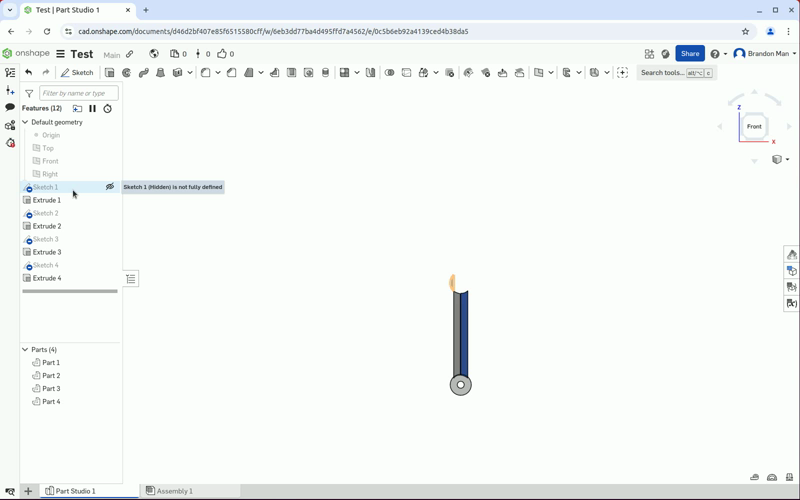
click(73, 189)
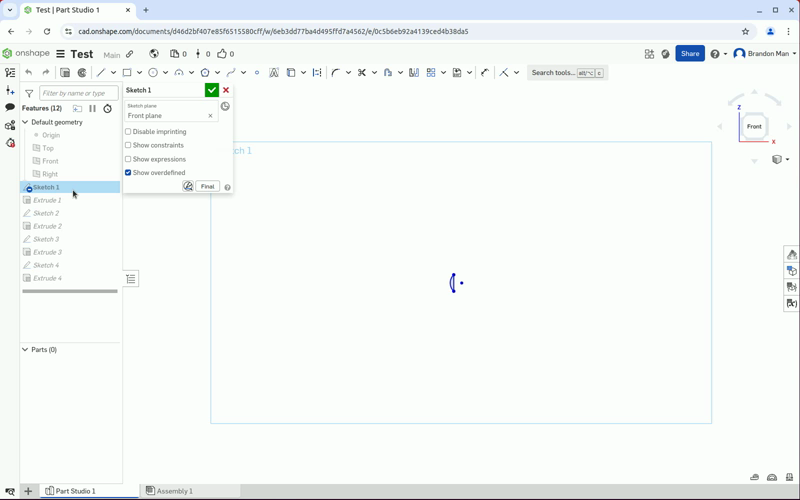
mouse_move(229, 92)
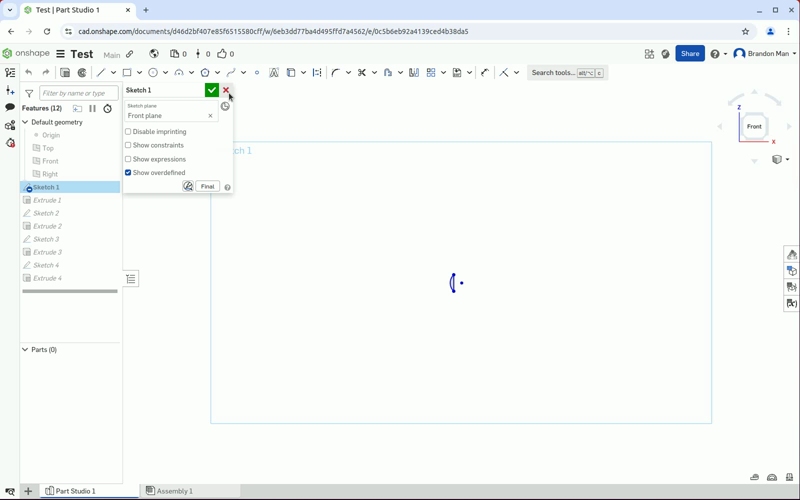
click(229, 92)
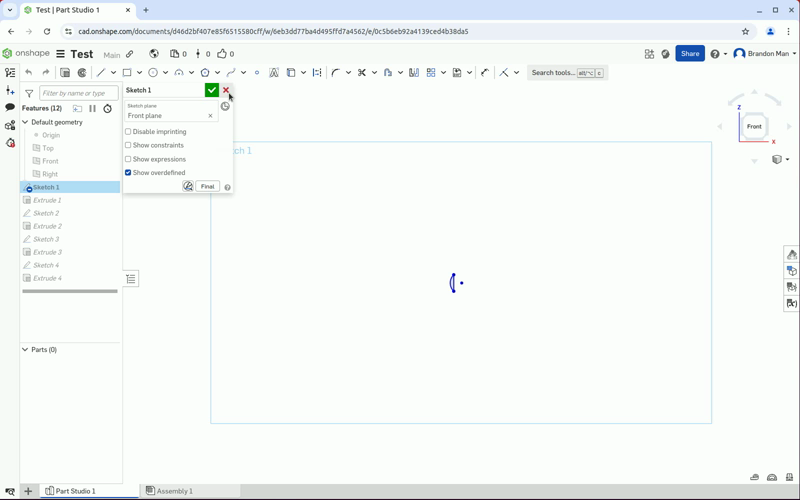
key(shift+s)
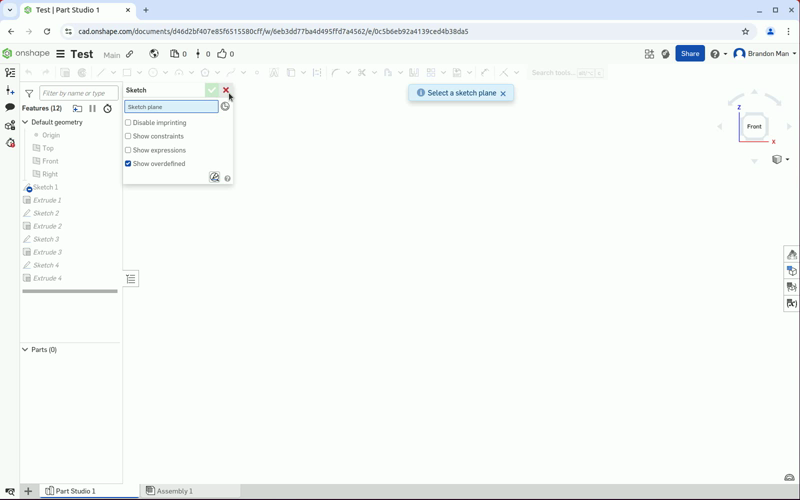
mouse_move(73, 163)
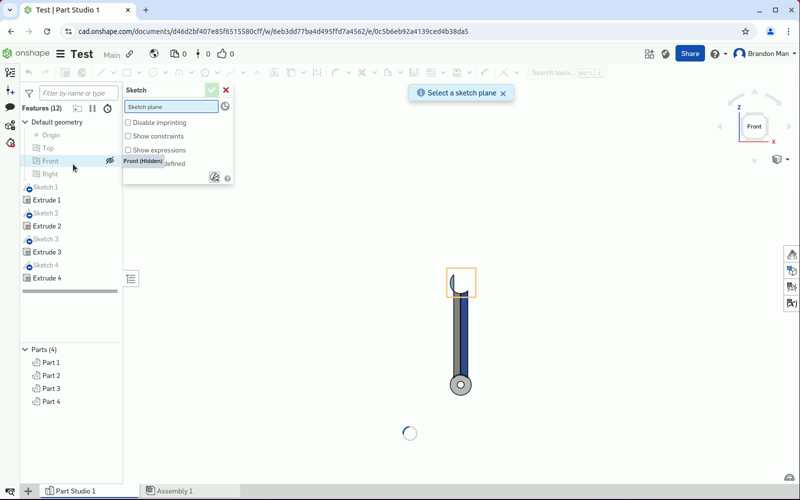
click(73, 163)
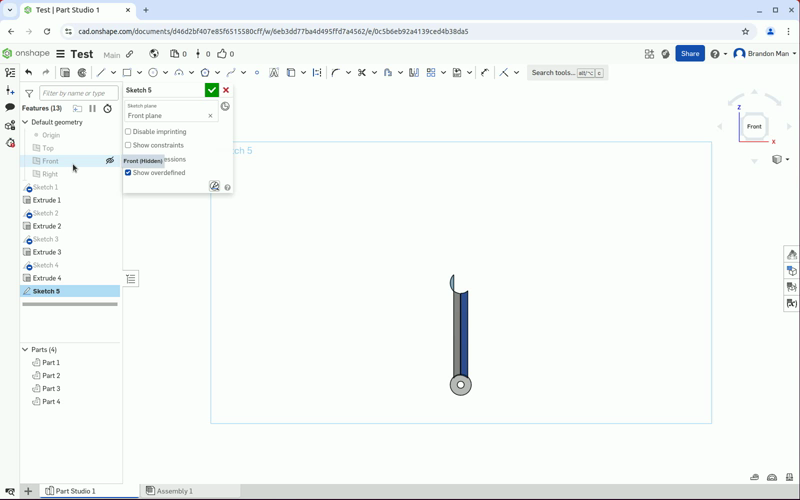
mouse_move(73, 352)
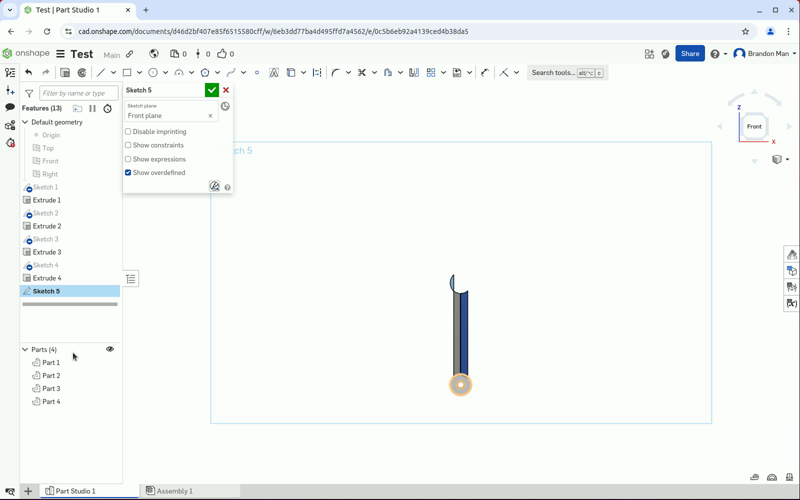
key(y)
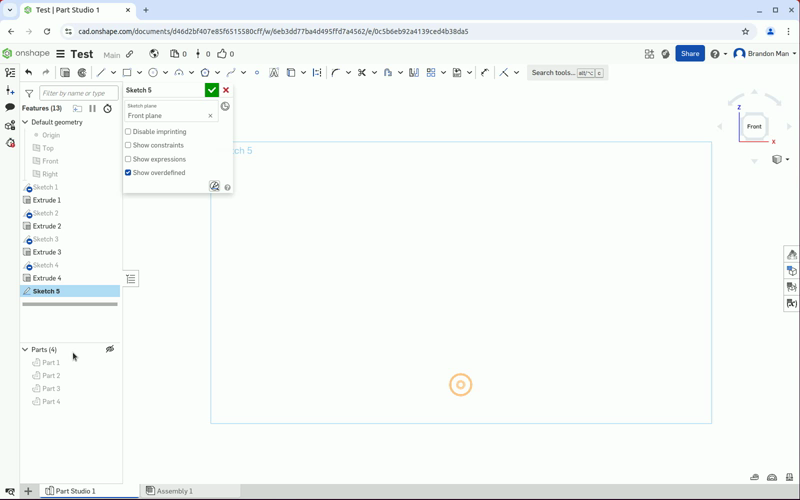
key(a)
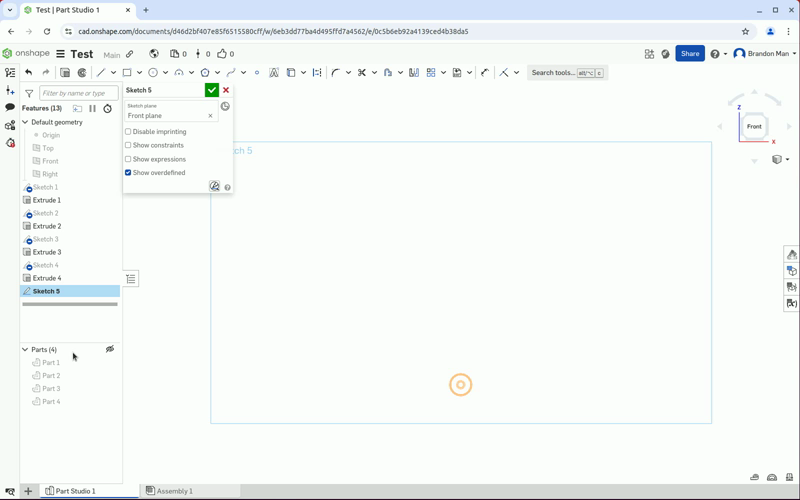
key_down(shift)
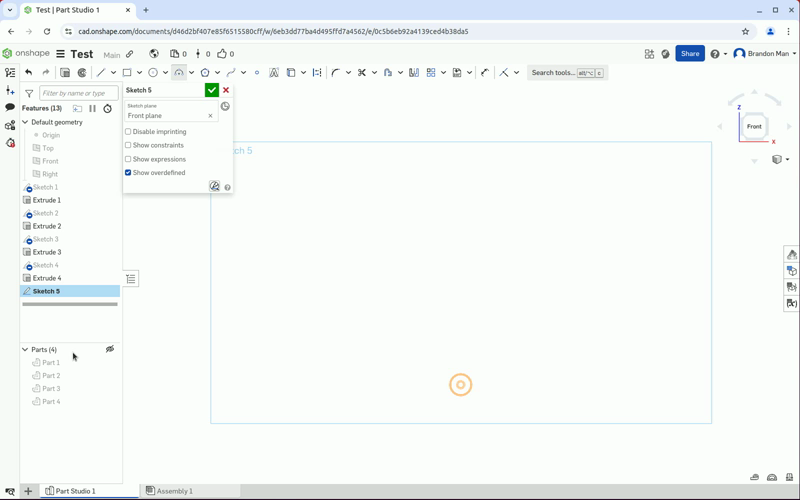
mouse_move(453, 291)
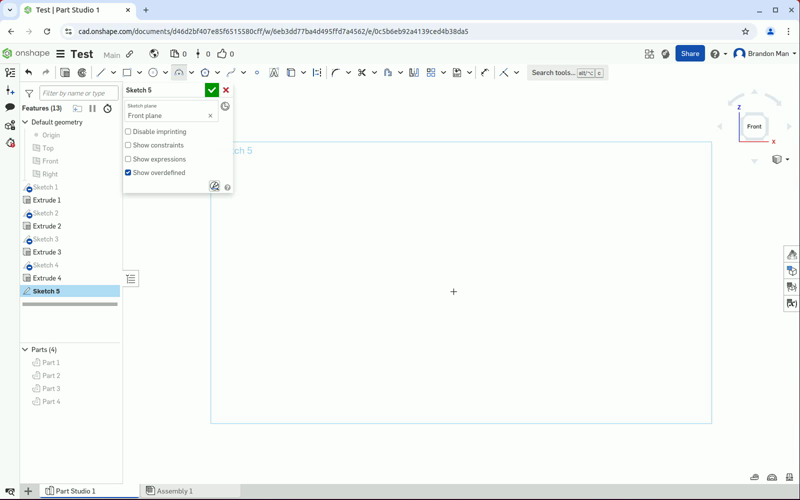
click(453, 291)
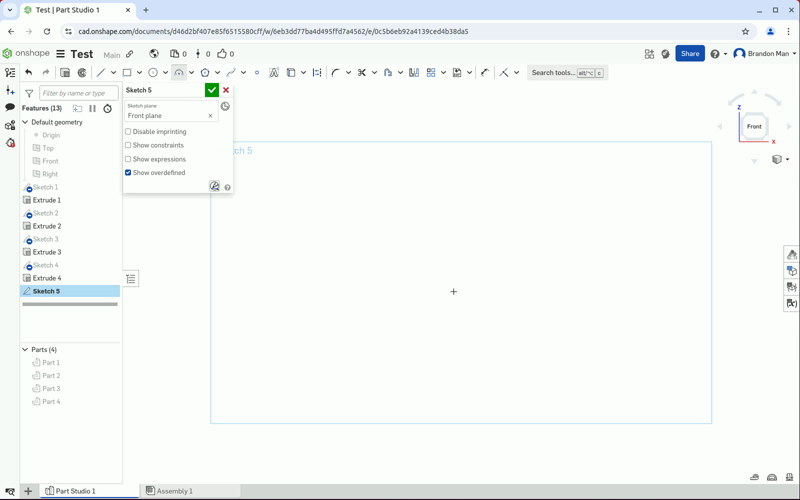
key_up(shift)
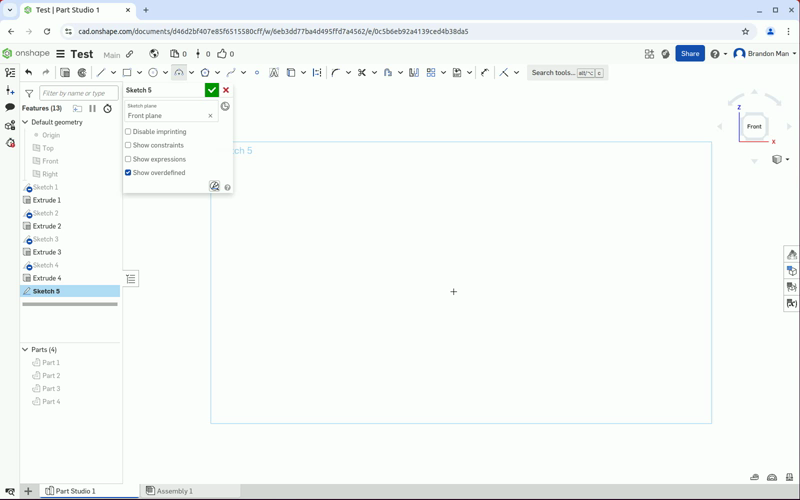
key_down(shift)
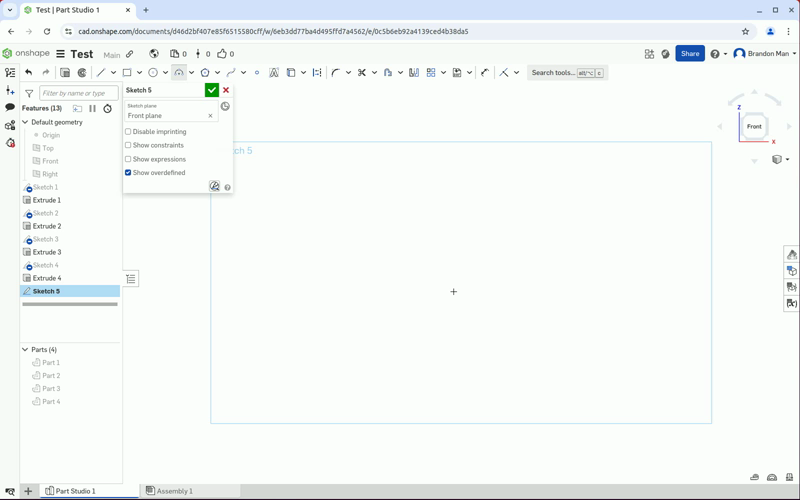
mouse_move(453, 275)
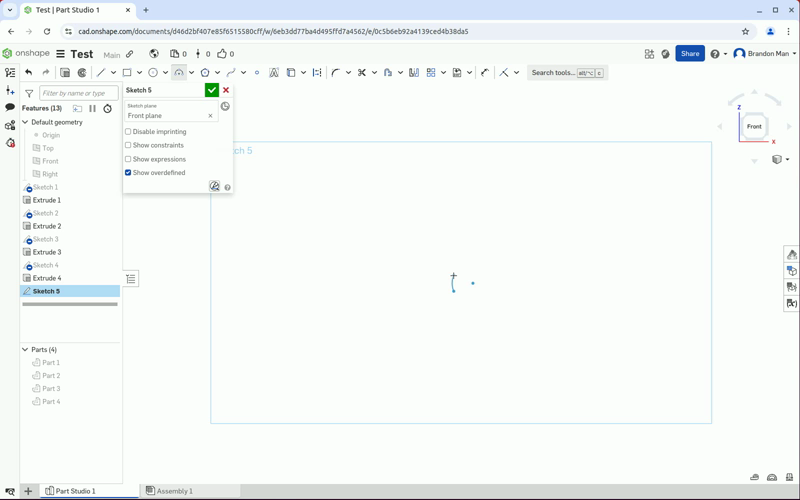
click(453, 275)
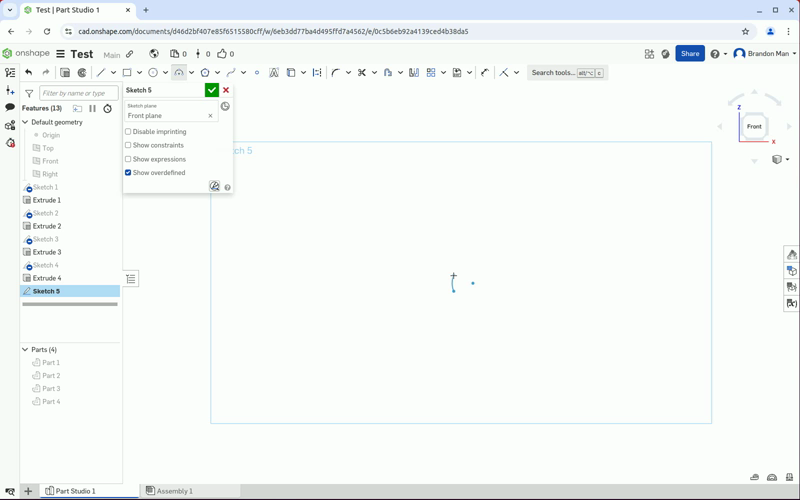
mouse_move(471, 283)
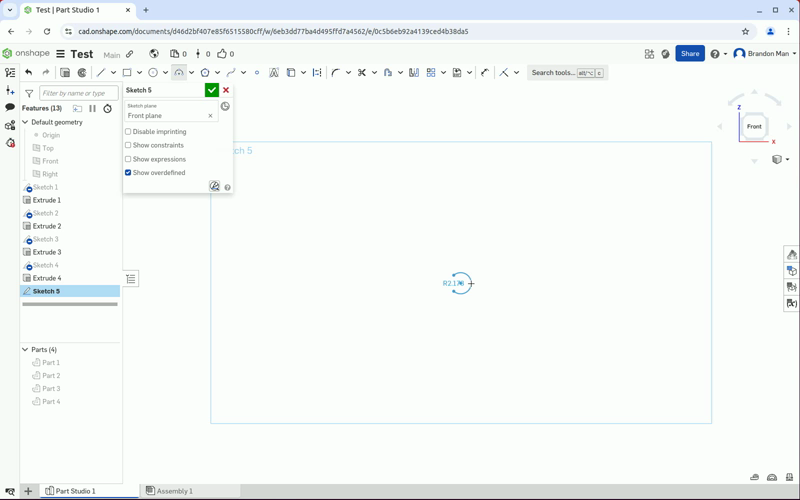
click(471, 283)
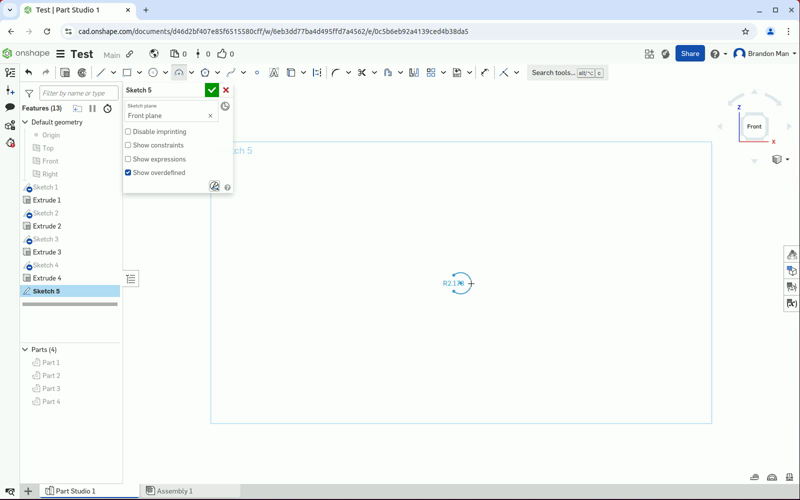
key_up(shift)
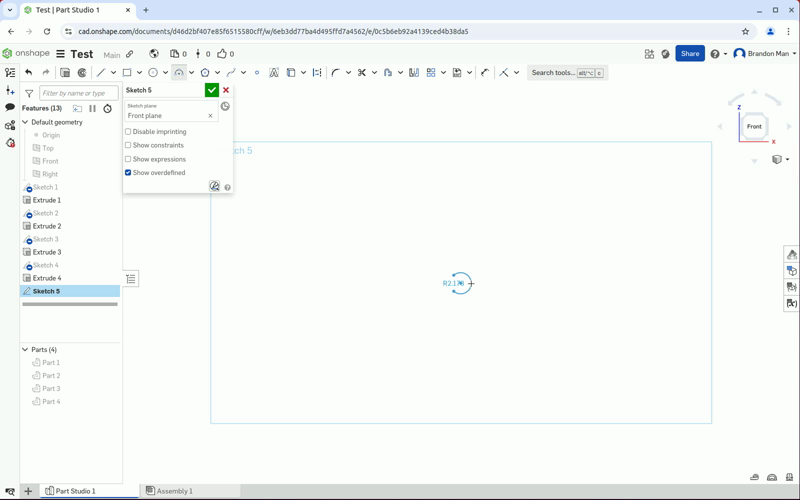
key(esc)
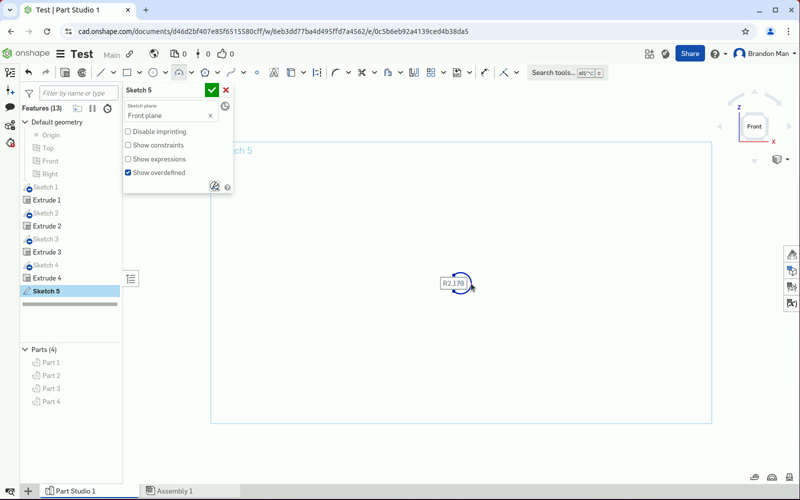
key(l)
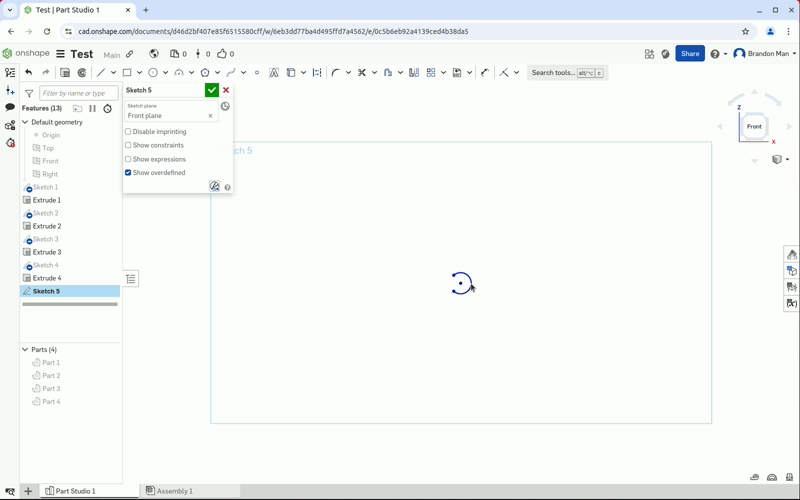
mouse_move(453, 275)
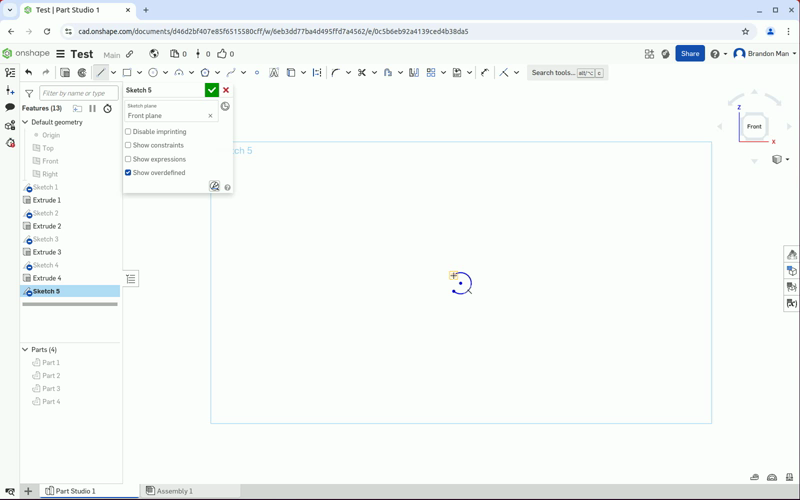
click(453, 275)
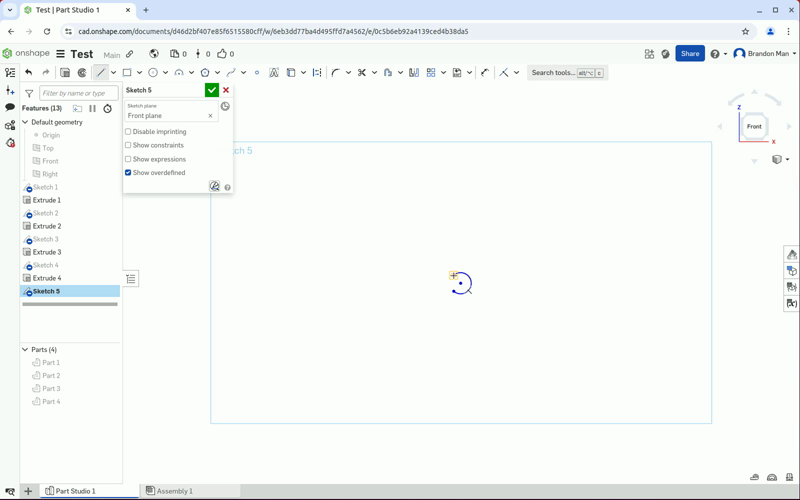
mouse_move(483, 275)
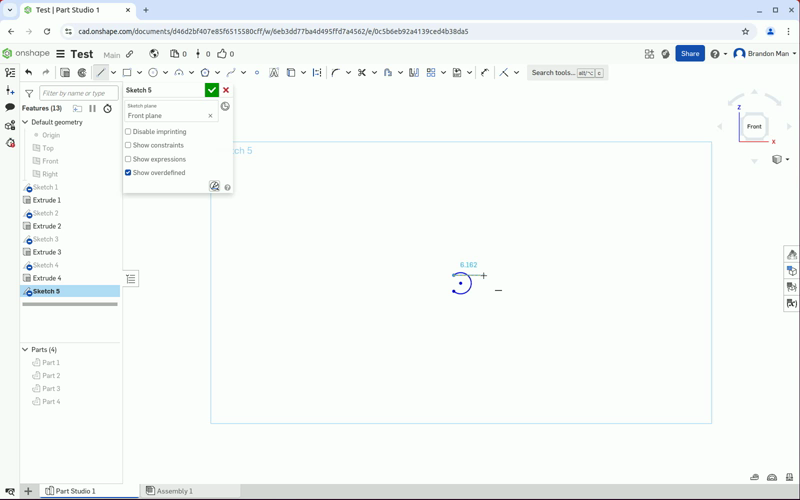
key_down(shift)
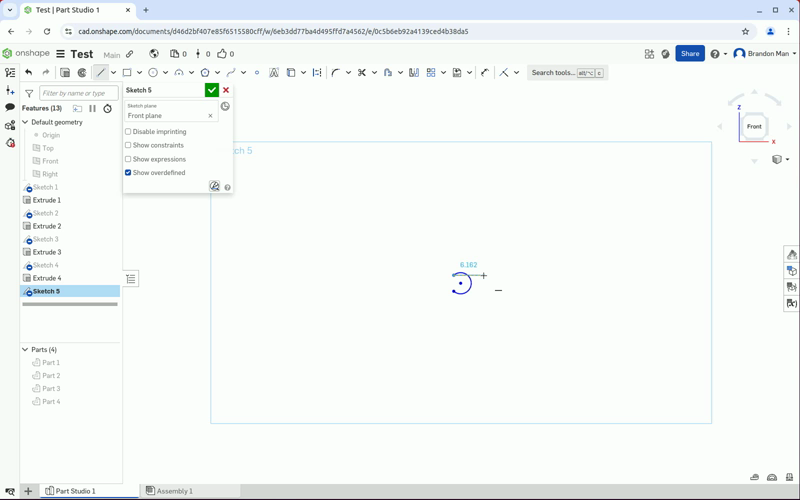
mouse_move(453, 291)
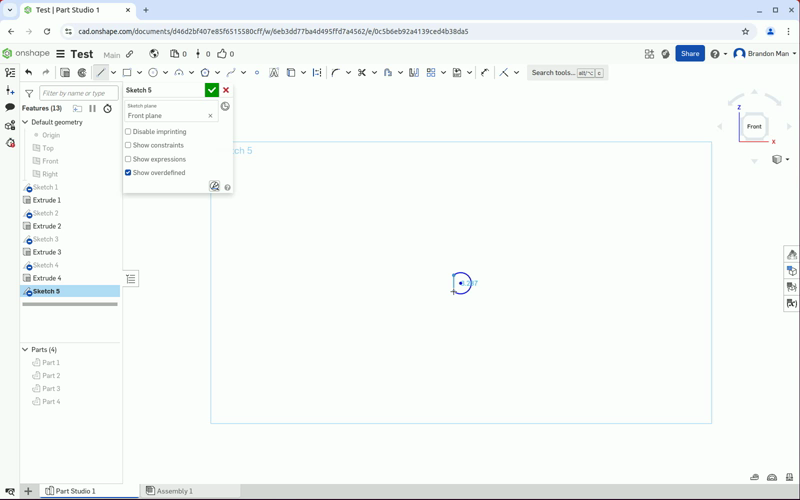
key_up(shift)
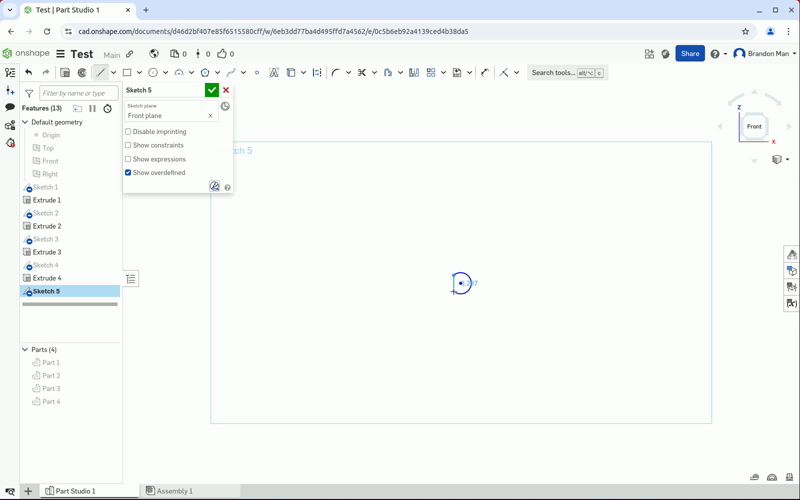
click(453, 291)
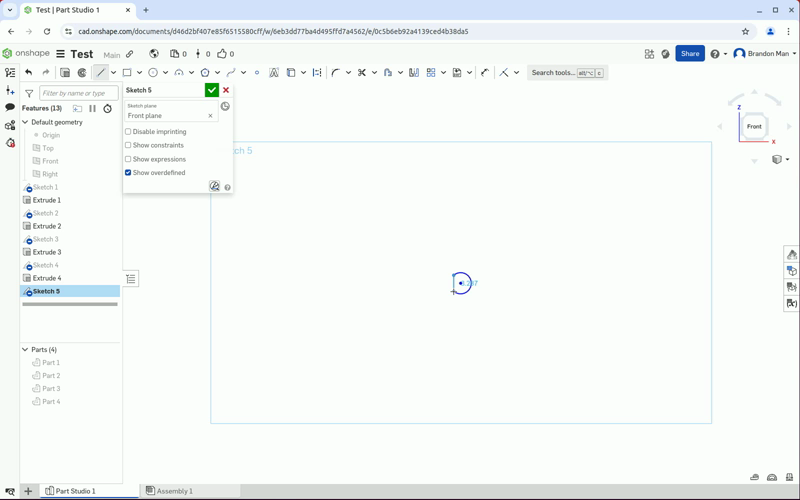
key(esc)
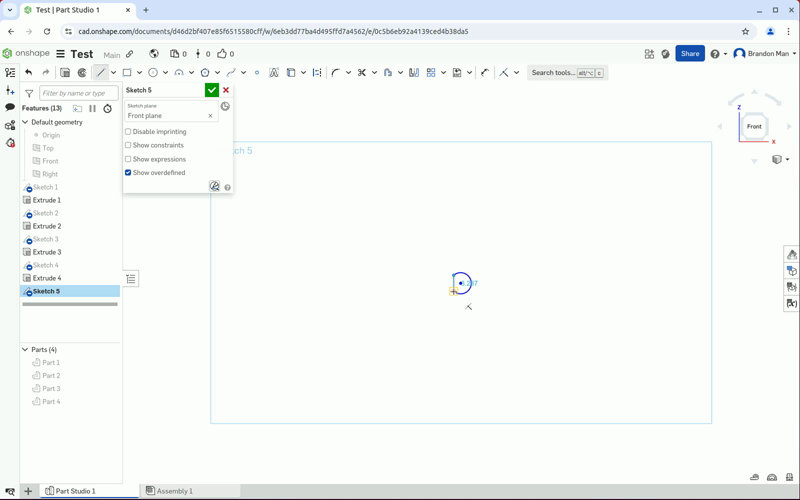
key(c)
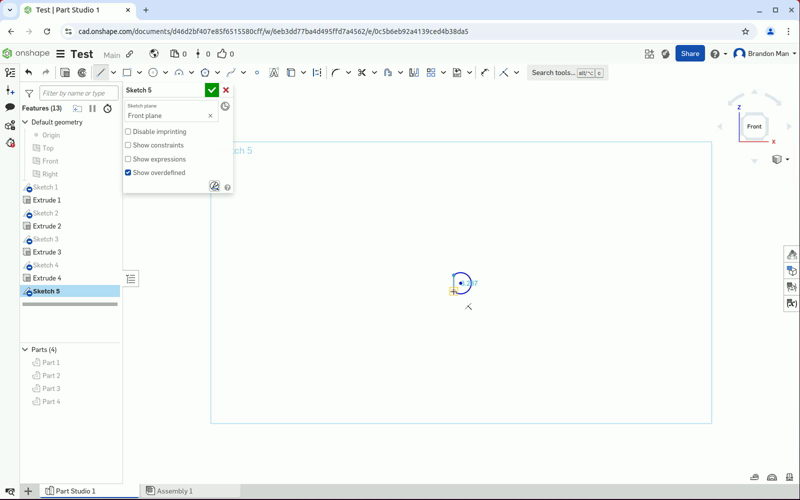
key_down(shift)
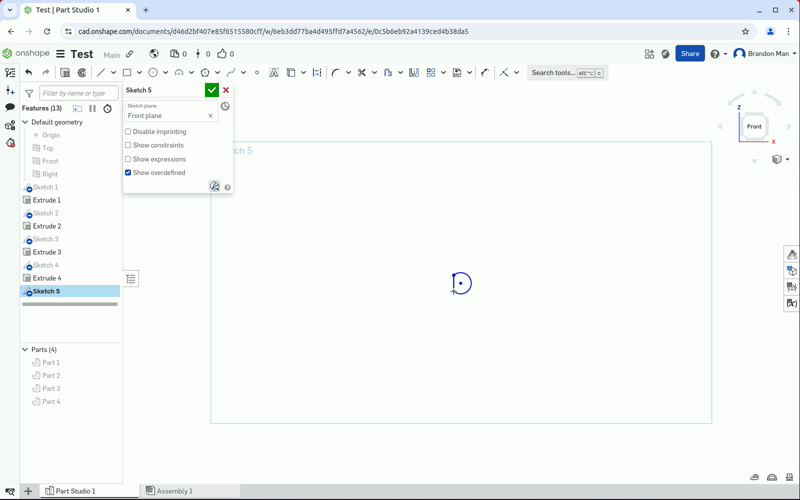
mouse_move(460, 283)
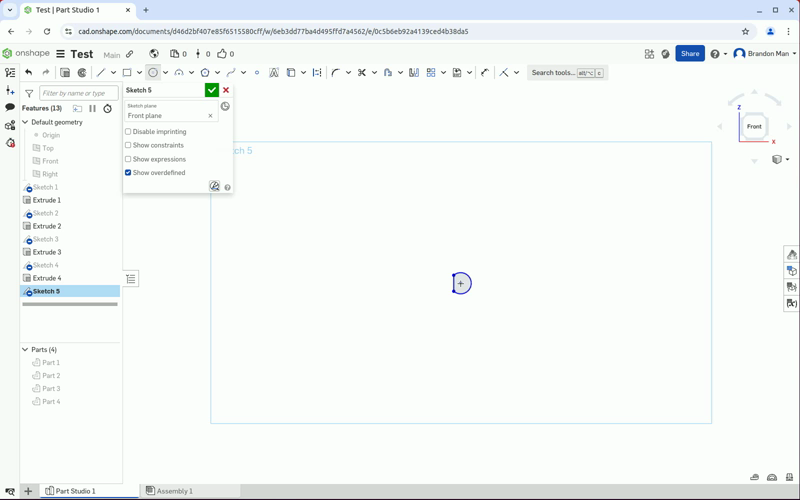
click(460, 283)
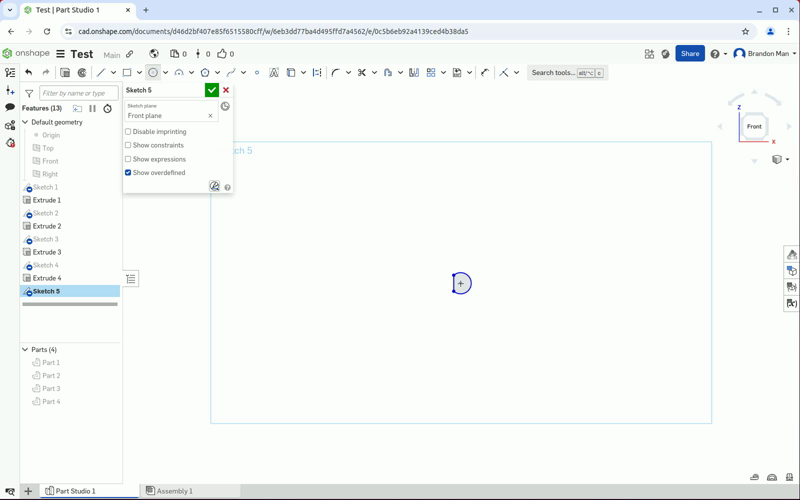
key_up(shift)
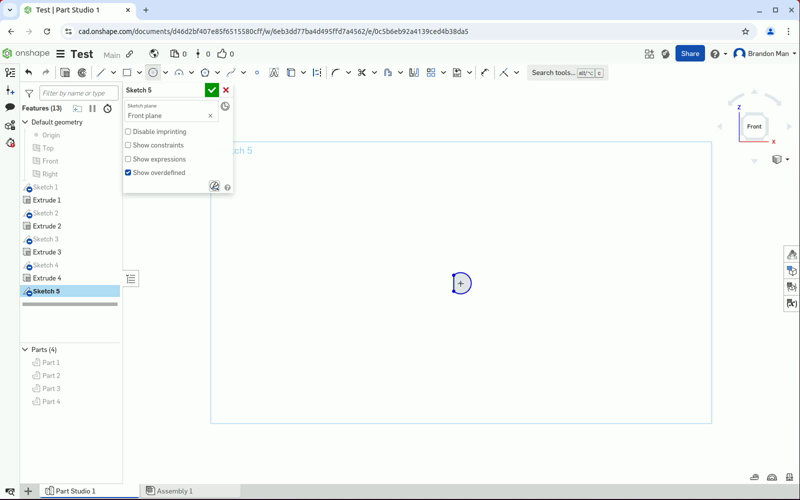
mouse_move(464, 283)
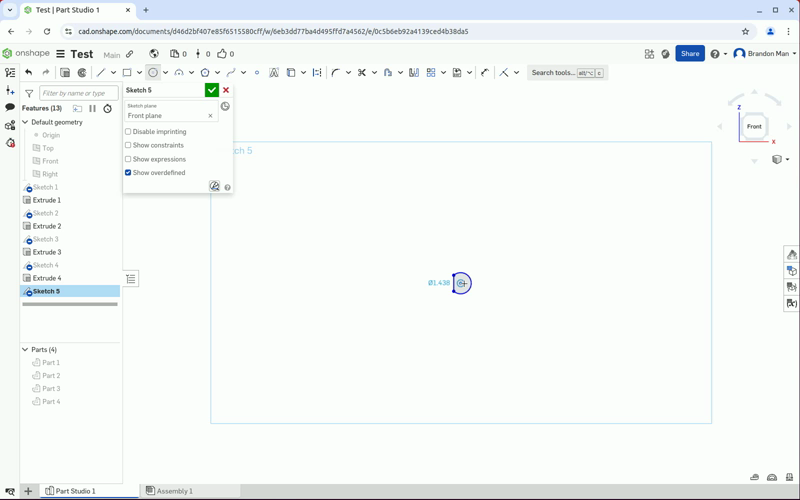
scroll(6)
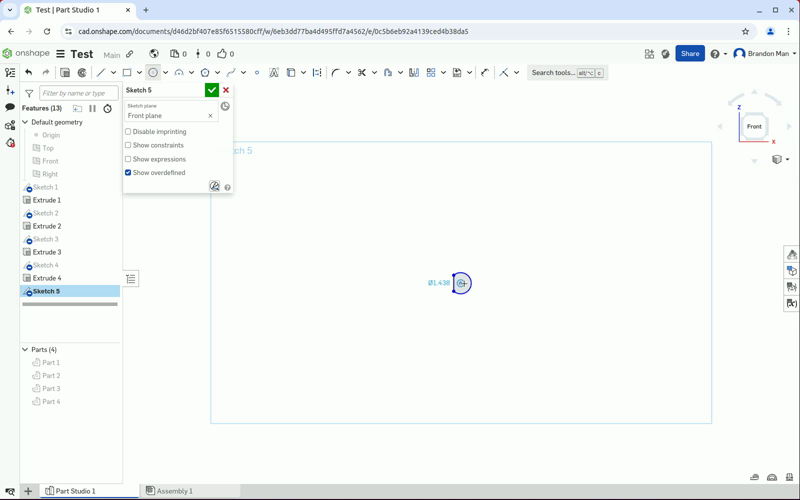
scroll(6)
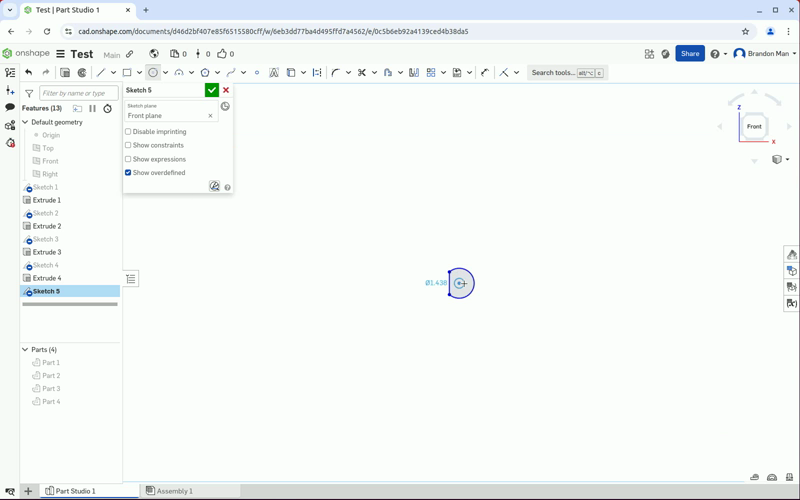
scroll(6)
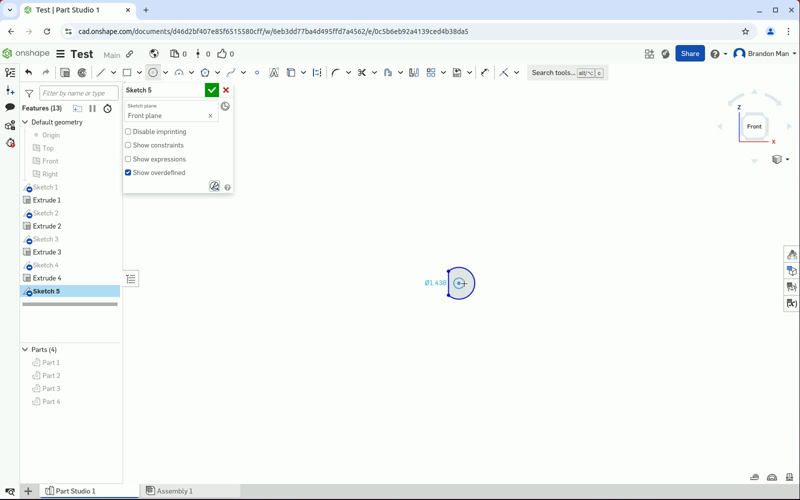
scroll(6)
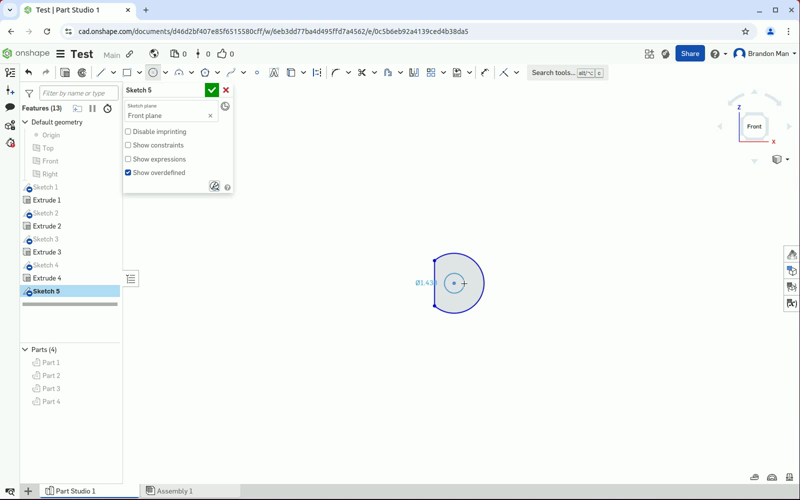
scroll(6)
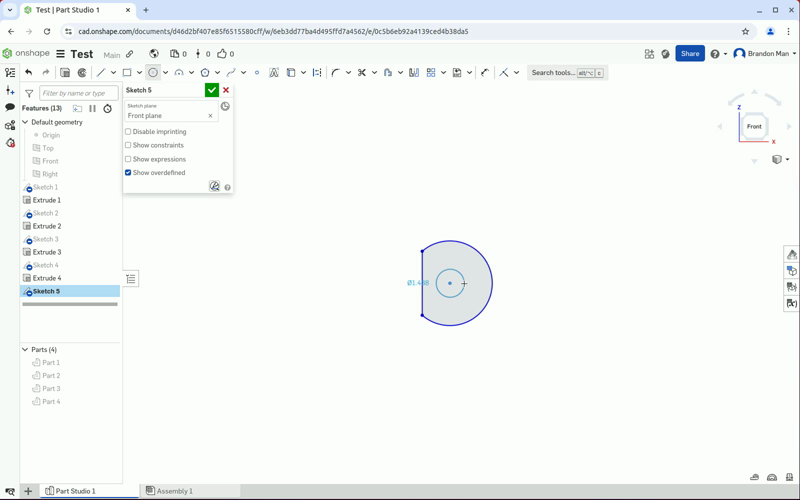
scroll(6)
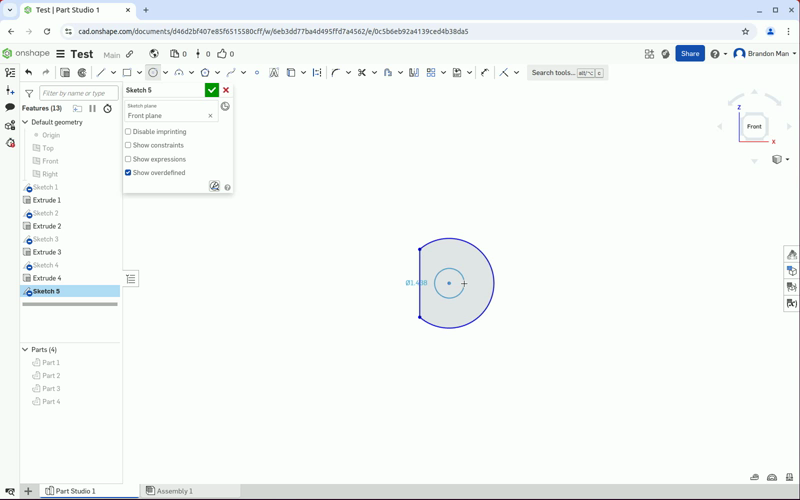
scroll(6)
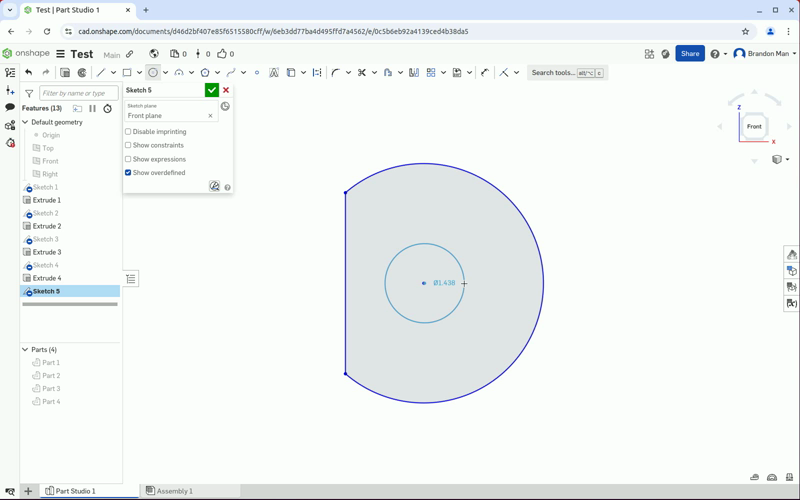
click(464, 283)
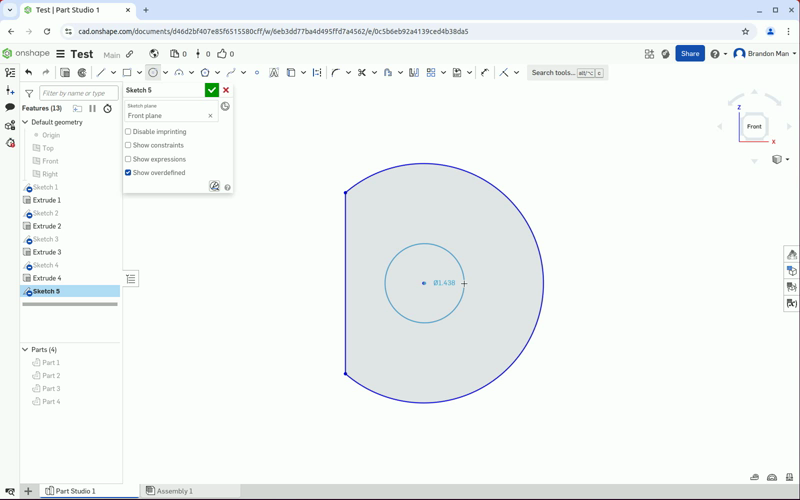
scroll(-6)
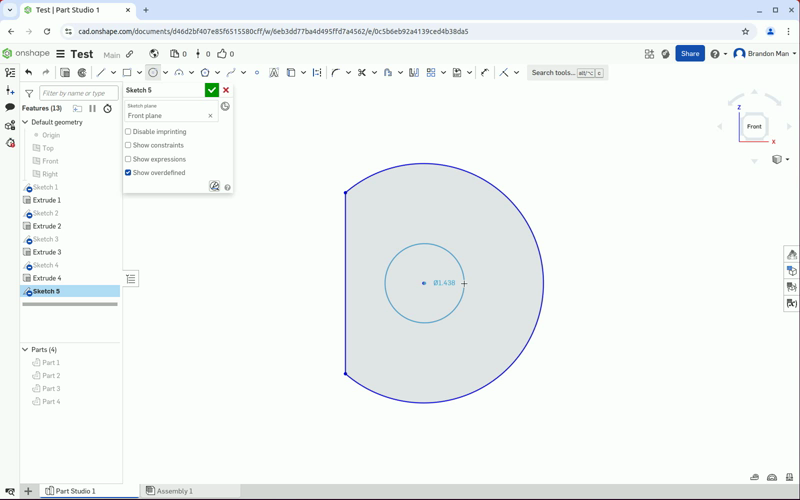
scroll(-6)
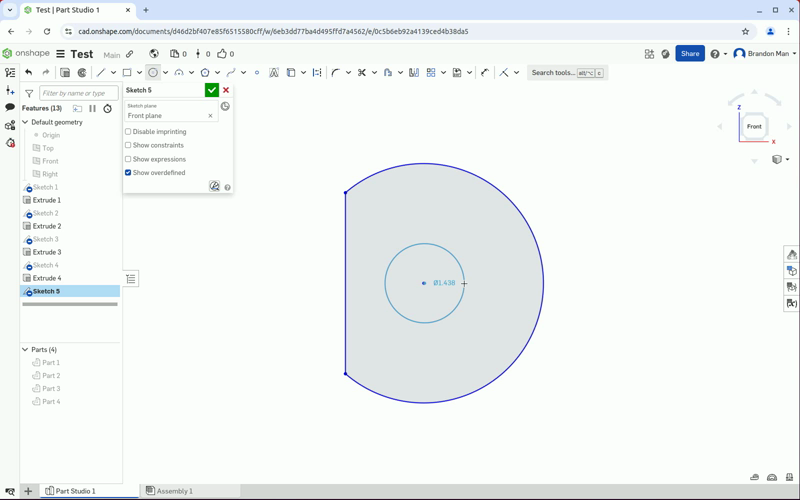
scroll(-6)
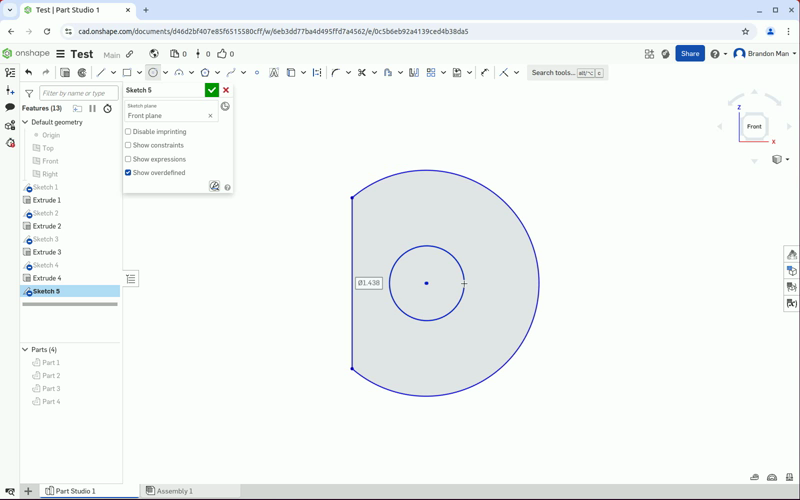
scroll(-6)
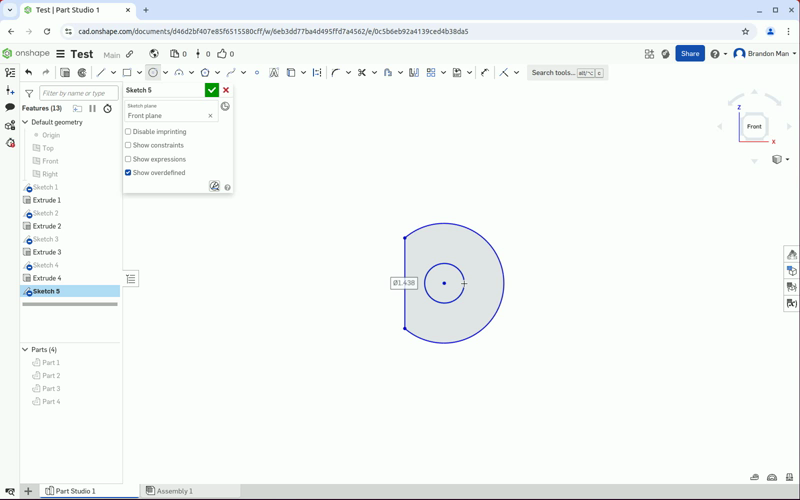
scroll(-6)
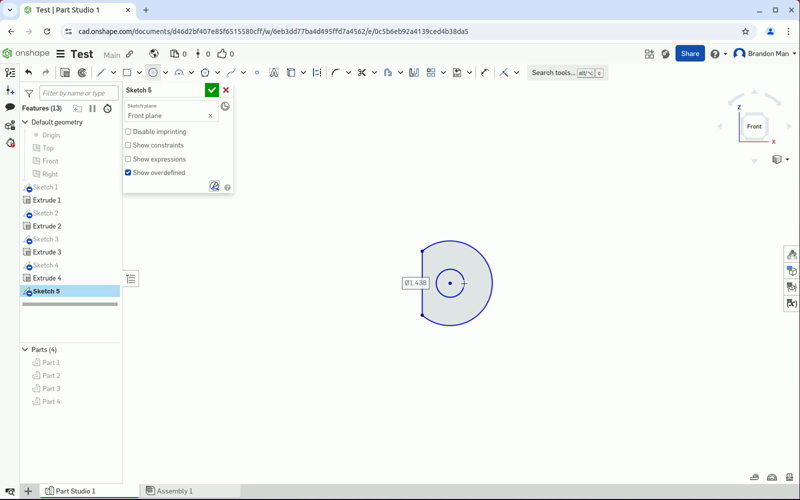
scroll(-6)
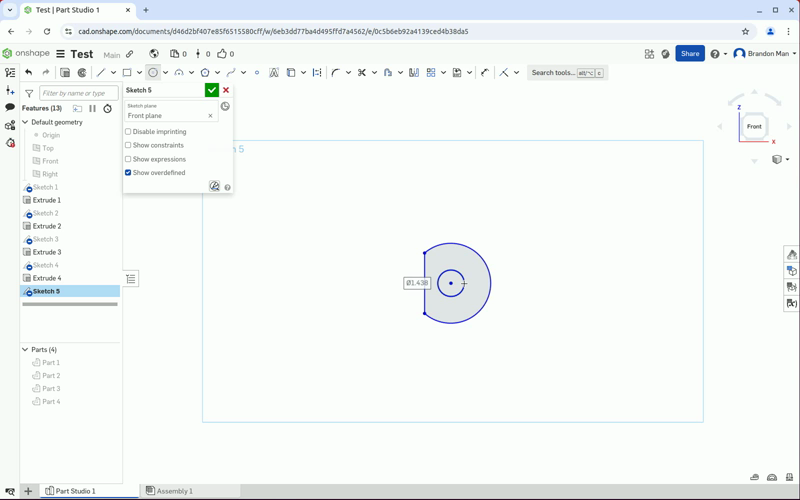
scroll(-6)
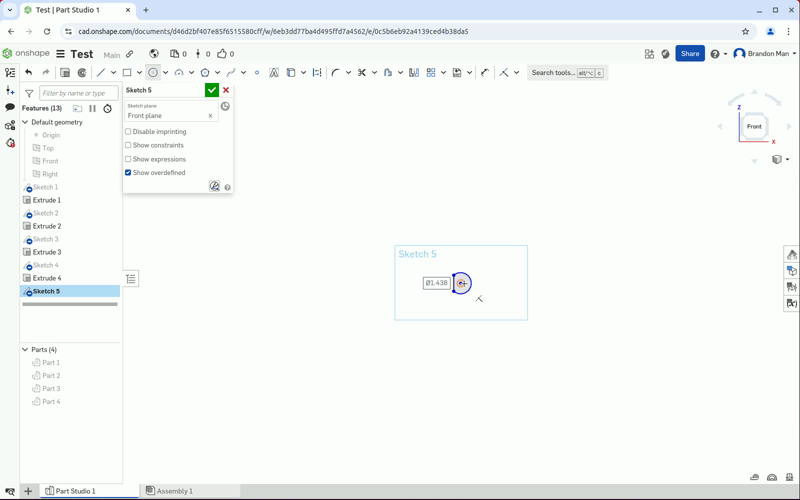
key(esc)
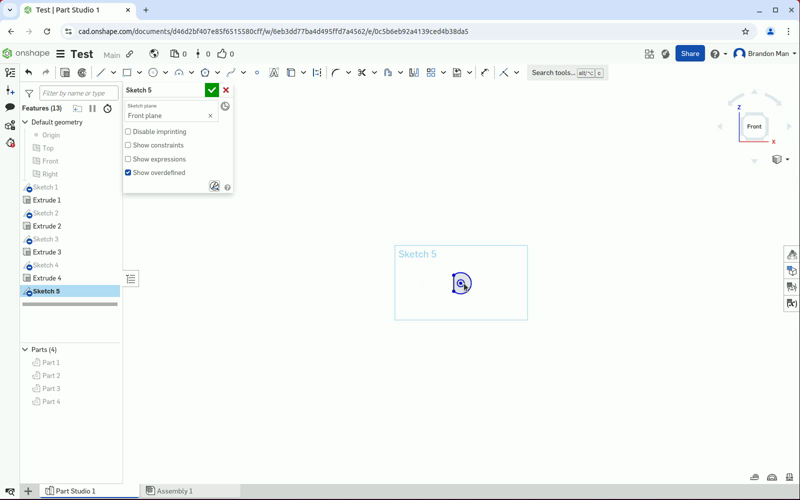
mouse_move(456, 274)
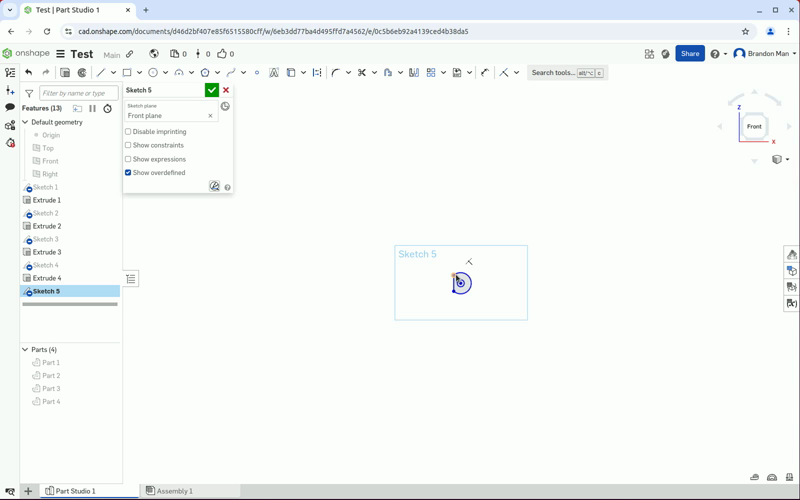
scroll(6)
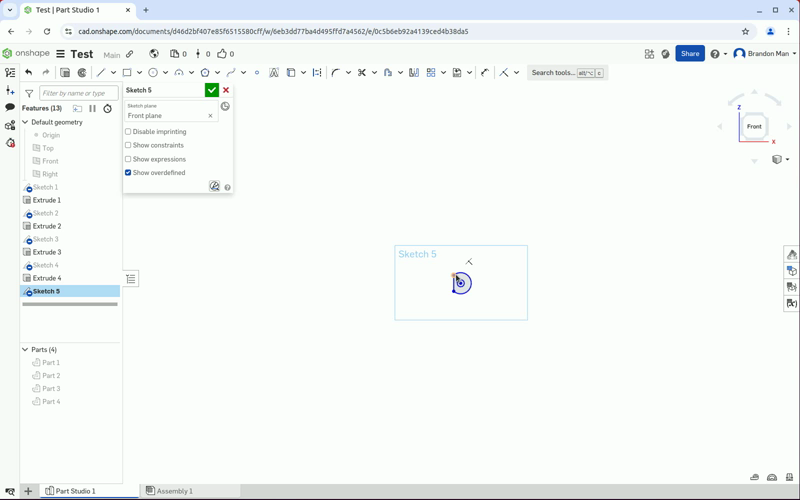
scroll(6)
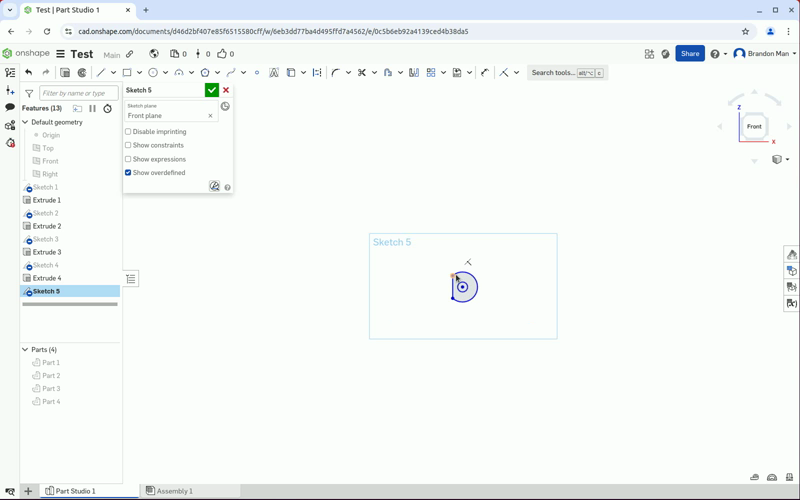
scroll(6)
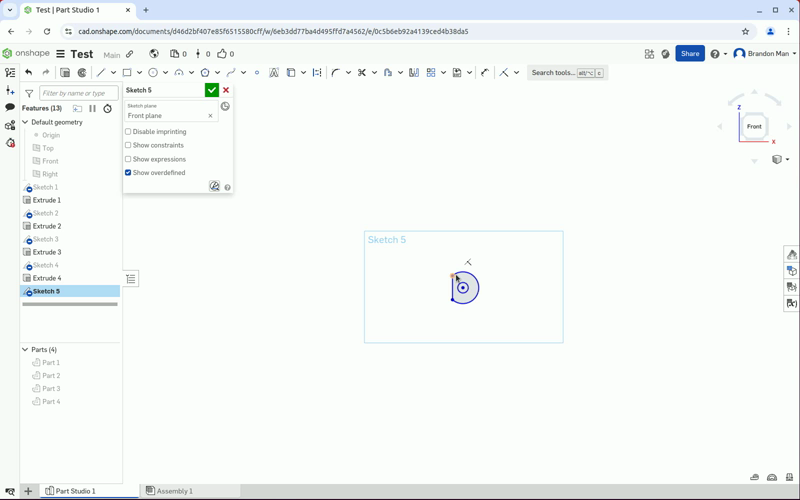
scroll(6)
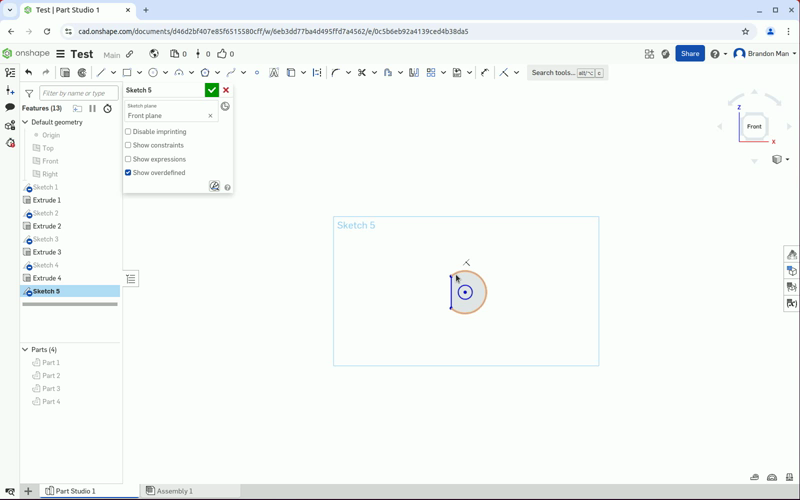
scroll(6)
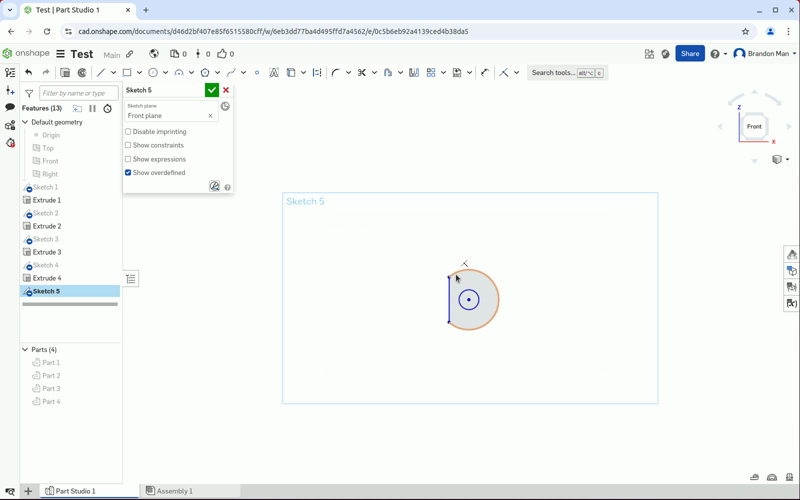
scroll(6)
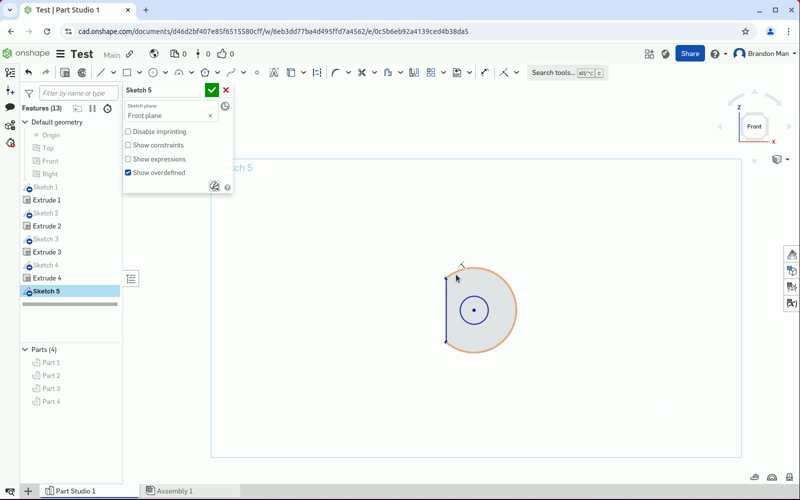
scroll(6)
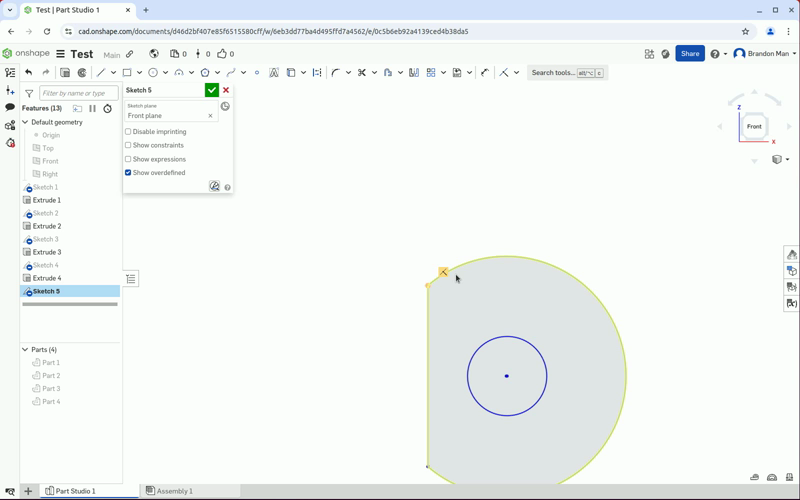
click(456, 274)
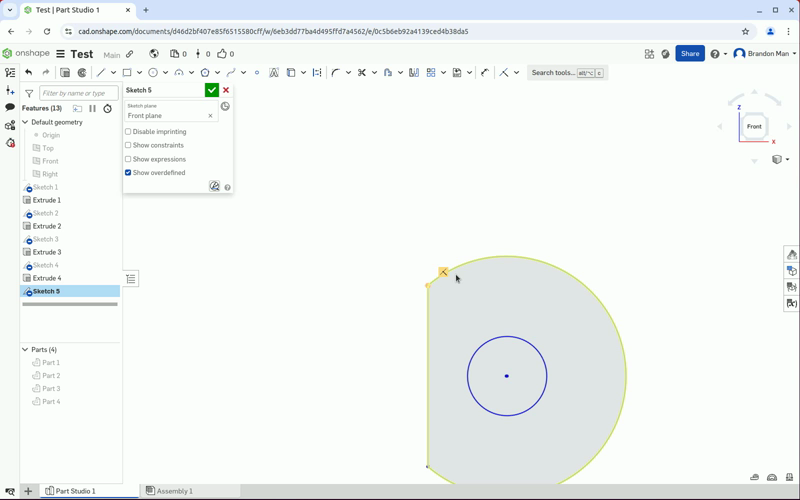
scroll(-6)
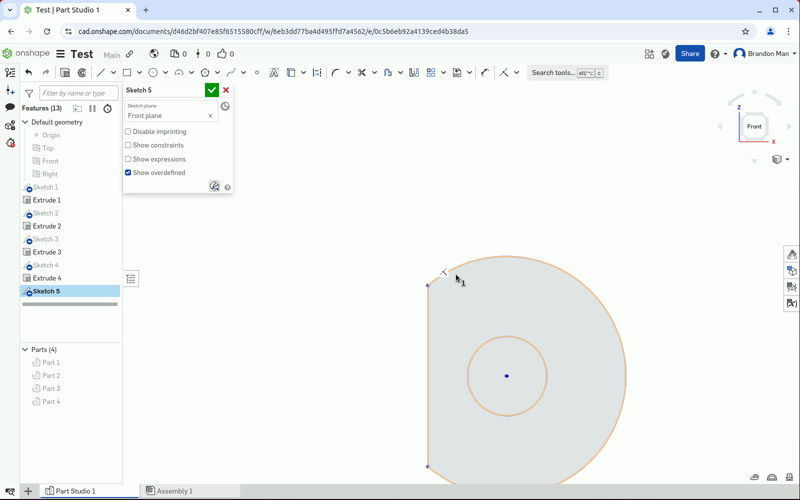
scroll(-6)
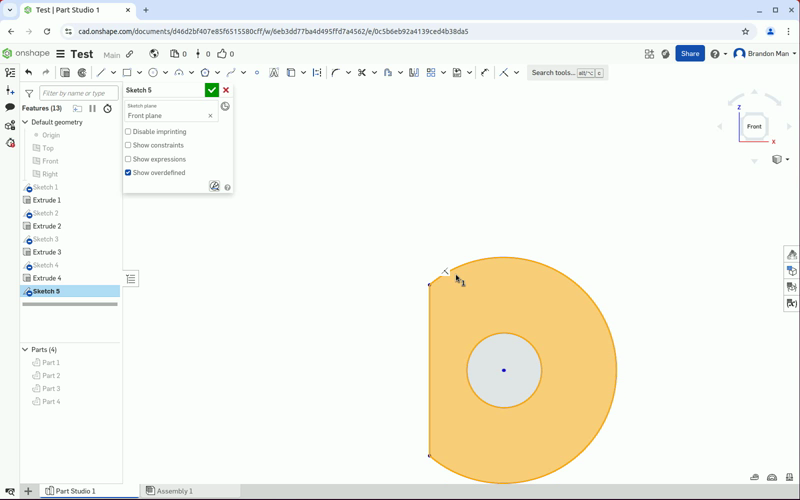
scroll(-6)
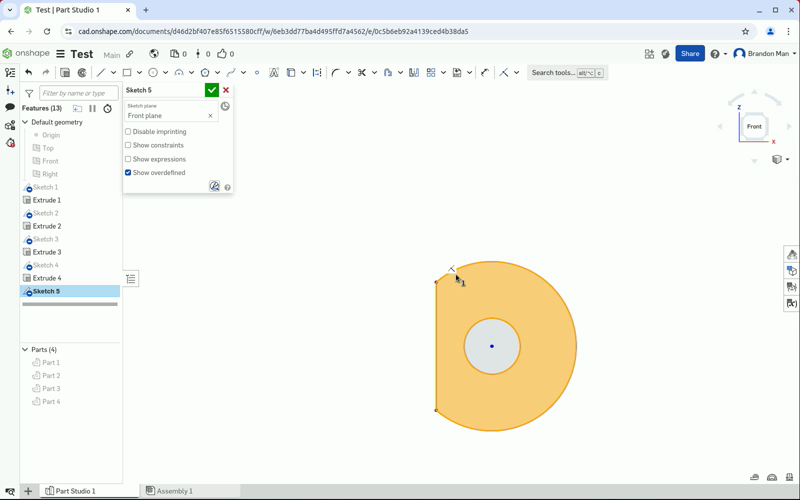
scroll(-6)
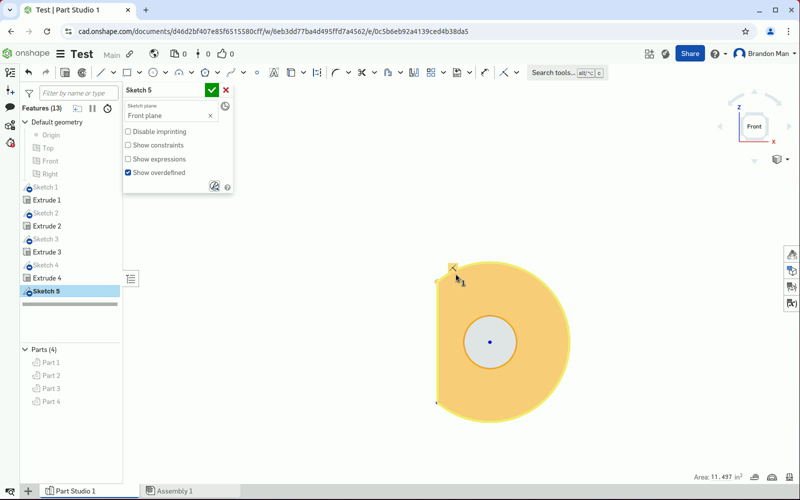
scroll(-6)
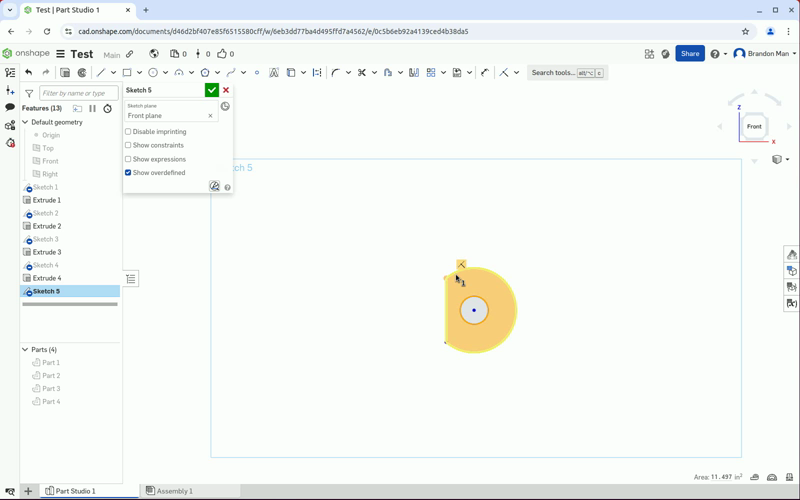
scroll(-6)
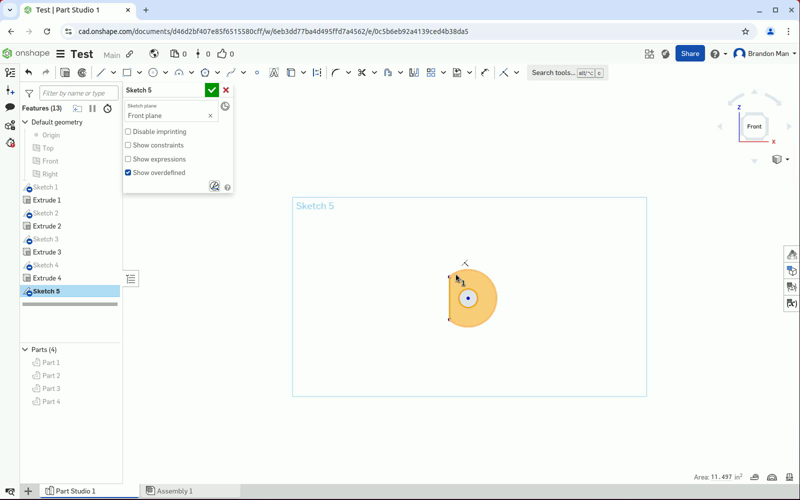
scroll(-6)
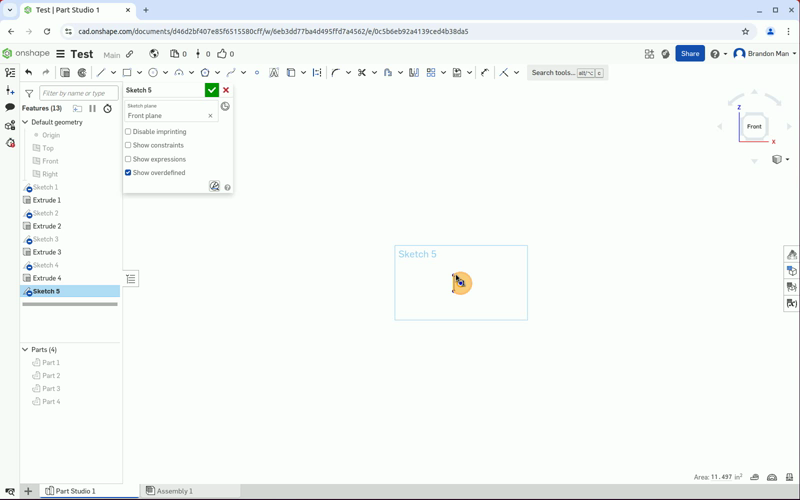
mouse_move(73, 352)
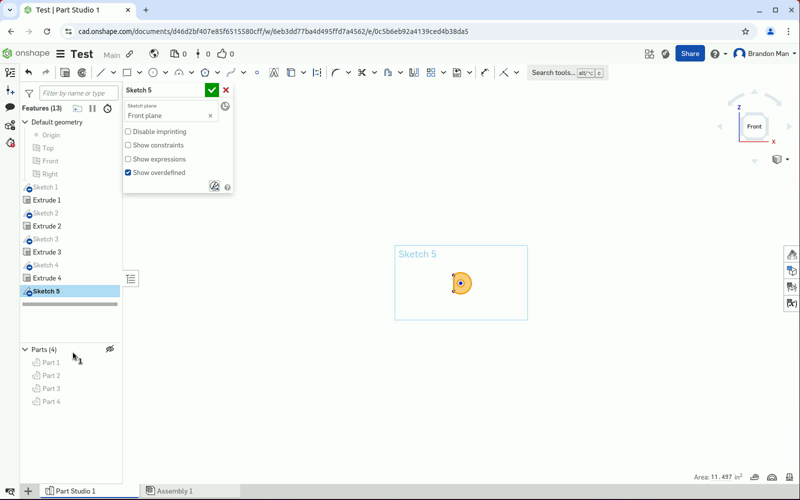
key(shift+y)
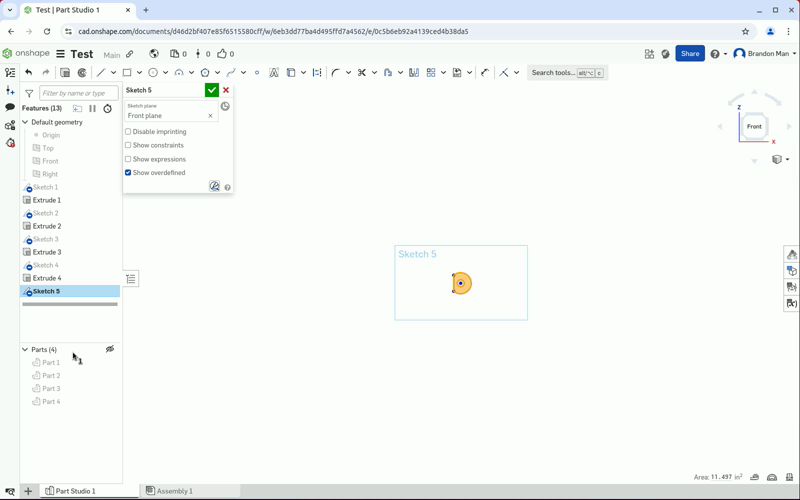
key(shift+e)
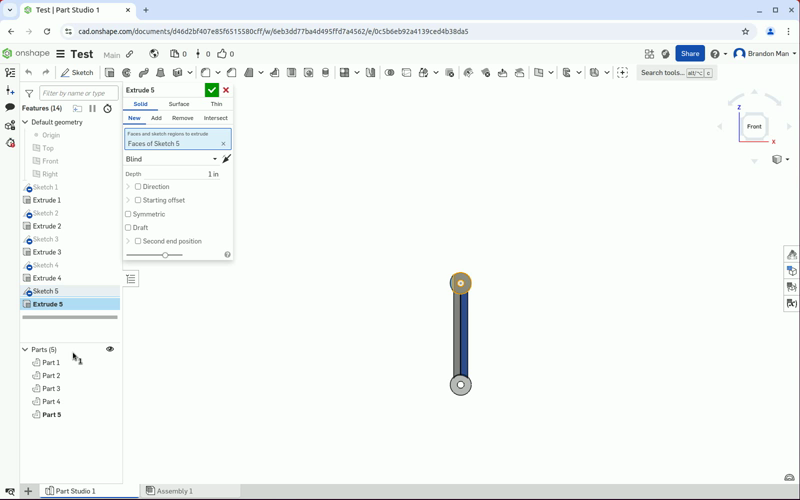
mouse_move(143, 106)
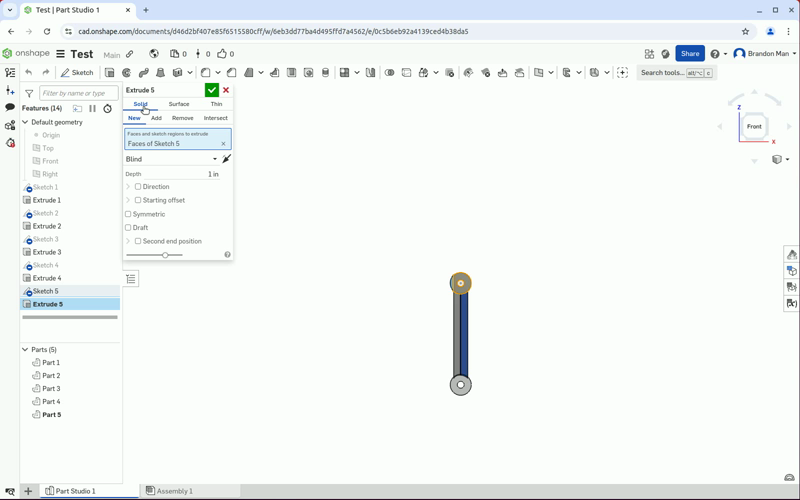
click(143, 106)
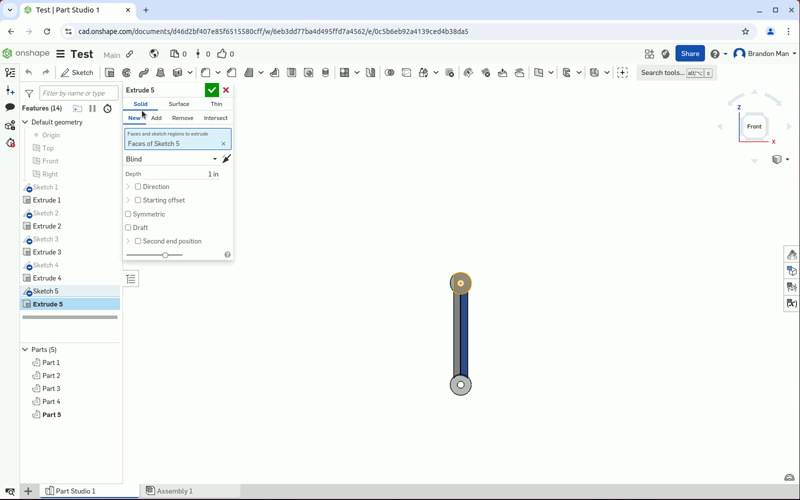
mouse_move(137, 120)
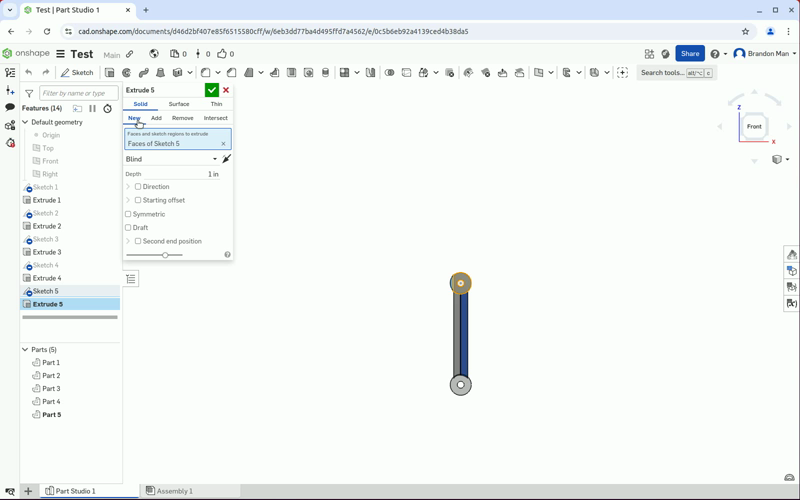
click(137, 120)
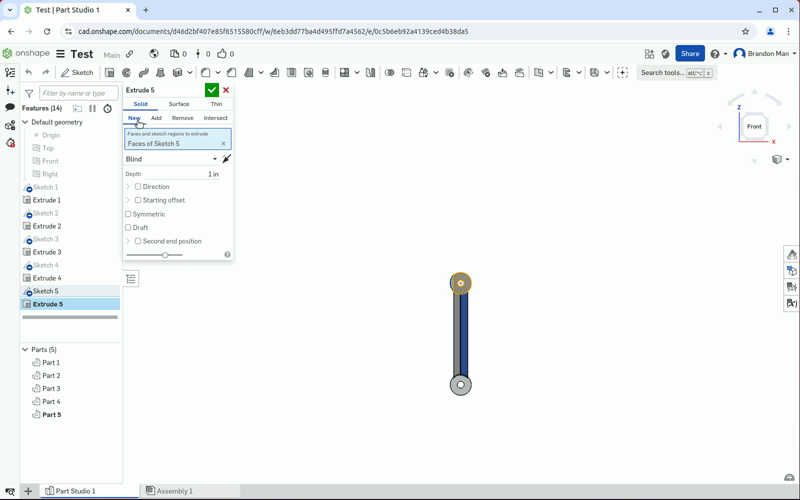
key(tab, 4)
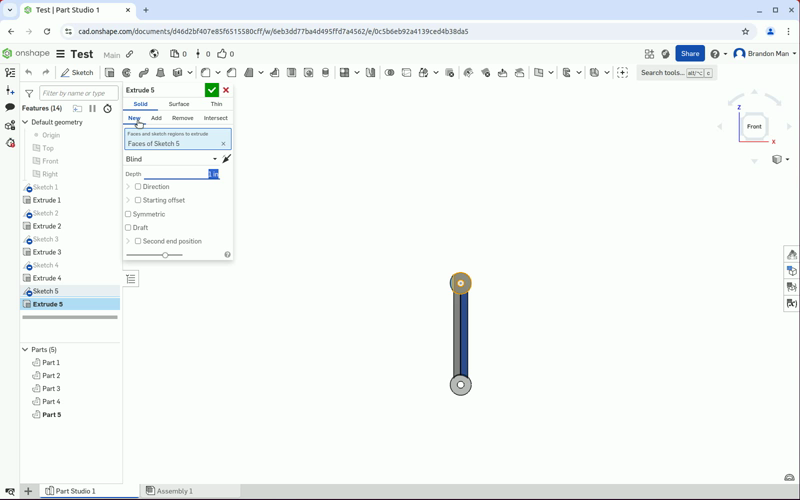
text(0.962)
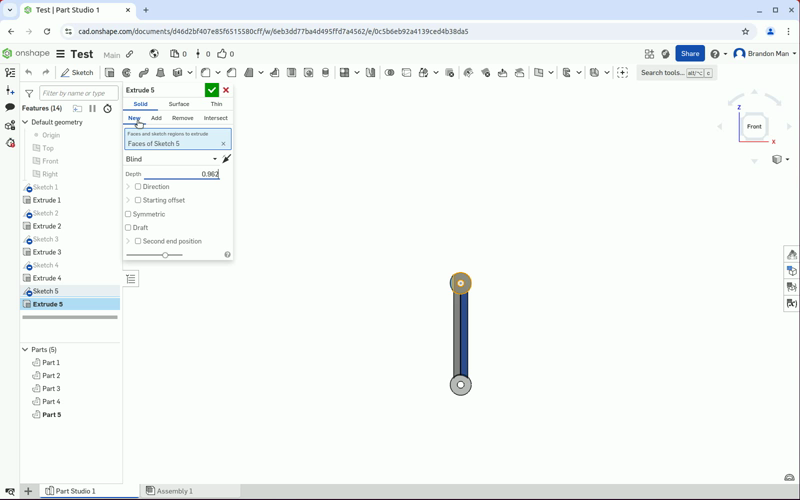
key(tab, 3)
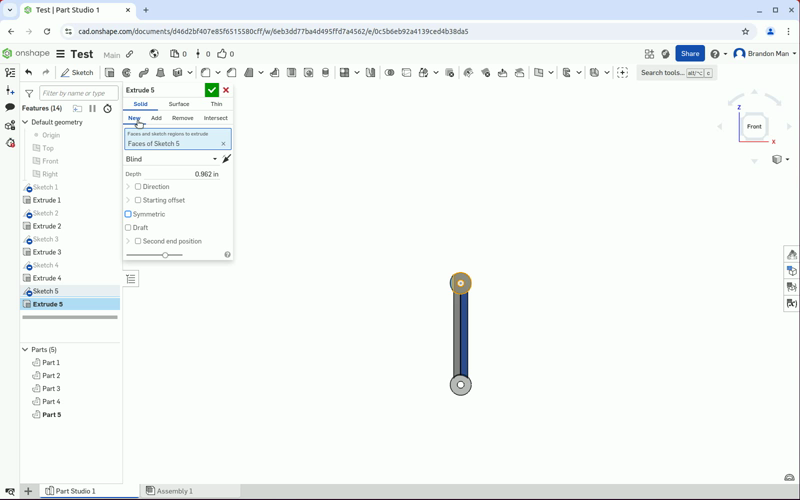
key(space)
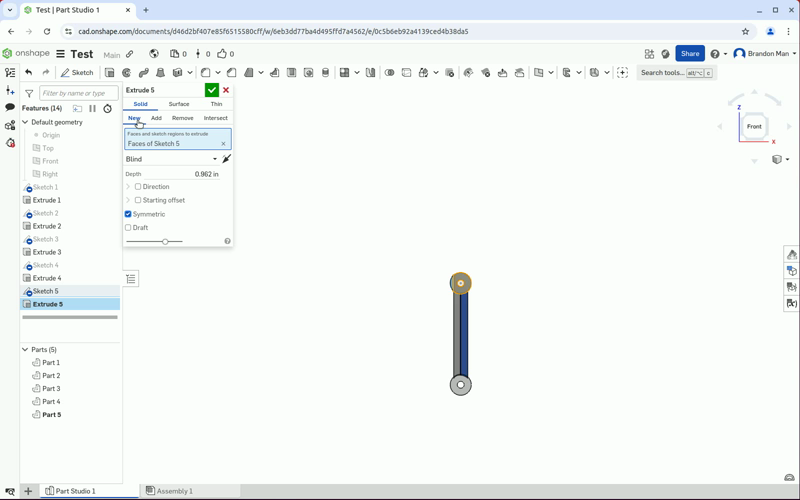
key(enter)
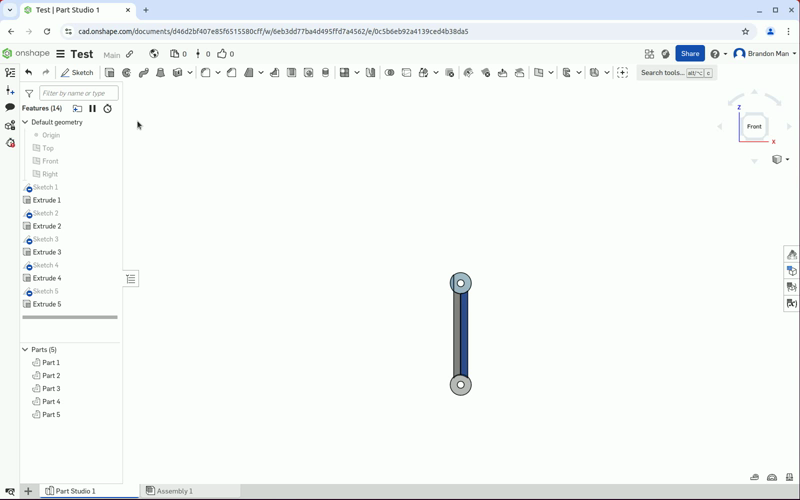
key(shift+h)
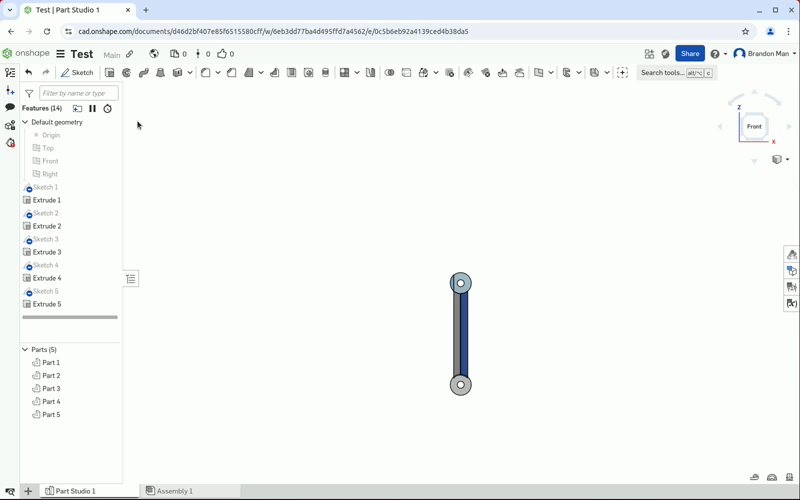
key(shift+h)
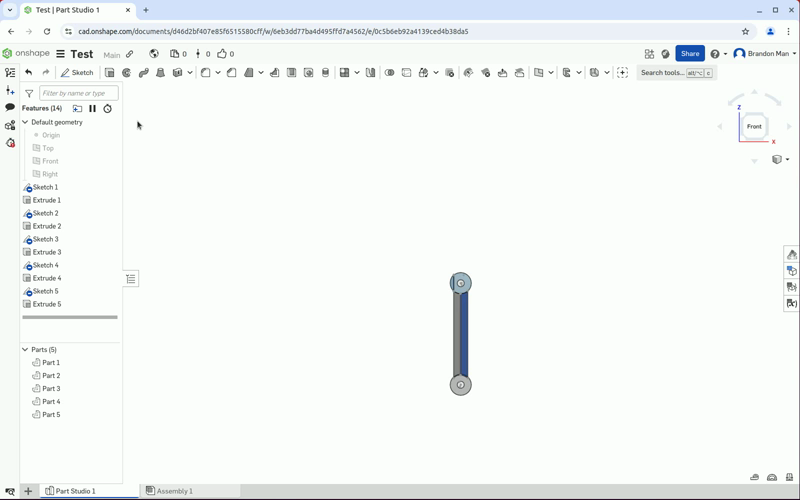
key(shift+7)
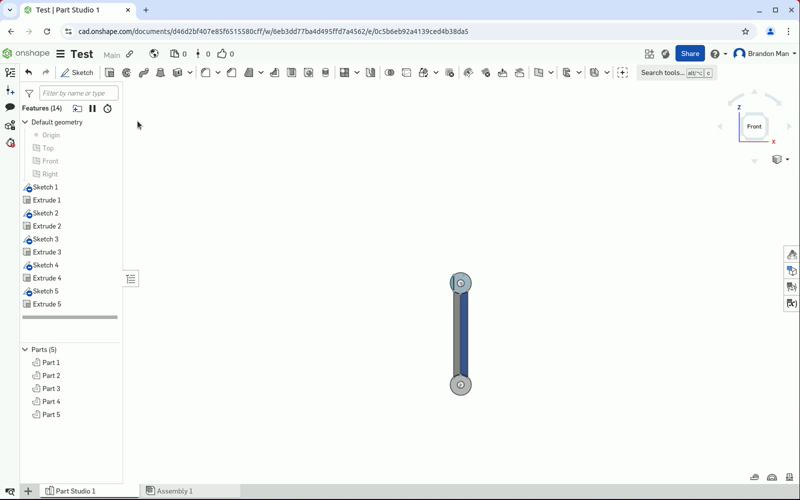
key(left, 2)
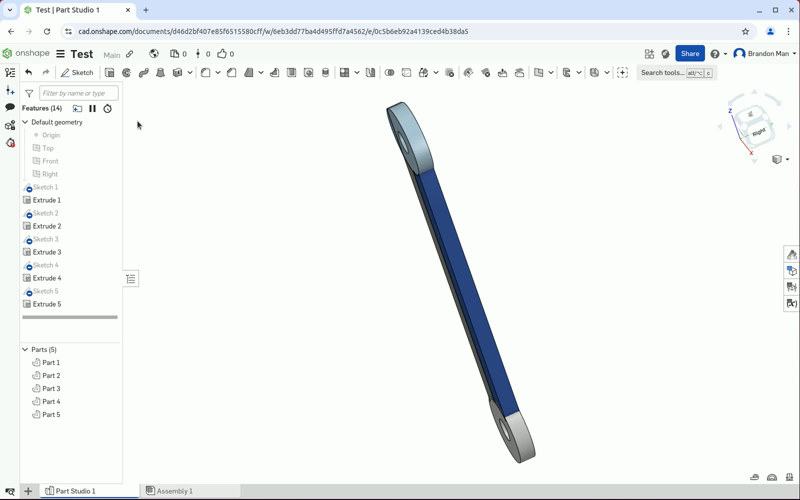
key(down, 2)
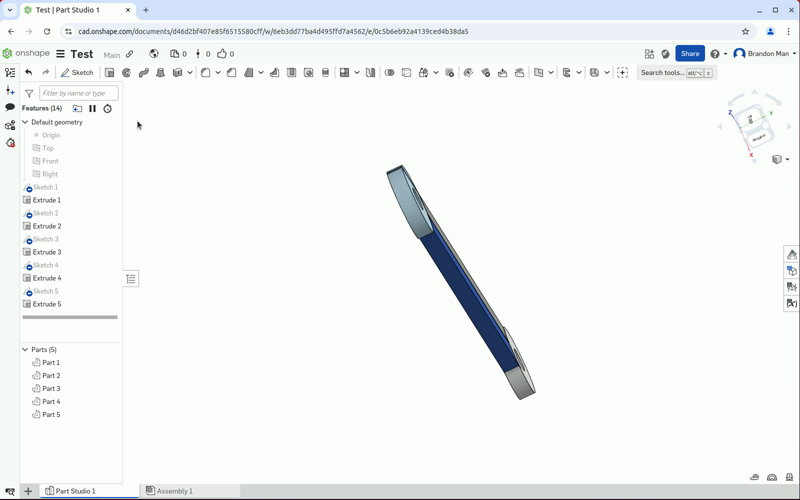
key(up, 2)
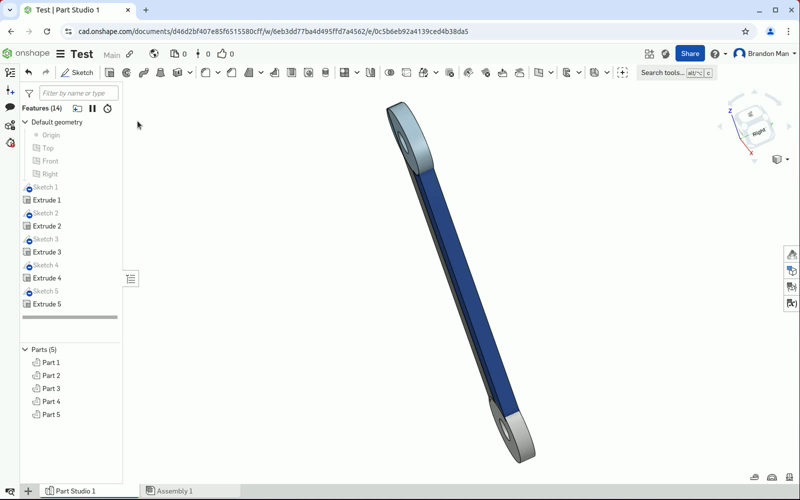
key(right, 2)
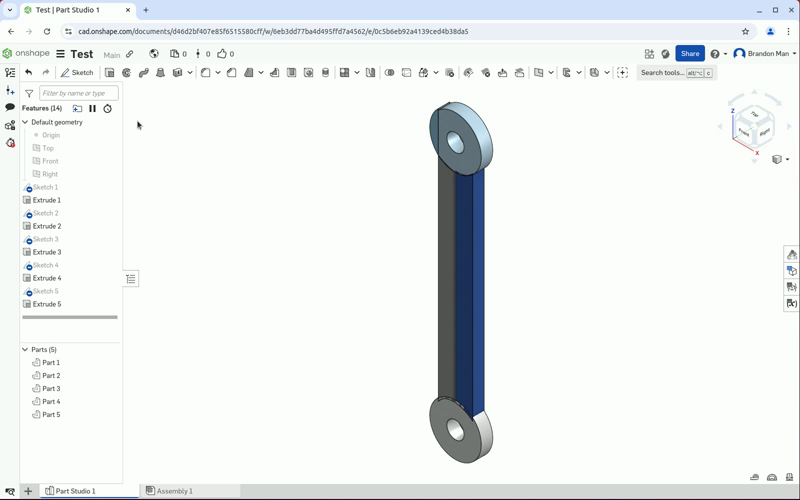
mouse_move(73, 189)
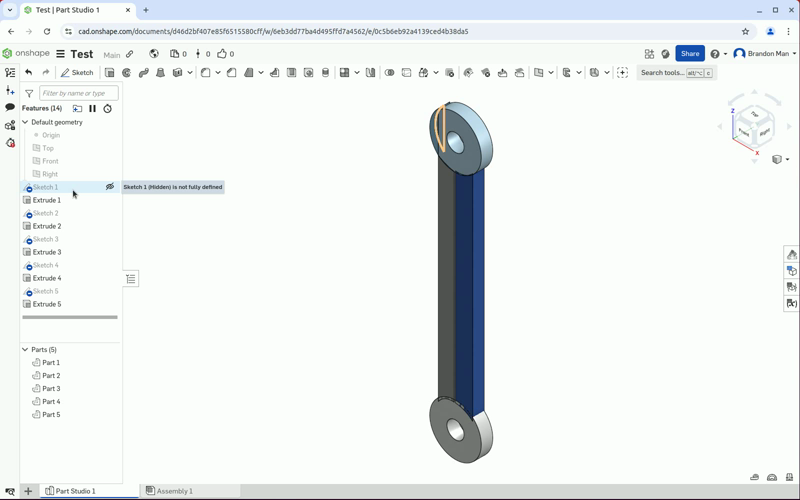
click(73, 189)